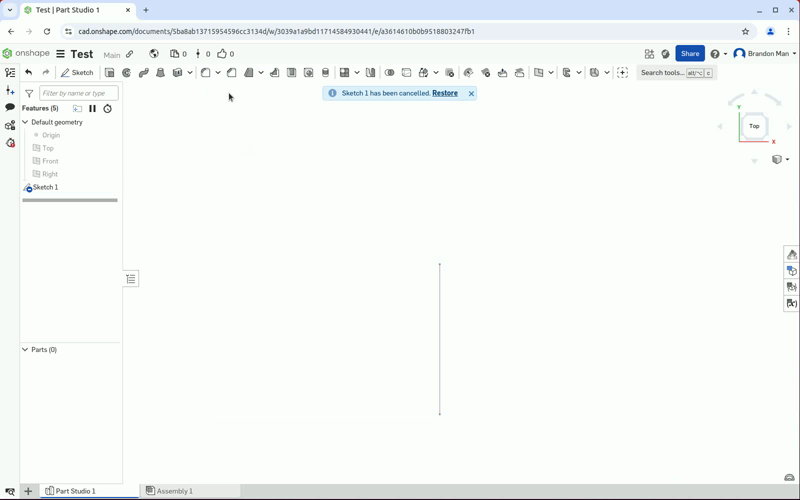
key(shift+h)
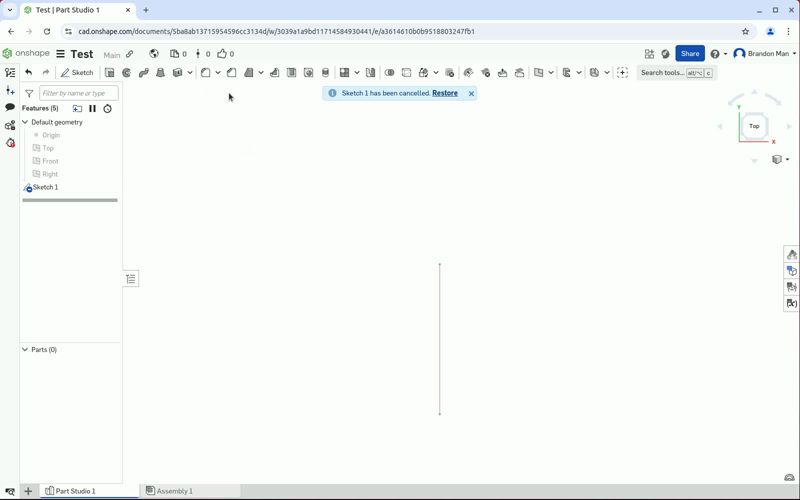
key(shift+s)
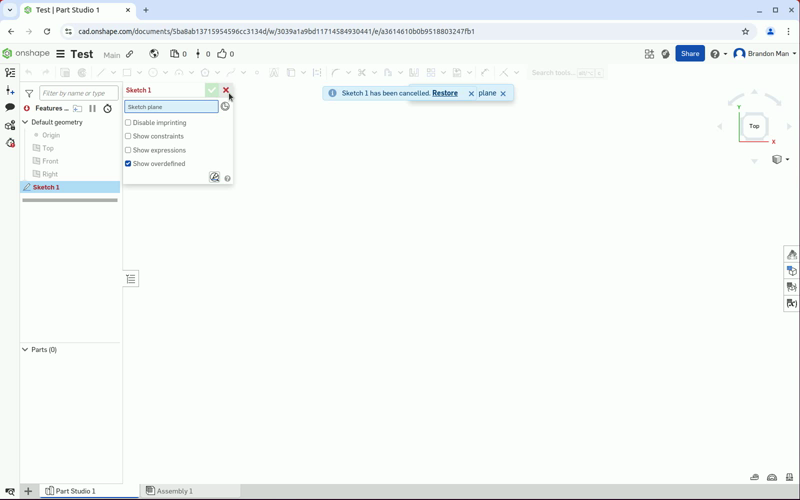
mouse_move(73, 150)
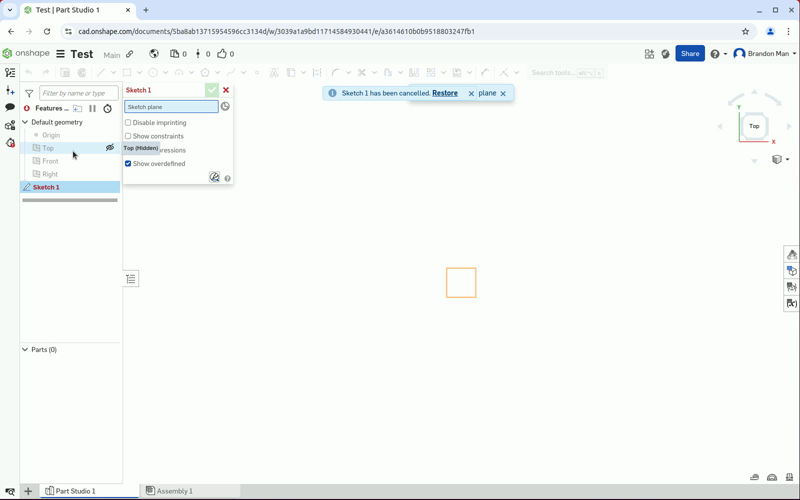
click(73, 150)
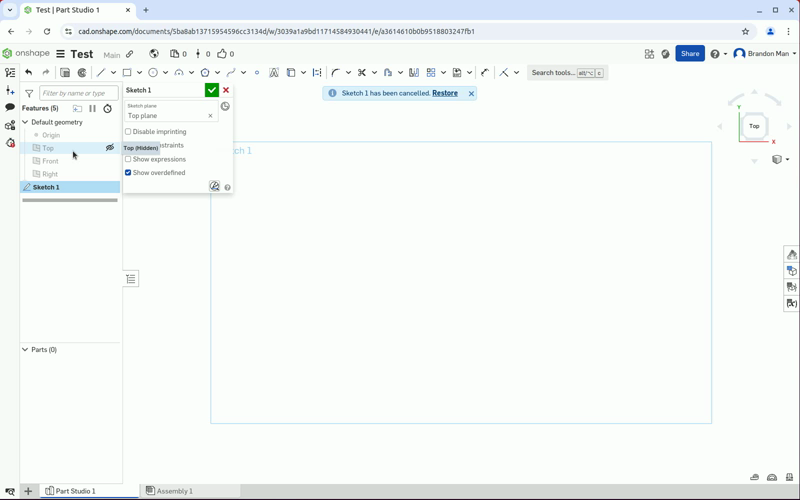
mouse_move(73, 352)
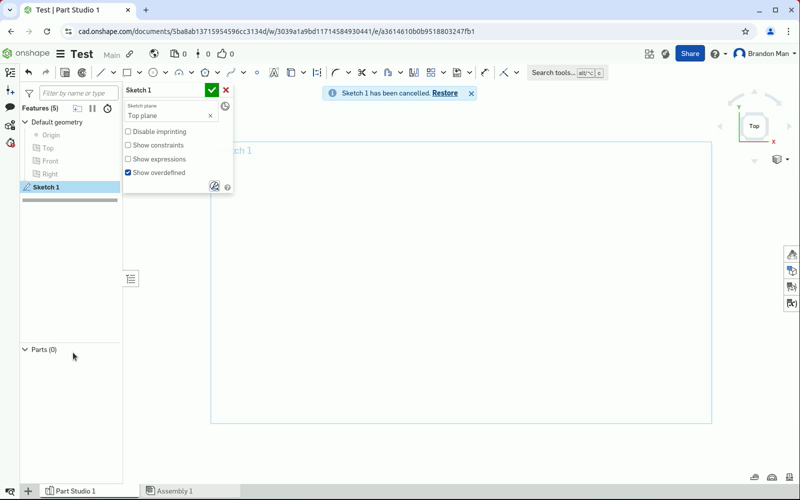
key(y)
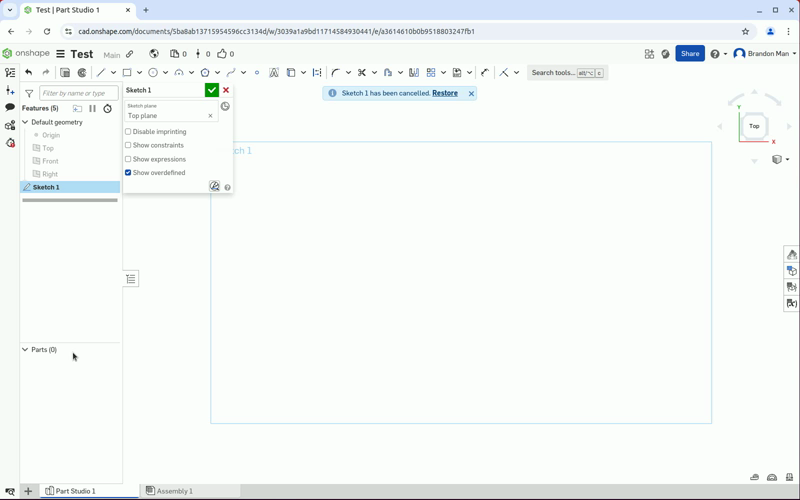
key(l)
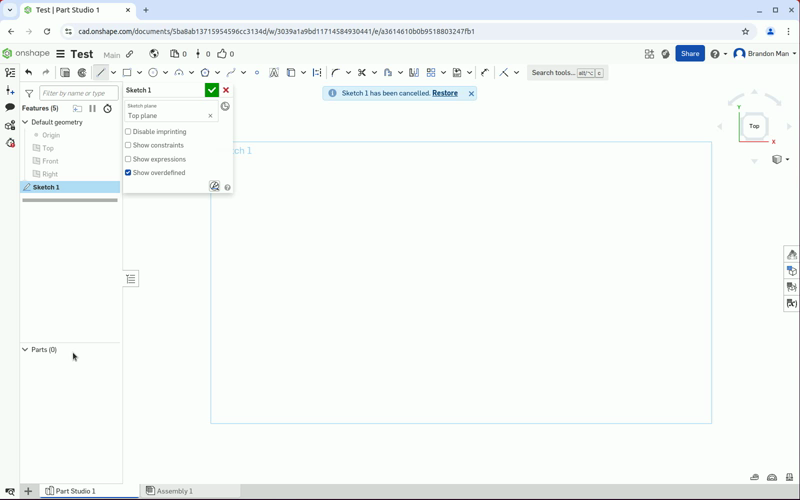
key_down(shift)
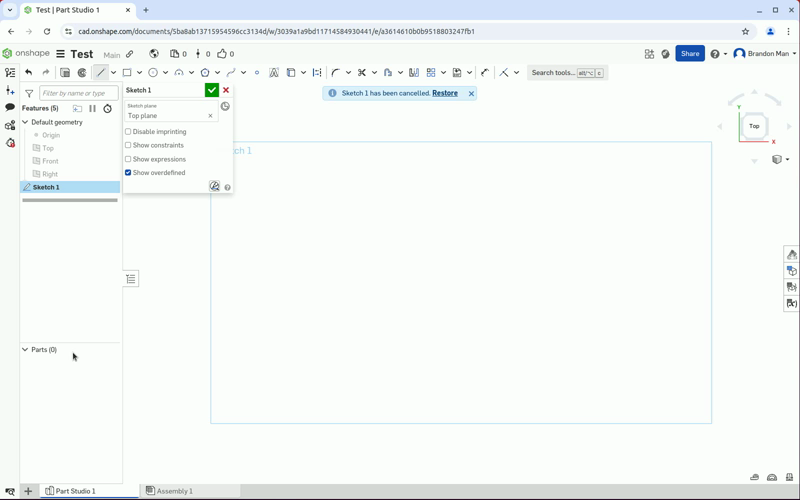
mouse_move(423, 306)
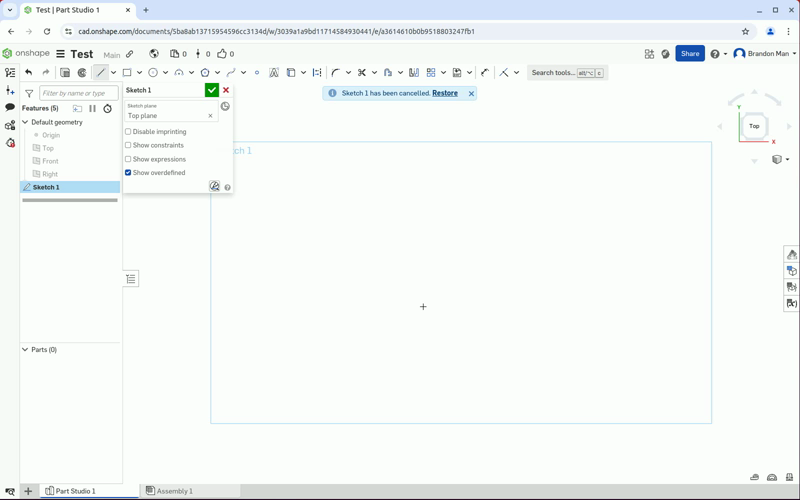
click(423, 306)
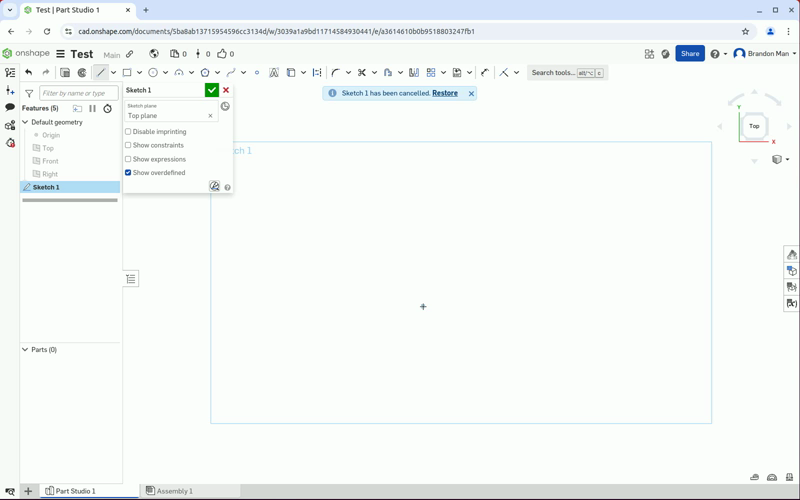
key_up(shift)
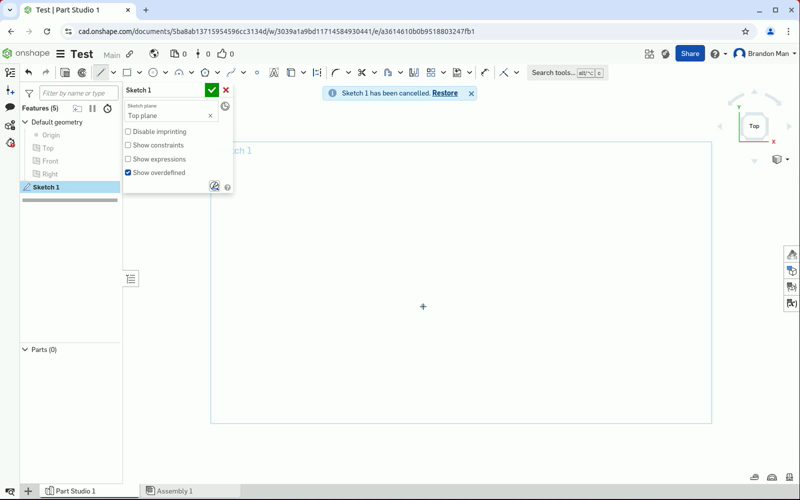
key_down(shift)
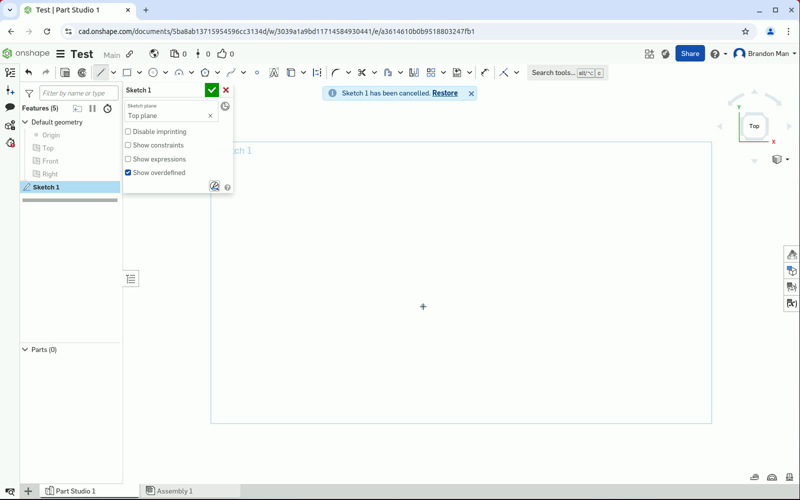
mouse_move(453, 306)
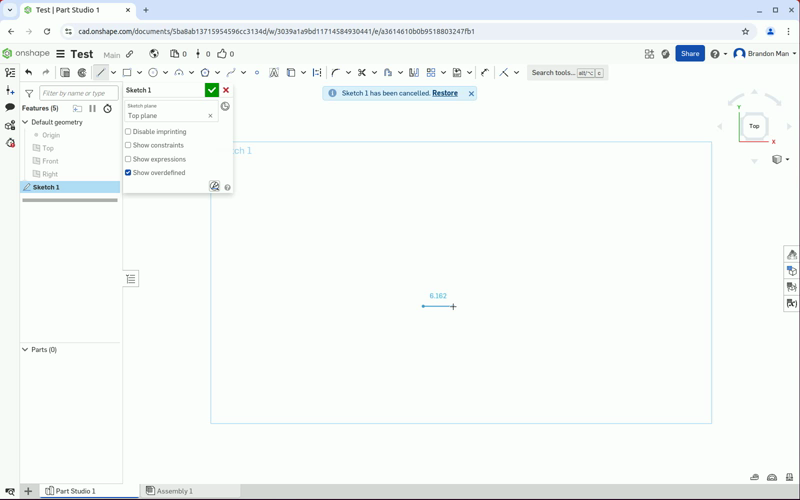
mouse_move(480, 306)
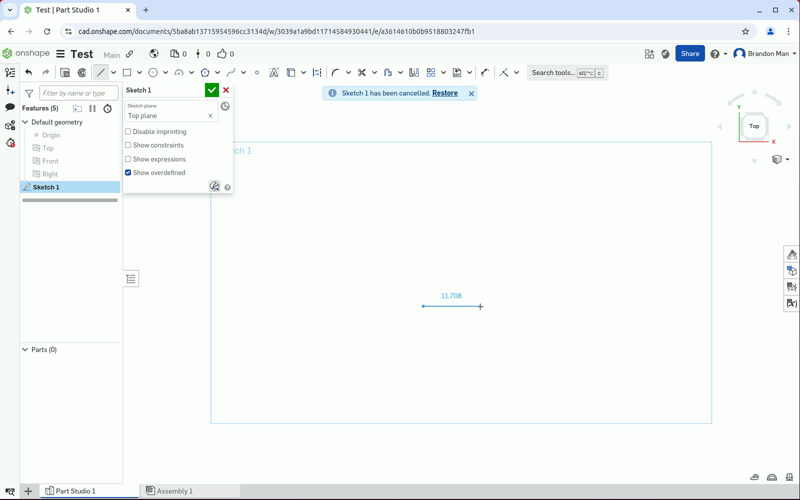
click(480, 306)
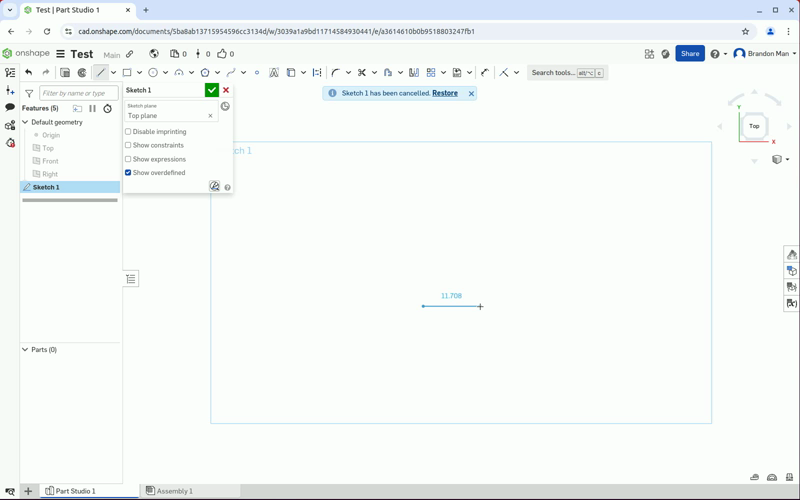
key_up(shift)
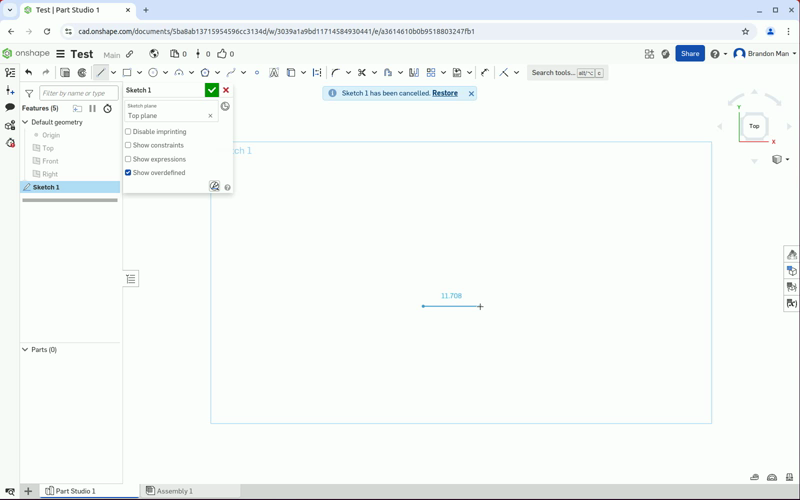
key_down(shift)
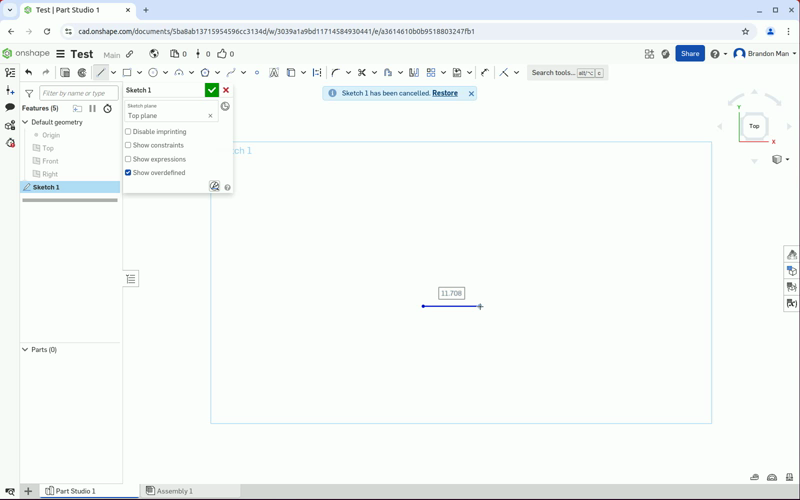
mouse_move(510, 306)
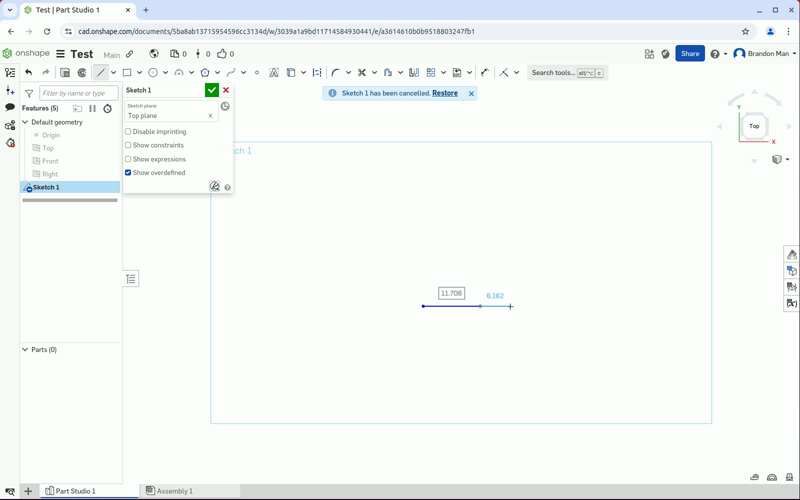
mouse_move(480, 249)
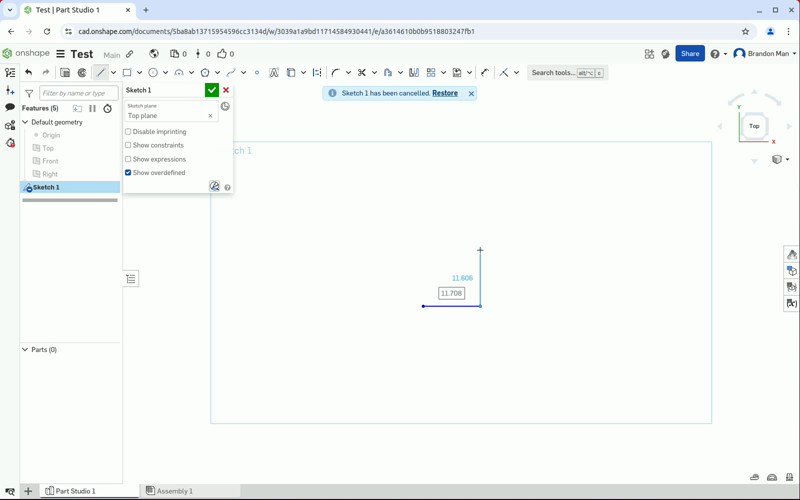
click(480, 249)
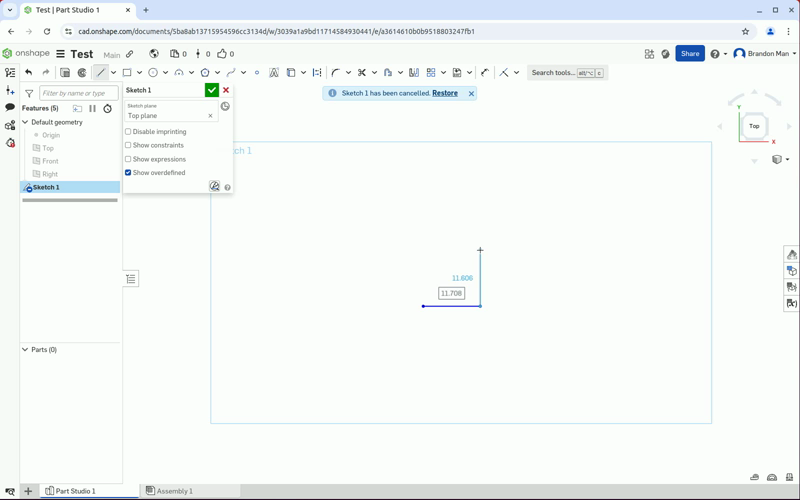
key_up(shift)
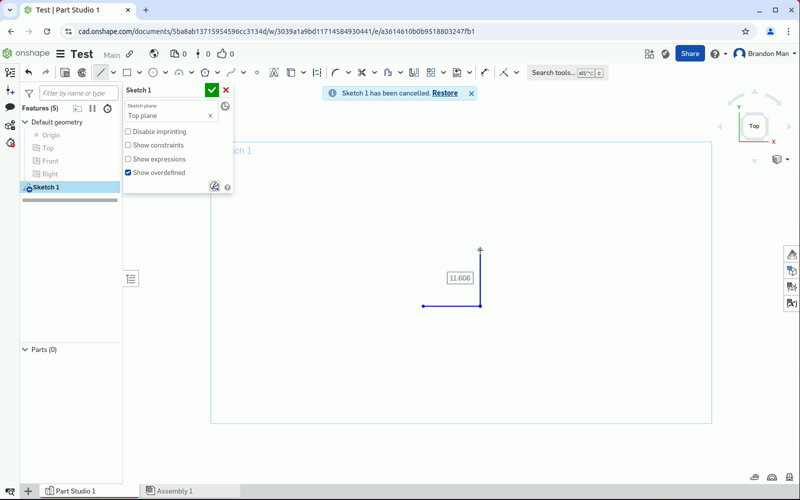
key_down(shift)
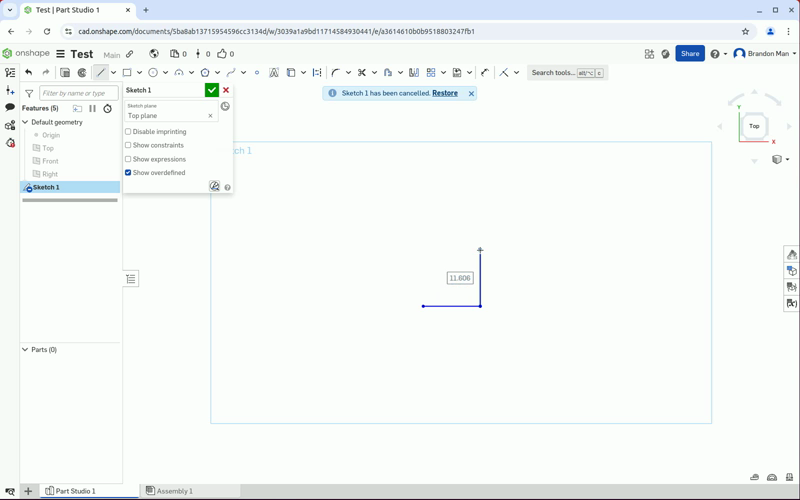
mouse_move(510, 249)
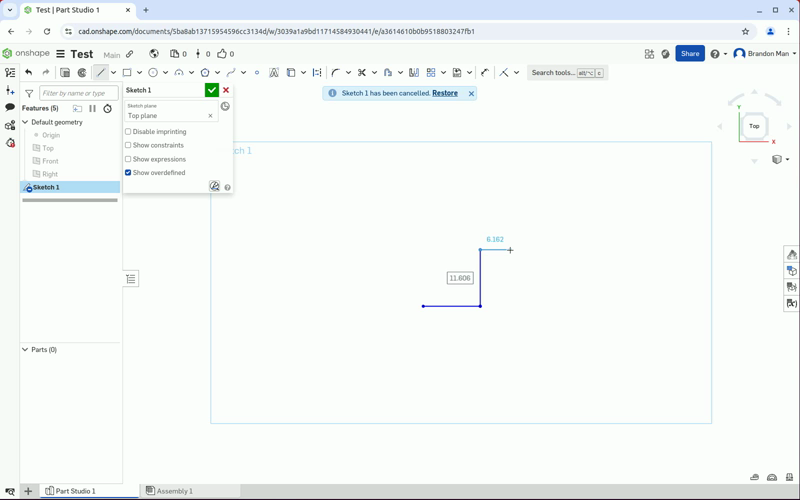
mouse_move(423, 249)
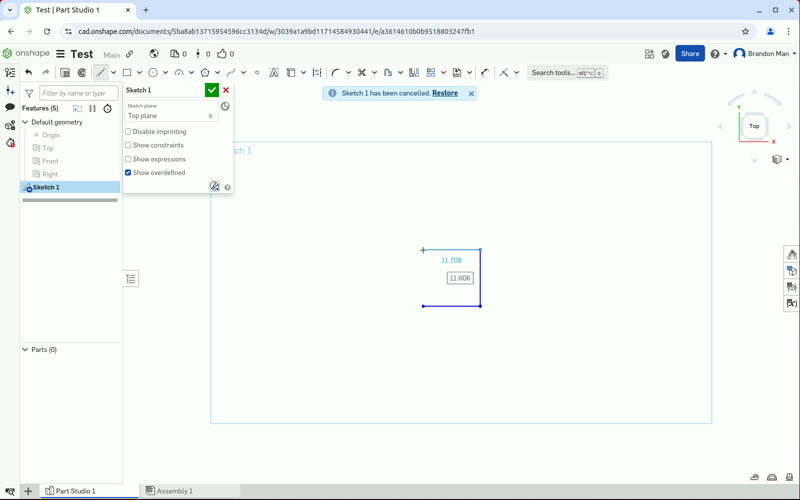
click(423, 249)
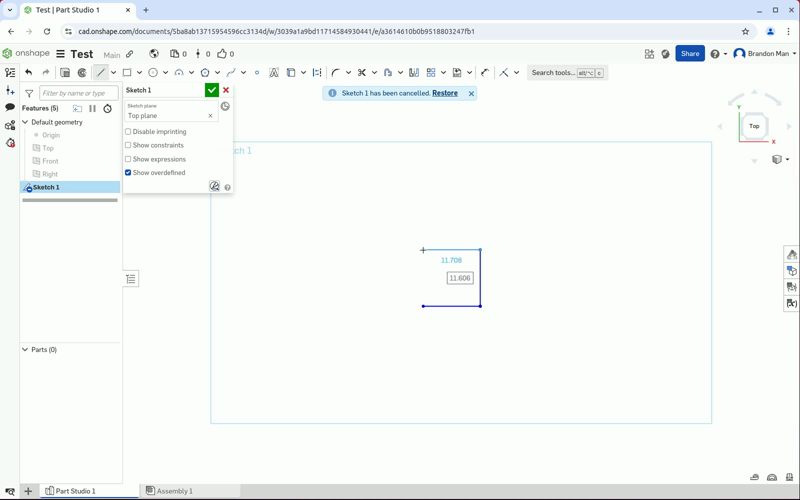
key_up(shift)
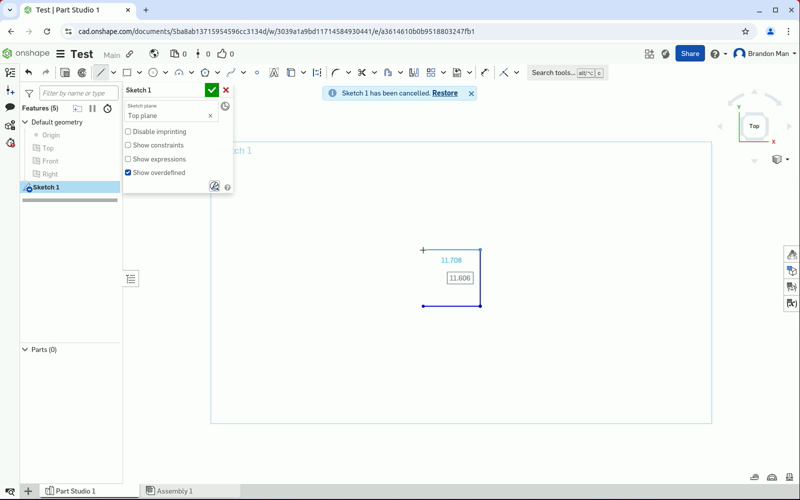
mouse_move(453, 249)
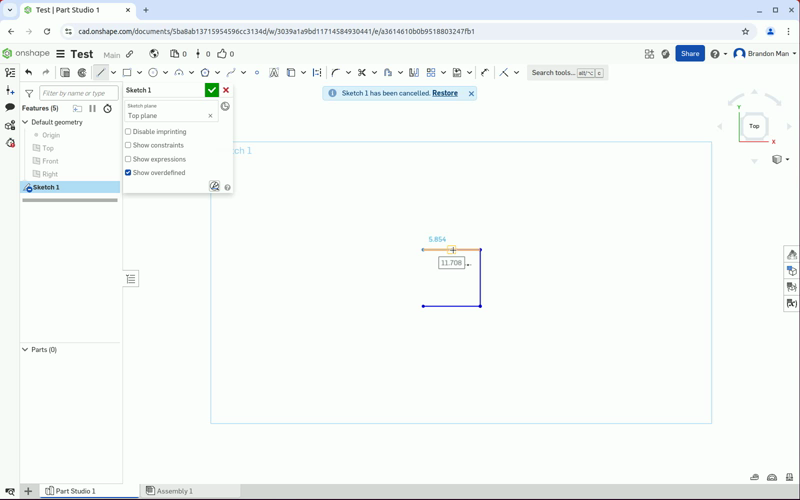
key_down(shift)
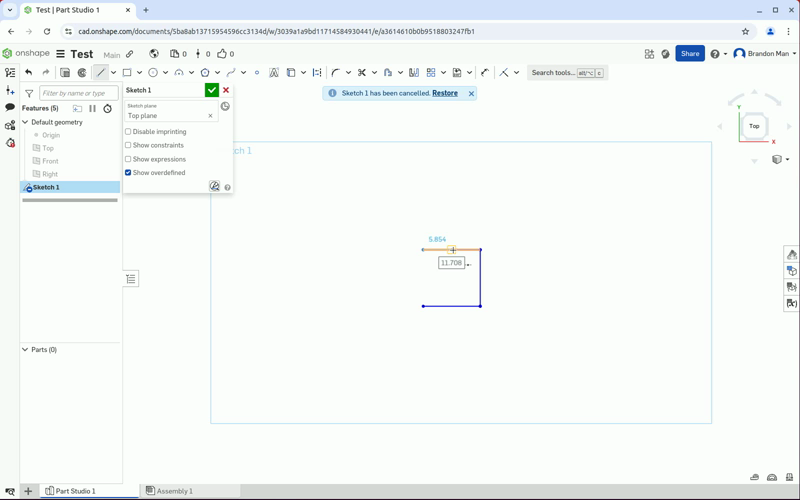
mouse_move(423, 306)
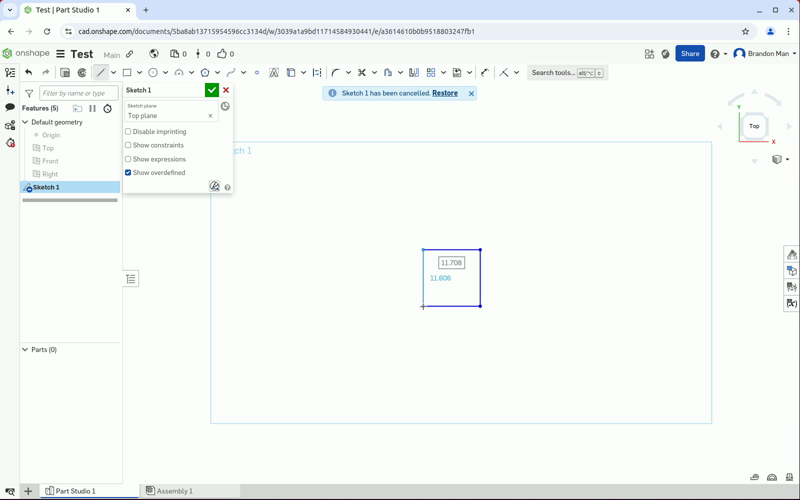
key_up(shift)
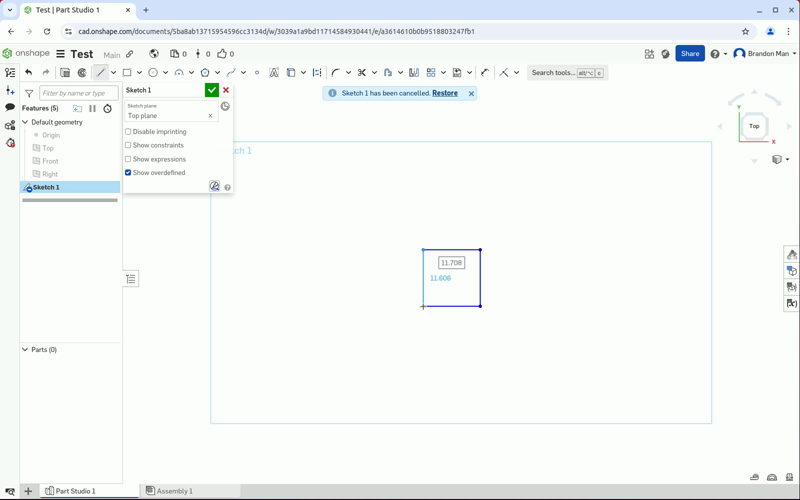
click(423, 306)
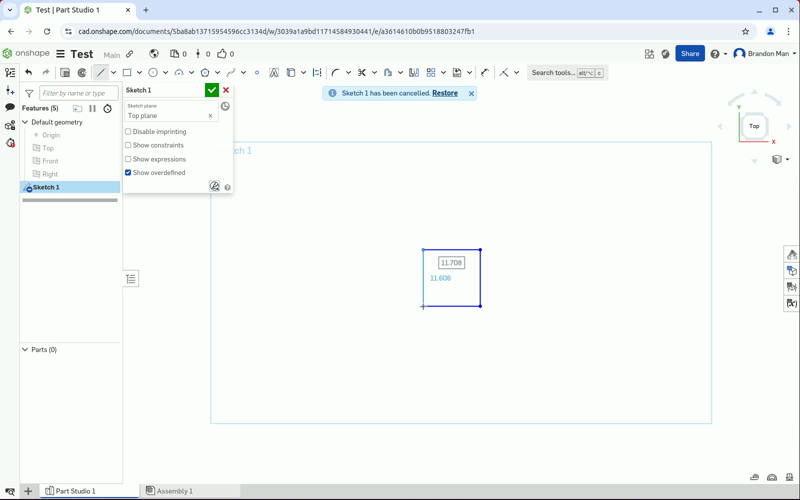
key(esc)
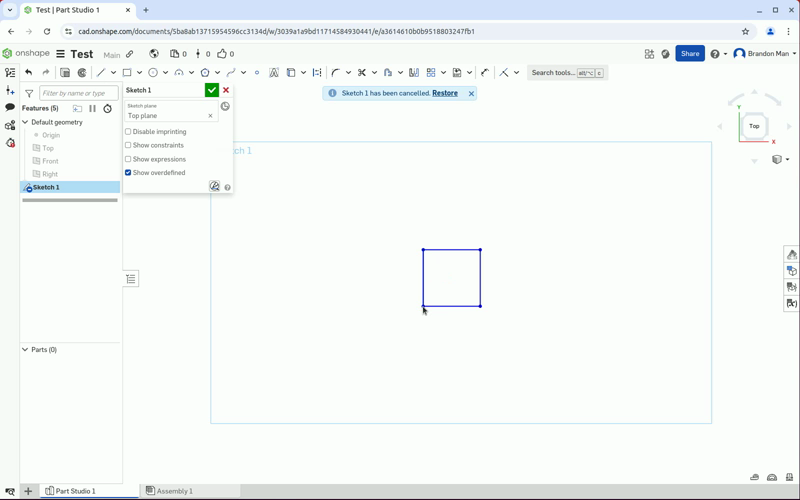
key(l)
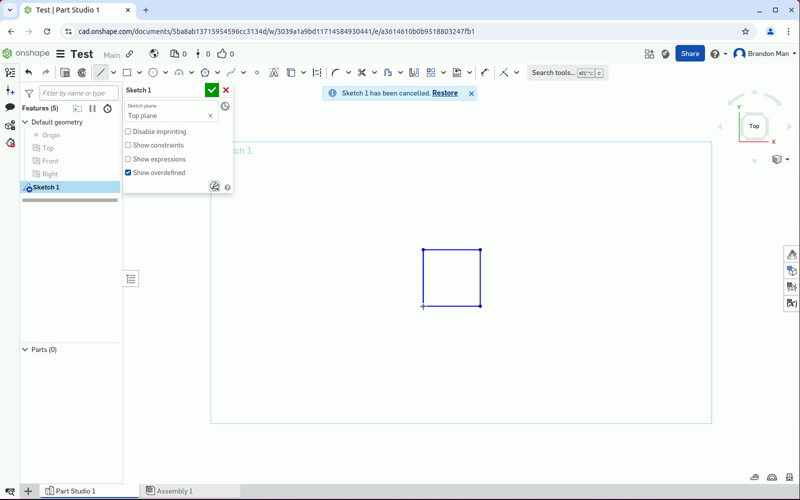
key_down(shift)
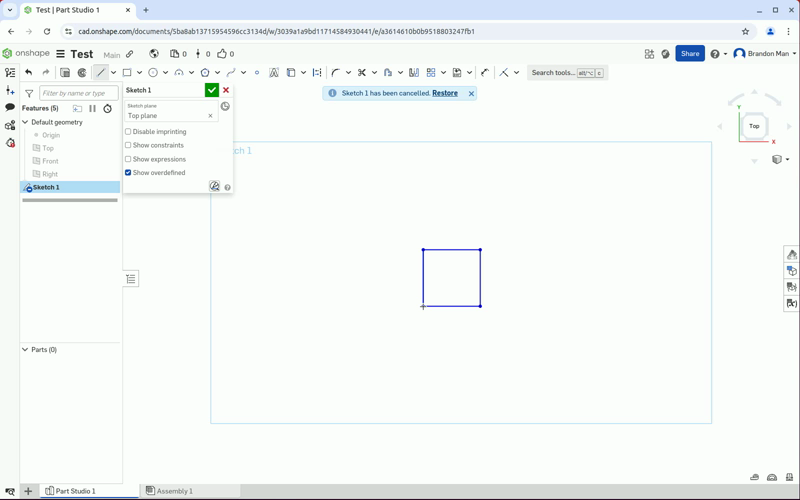
mouse_move(425, 304)
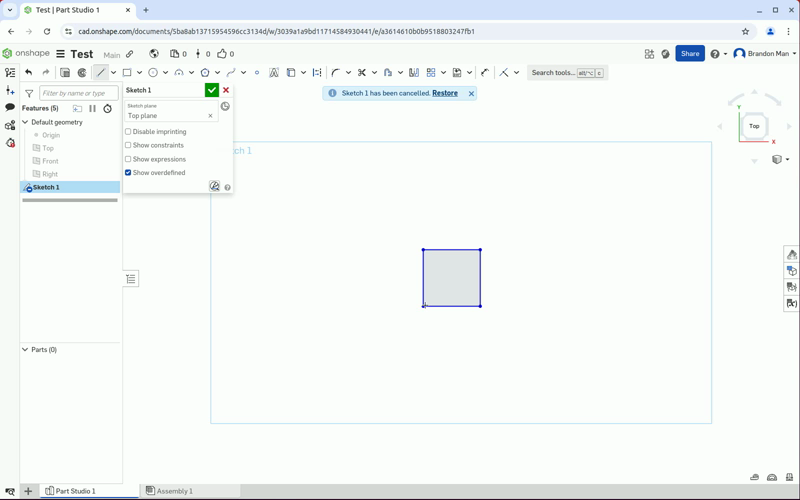
scroll(6)
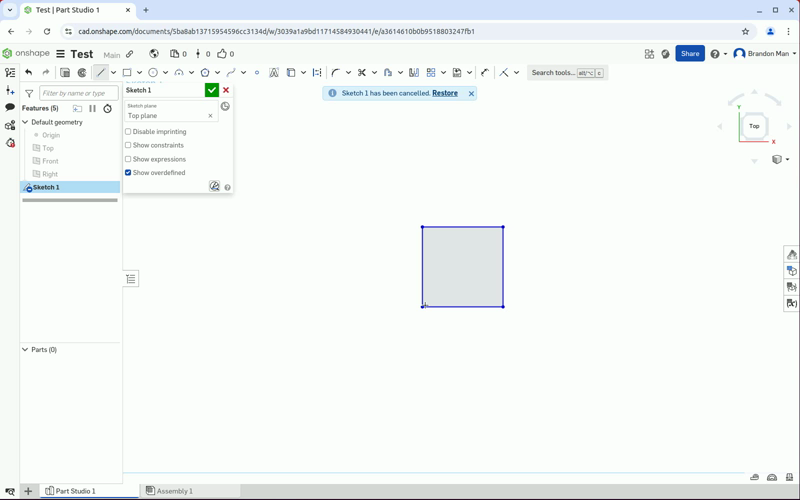
scroll(6)
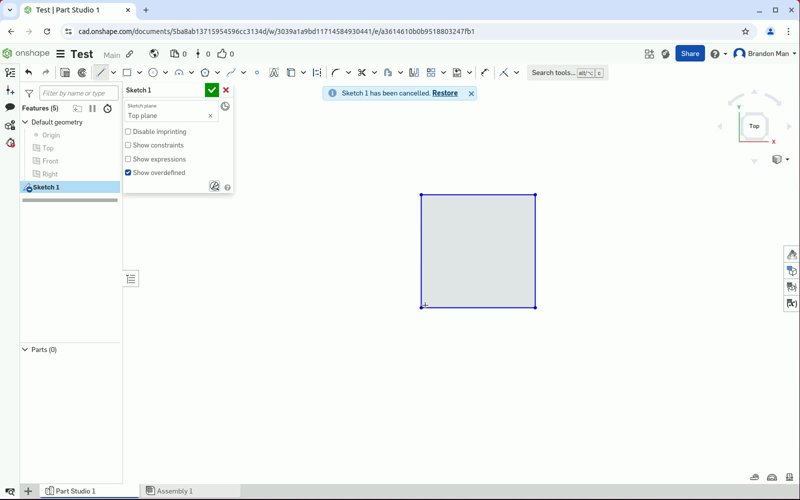
scroll(6)
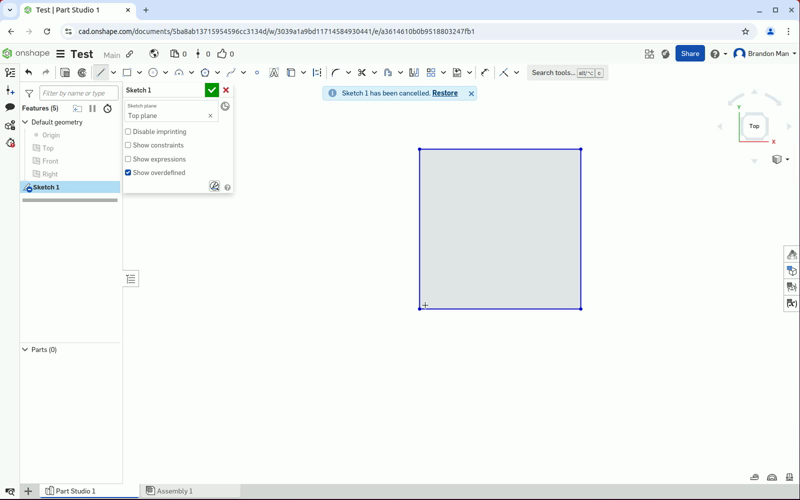
scroll(6)
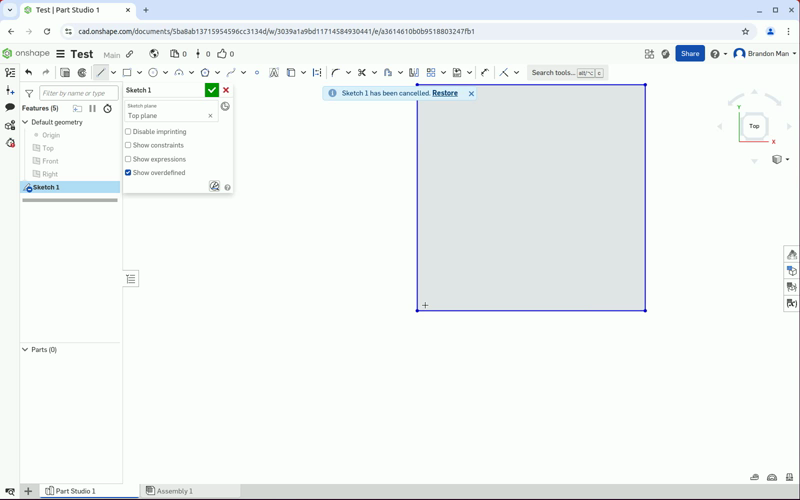
scroll(6)
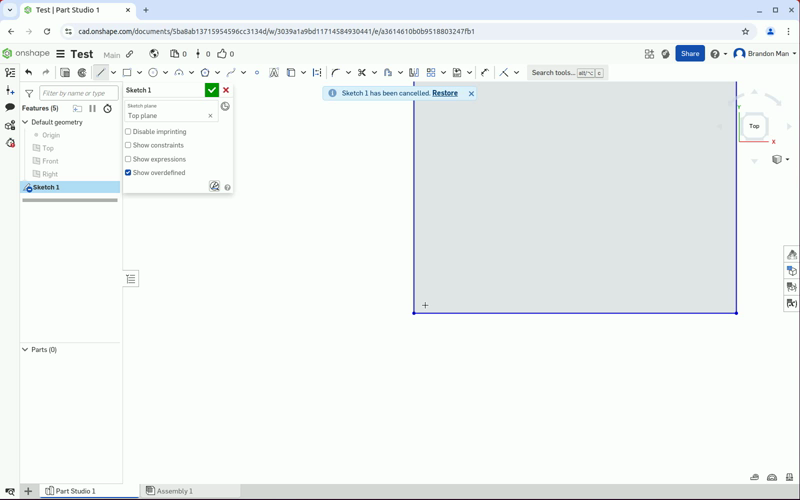
scroll(6)
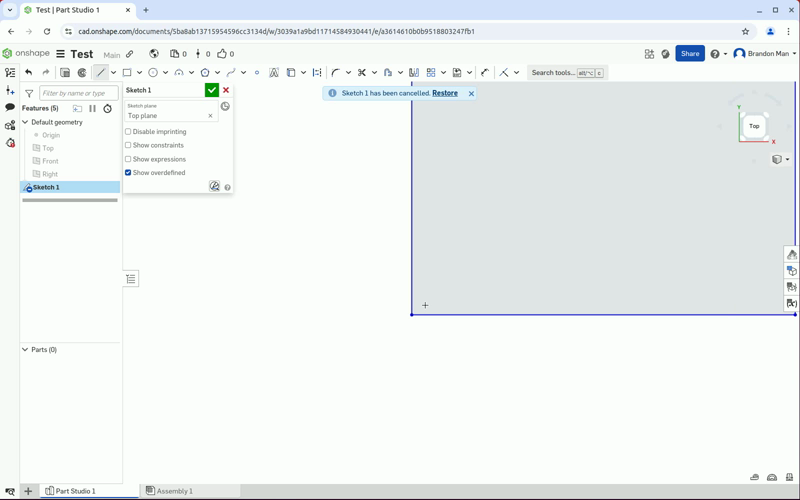
scroll(6)
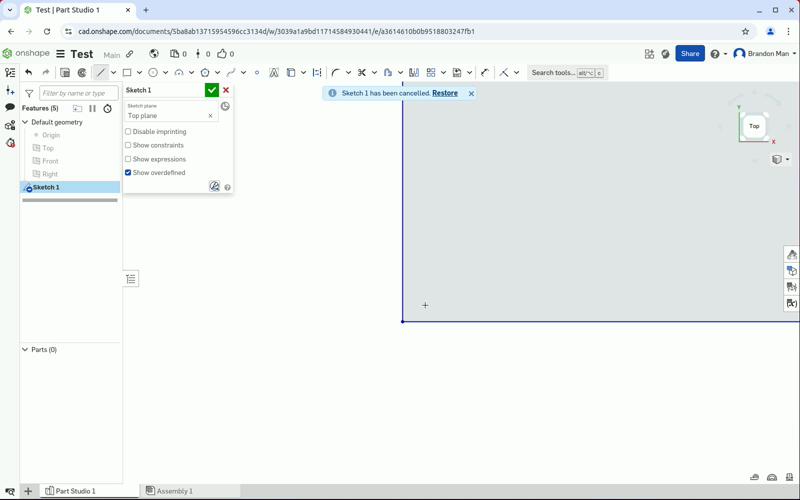
click(425, 304)
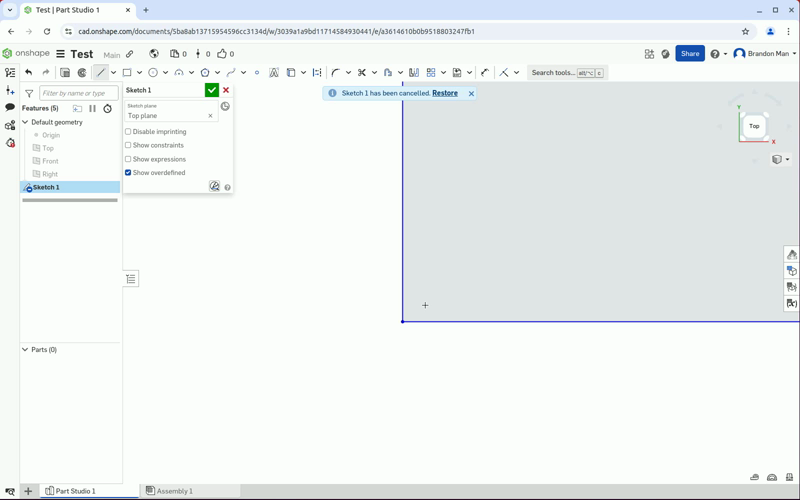
scroll(-6)
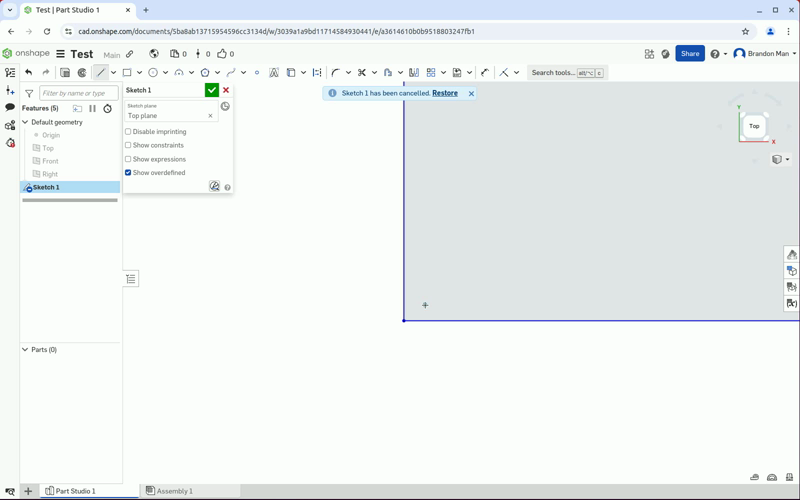
scroll(-6)
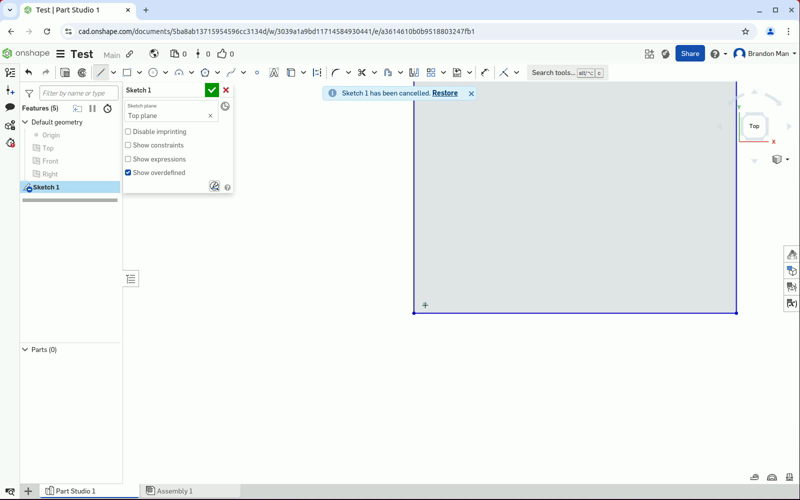
scroll(-6)
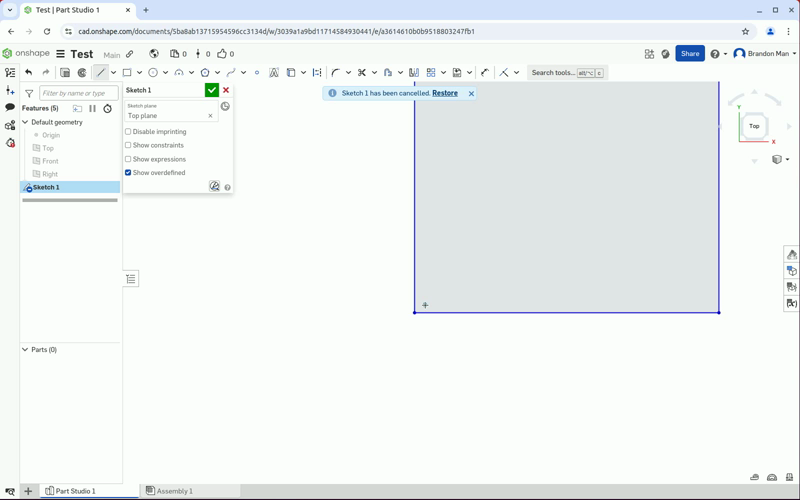
scroll(-6)
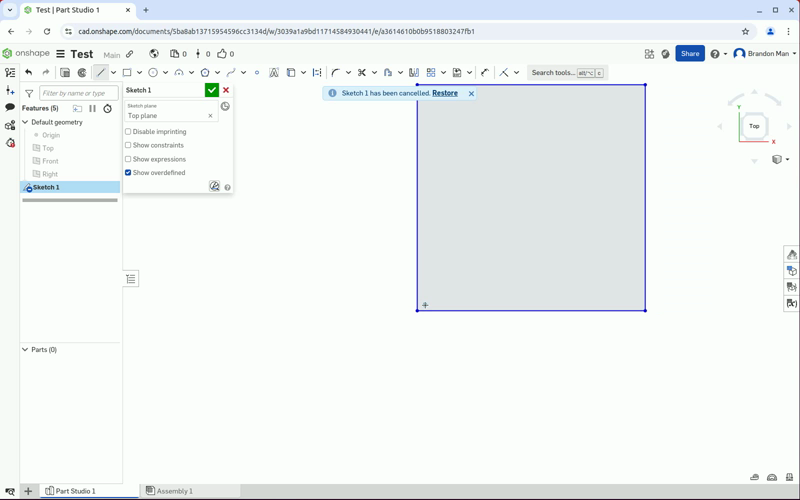
scroll(-6)
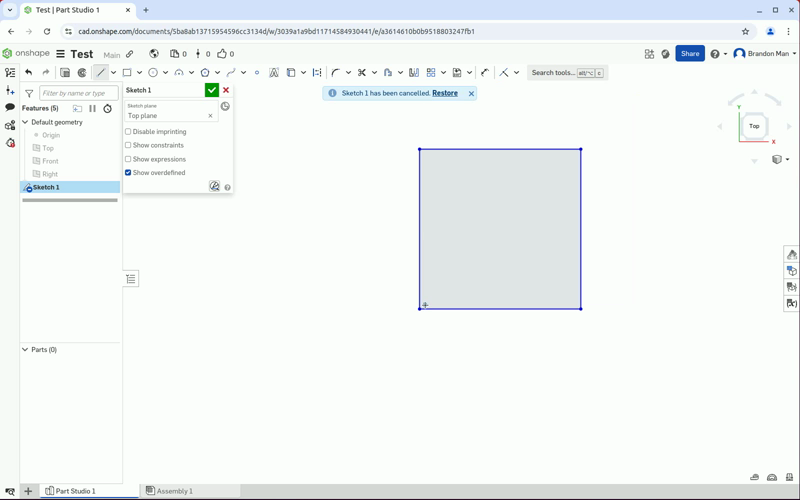
scroll(-6)
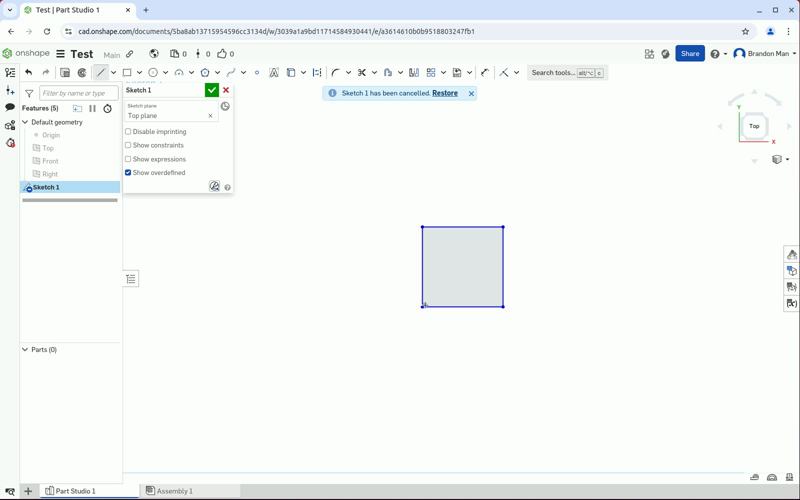
scroll(-6)
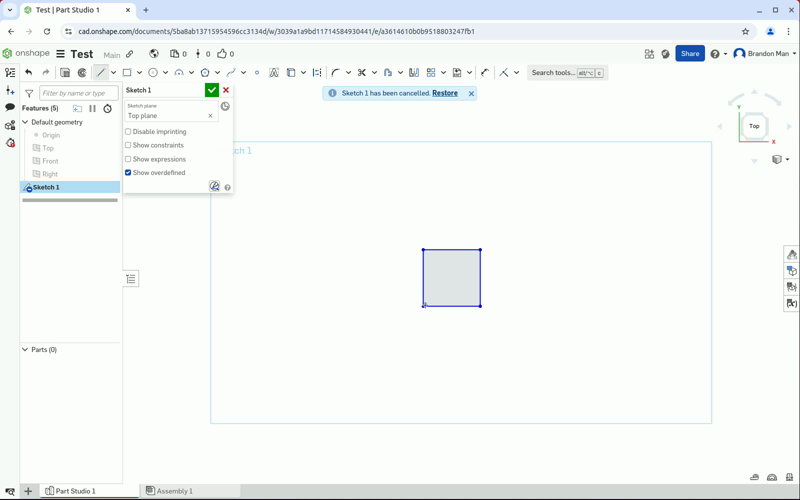
key_up(shift)
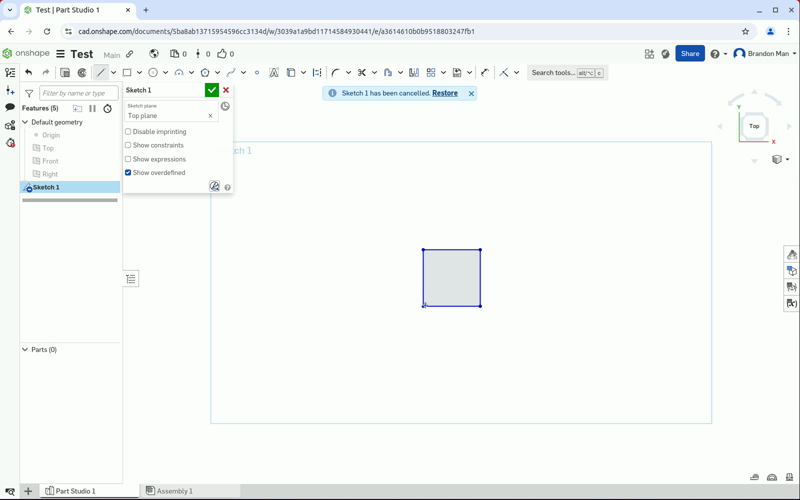
key_down(shift)
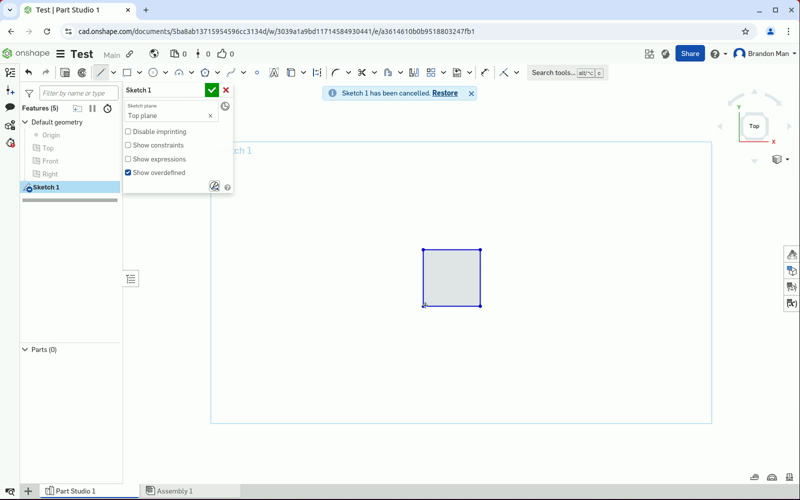
mouse_move(455, 304)
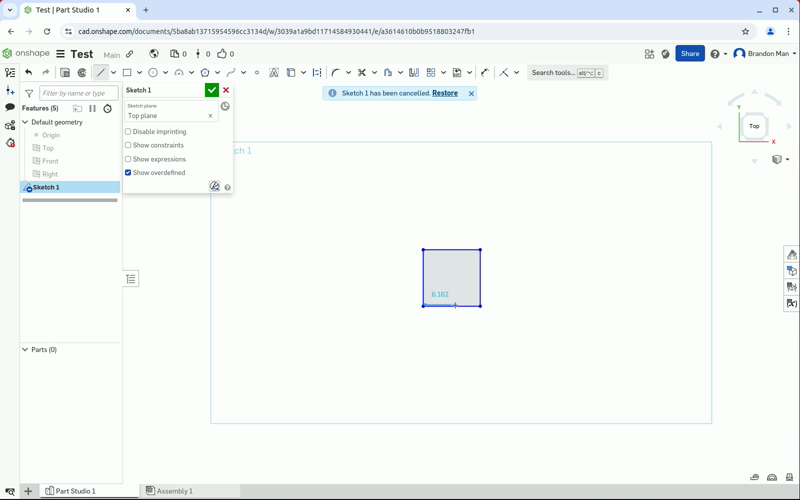
mouse_move(478, 304)
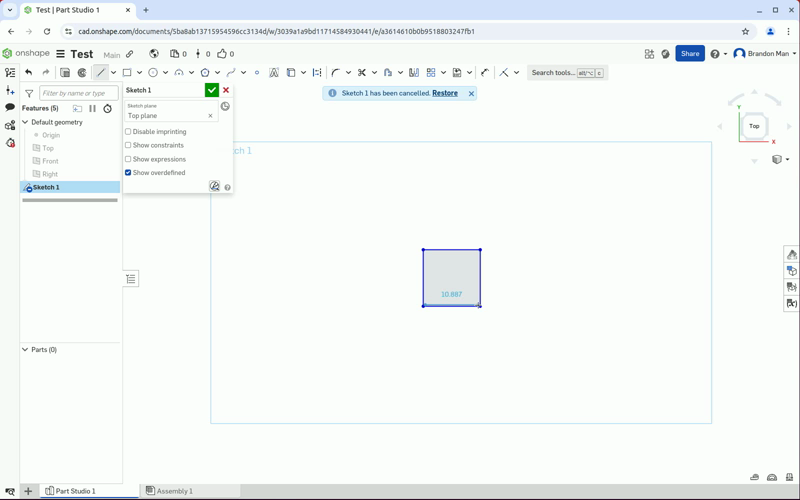
scroll(6)
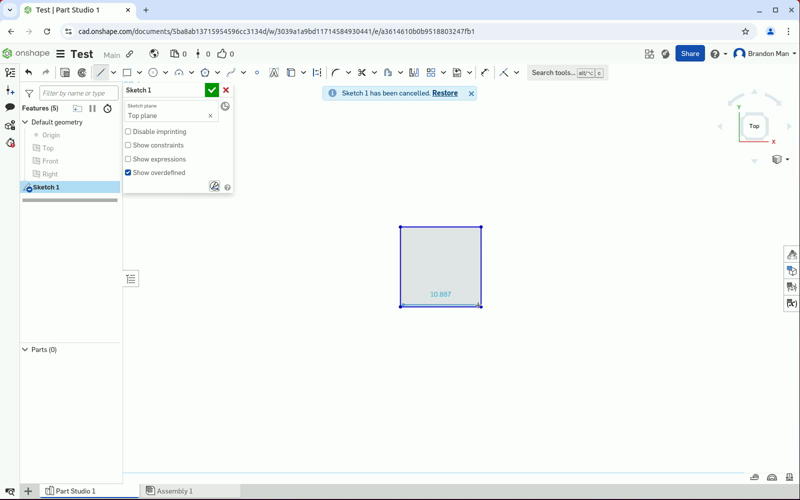
scroll(6)
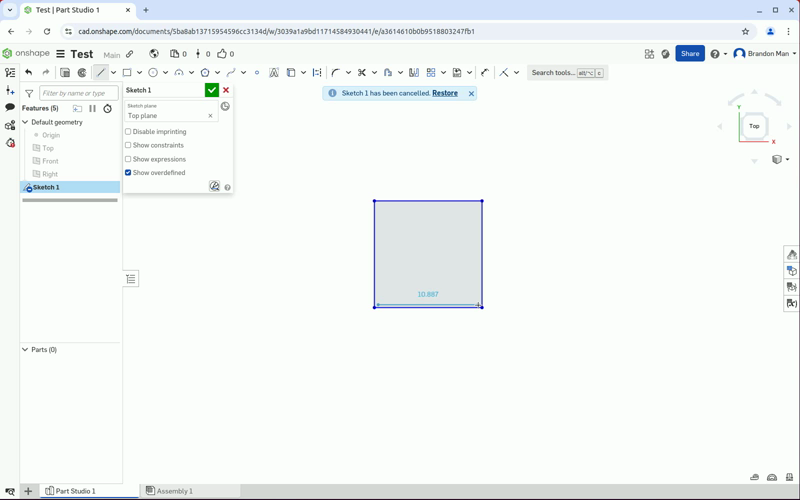
scroll(6)
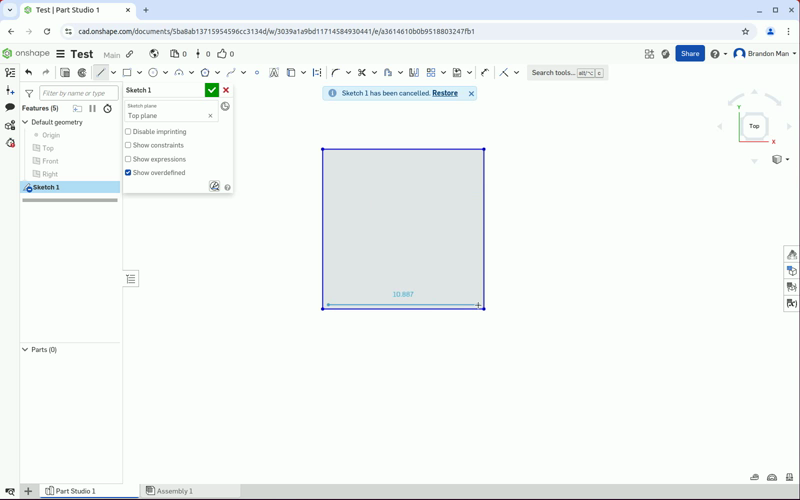
scroll(6)
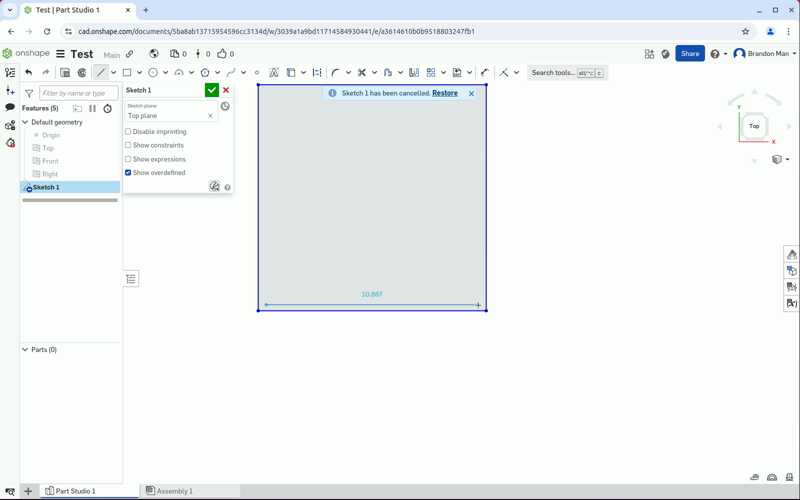
scroll(6)
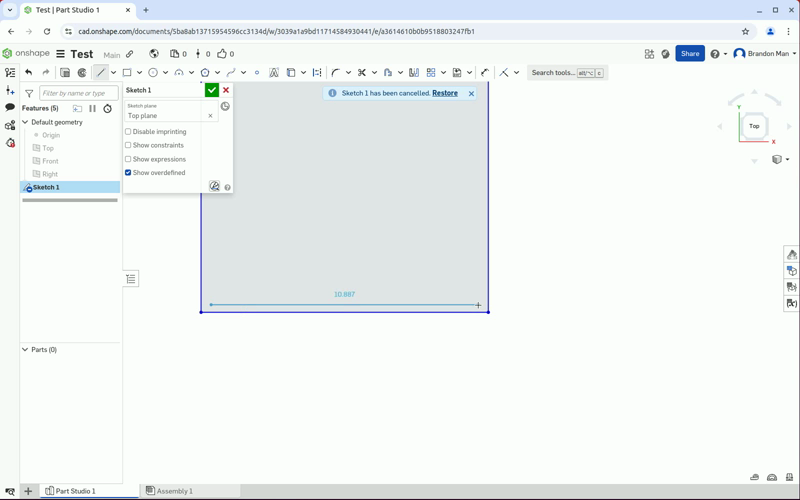
scroll(6)
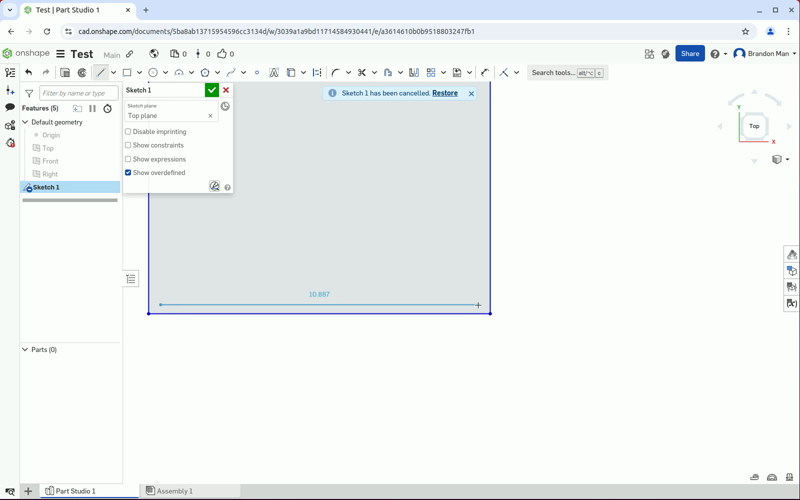
scroll(6)
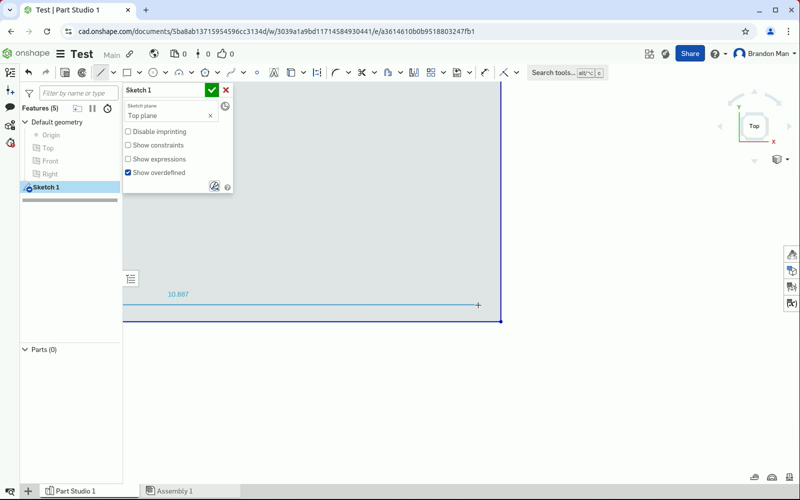
click(478, 304)
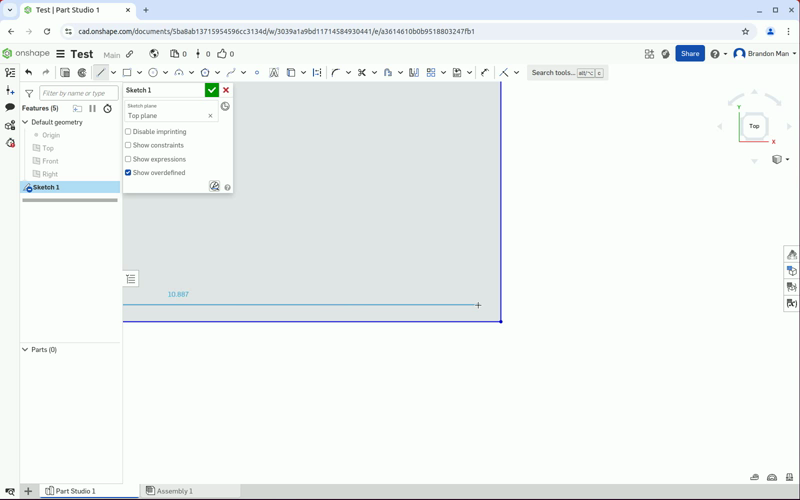
scroll(-6)
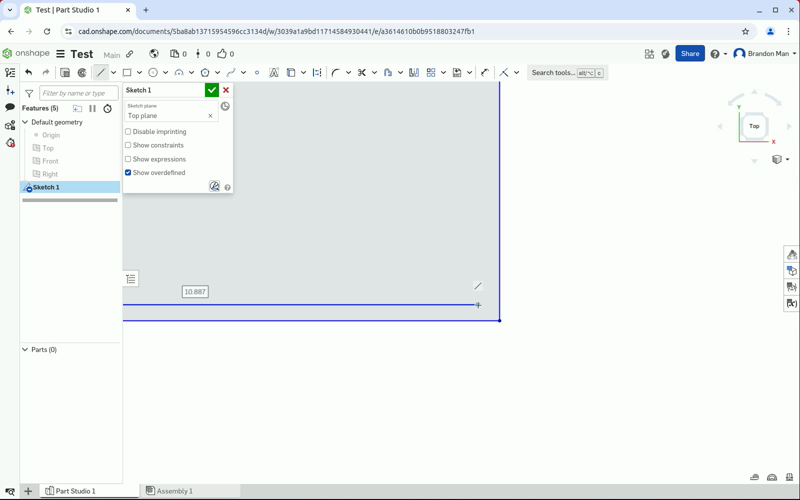
scroll(-6)
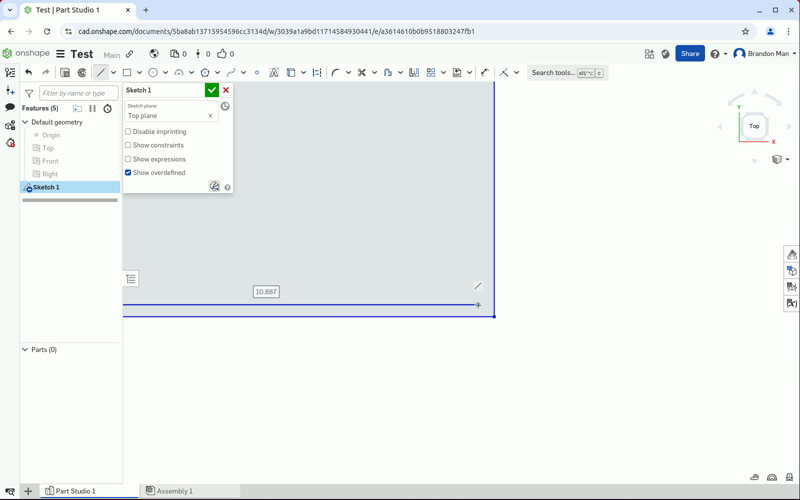
scroll(-6)
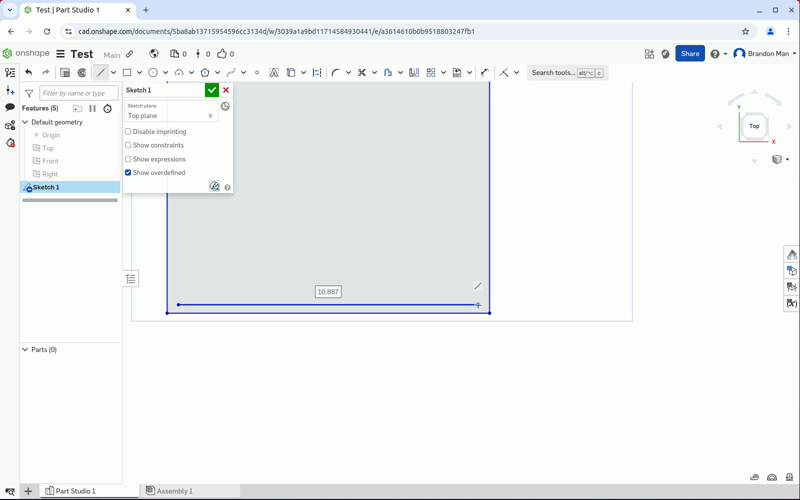
scroll(-6)
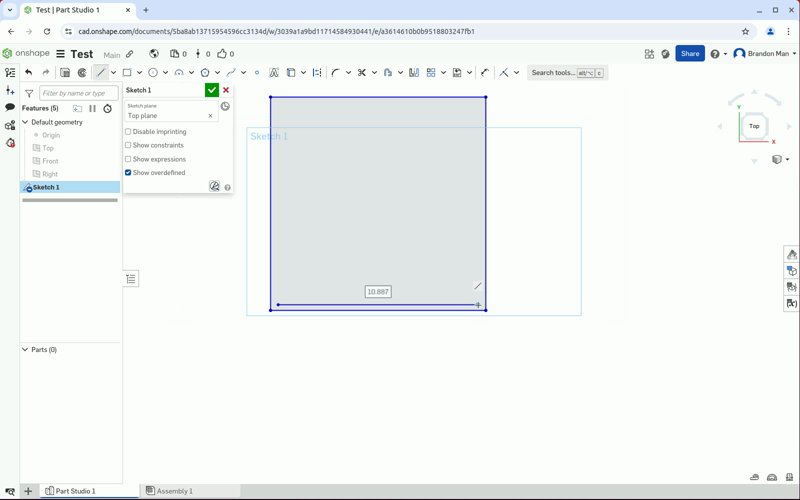
scroll(-6)
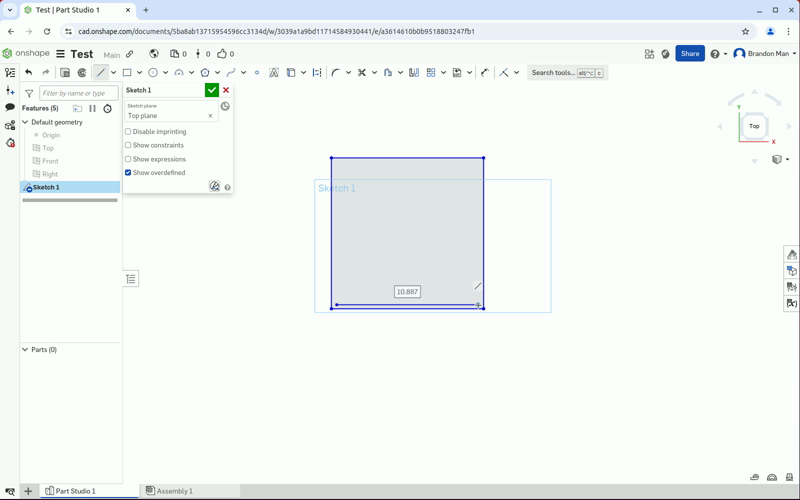
scroll(-6)
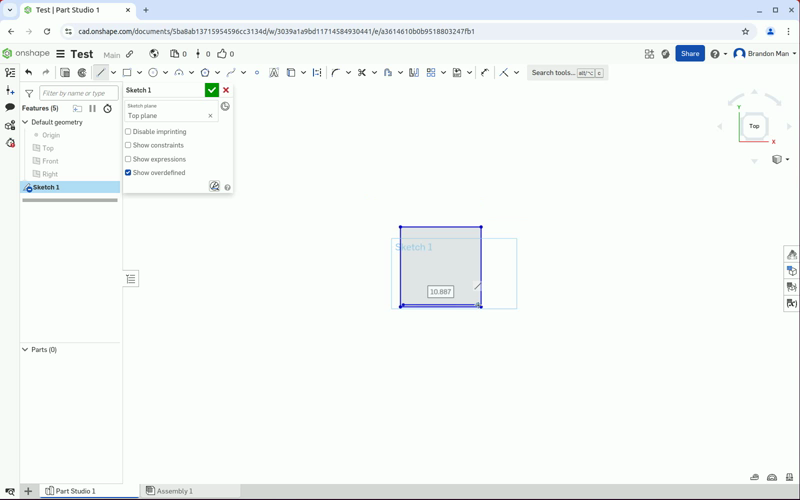
scroll(-6)
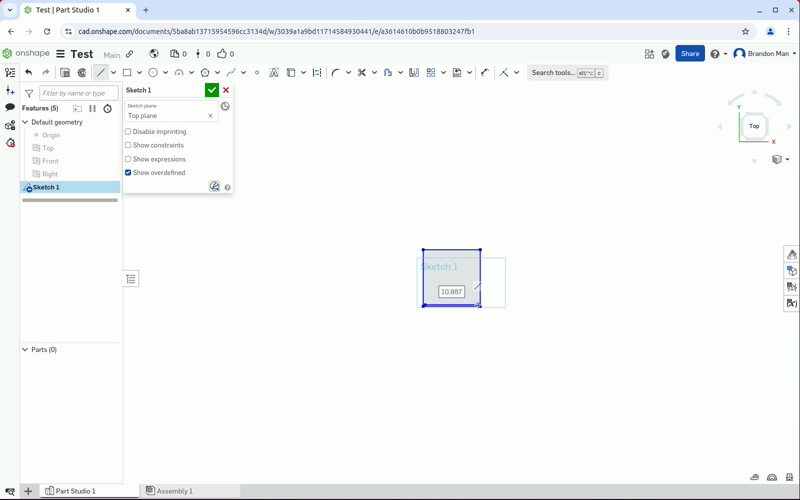
key_up(shift)
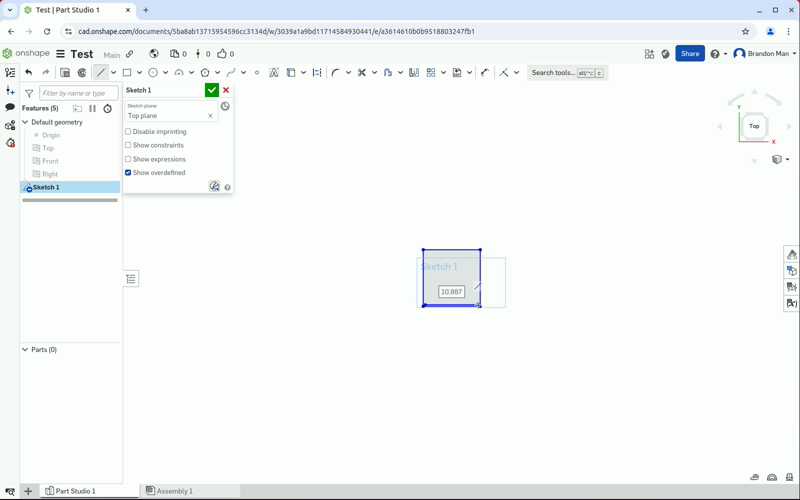
key_down(shift)
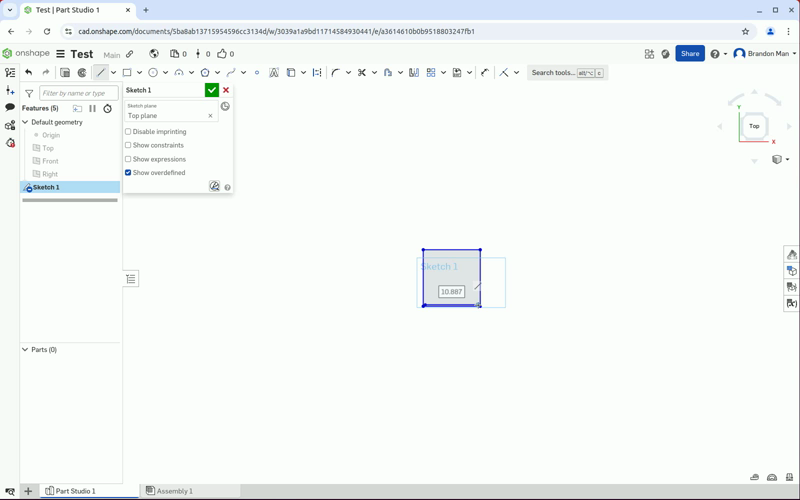
mouse_move(508, 304)
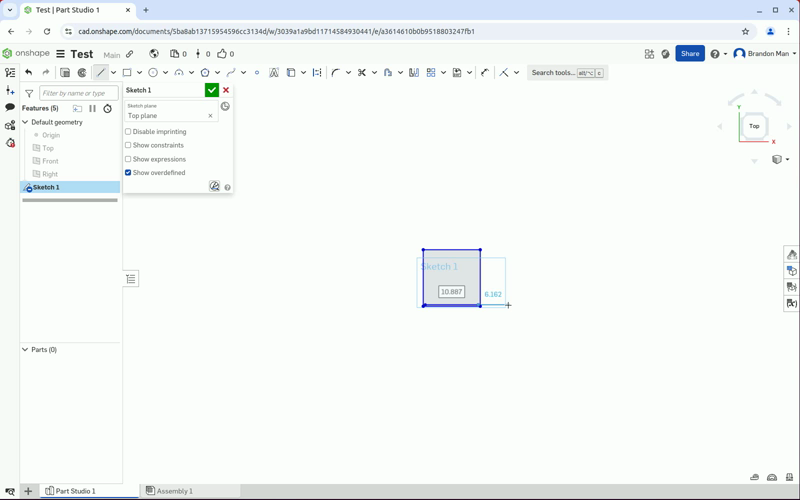
mouse_move(478, 251)
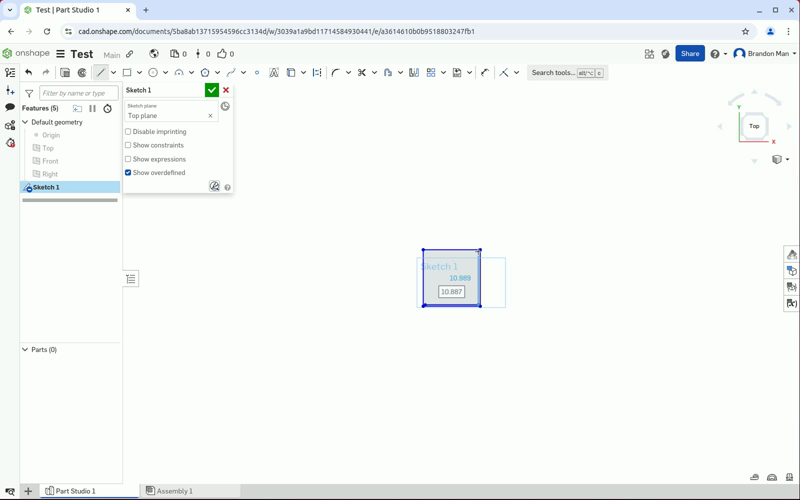
scroll(6)
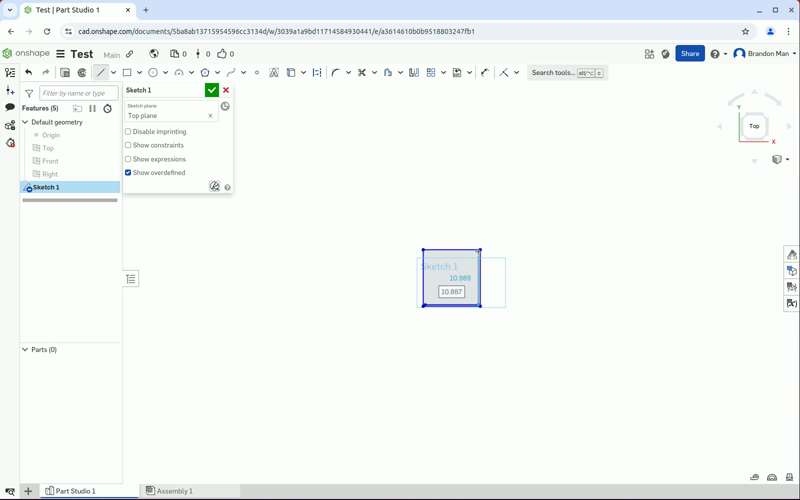
scroll(6)
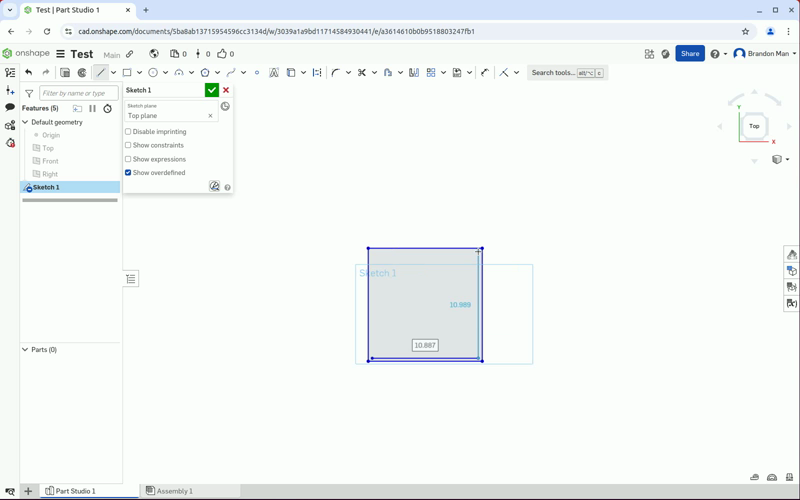
scroll(6)
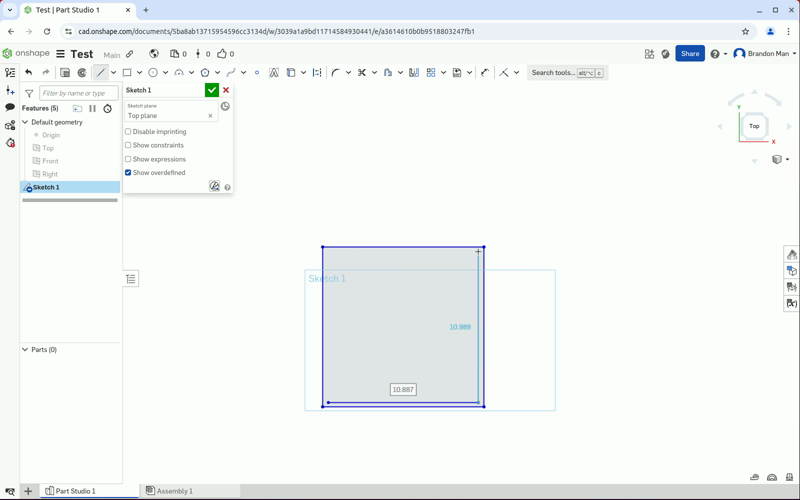
scroll(6)
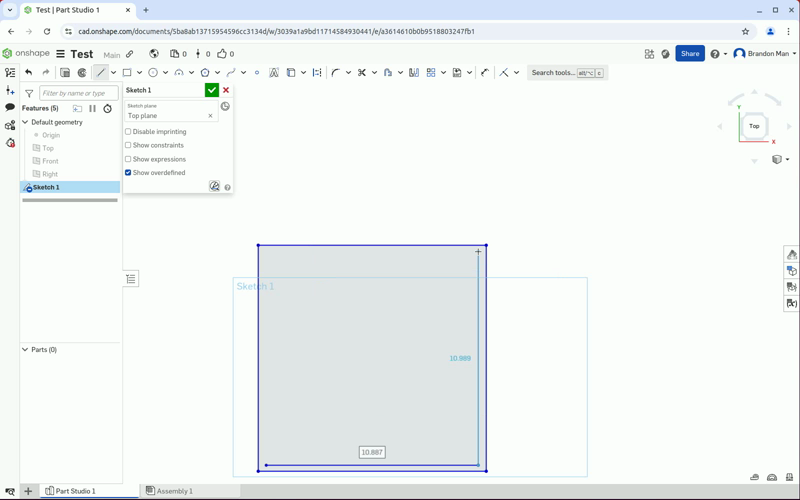
scroll(6)
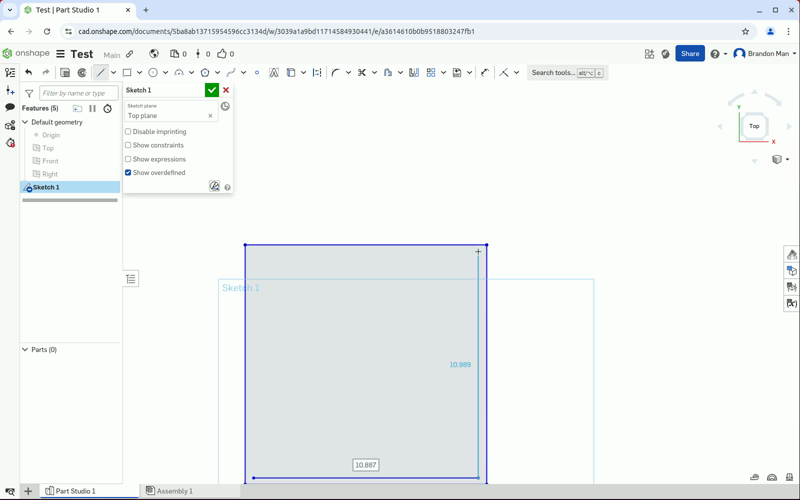
scroll(6)
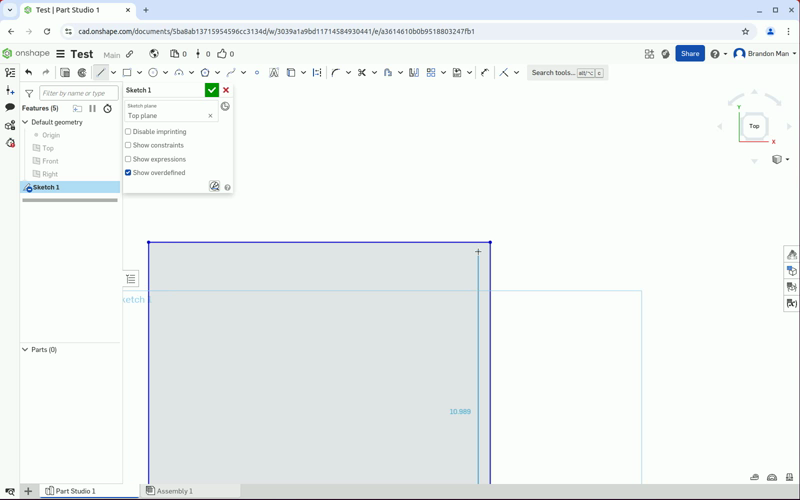
scroll(6)
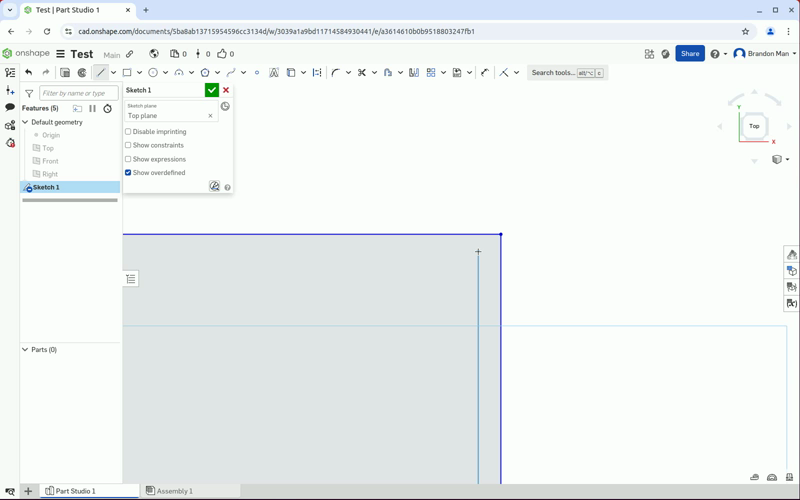
click(478, 251)
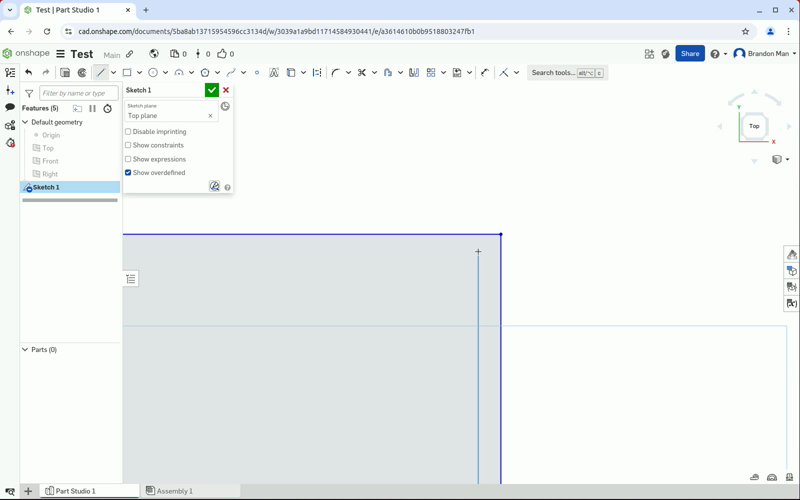
scroll(-6)
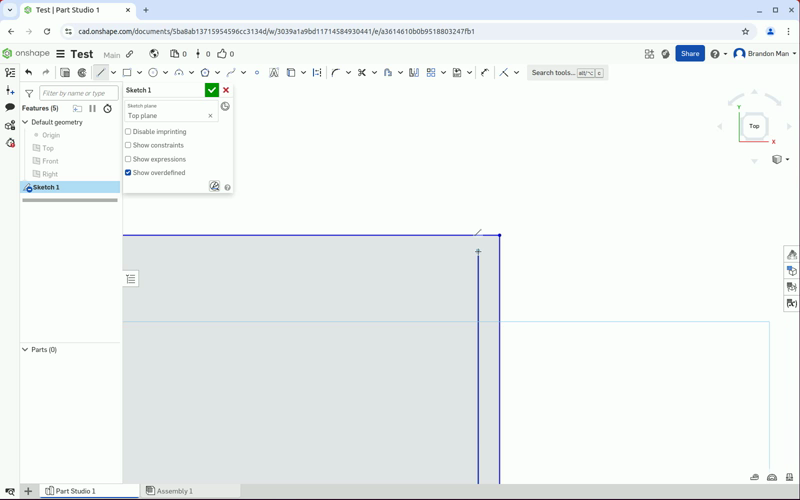
scroll(-6)
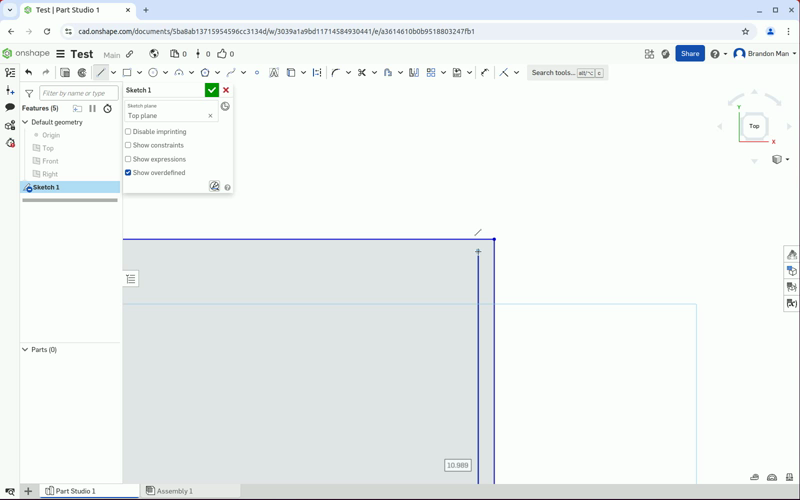
scroll(-6)
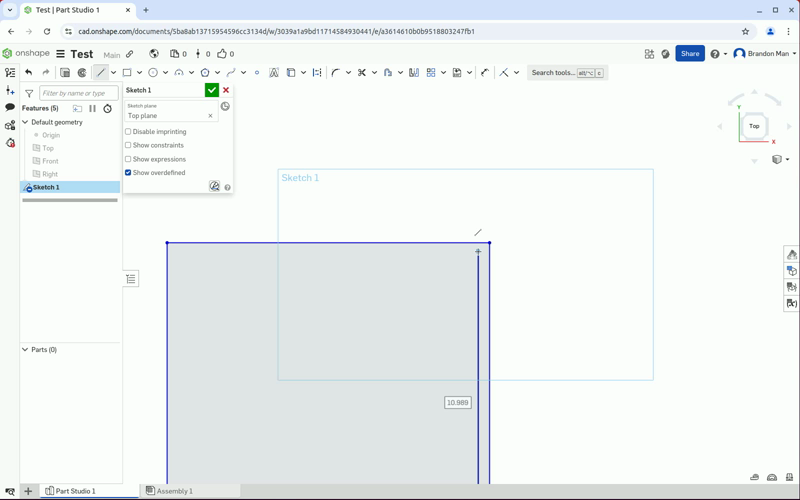
scroll(-6)
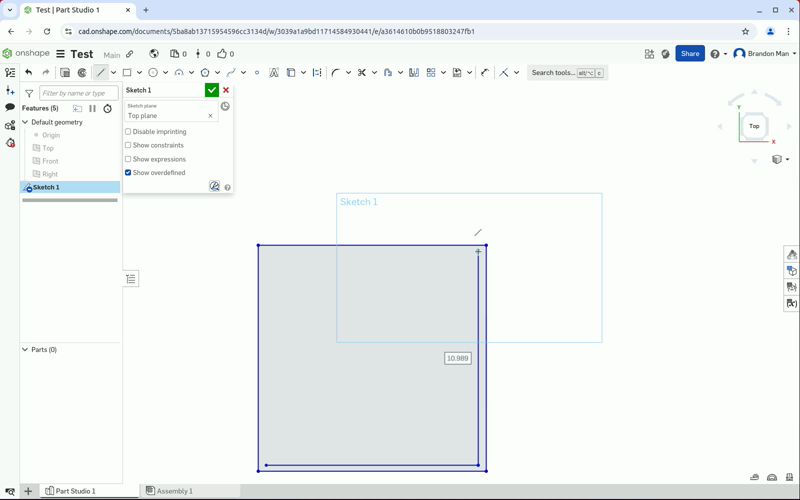
scroll(-6)
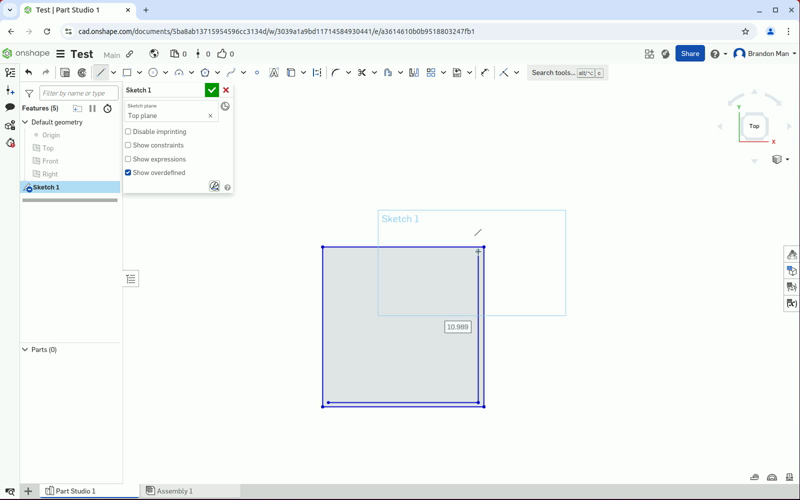
scroll(-6)
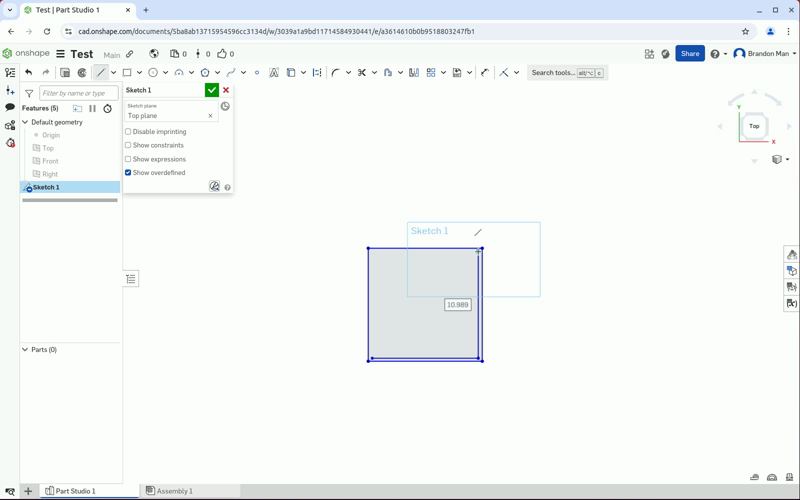
scroll(-6)
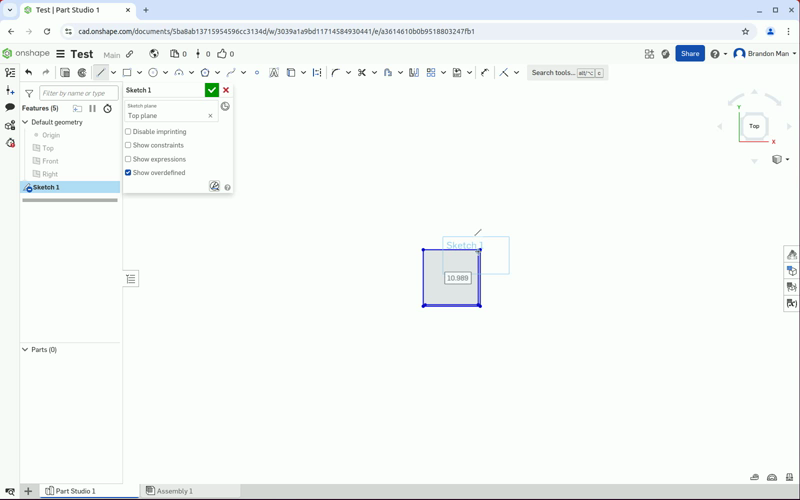
key_up(shift)
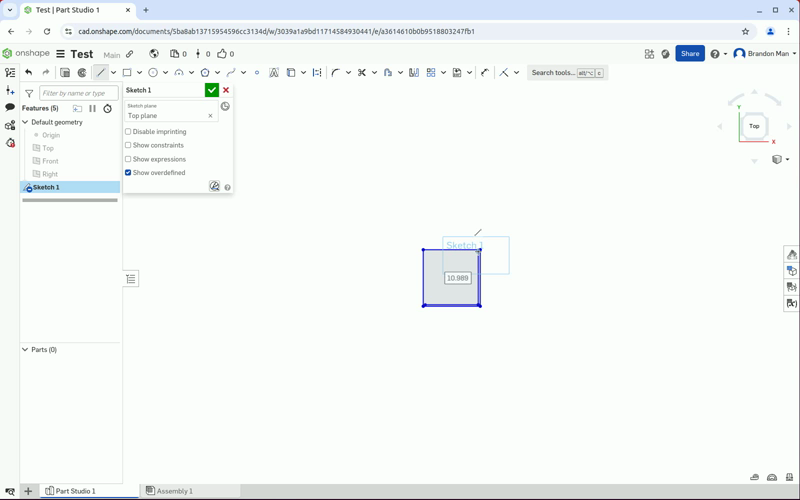
key_down(shift)
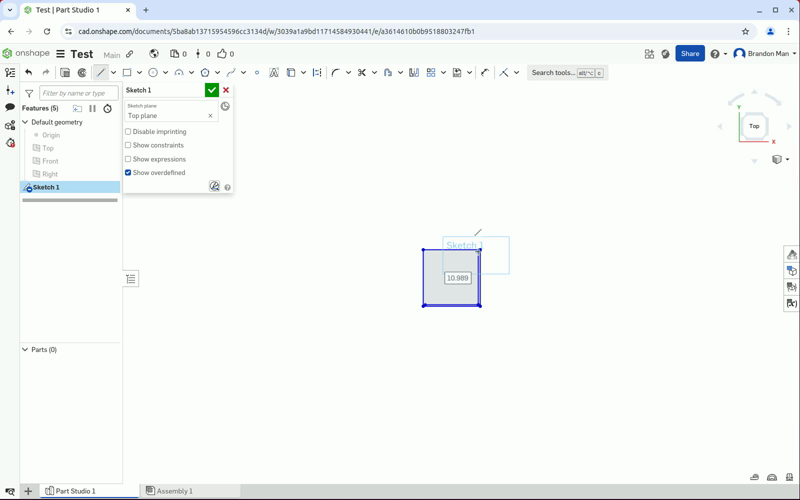
mouse_move(508, 251)
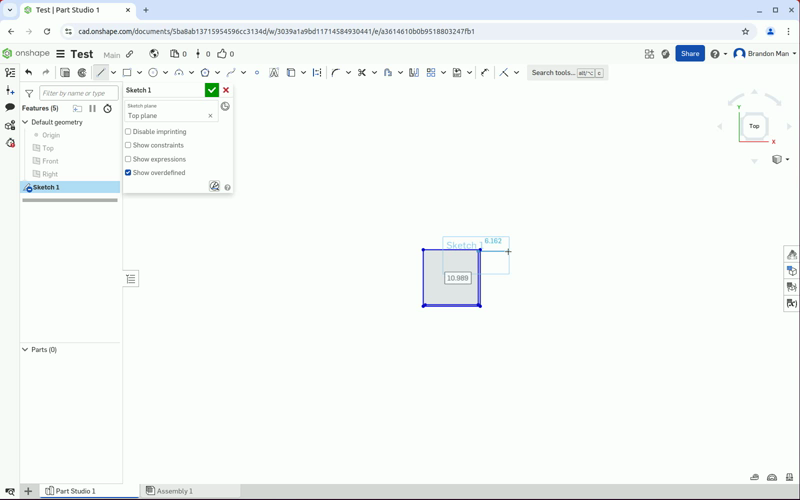
mouse_move(425, 251)
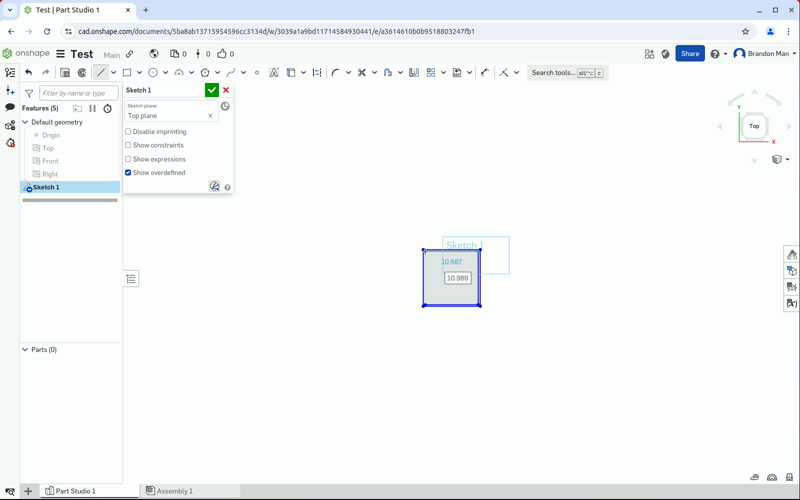
scroll(6)
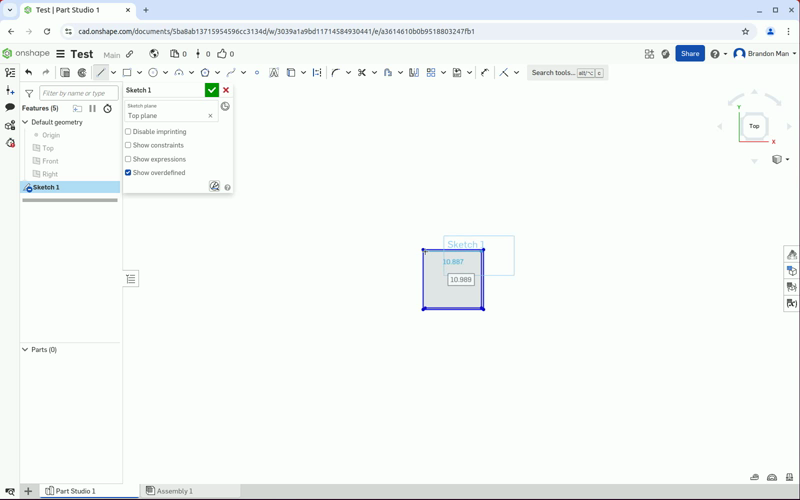
scroll(6)
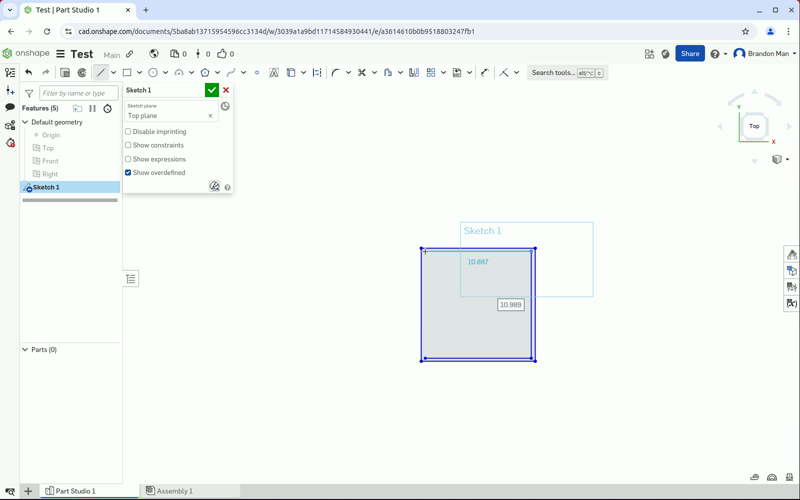
scroll(6)
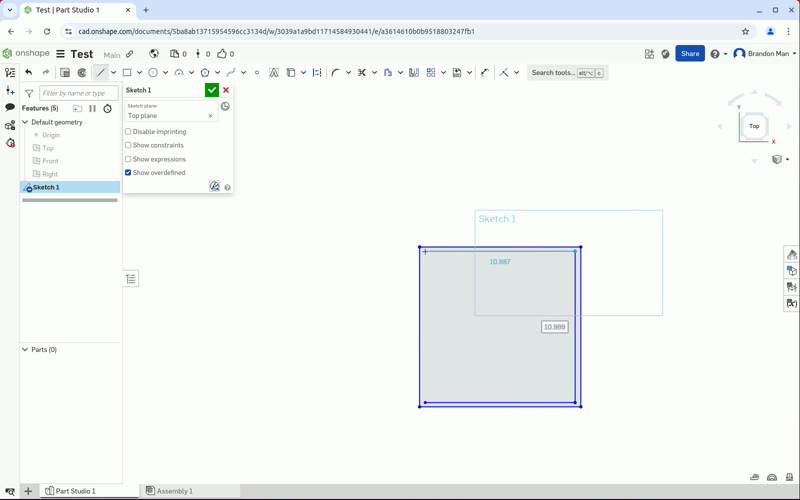
scroll(6)
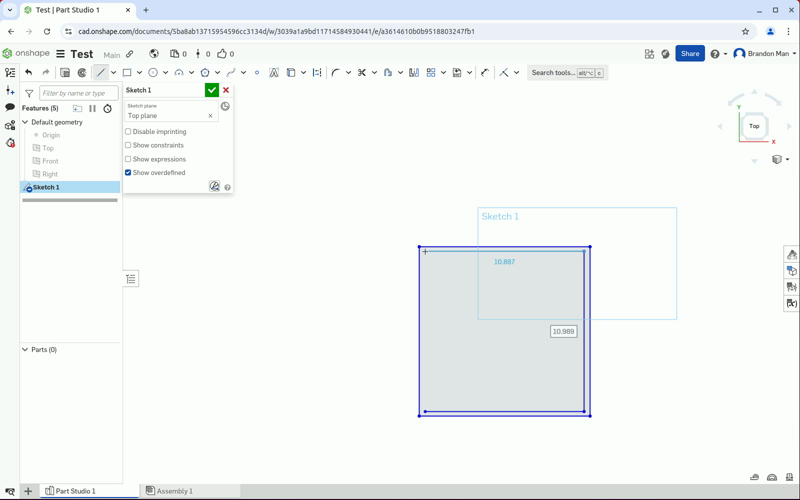
scroll(6)
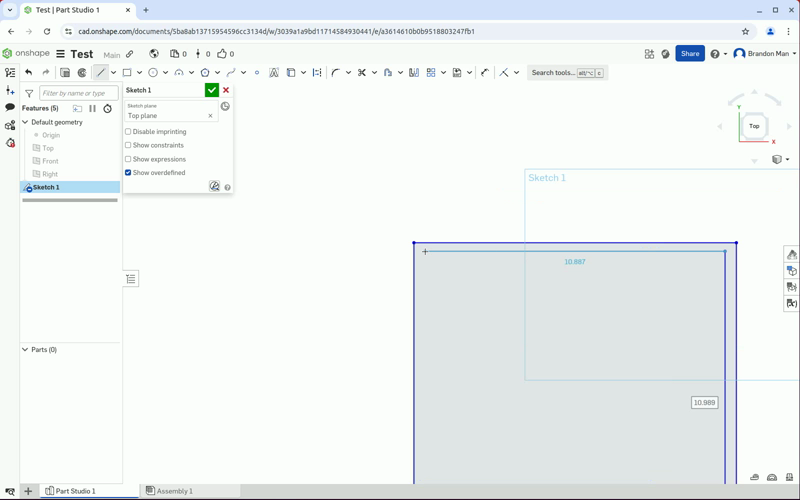
scroll(6)
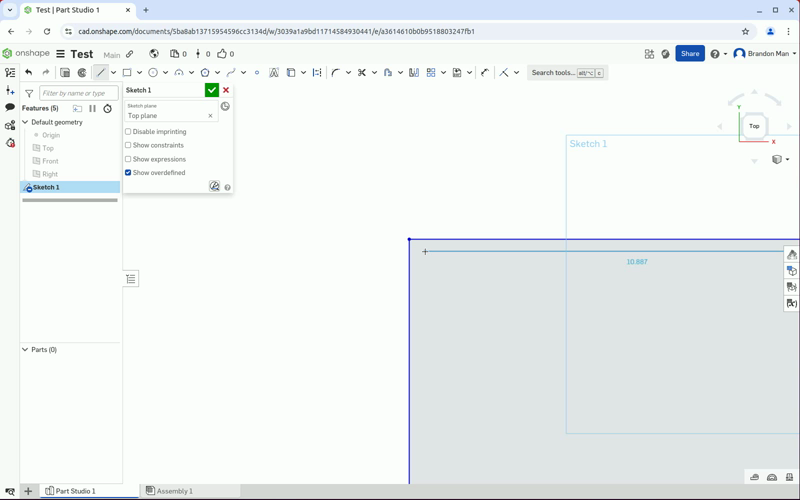
scroll(6)
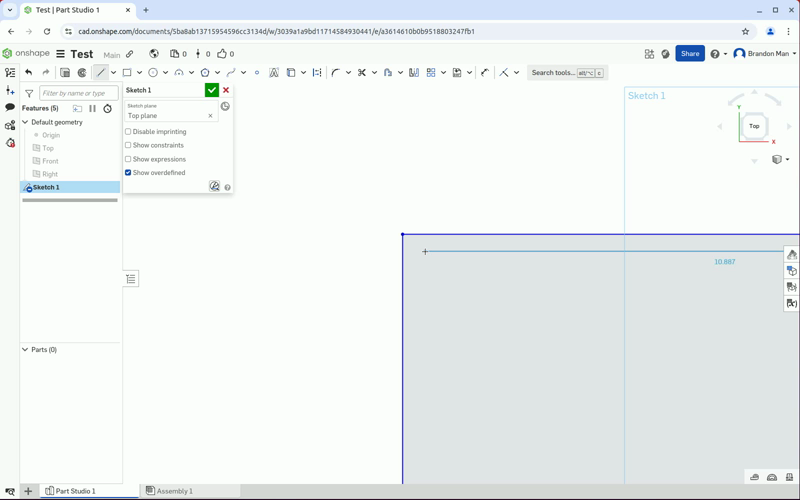
click(425, 251)
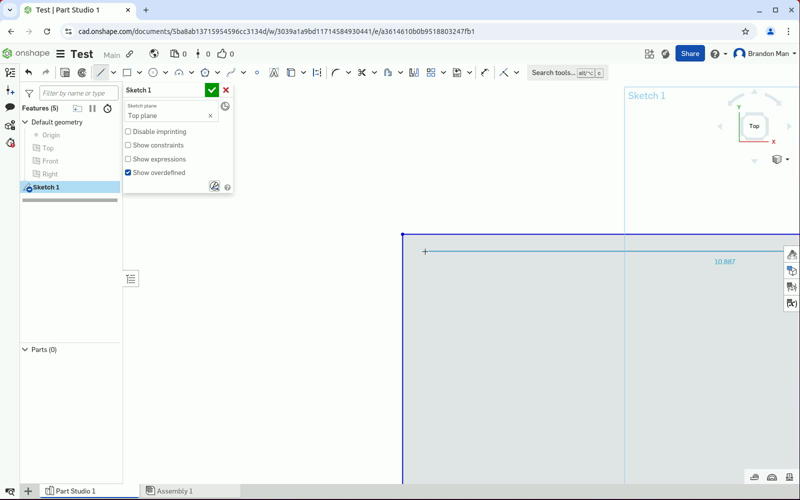
scroll(-6)
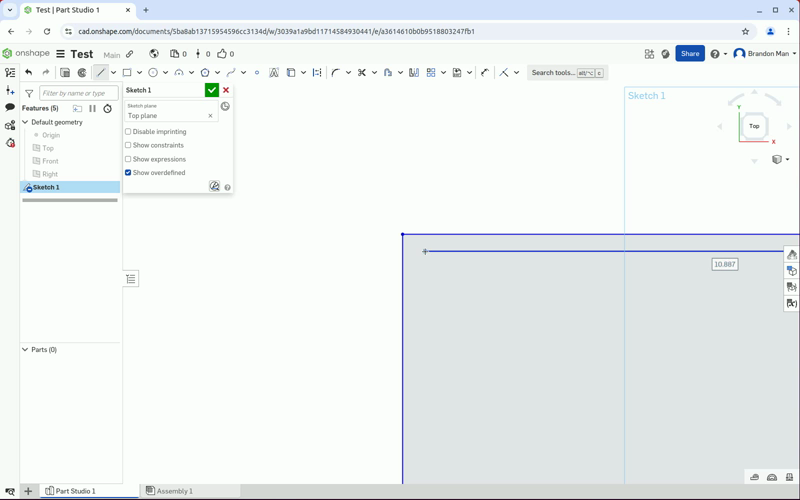
scroll(-6)
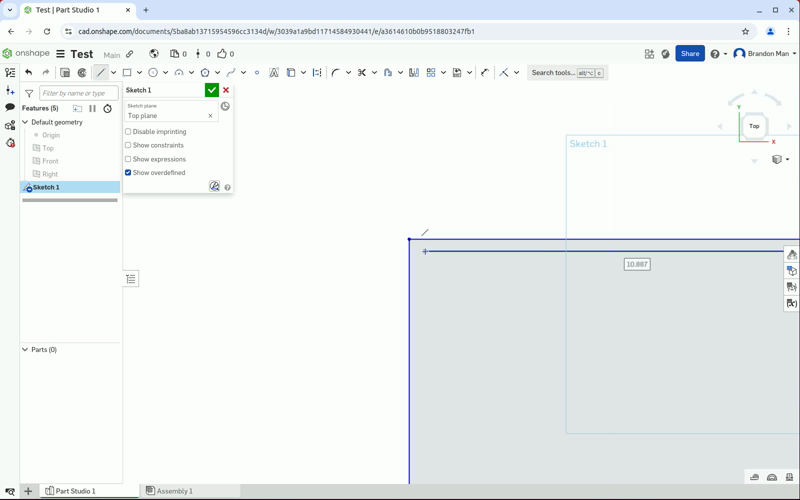
scroll(-6)
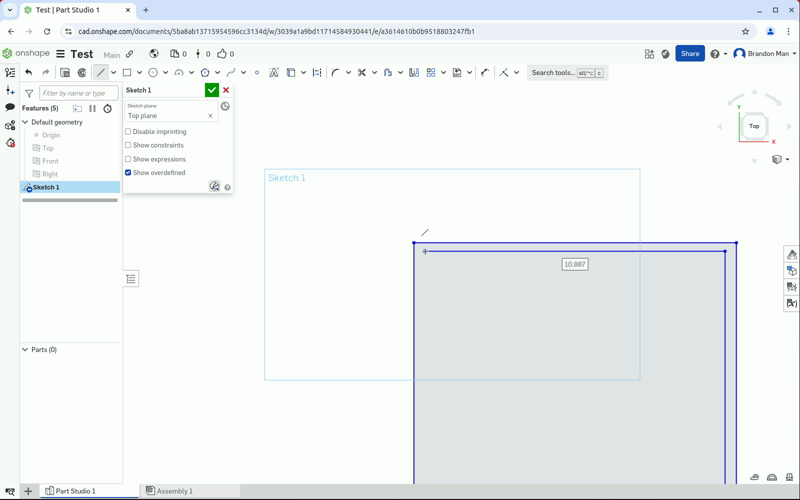
scroll(-6)
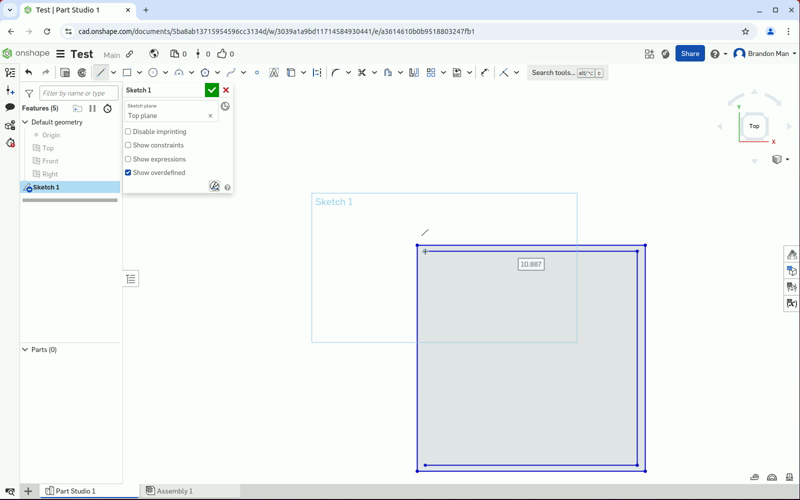
scroll(-6)
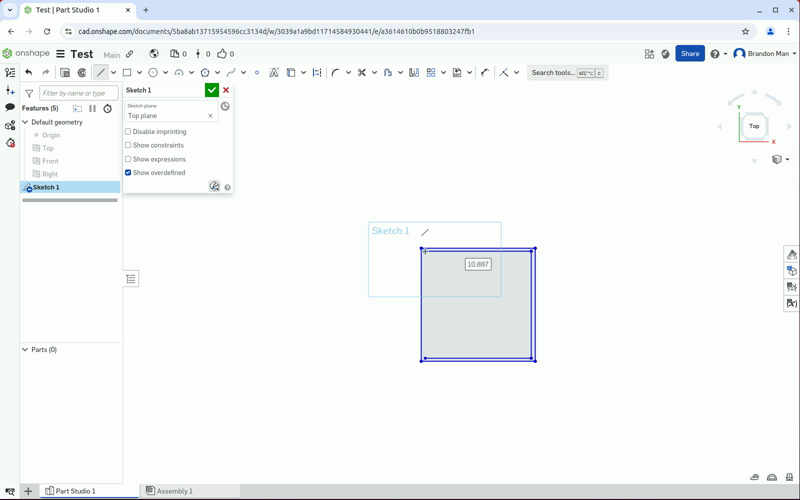
scroll(-6)
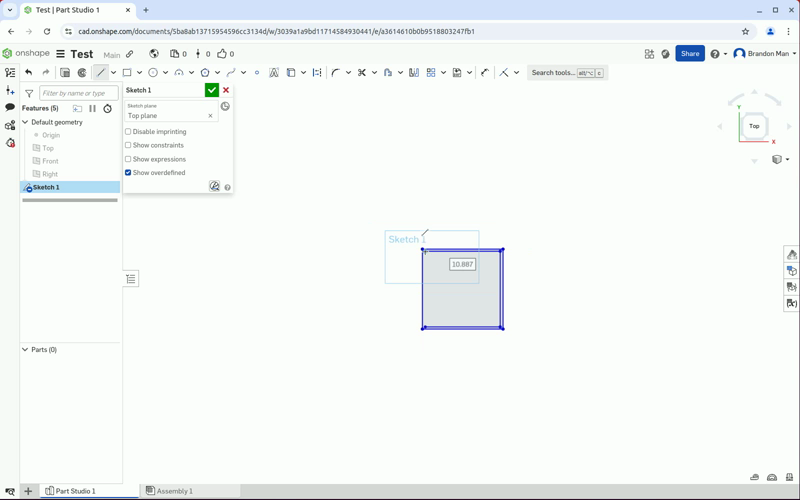
scroll(-6)
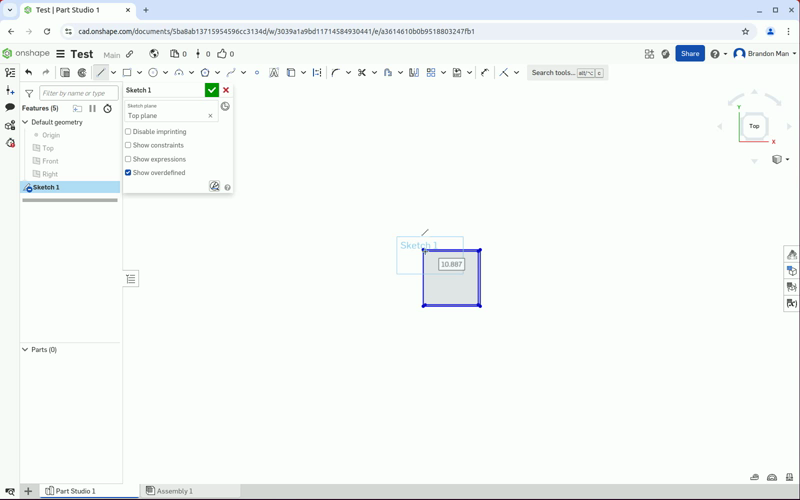
key_up(shift)
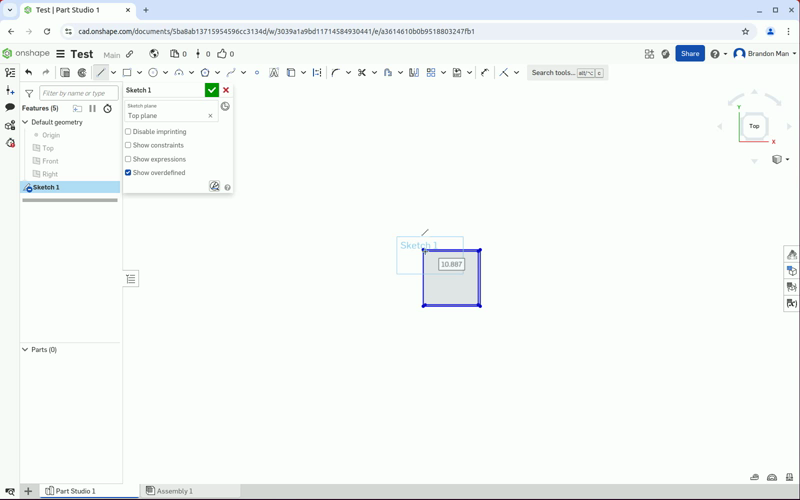
mouse_move(455, 251)
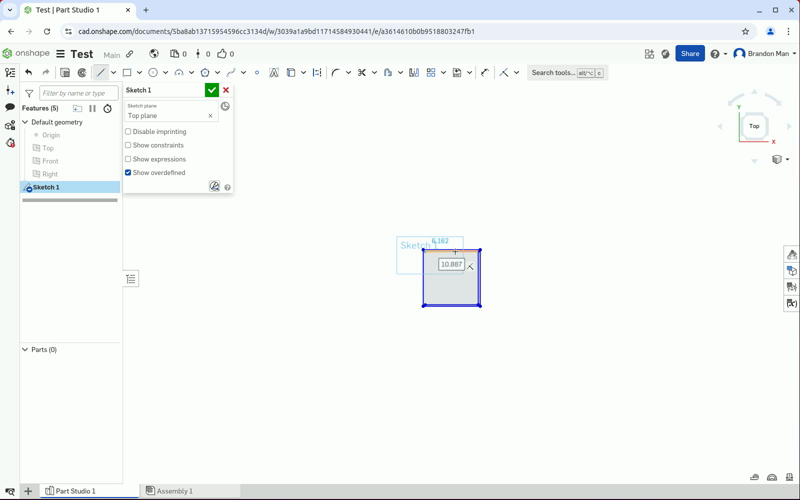
key_down(shift)
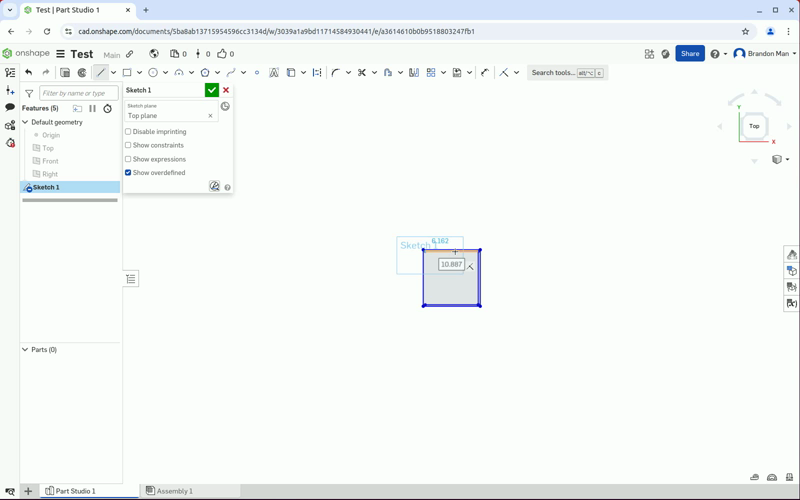
mouse_move(425, 304)
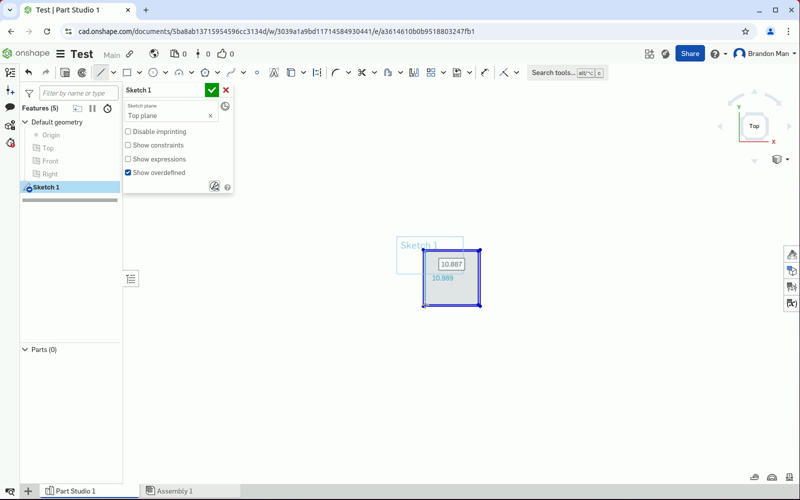
scroll(6)
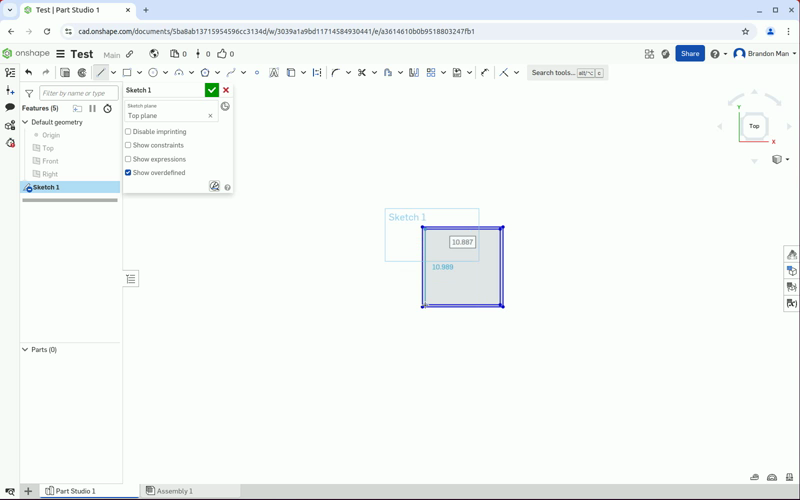
scroll(6)
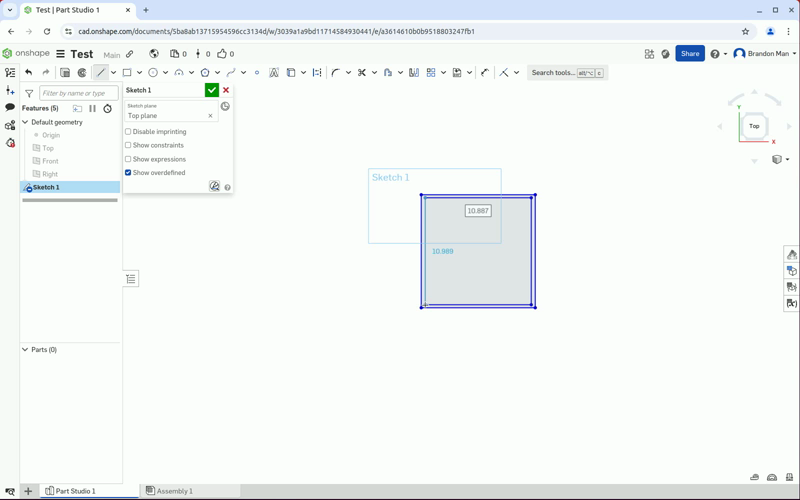
scroll(6)
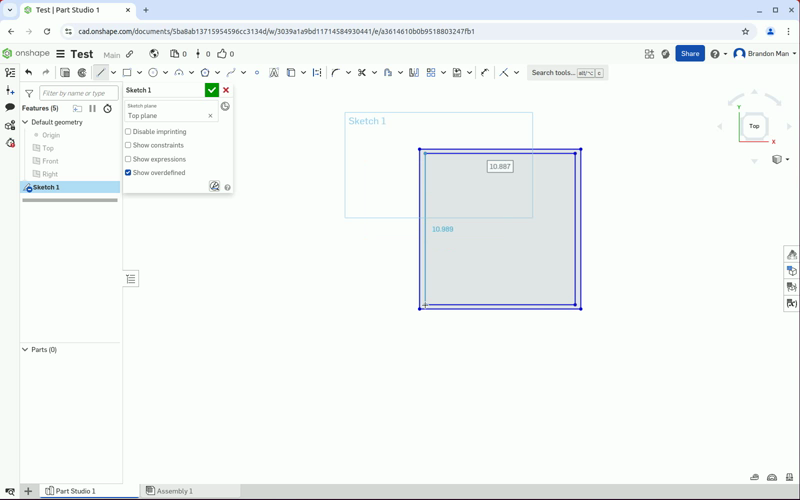
scroll(6)
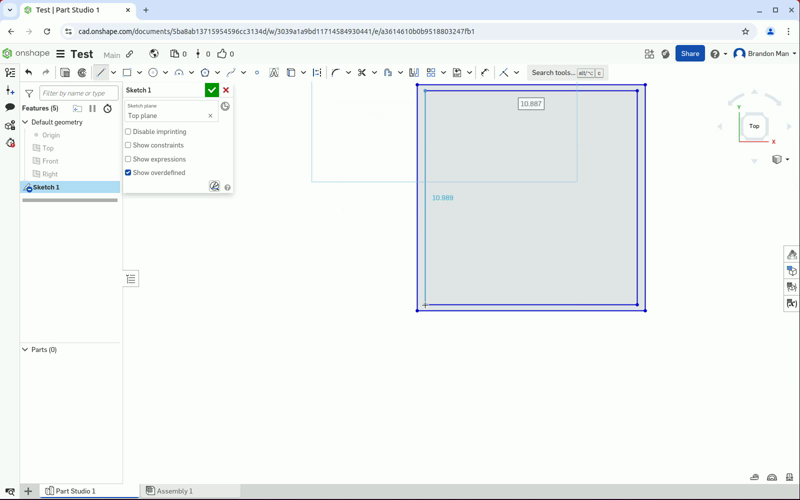
scroll(6)
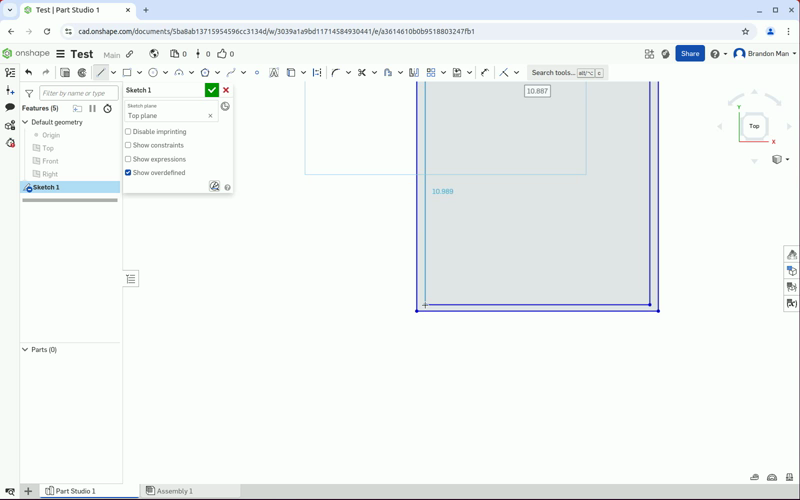
scroll(6)
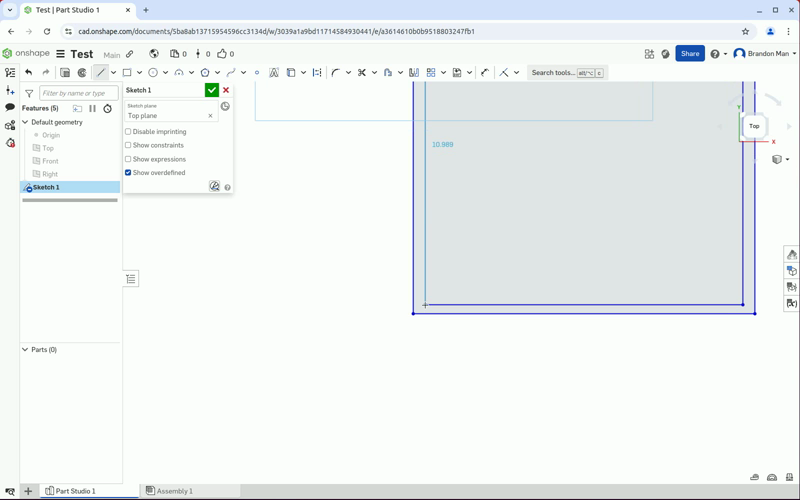
scroll(6)
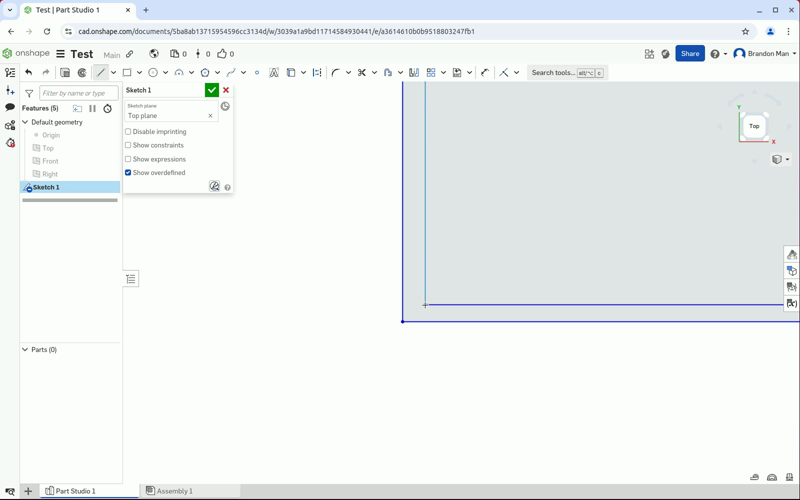
key_up(shift)
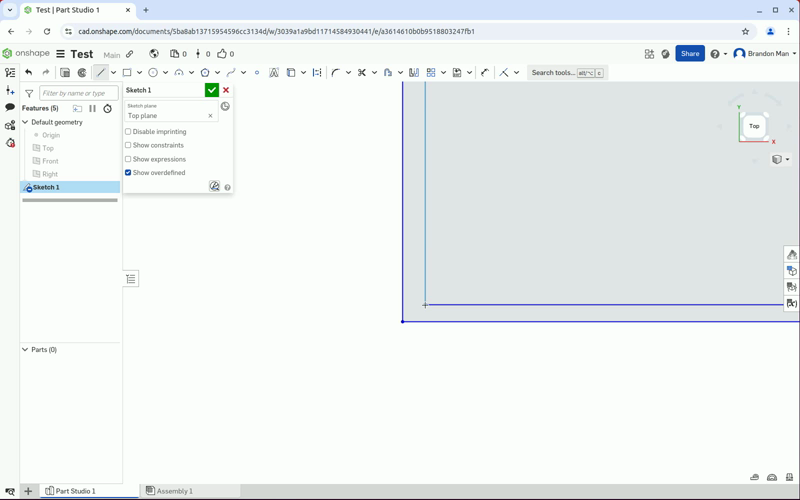
click(425, 304)
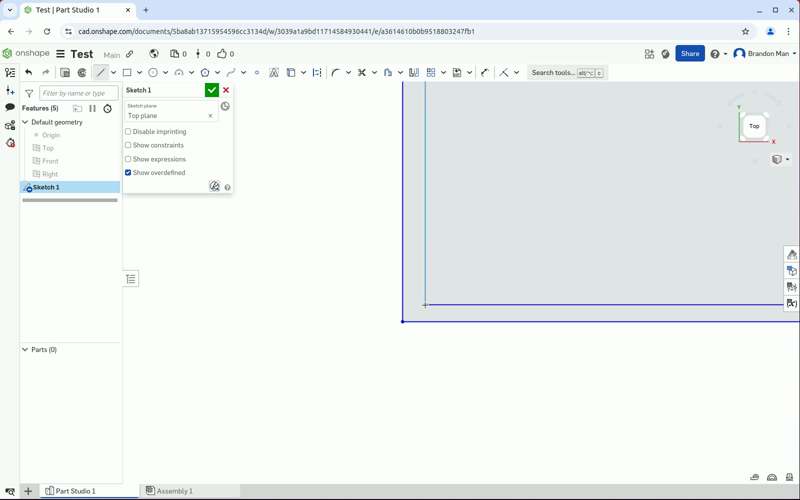
scroll(-6)
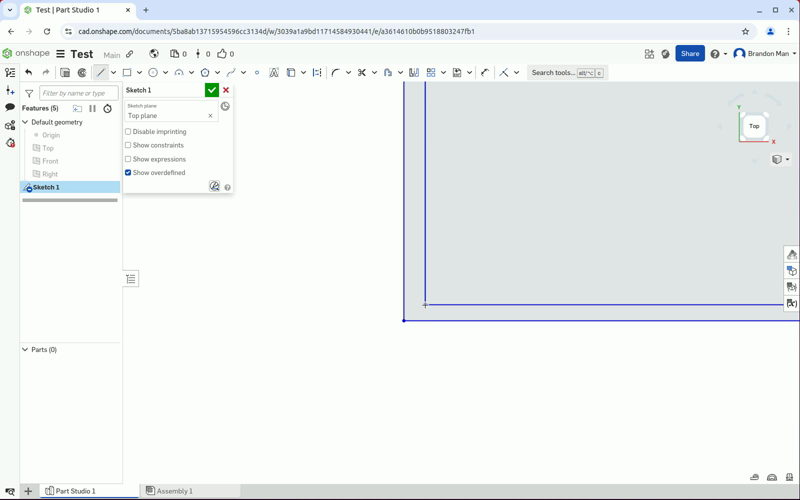
scroll(-6)
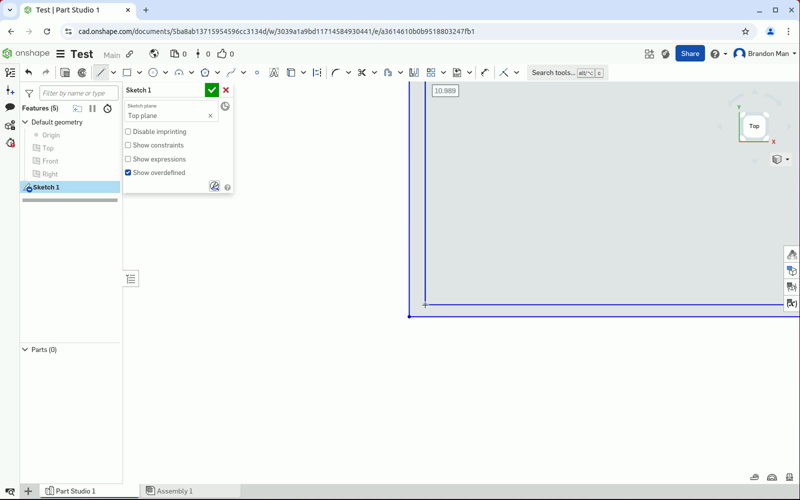
scroll(-6)
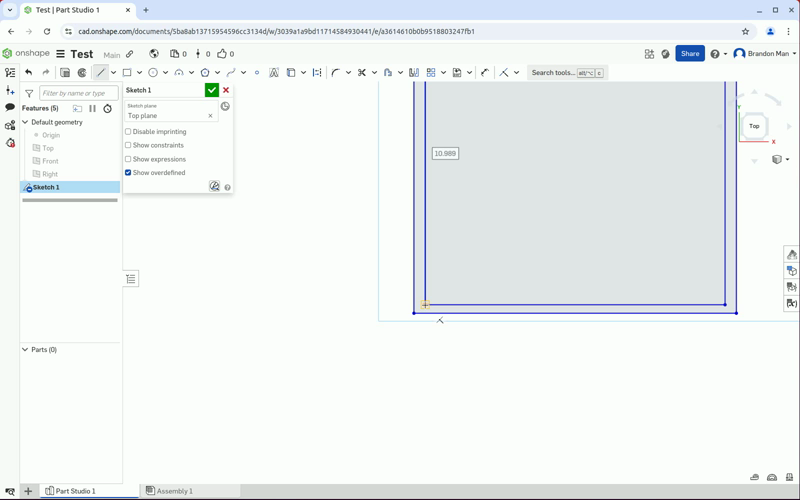
scroll(-6)
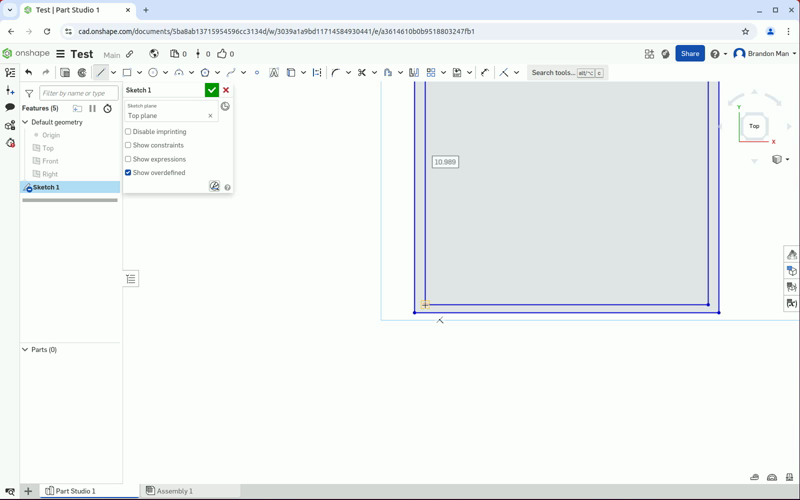
scroll(-6)
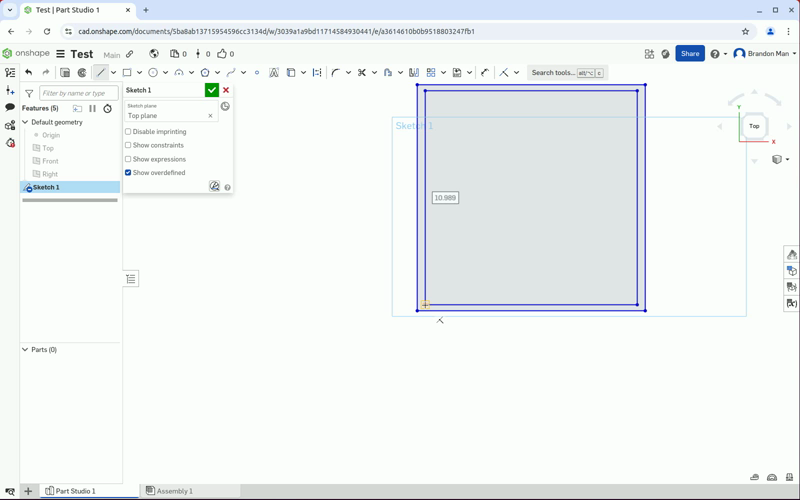
scroll(-6)
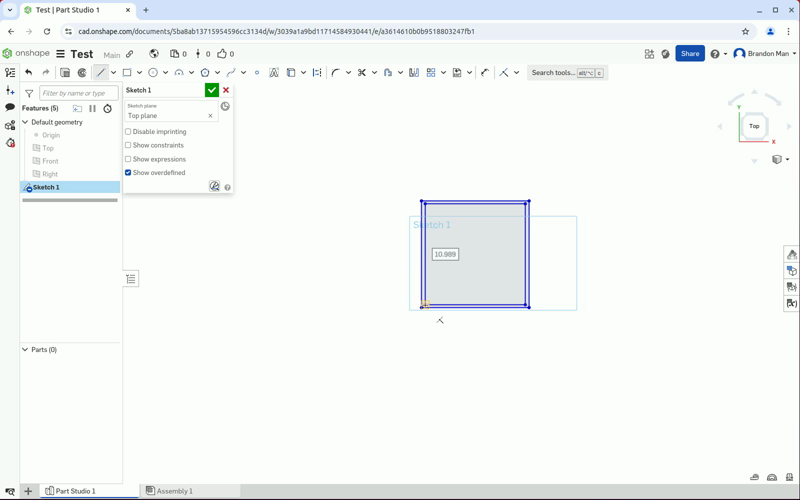
scroll(-6)
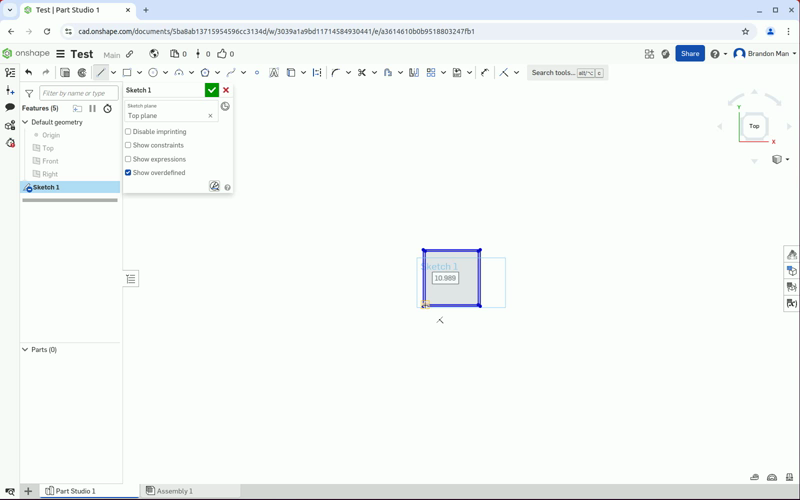
key(esc)
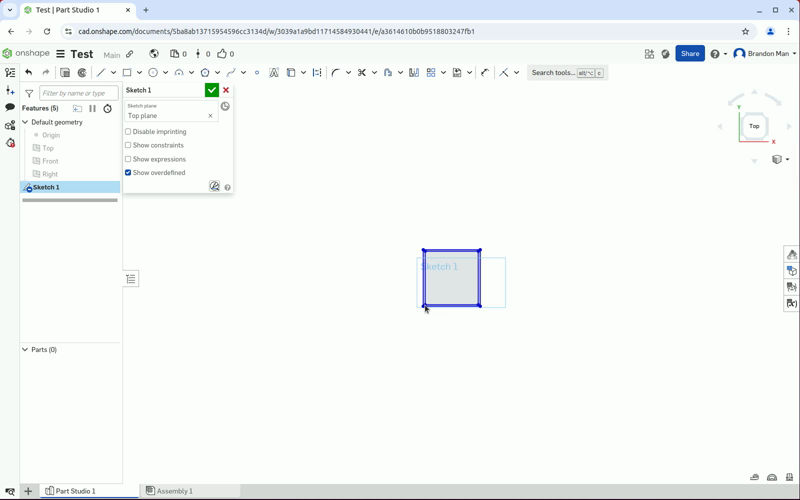
mouse_move(423, 288)
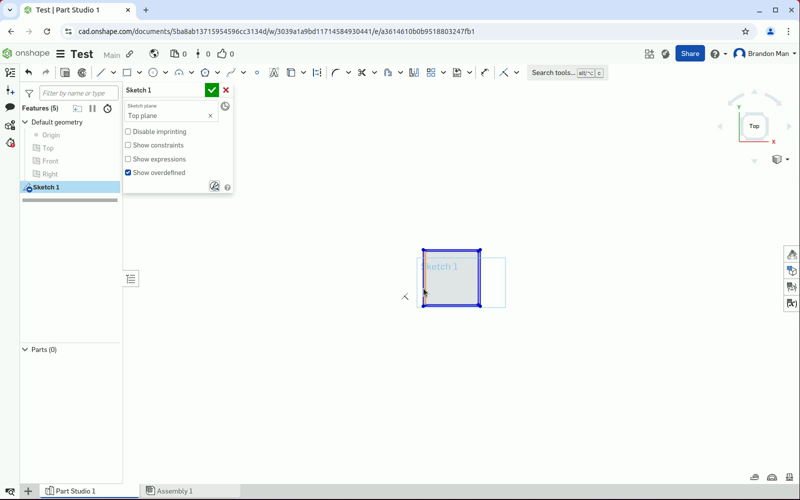
scroll(6)
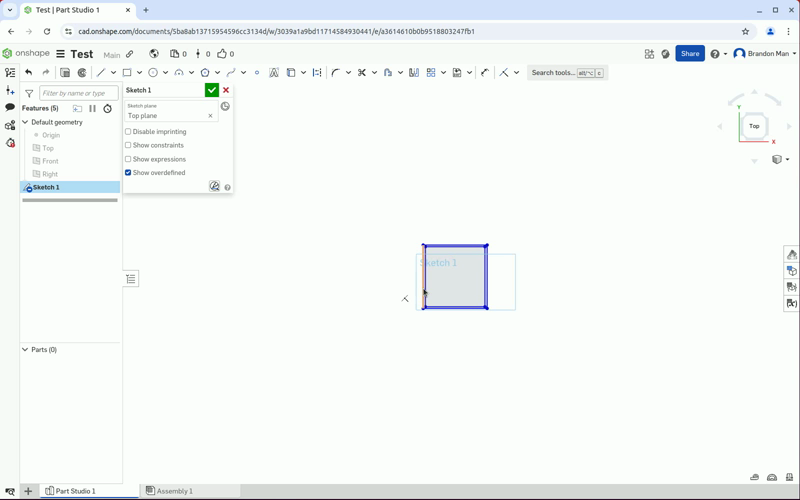
scroll(6)
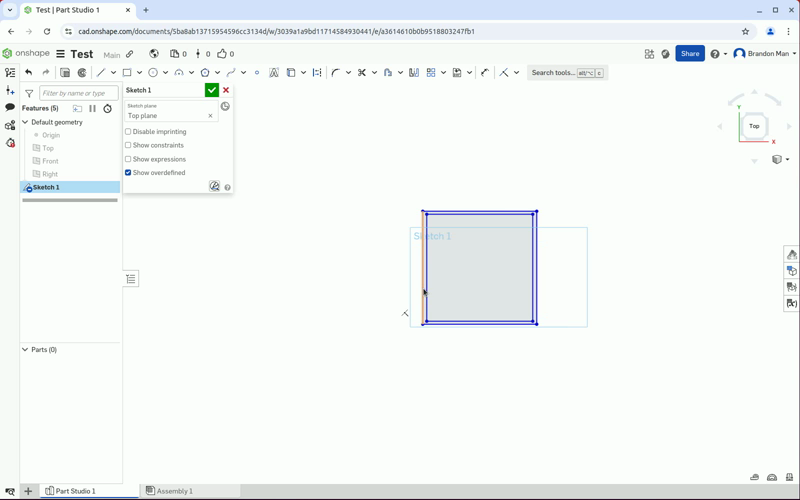
scroll(6)
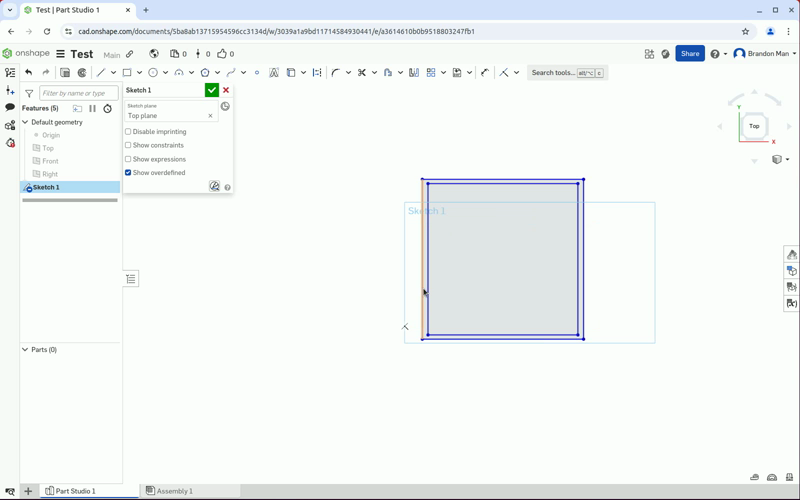
scroll(6)
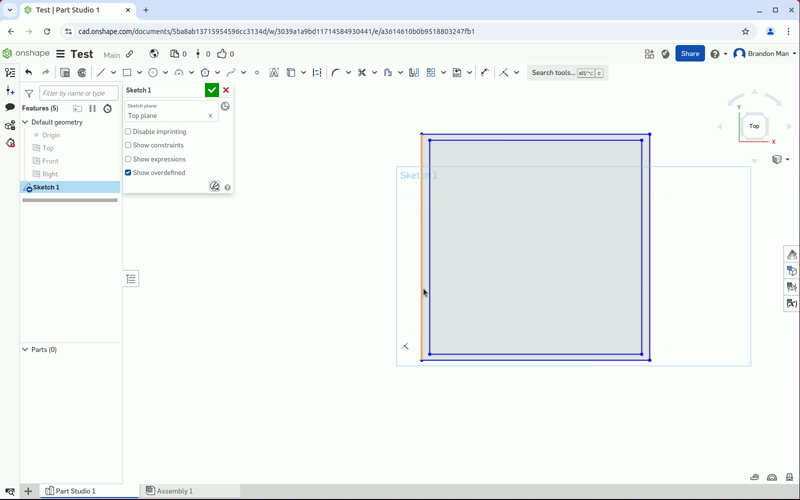
scroll(6)
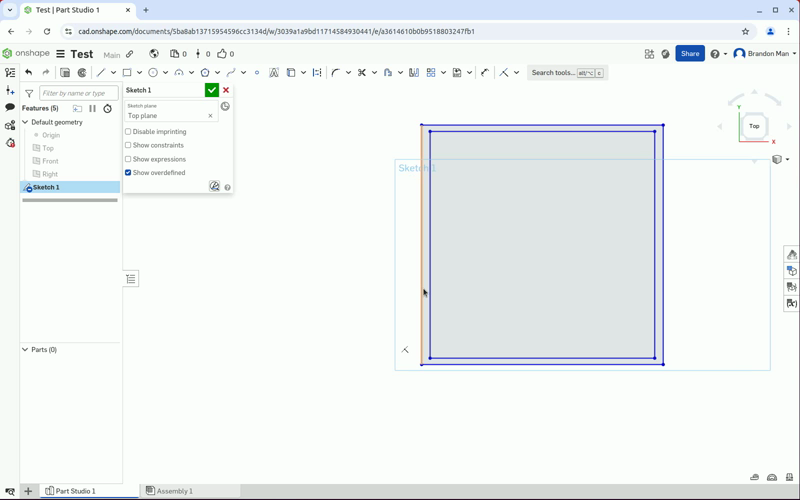
scroll(6)
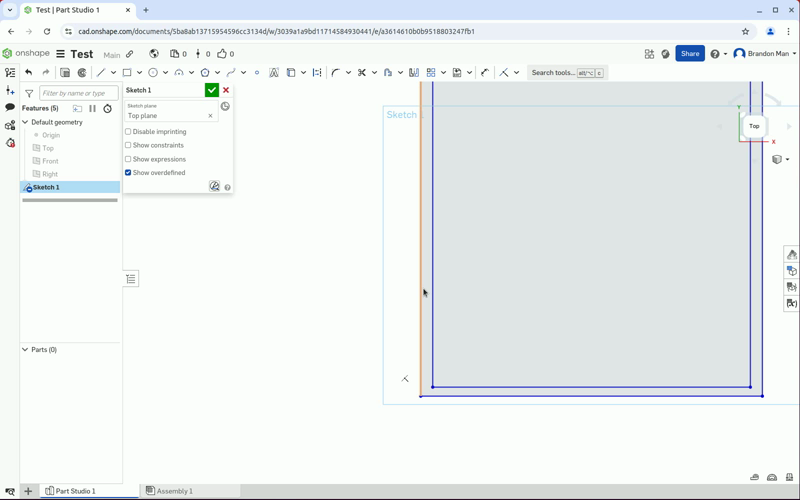
scroll(6)
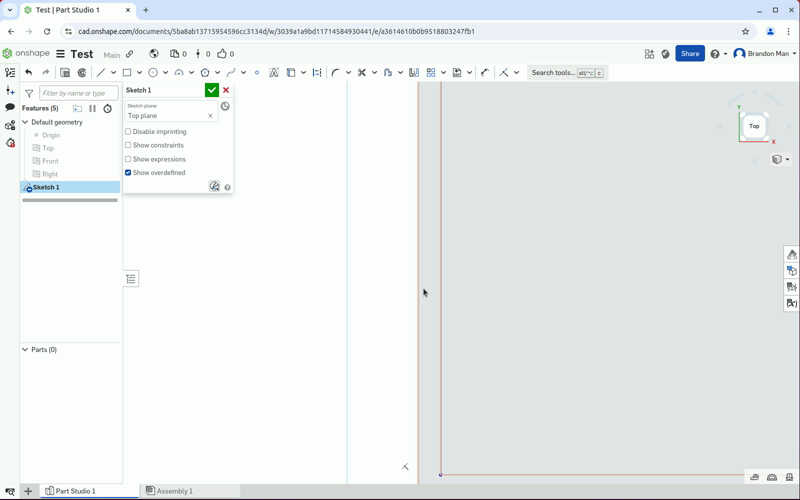
click(423, 288)
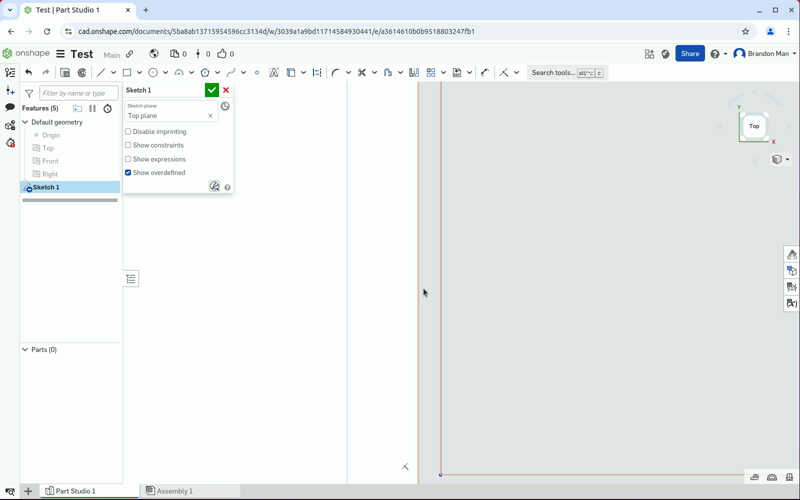
scroll(-6)
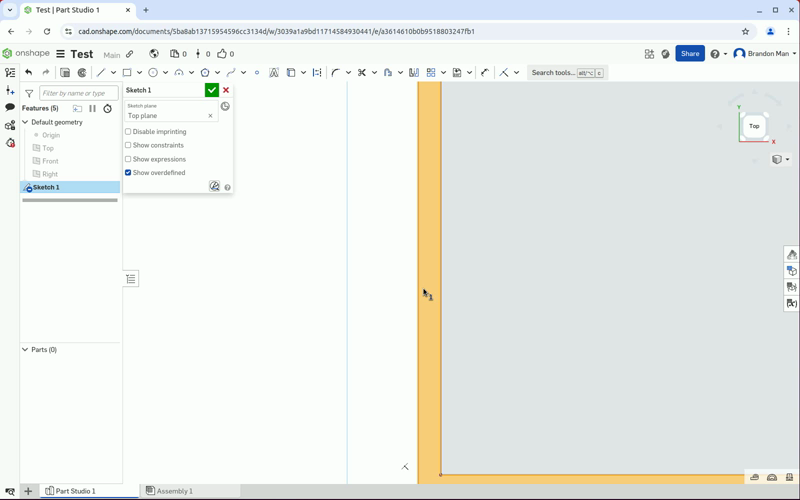
scroll(-6)
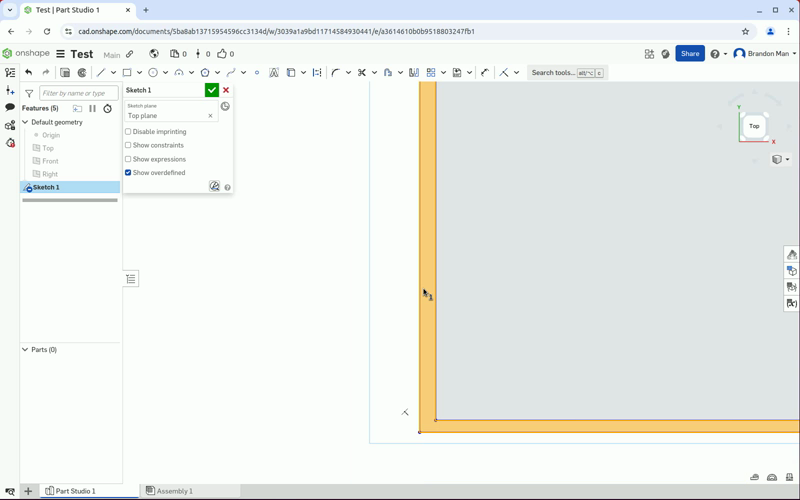
scroll(-6)
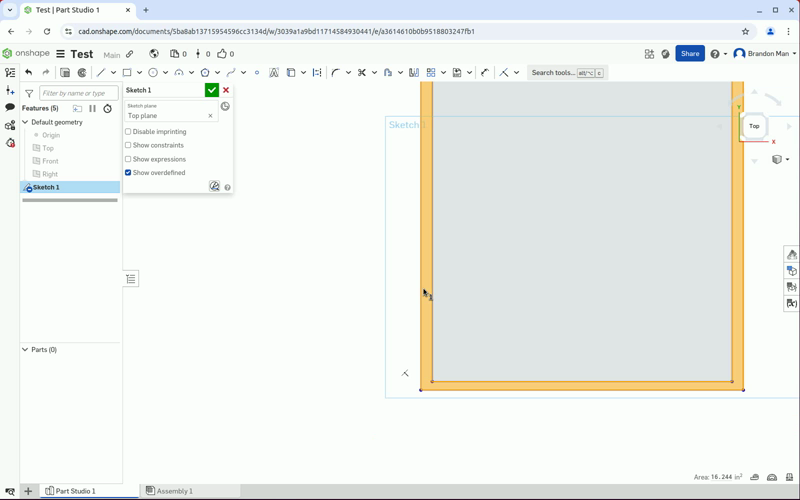
scroll(-6)
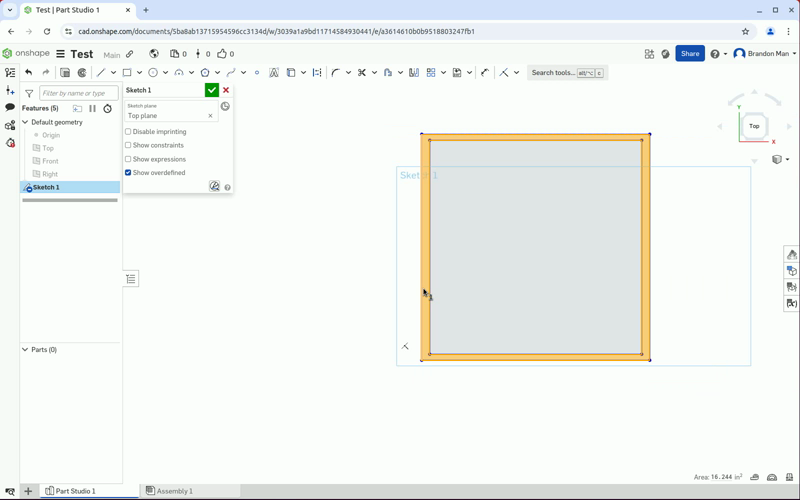
scroll(-6)
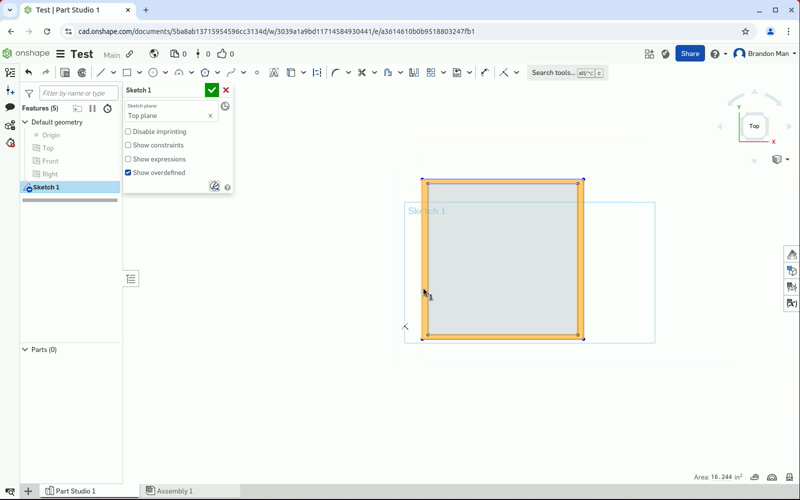
scroll(-6)
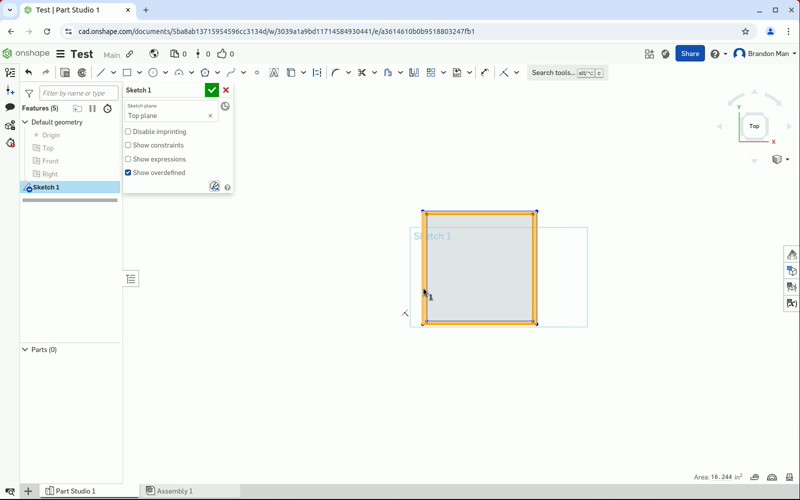
scroll(-6)
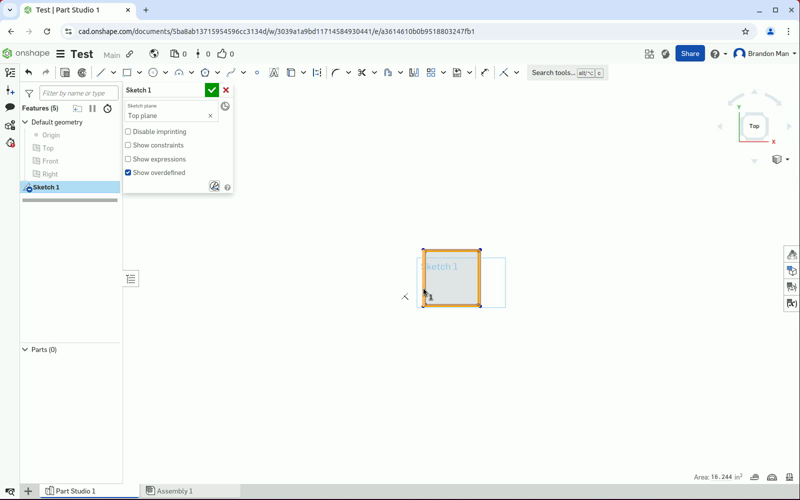
mouse_move(73, 352)
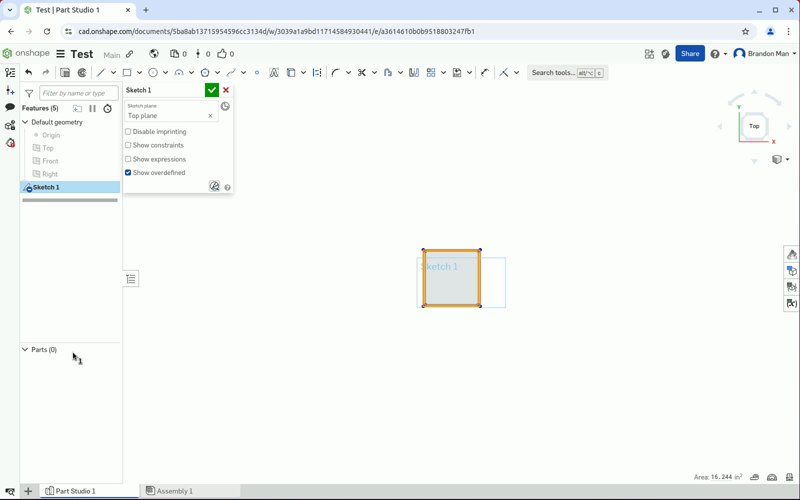
key(shift+y)
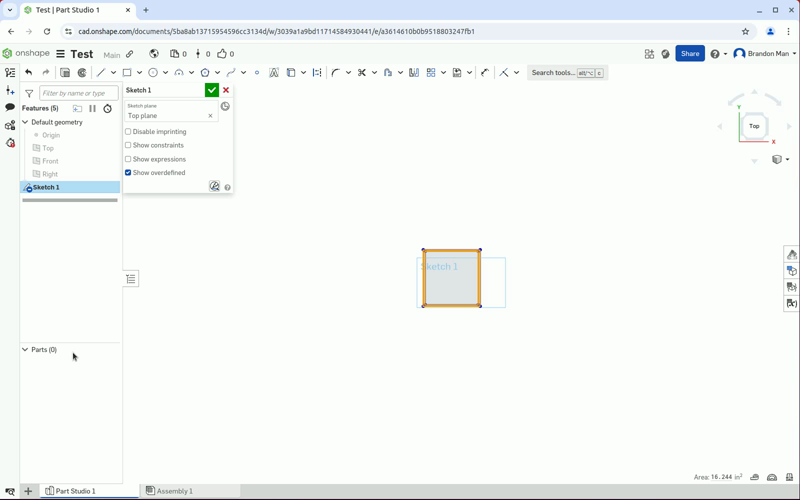
key(shift+e)
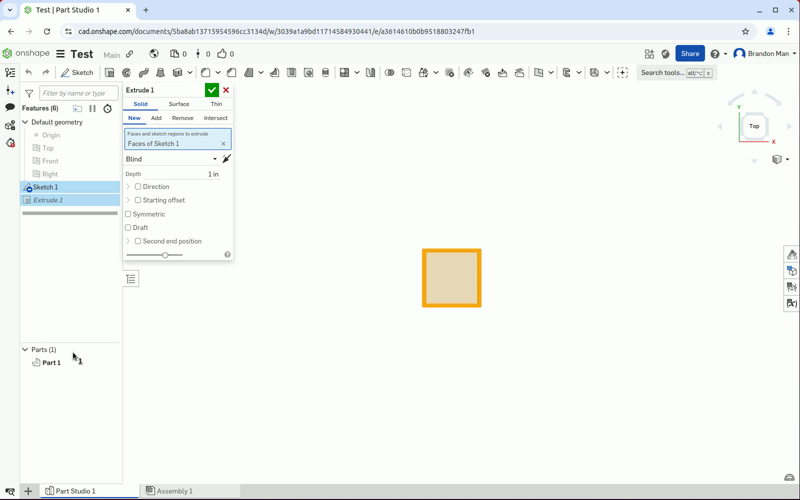
mouse_move(143, 106)
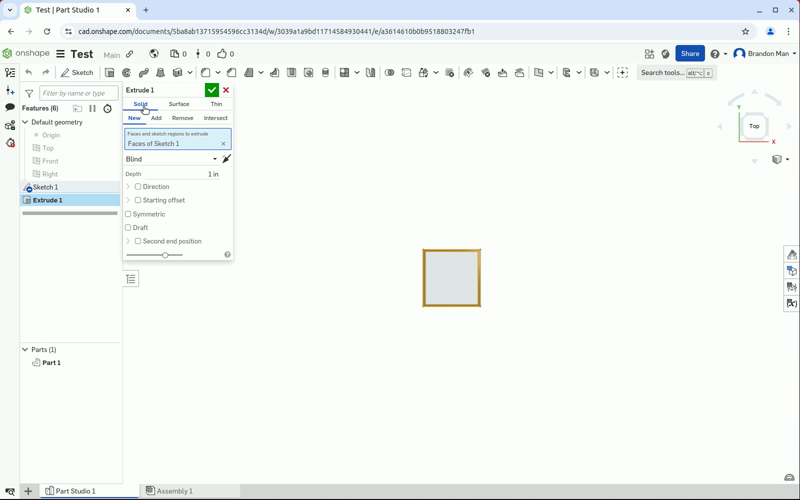
click(143, 106)
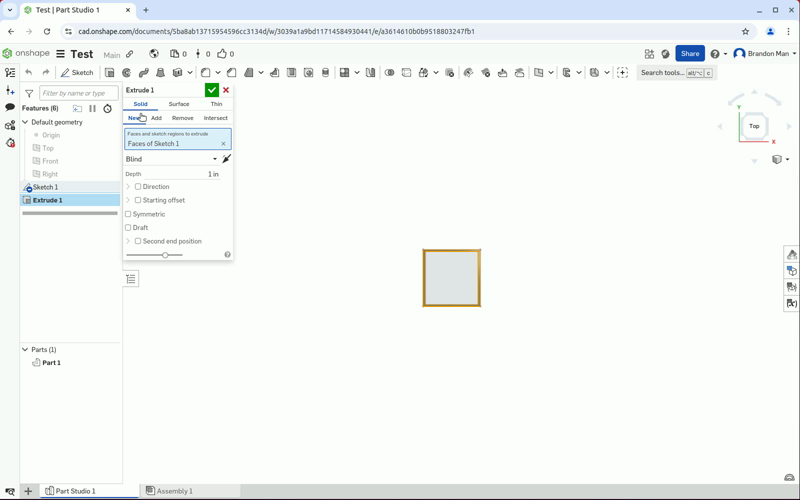
mouse_move(137, 120)
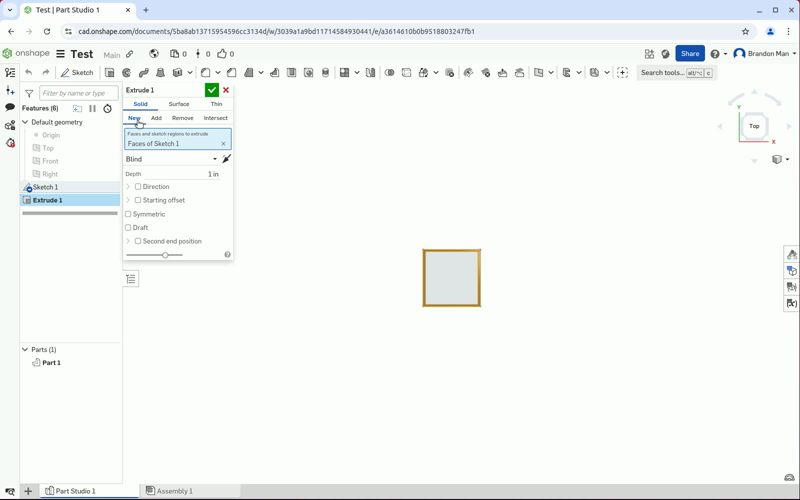
click(137, 120)
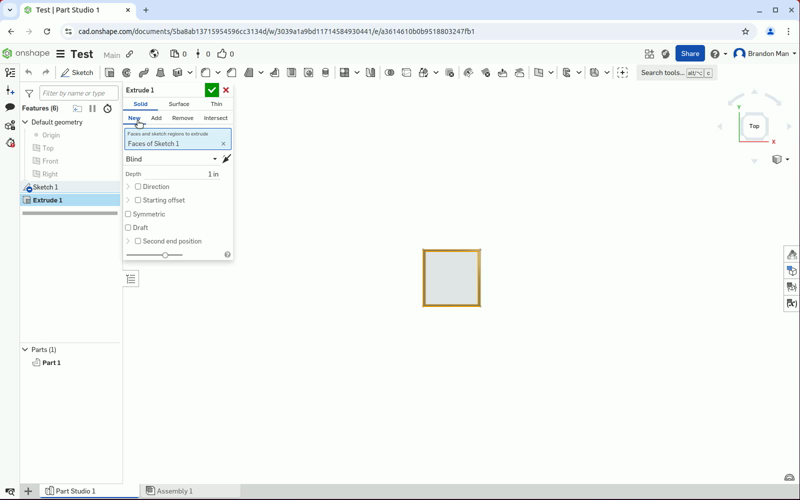
key(tab, 4)
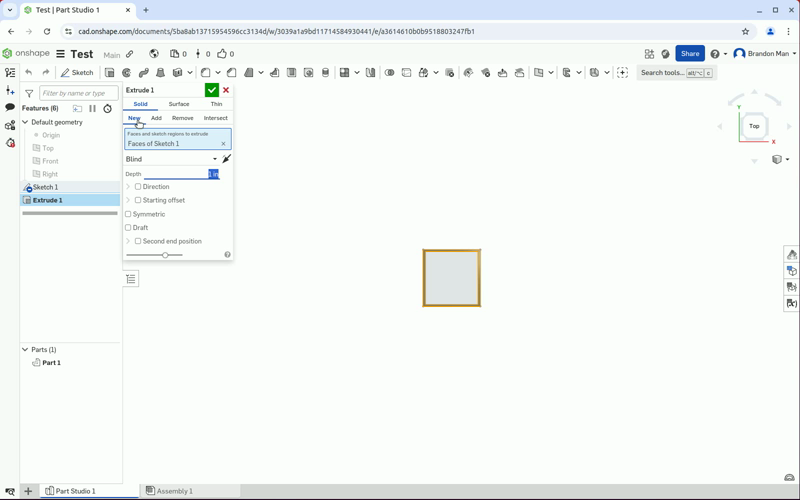
text(23.108)
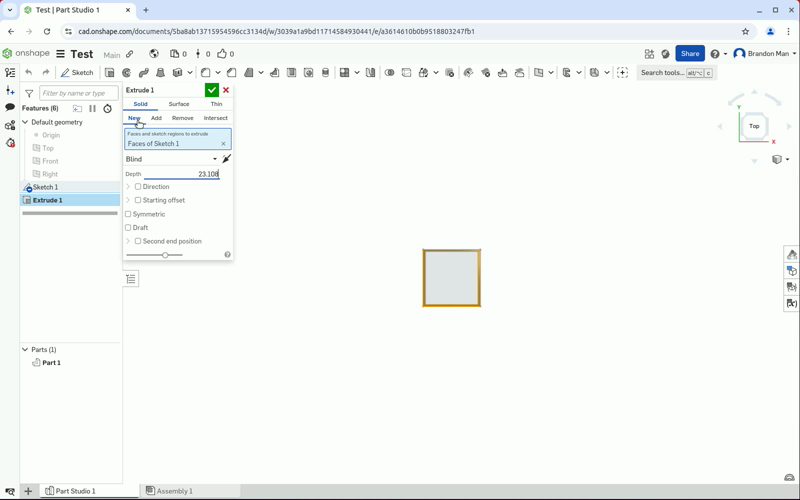
key(enter)
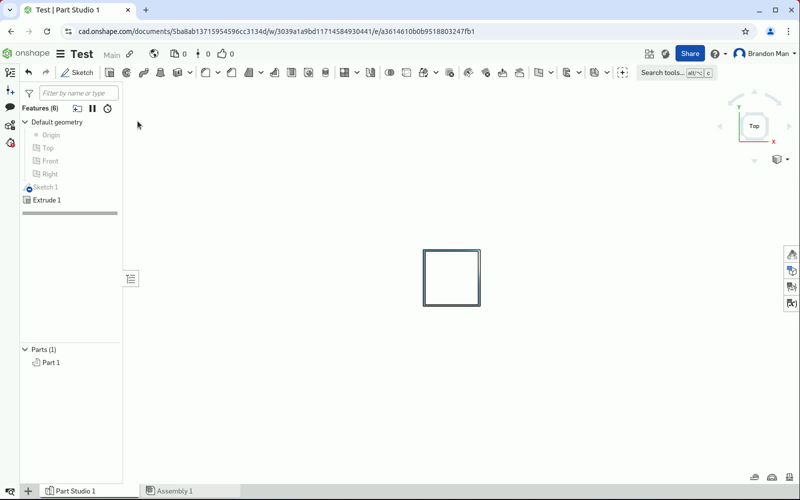
key(shift+h)
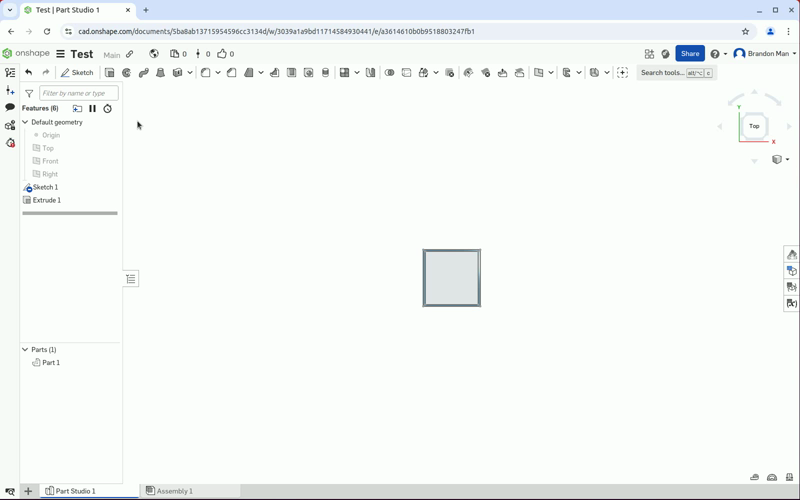
key(shift+h)
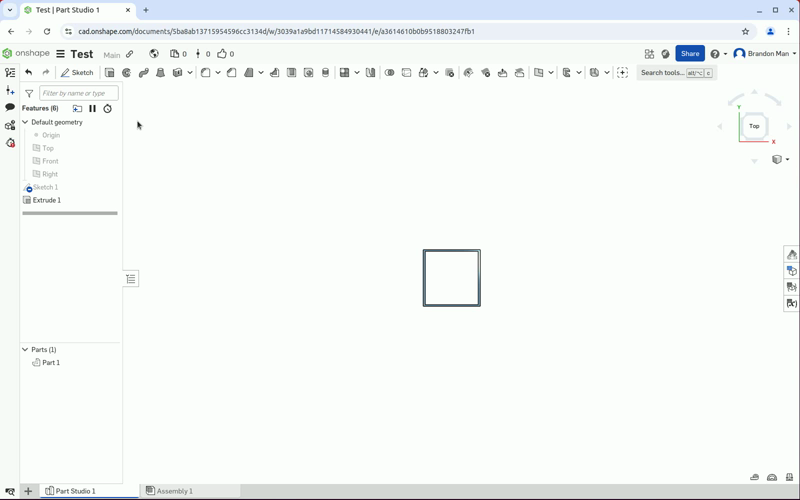
mouse_move(73, 189)
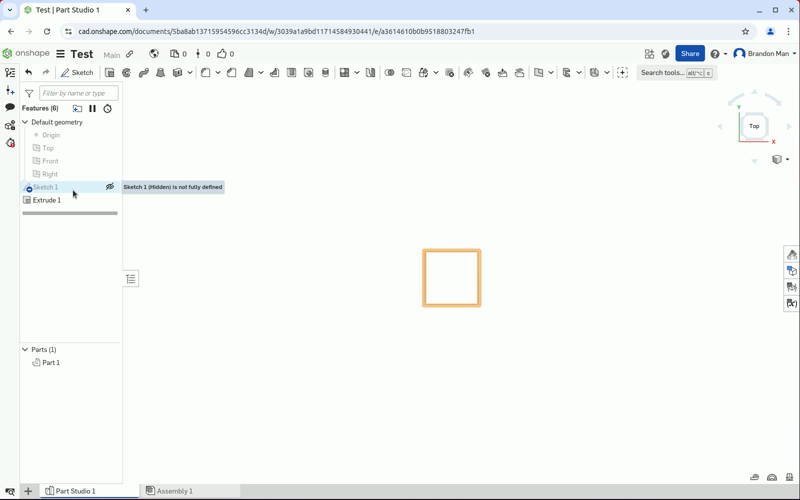
click(73, 189)
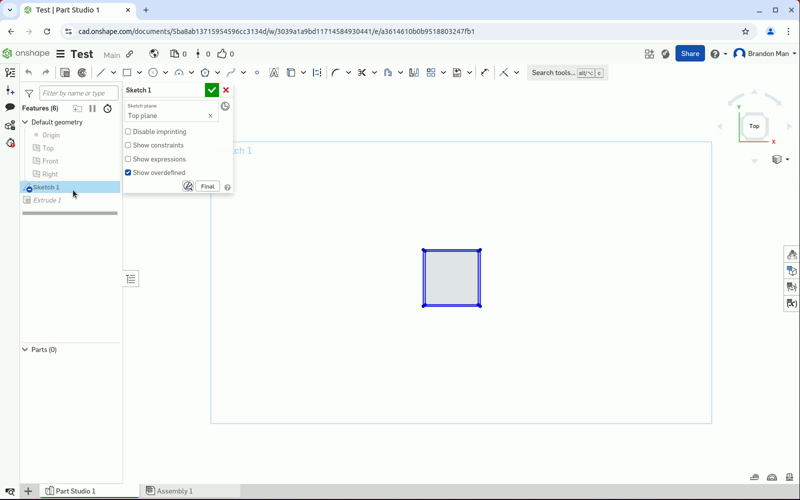
mouse_move(229, 92)
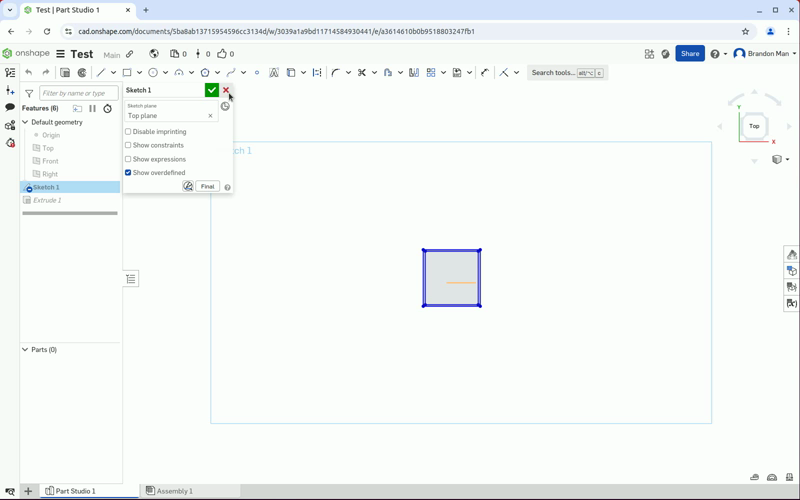
click(229, 92)
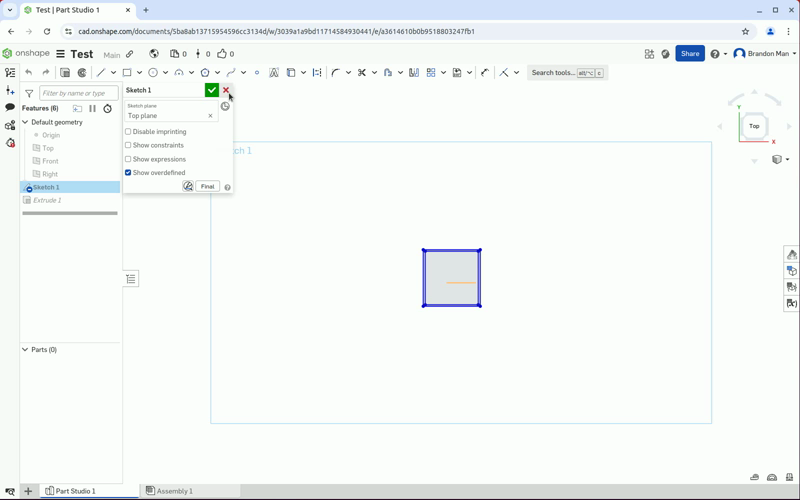
key(shift+s)
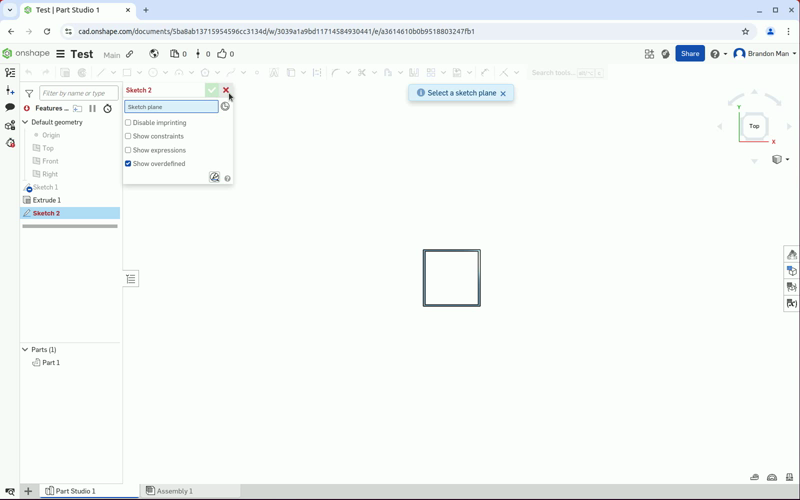
mouse_move(73, 150)
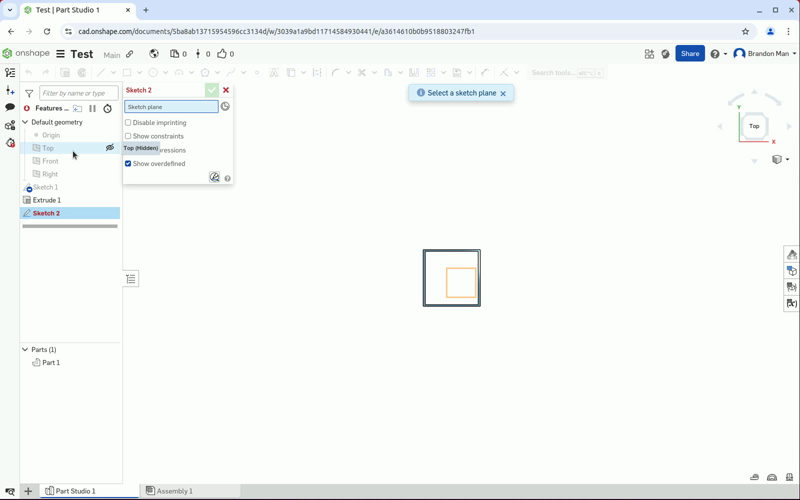
click(73, 150)
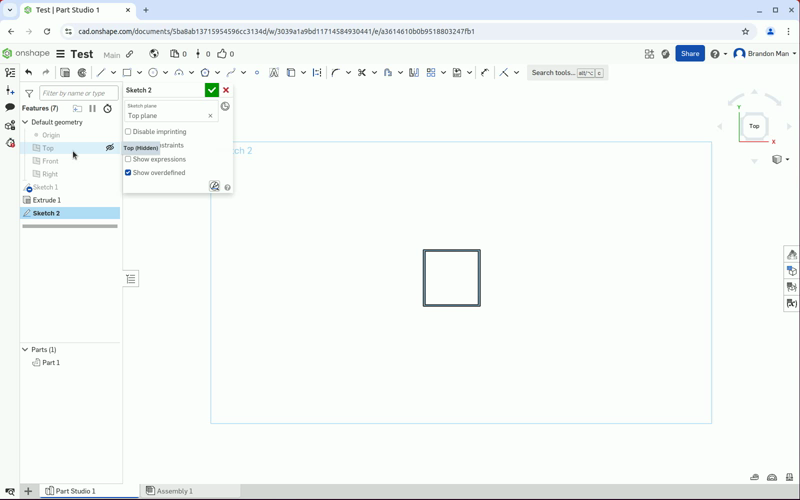
mouse_move(73, 352)
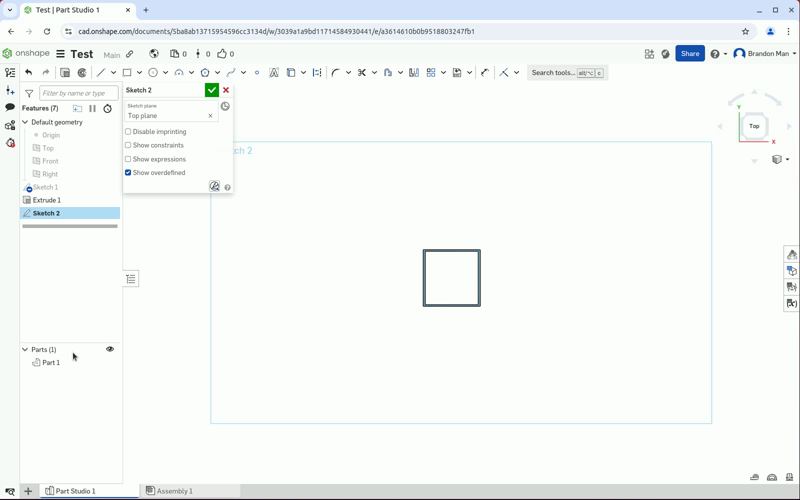
key(y)
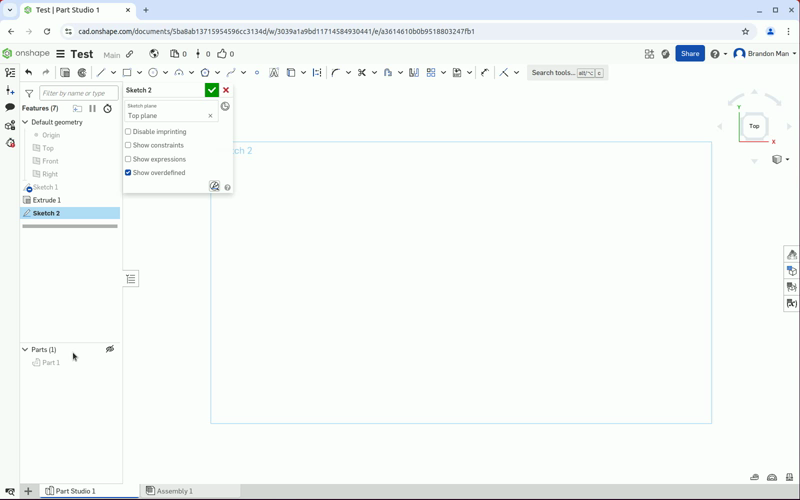
key(l)
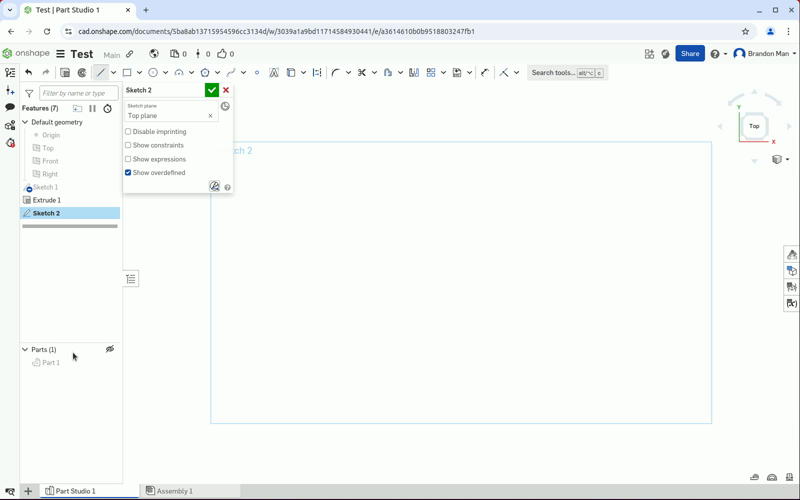
key_down(shift)
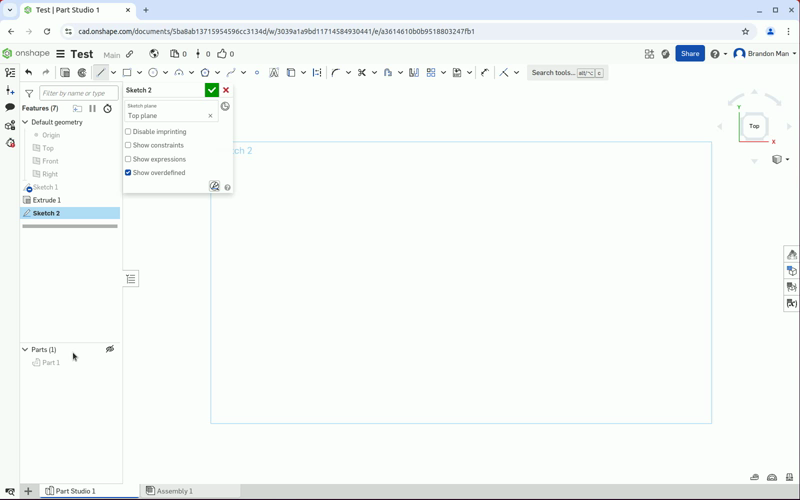
mouse_move(424, 304)
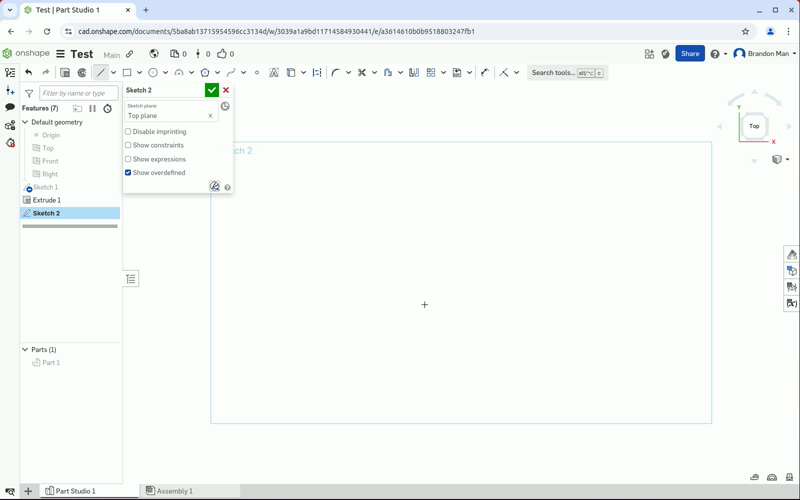
click(424, 304)
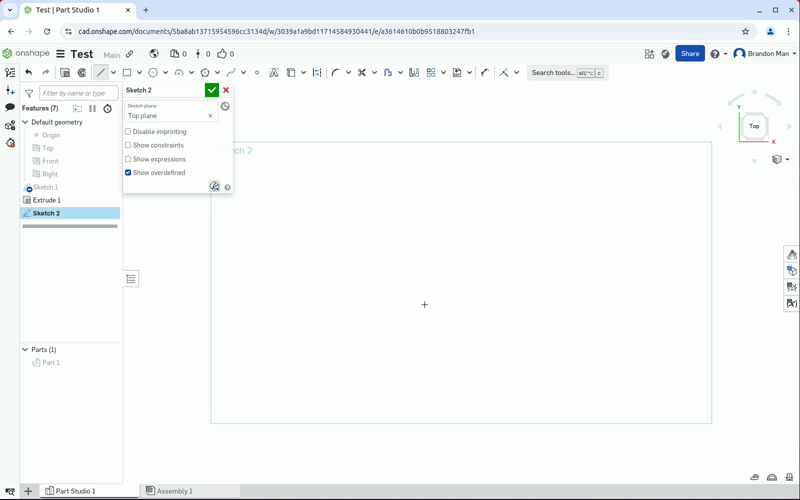
key_up(shift)
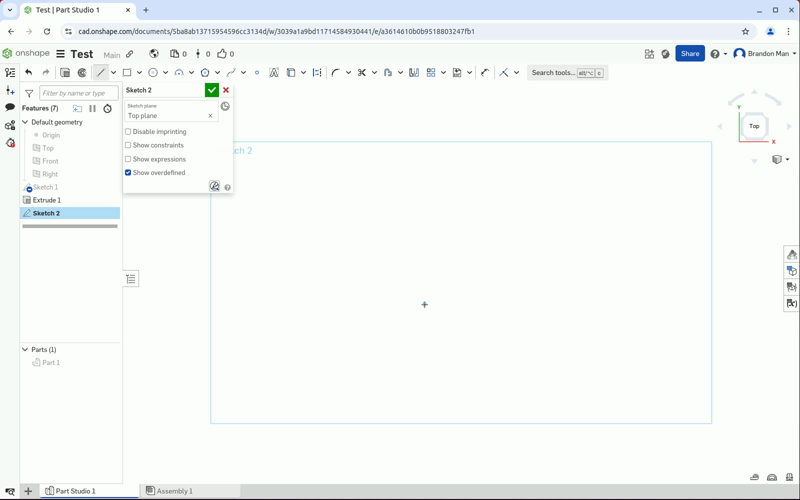
key_down(shift)
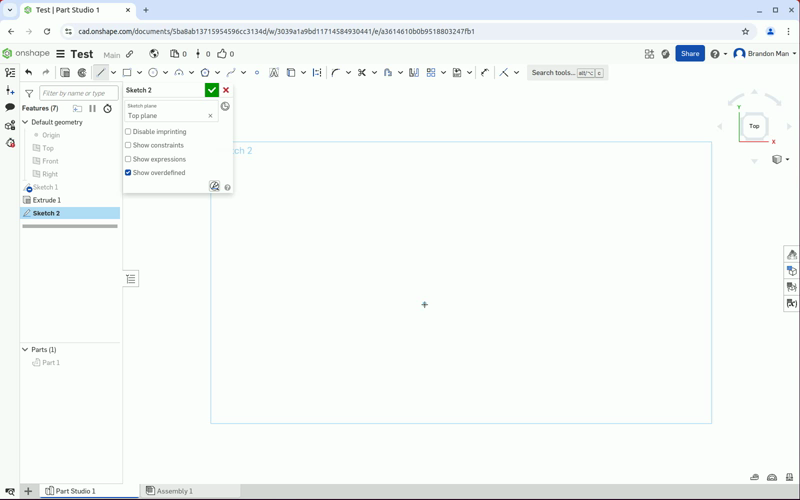
mouse_move(454, 304)
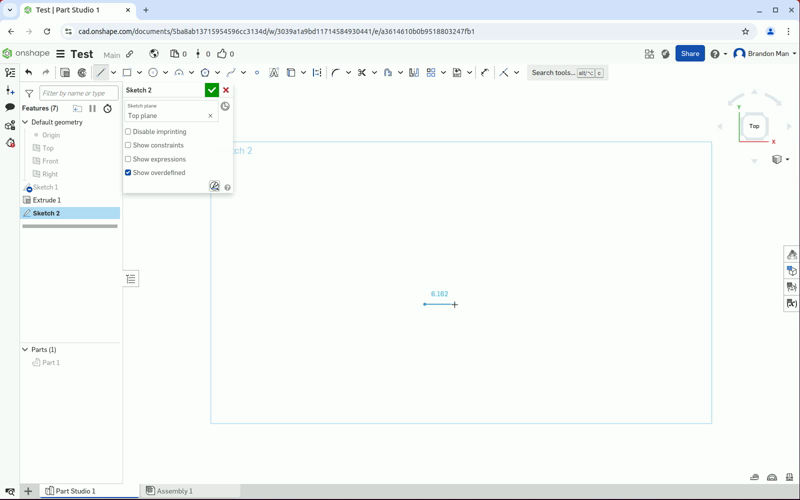
mouse_move(477, 304)
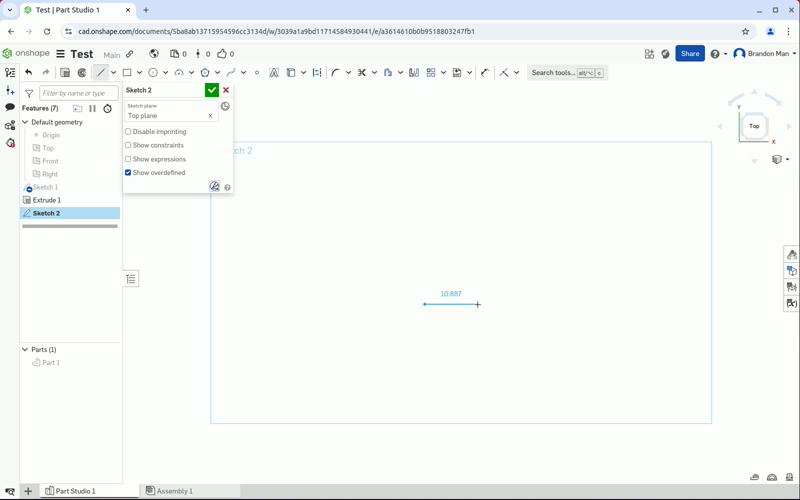
click(477, 304)
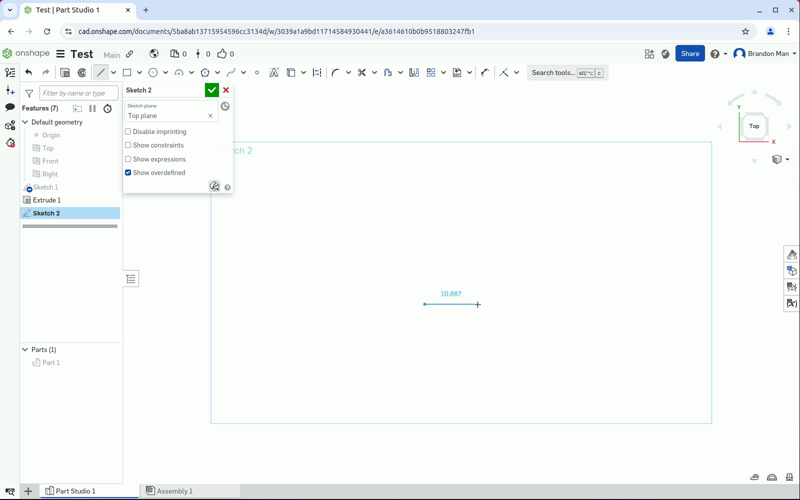
key_up(shift)
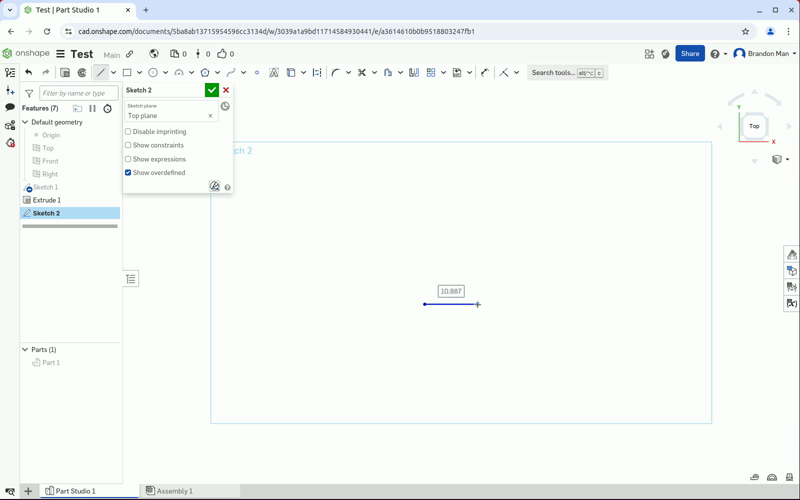
key_down(shift)
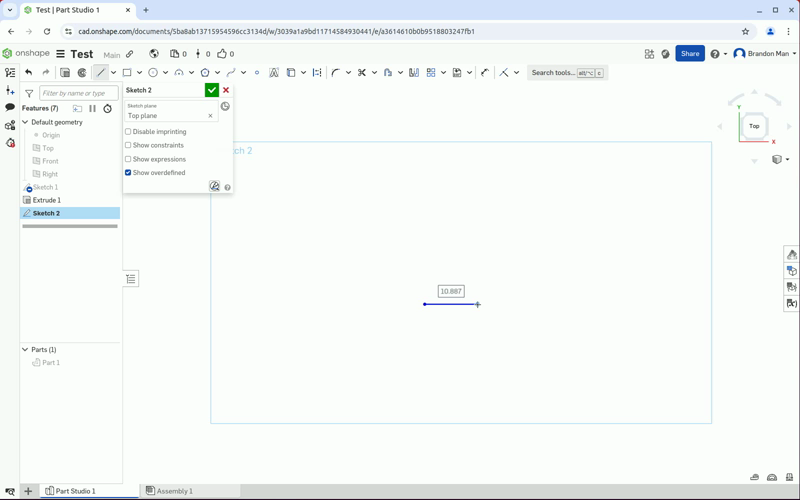
mouse_move(507, 304)
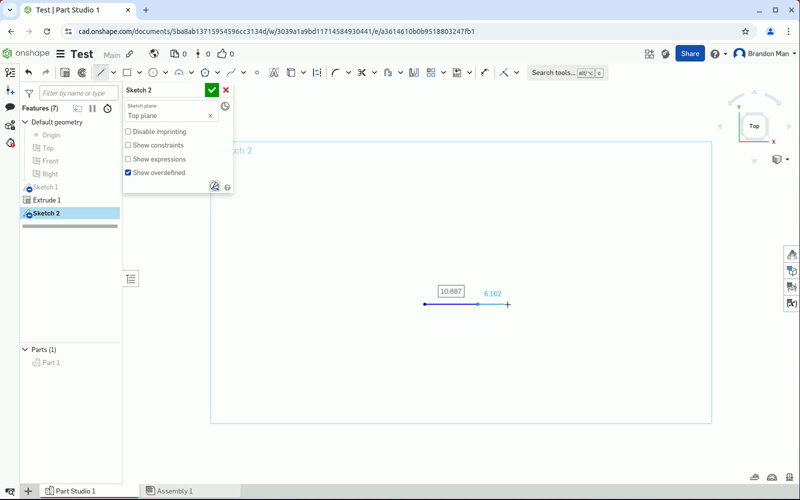
mouse_move(477, 250)
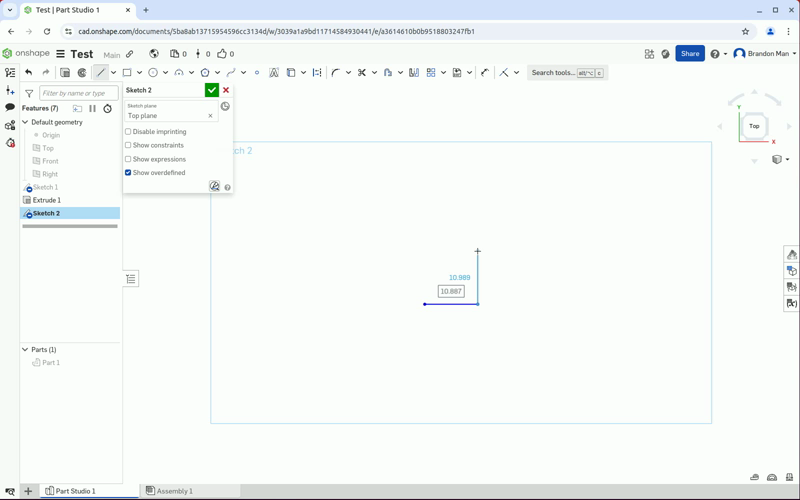
click(477, 250)
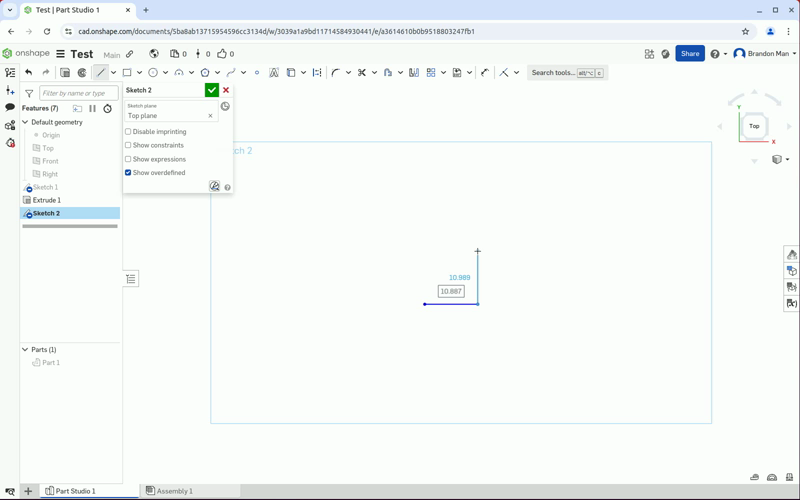
key_up(shift)
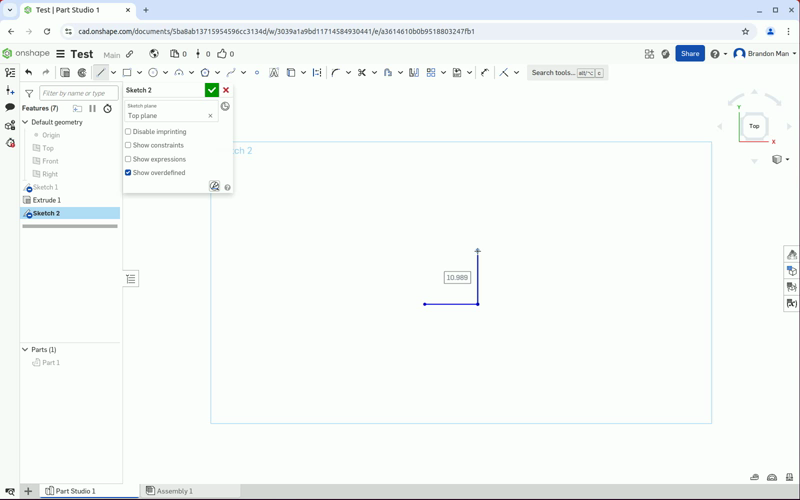
key_down(shift)
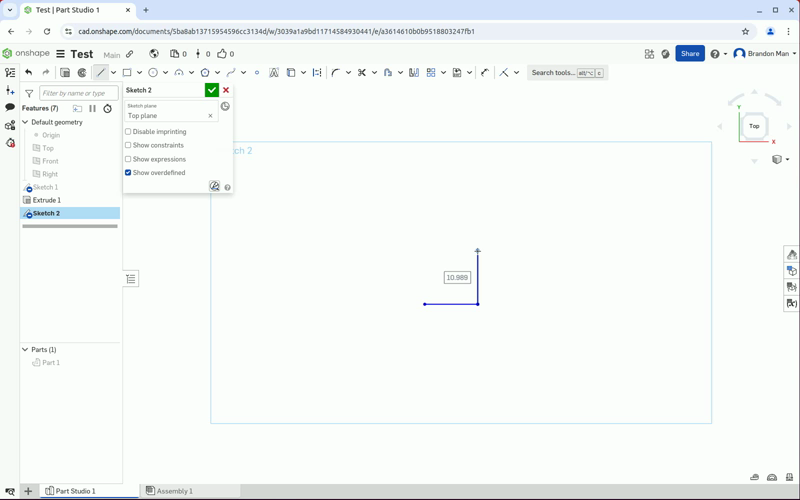
mouse_move(507, 250)
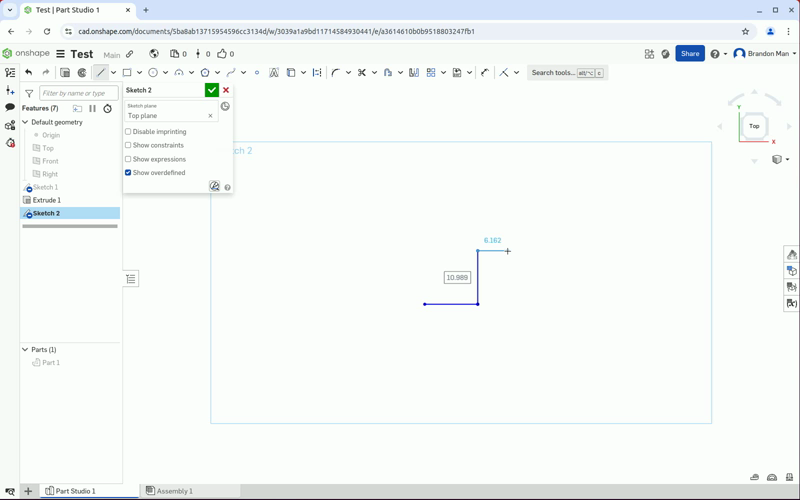
mouse_move(424, 250)
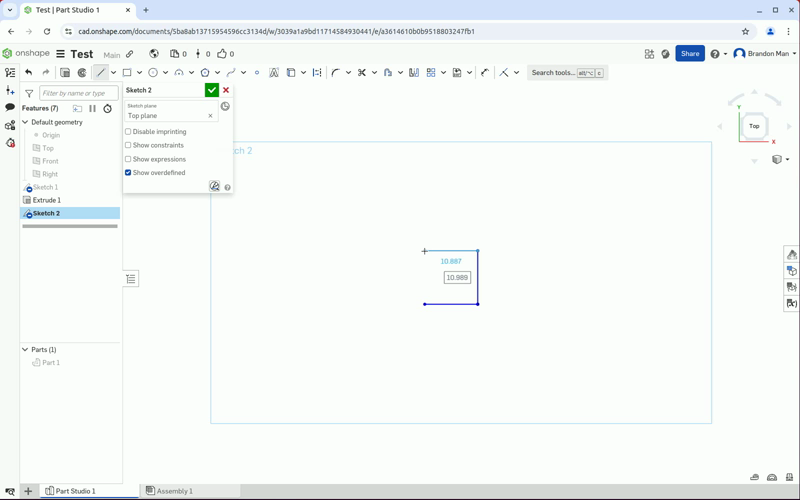
click(424, 250)
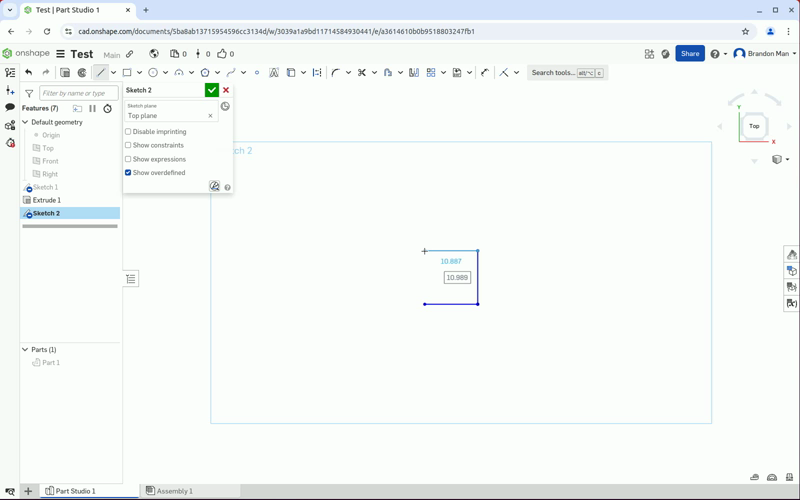
key_up(shift)
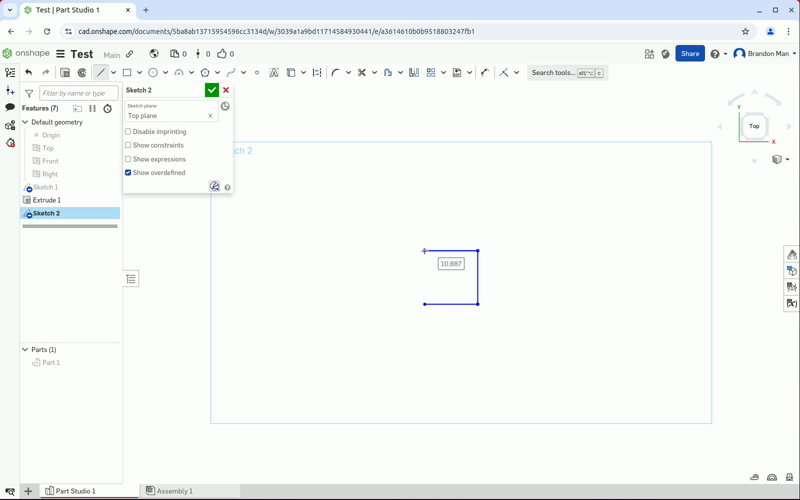
mouse_move(454, 250)
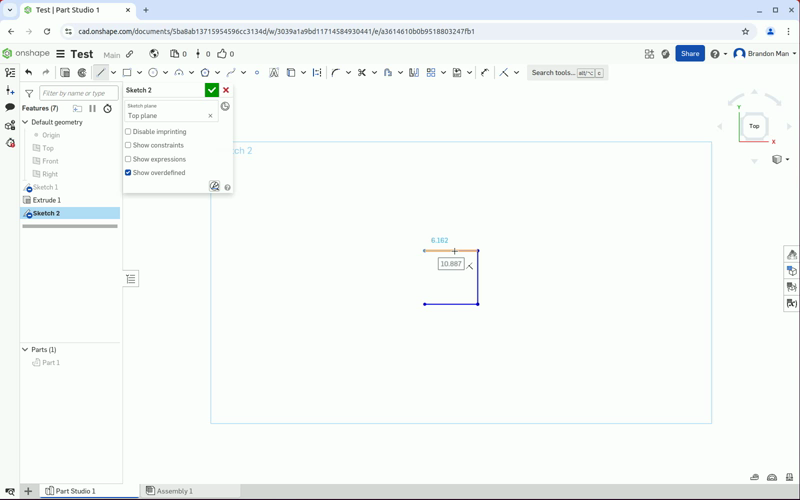
key_down(shift)
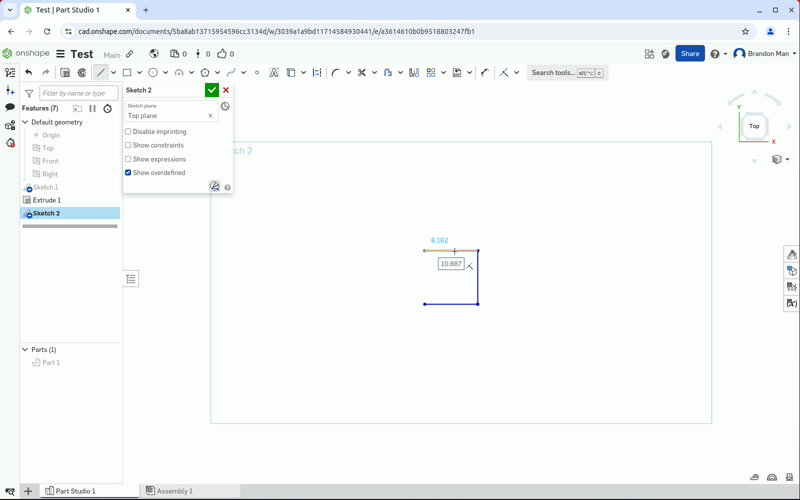
mouse_move(424, 304)
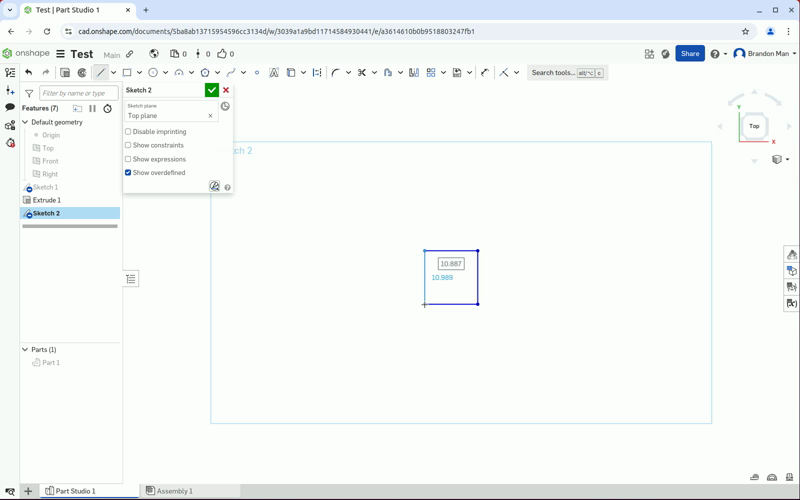
key_up(shift)
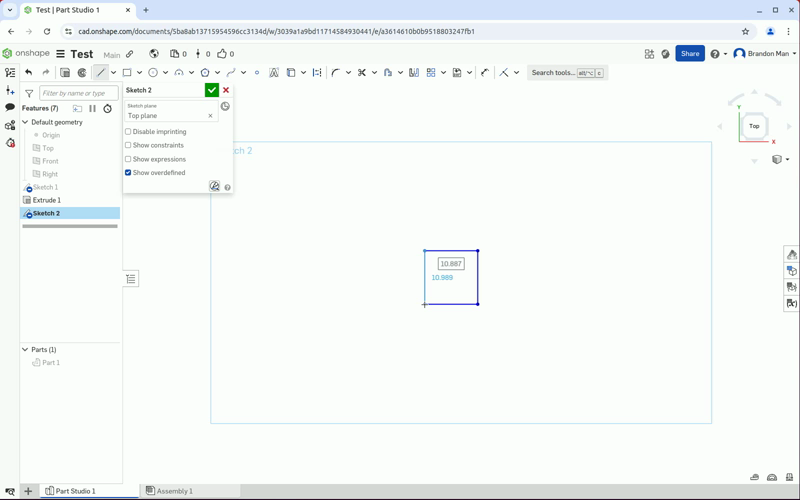
click(424, 304)
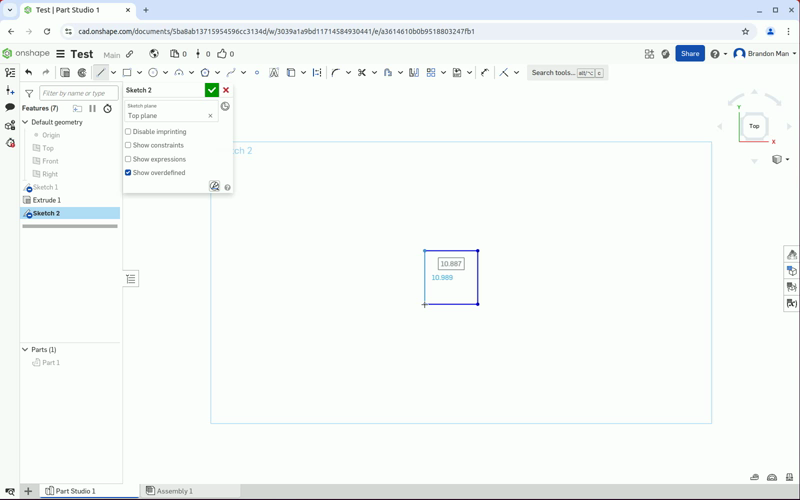
key(esc)
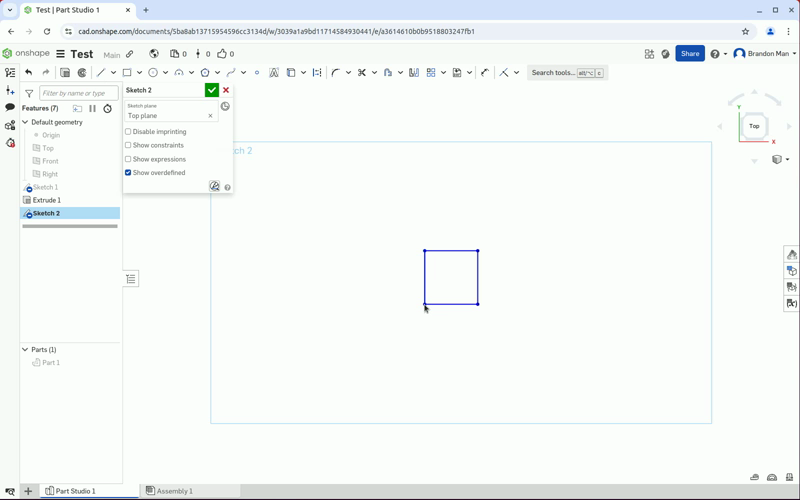
mouse_move(438, 270)
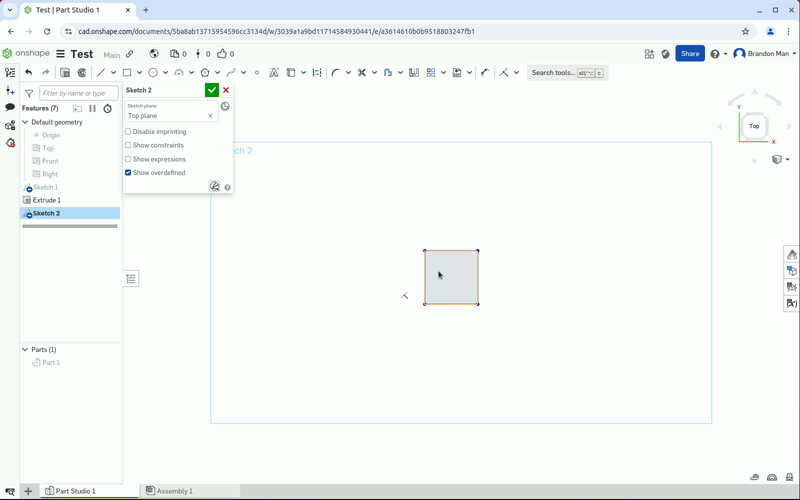
click(438, 270)
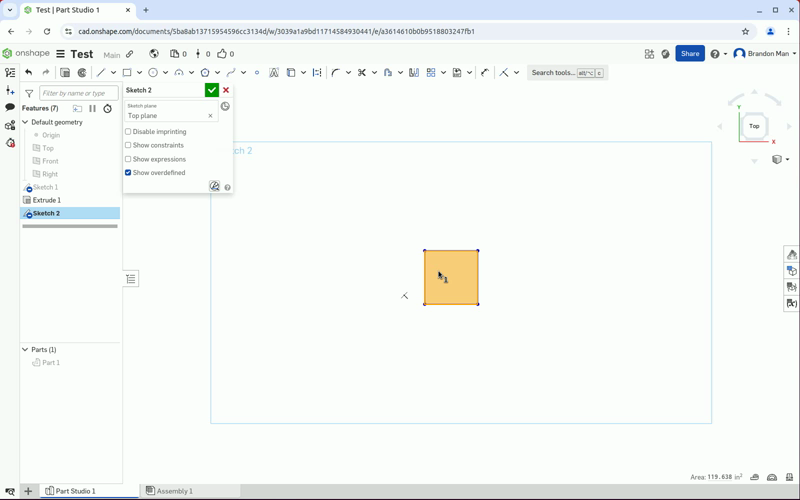
mouse_move(73, 352)
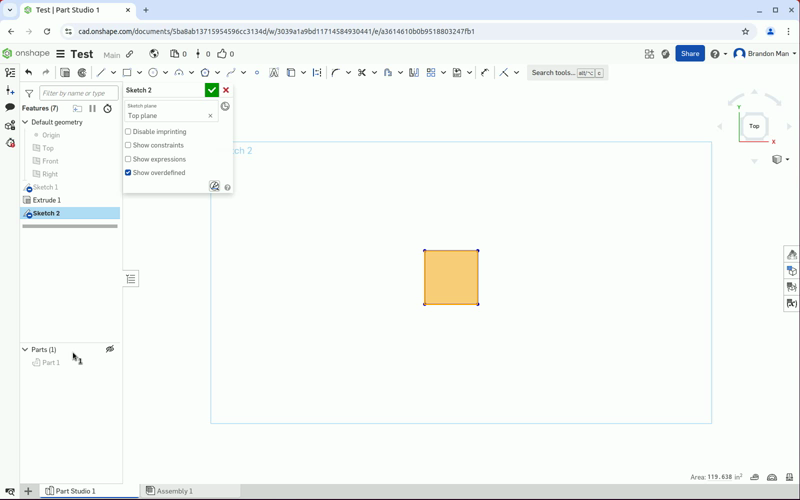
key(shift+y)
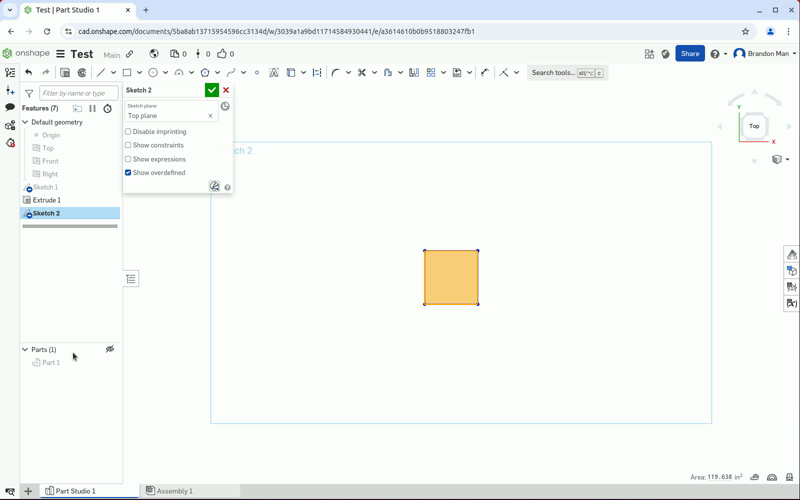
key(shift+e)
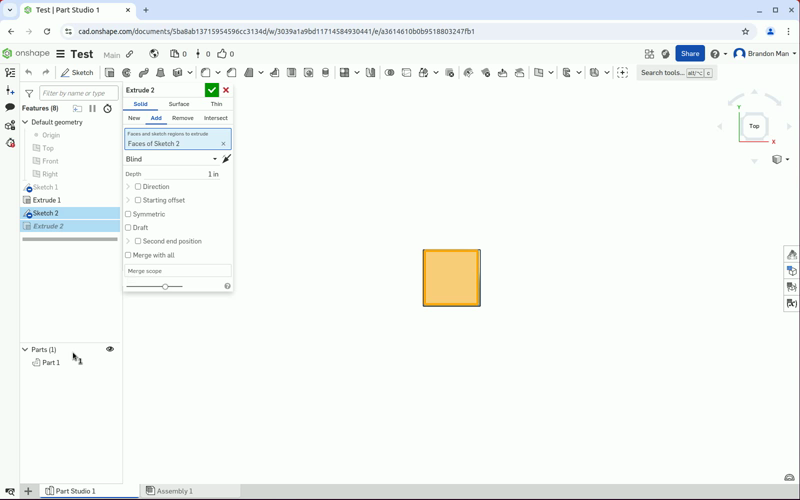
mouse_move(143, 106)
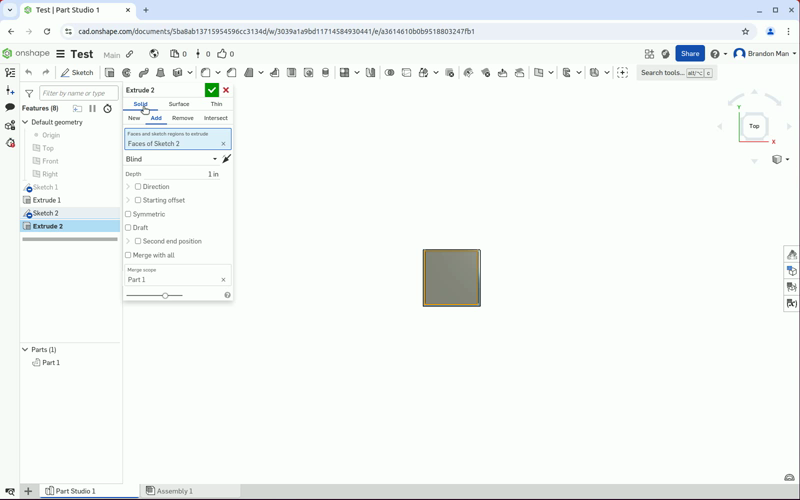
click(143, 106)
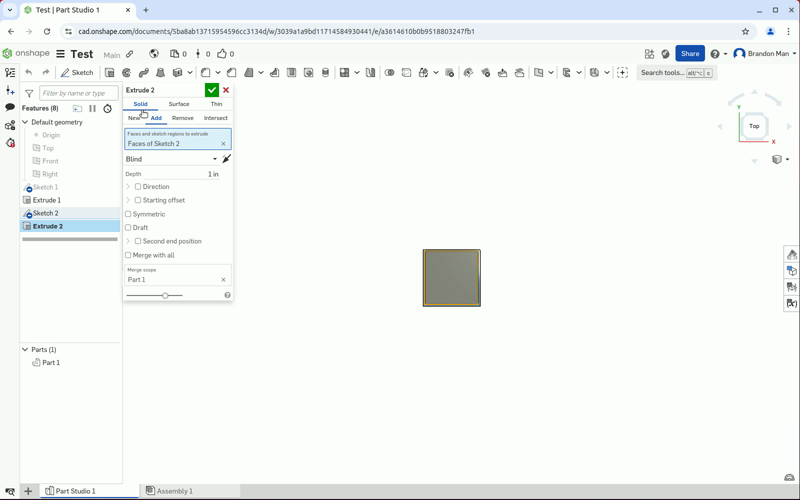
mouse_move(137, 120)
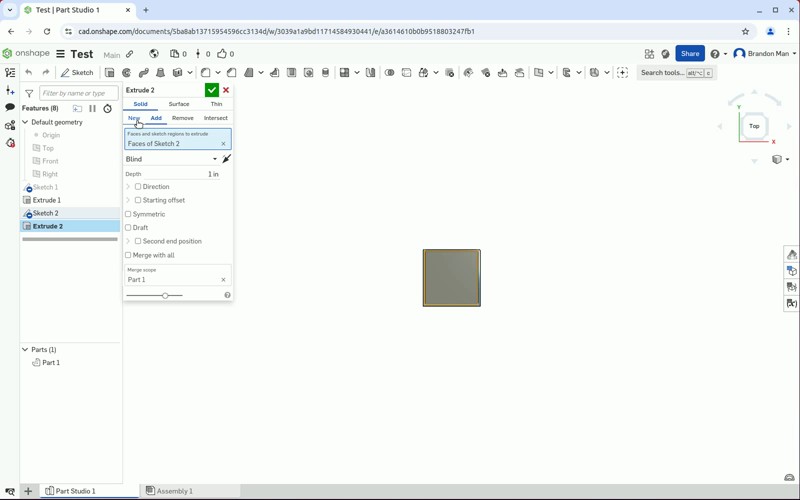
click(137, 120)
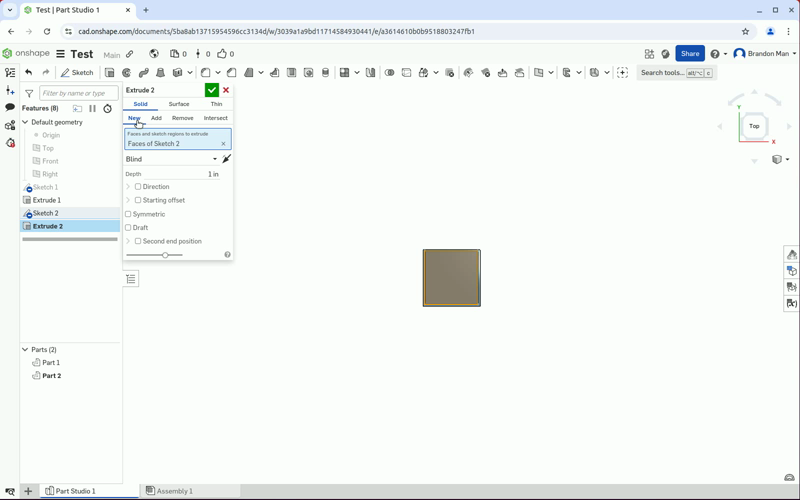
key(tab, 4)
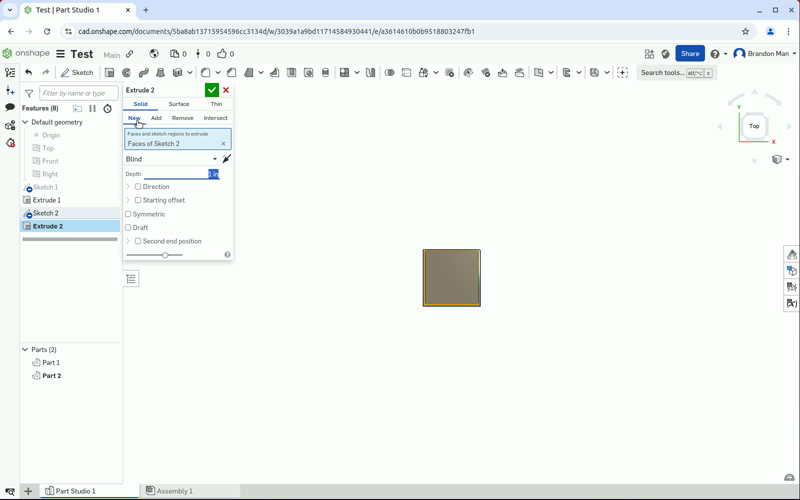
text(-0.241)
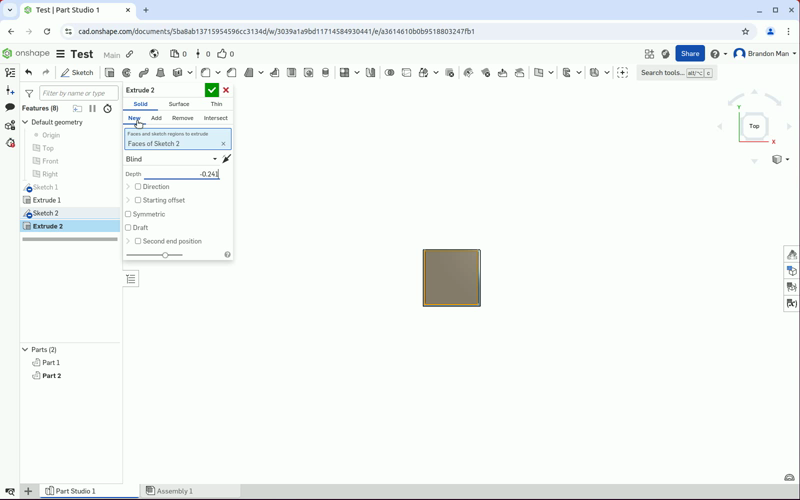
key(enter)
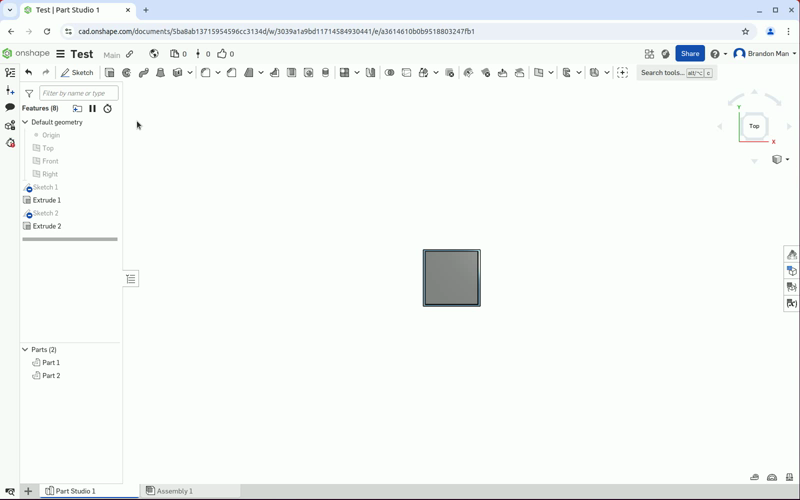
key(shift+h)
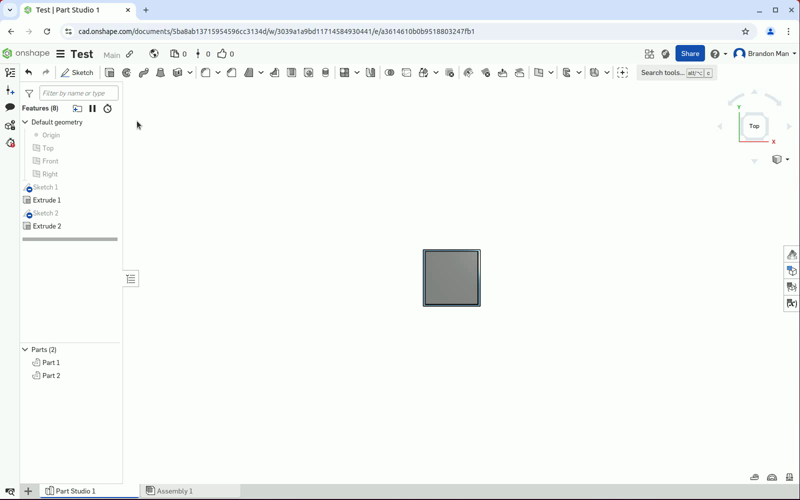
key(shift+h)
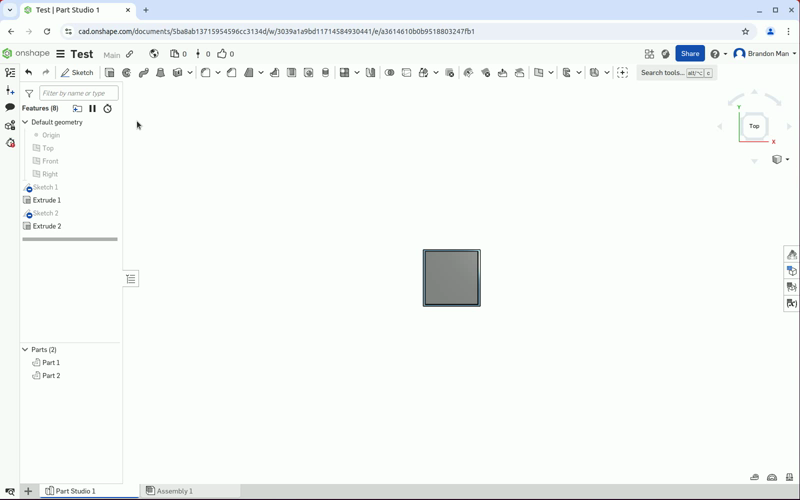
mouse_move(73, 189)
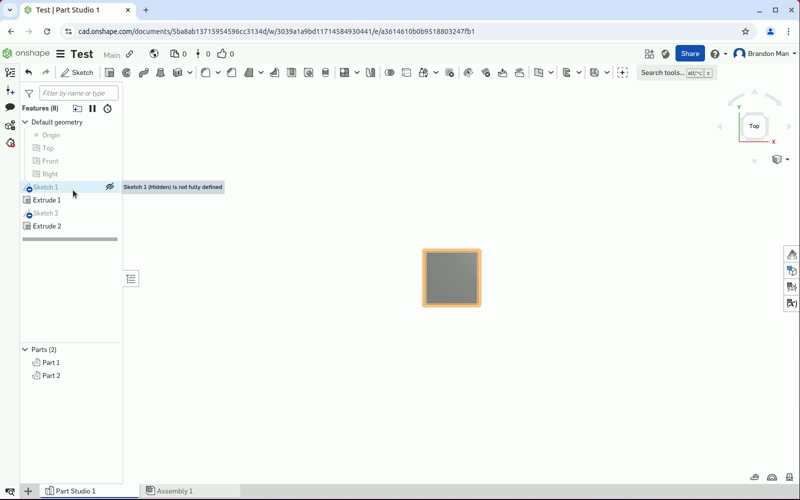
click(73, 189)
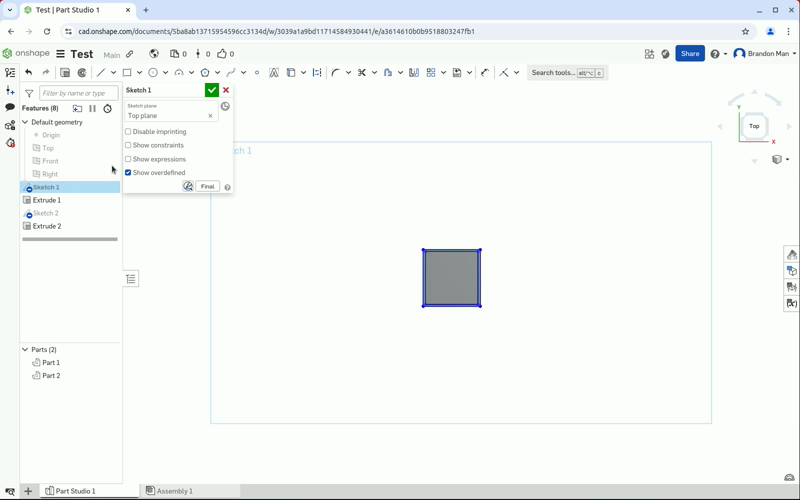
mouse_move(229, 92)
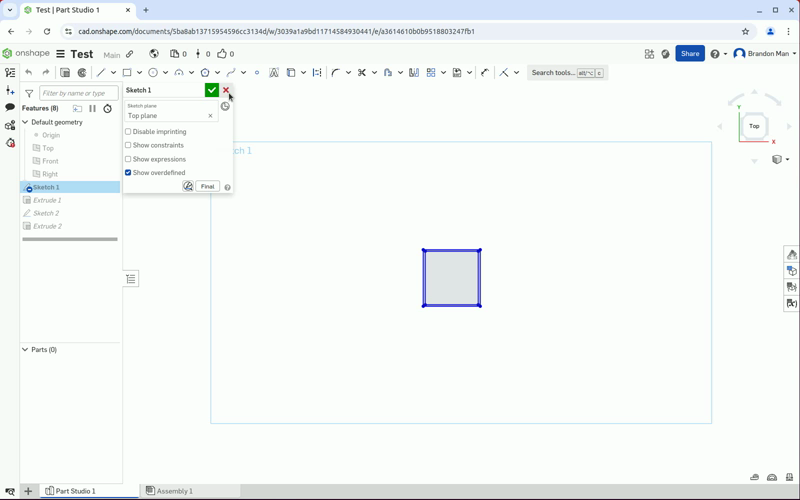
click(229, 92)
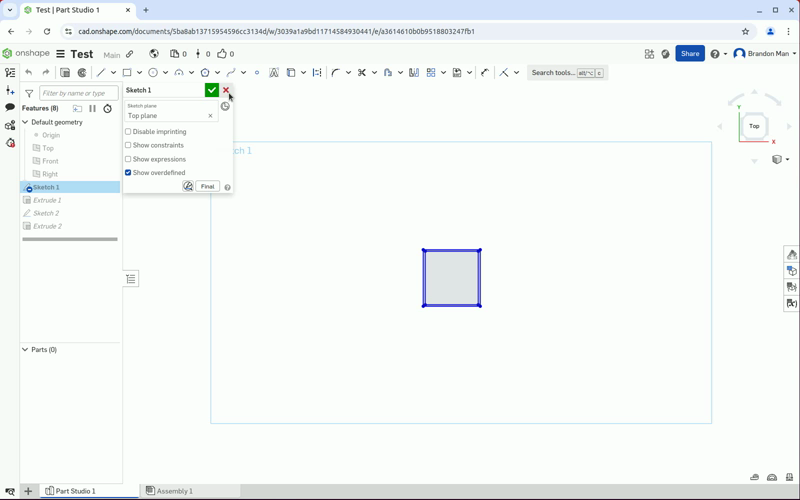
key(shift+s)
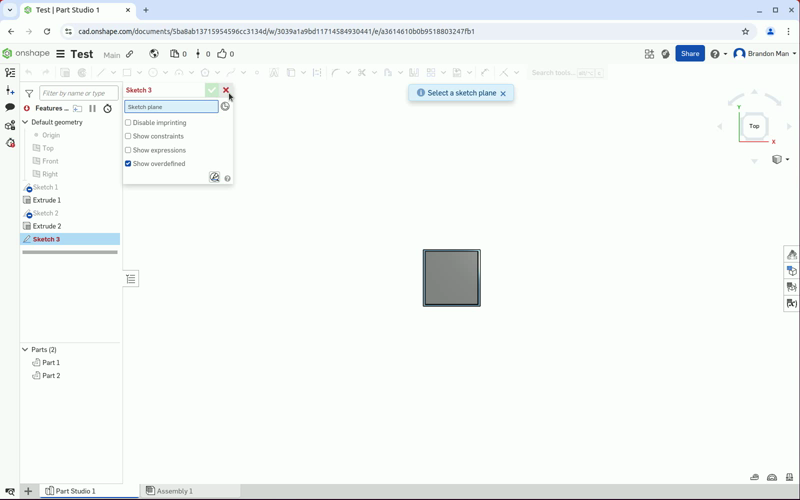
mouse_move(73, 150)
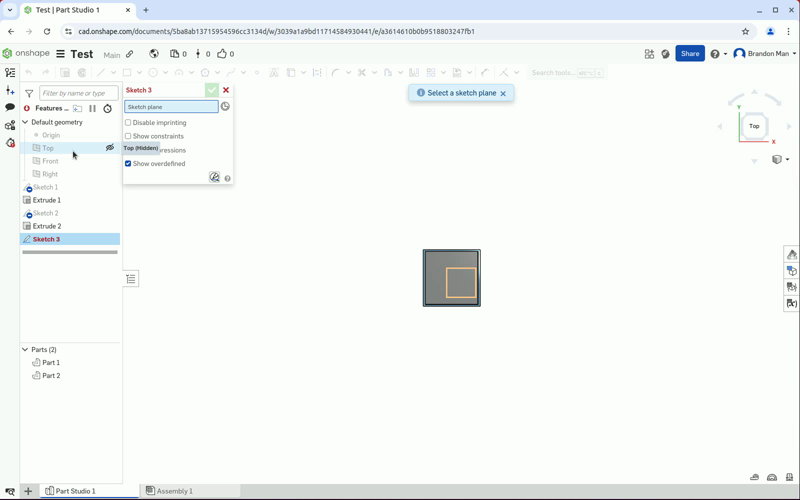
click(73, 150)
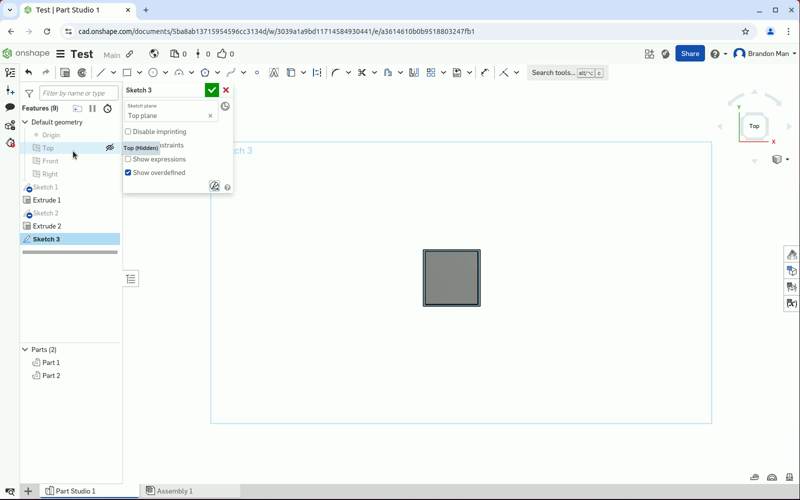
mouse_move(73, 352)
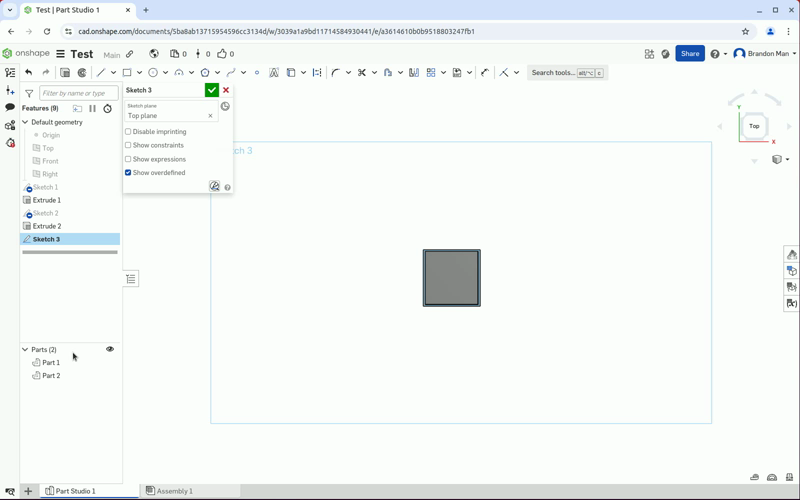
key(y)
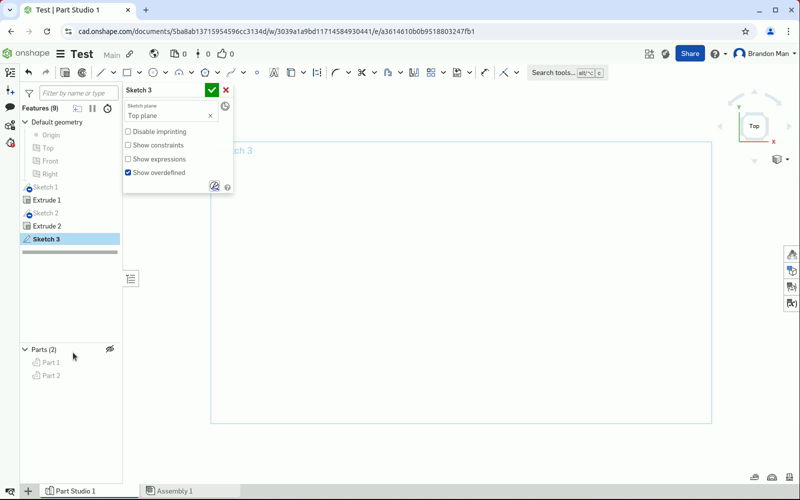
key(l)
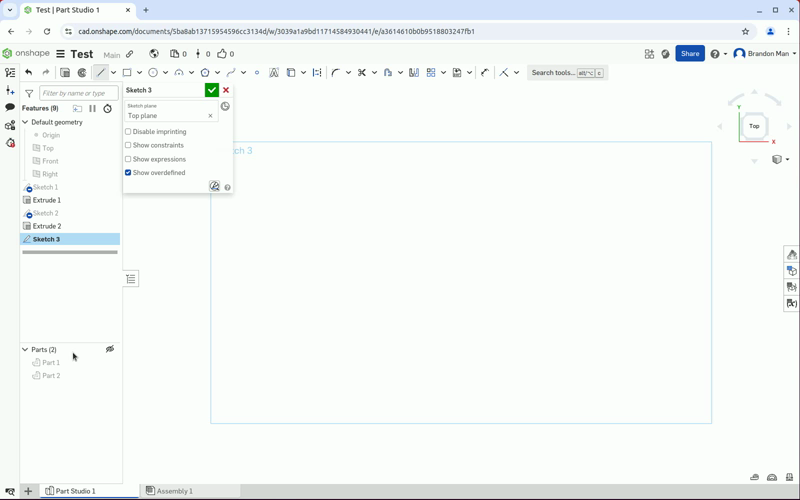
key_down(shift)
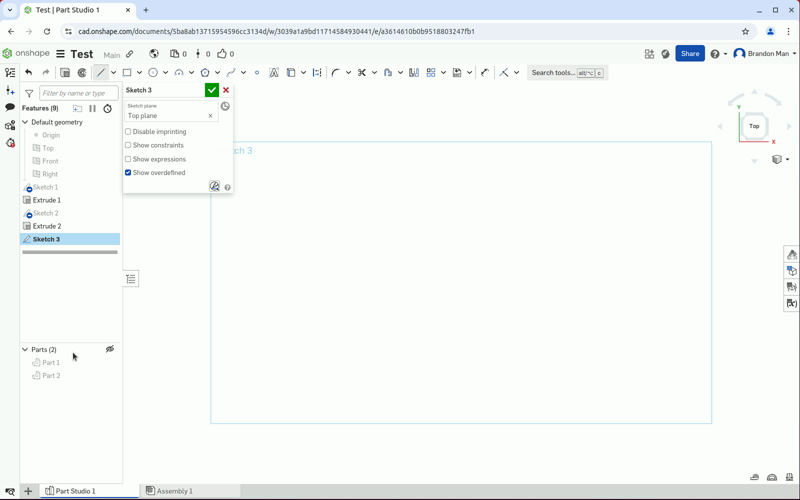
mouse_move(423, 306)
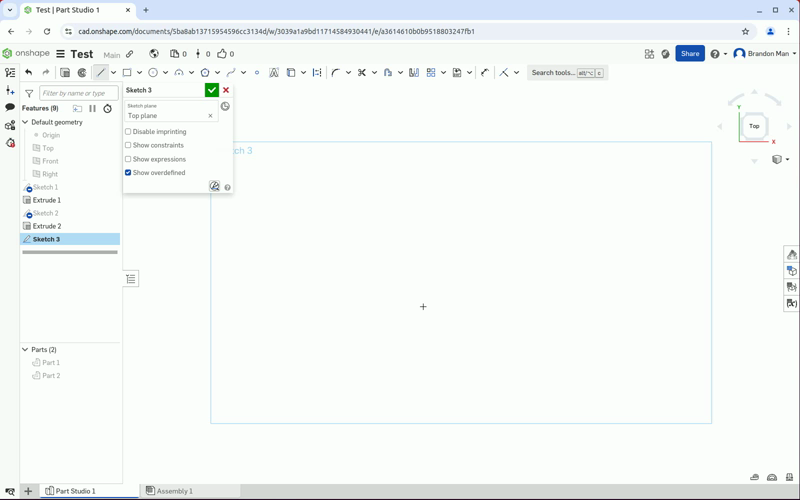
click(423, 306)
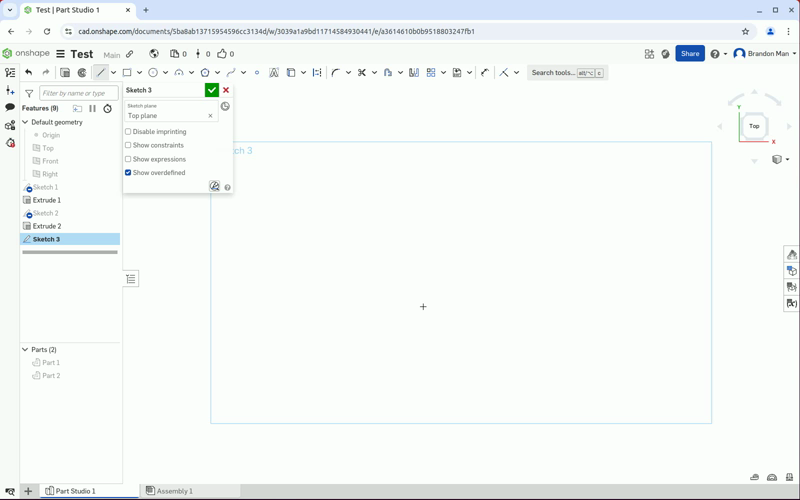
key_up(shift)
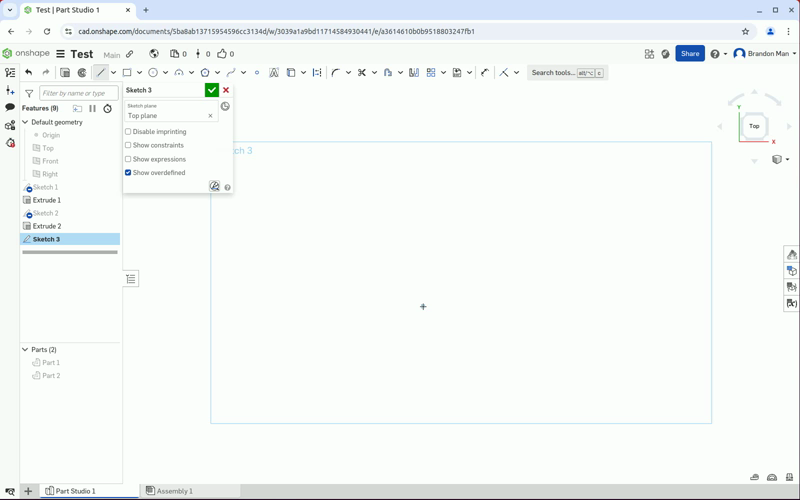
key_down(shift)
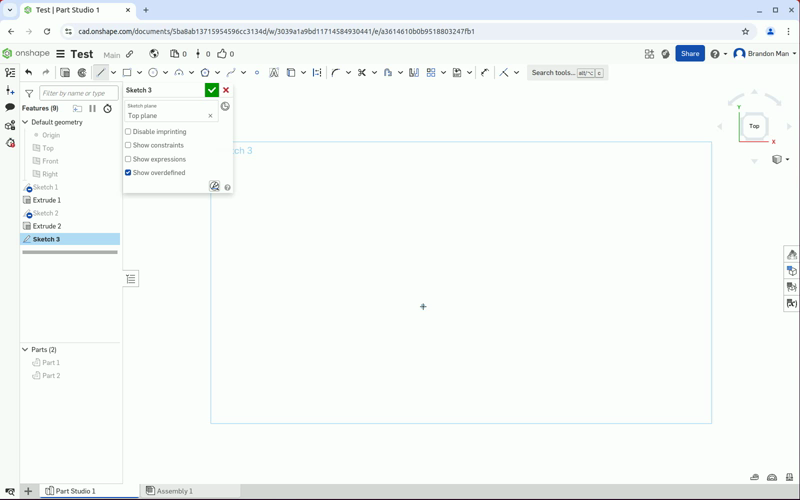
mouse_move(453, 306)
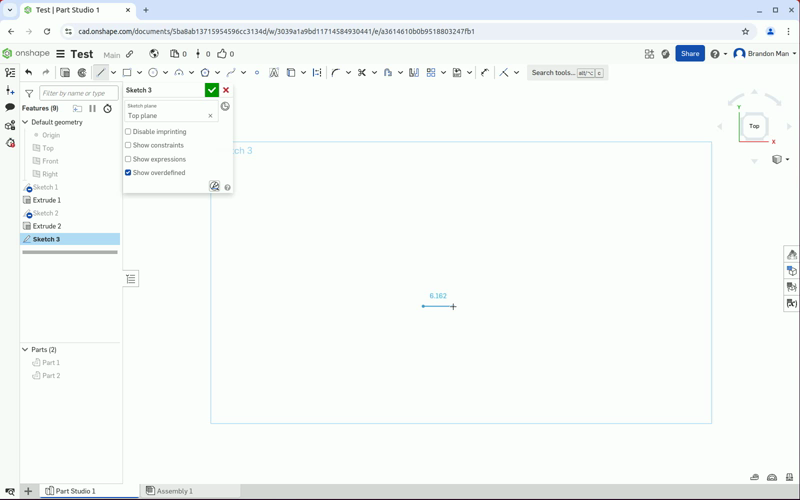
mouse_move(480, 306)
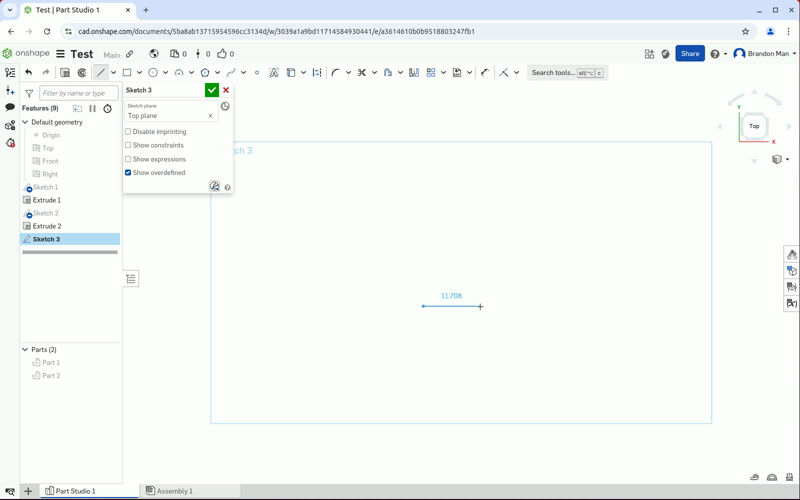
click(480, 306)
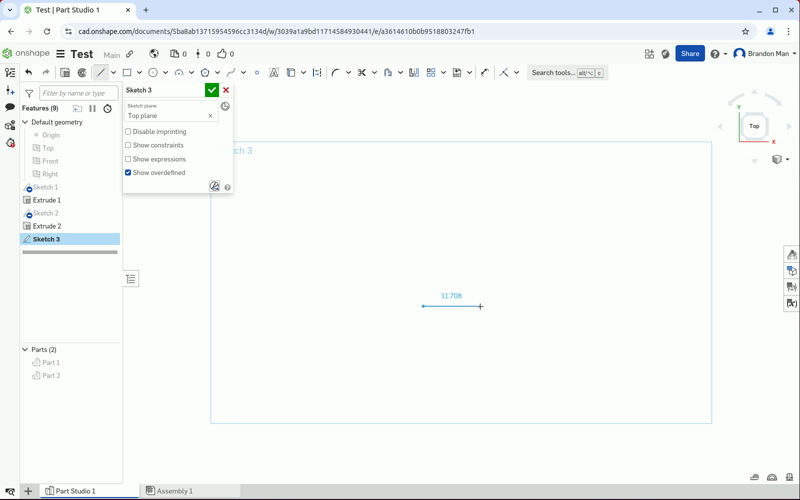
key_up(shift)
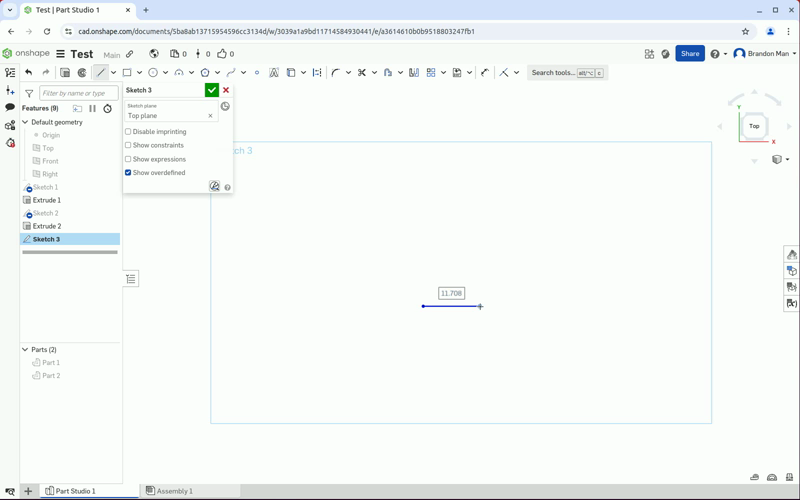
key_down(shift)
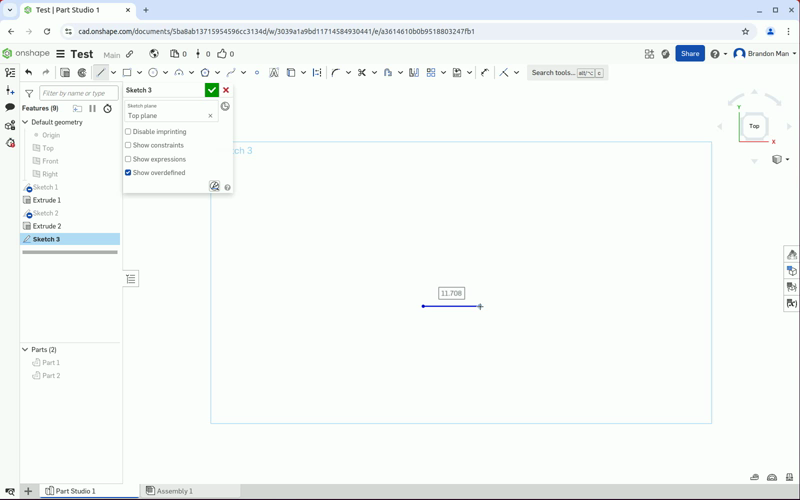
mouse_move(510, 306)
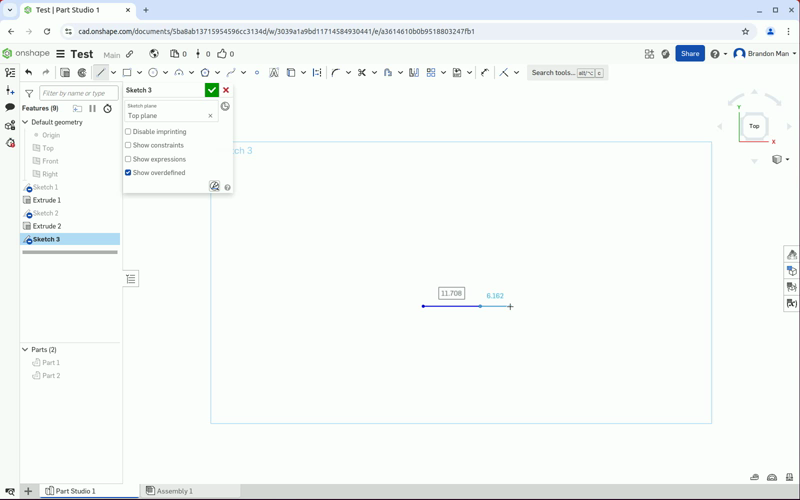
mouse_move(480, 249)
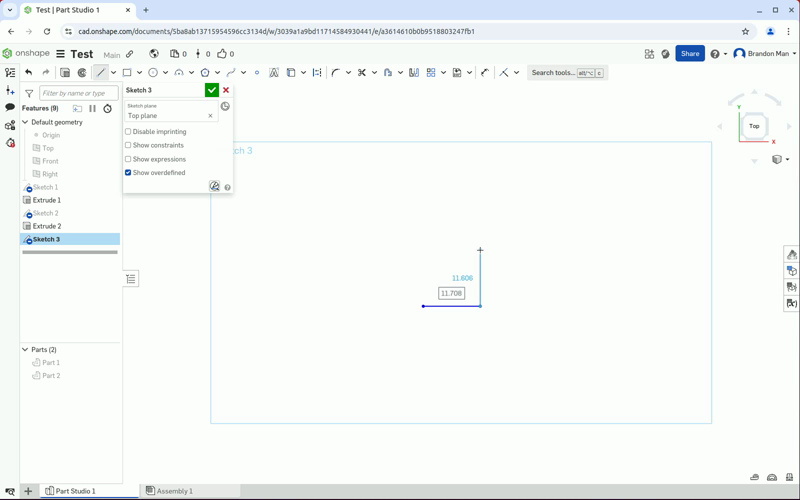
click(480, 249)
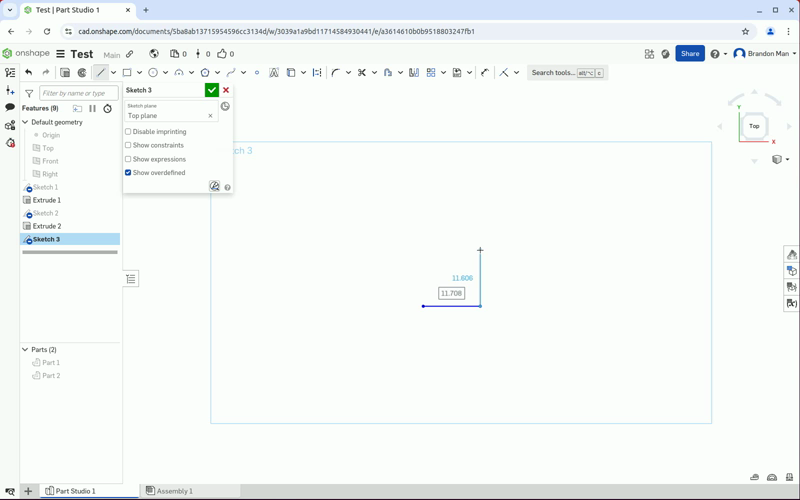
key_up(shift)
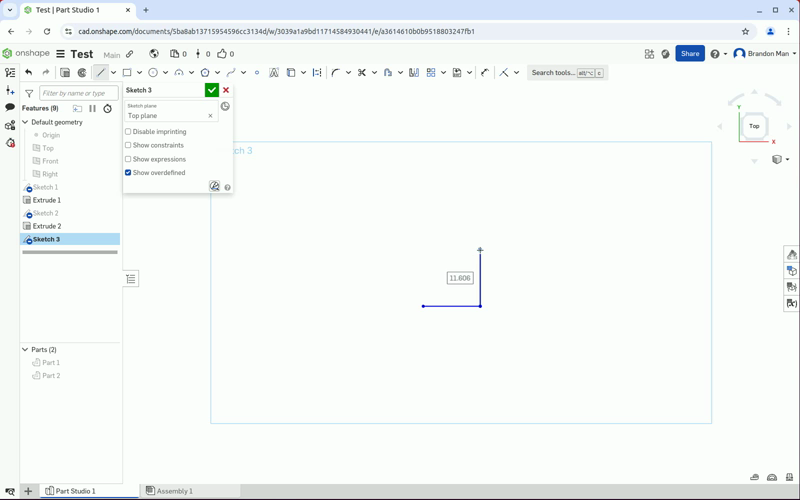
key_down(shift)
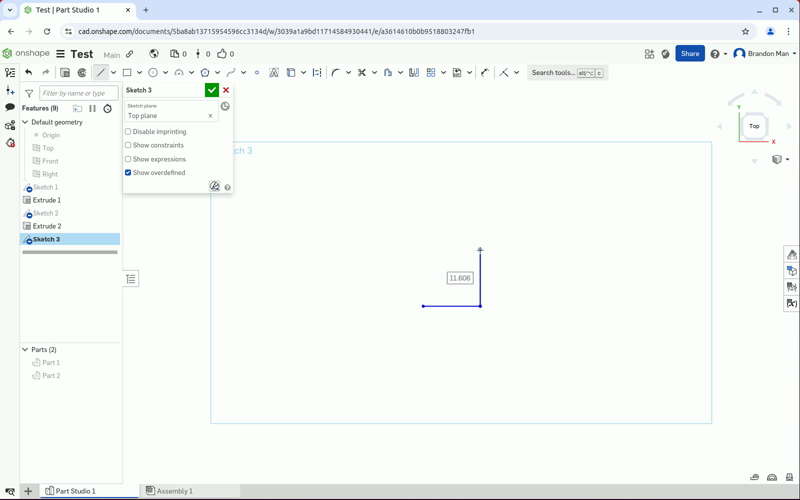
mouse_move(510, 249)
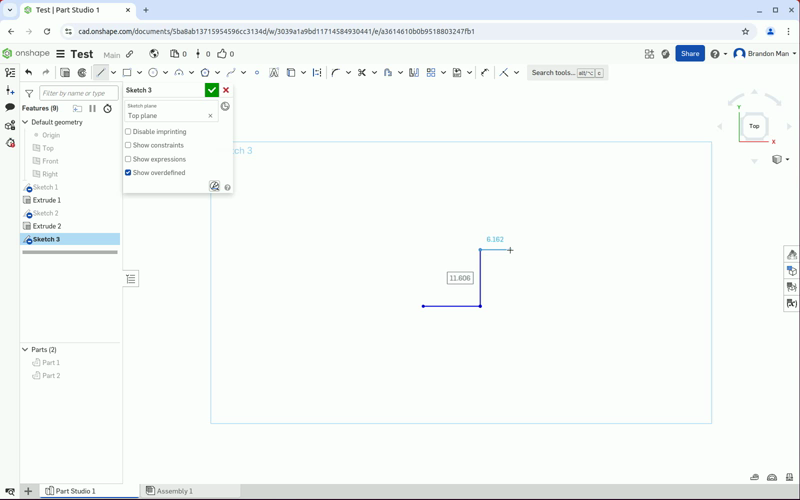
mouse_move(423, 249)
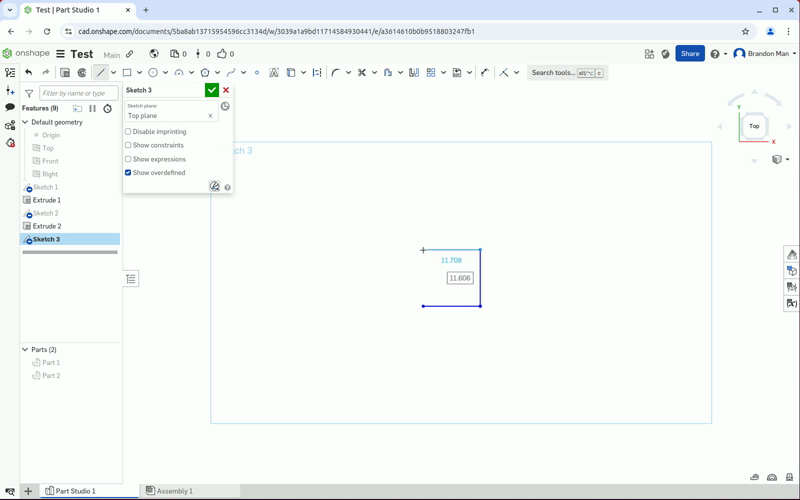
click(423, 249)
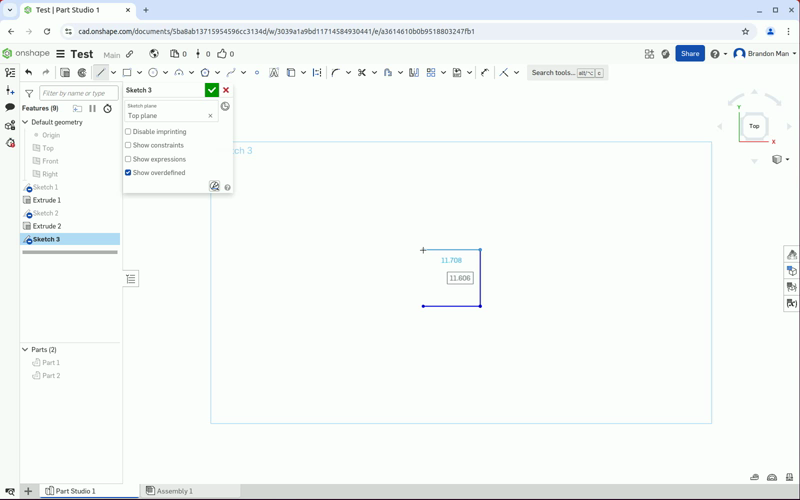
key_up(shift)
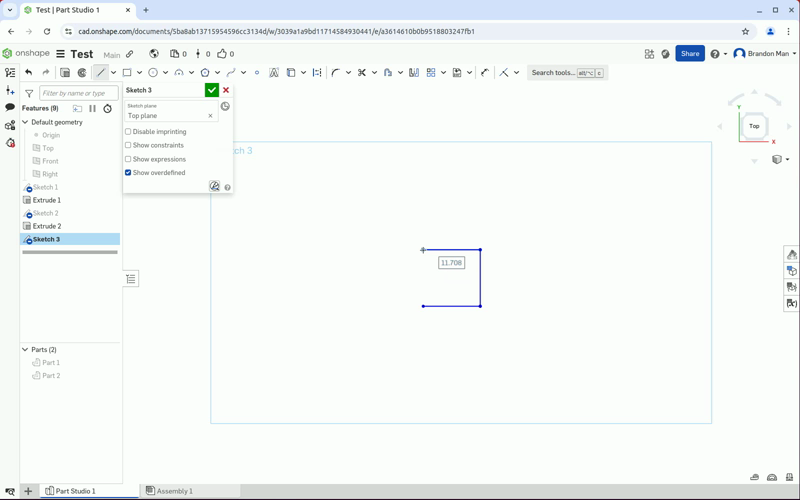
mouse_move(453, 249)
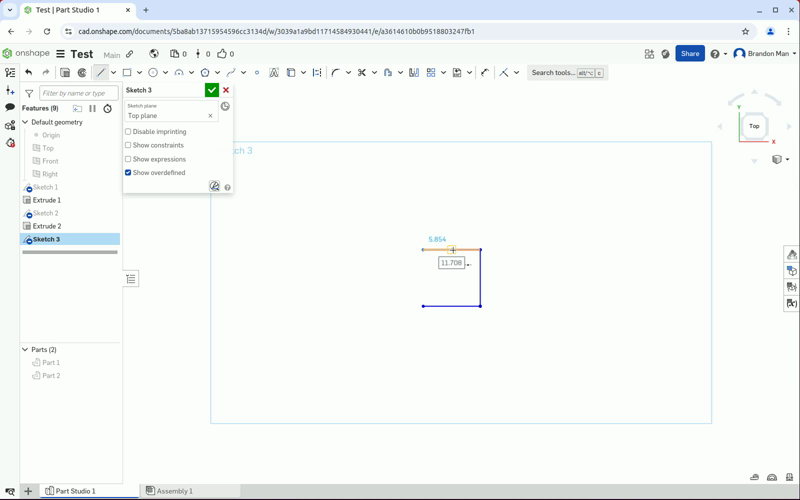
key_down(shift)
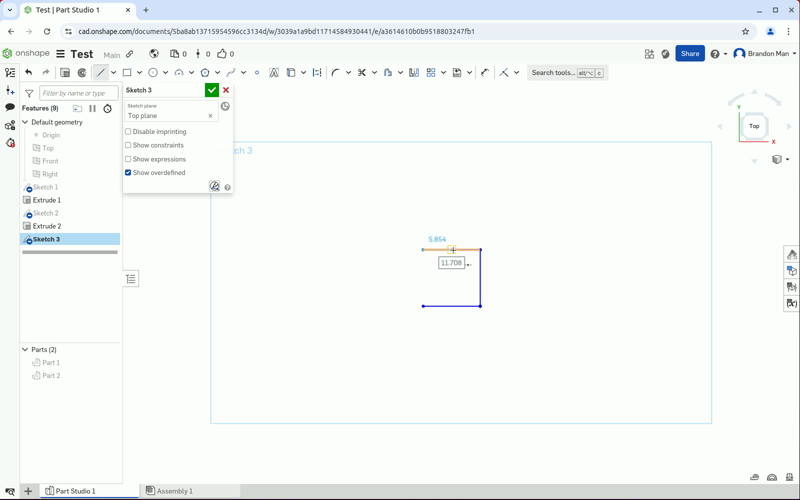
mouse_move(423, 306)
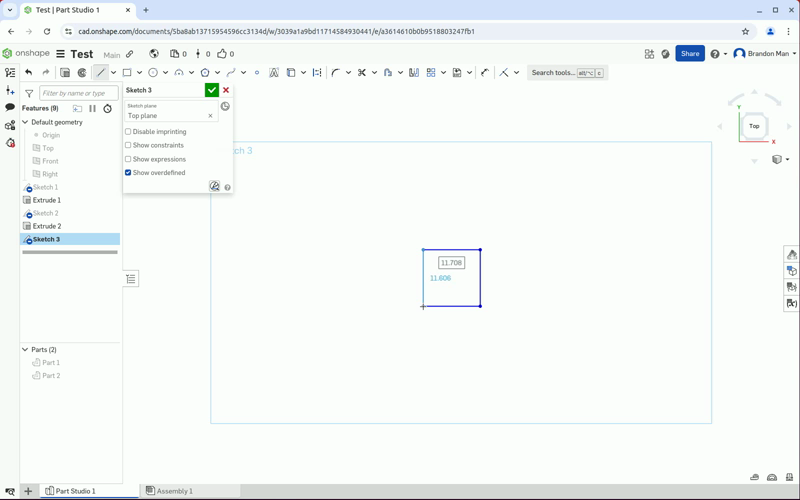
key_up(shift)
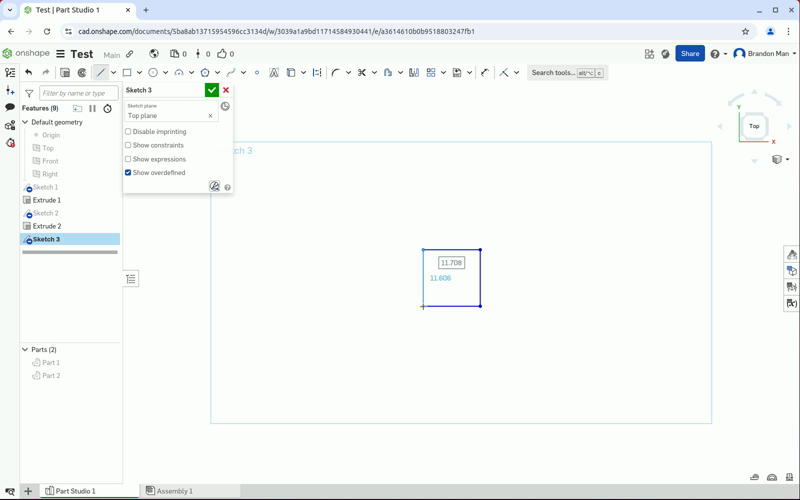
click(423, 306)
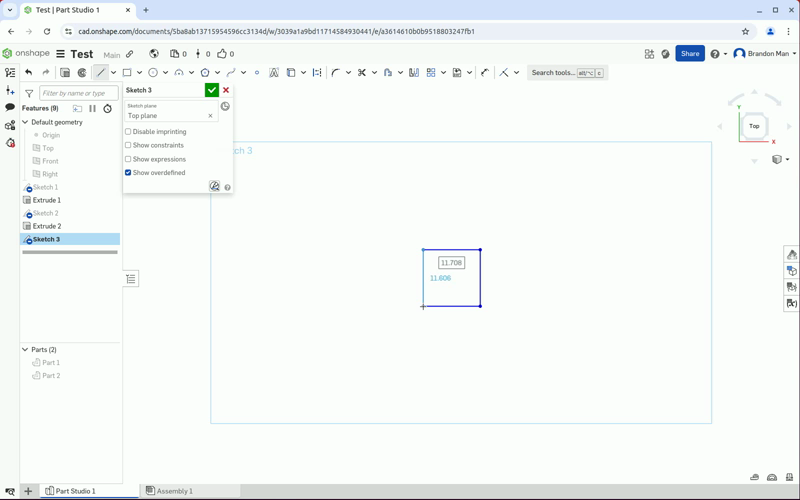
key(esc)
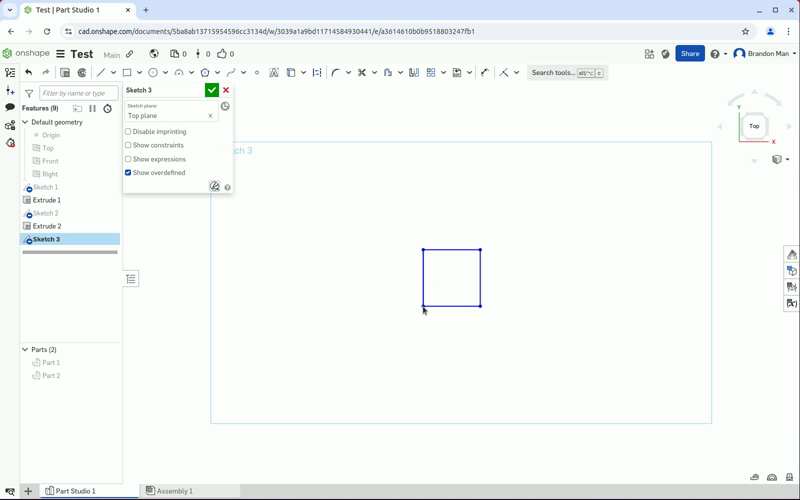
key(l)
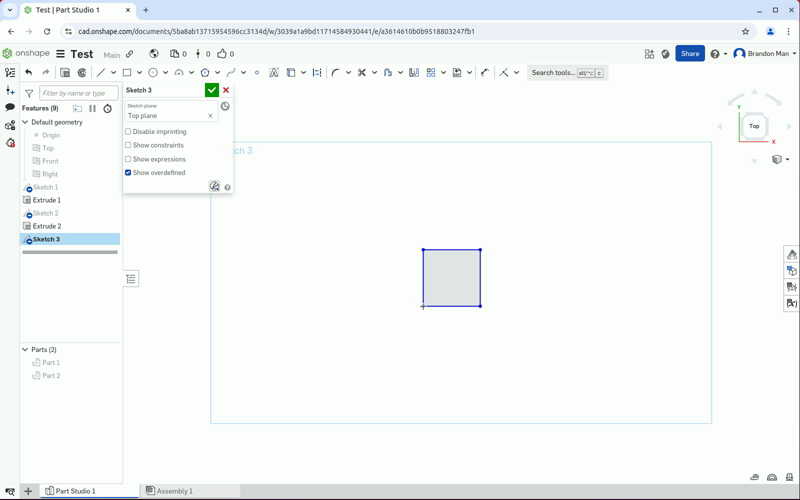
key_down(shift)
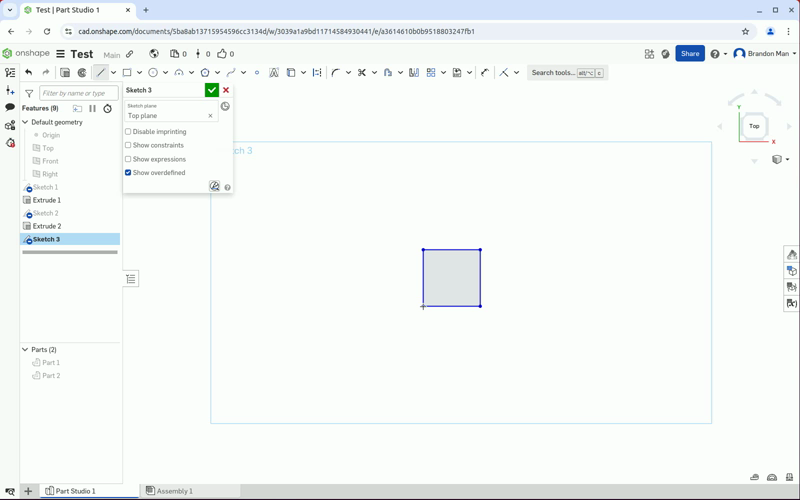
mouse_move(425, 304)
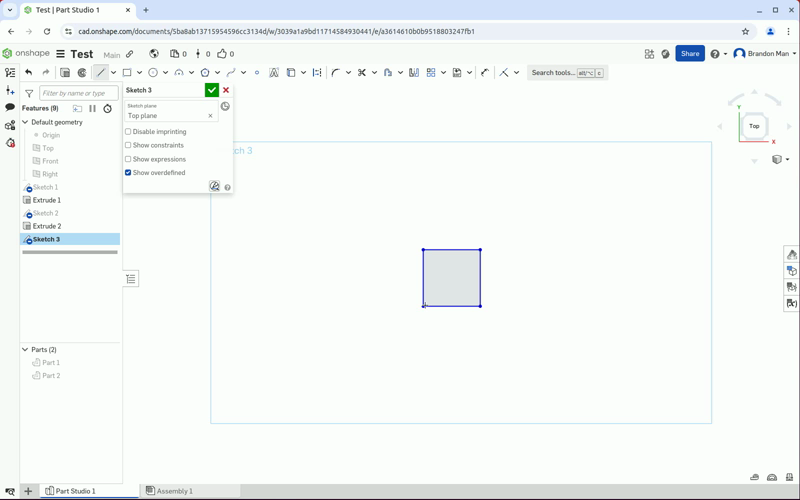
scroll(6)
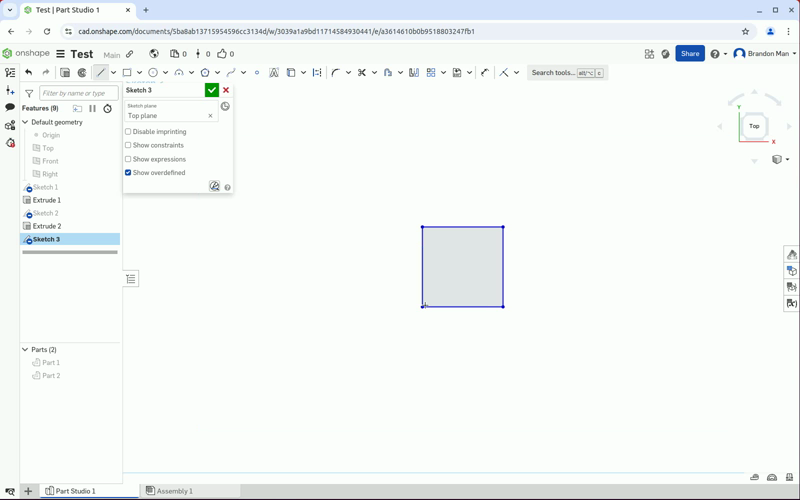
scroll(6)
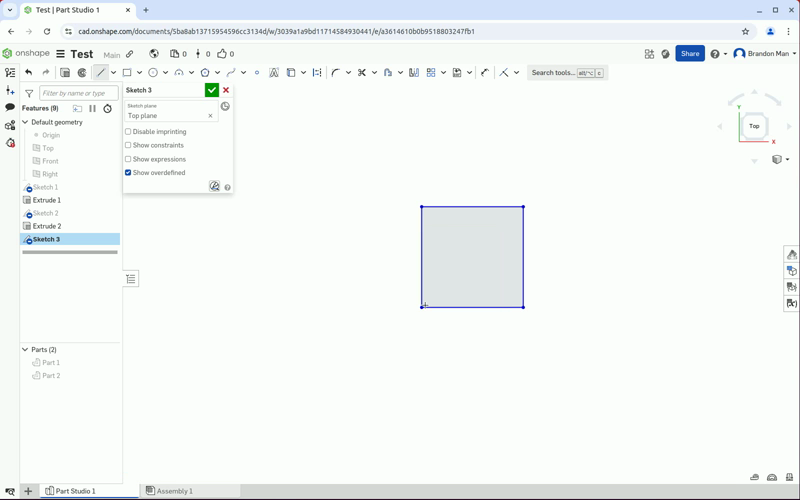
scroll(6)
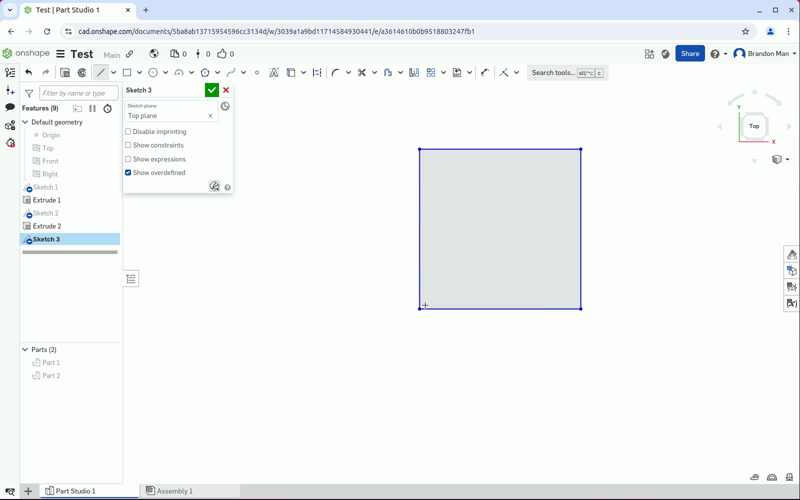
scroll(6)
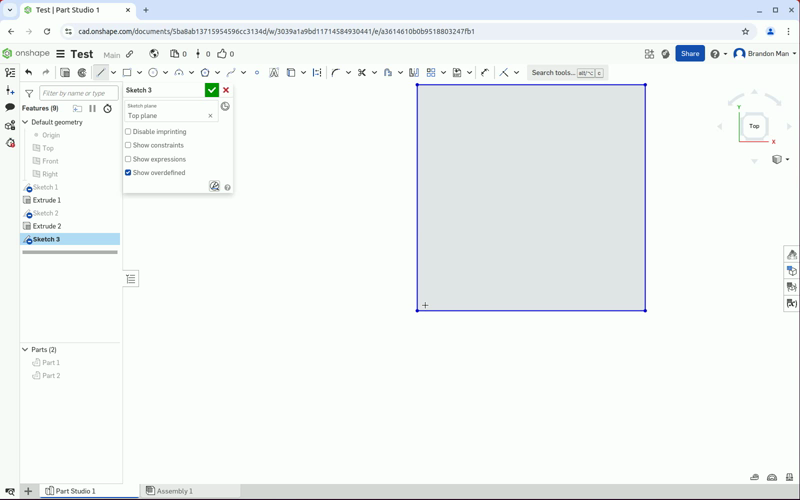
scroll(6)
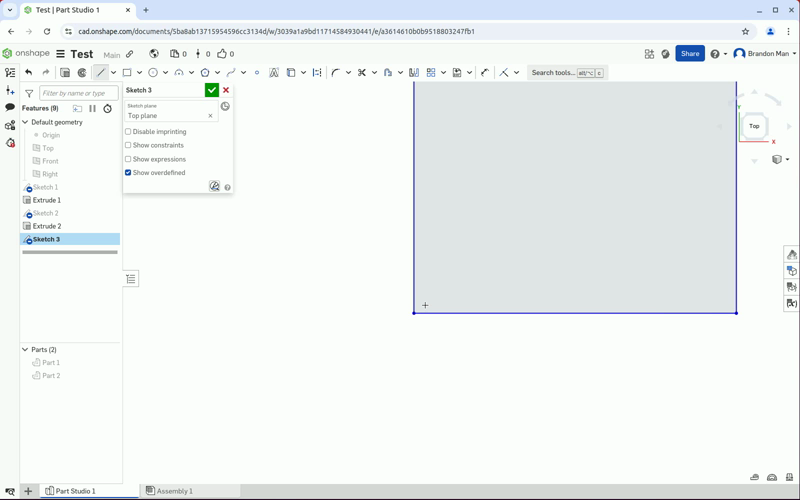
scroll(6)
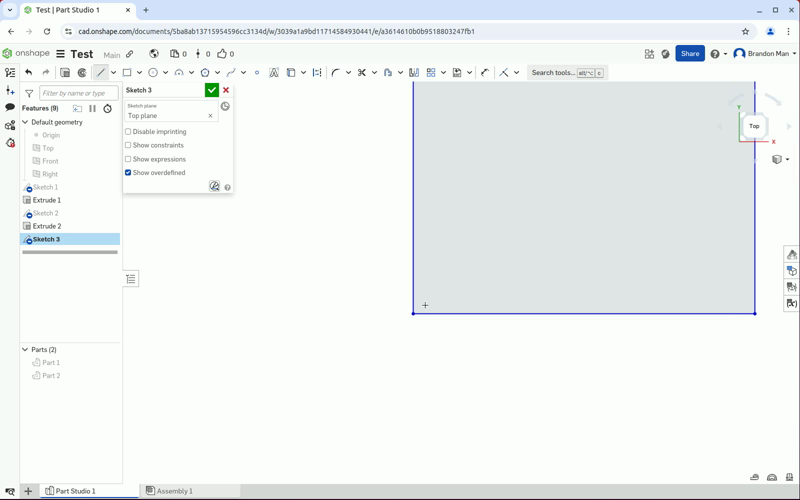
scroll(6)
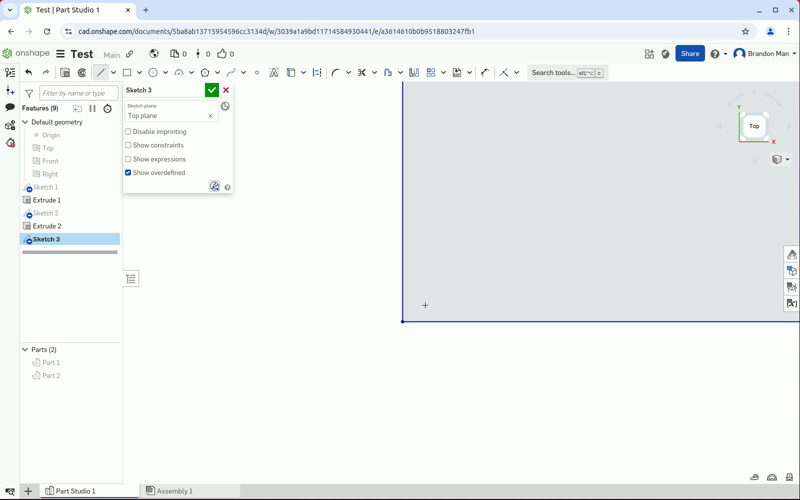
click(425, 304)
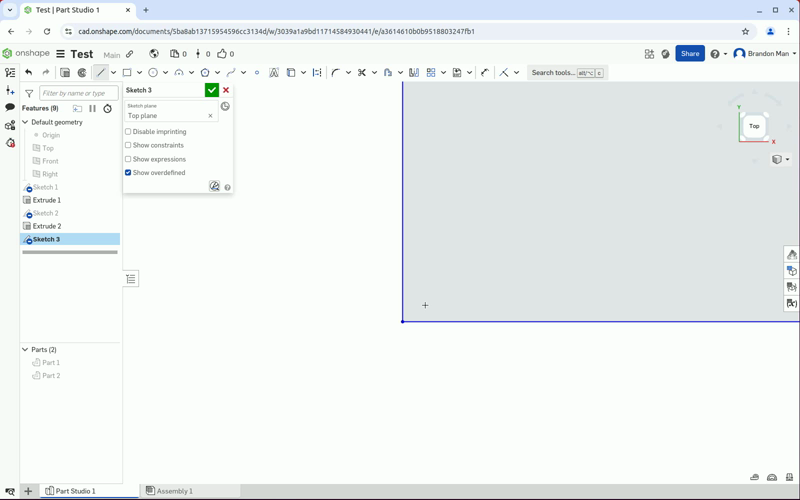
scroll(-6)
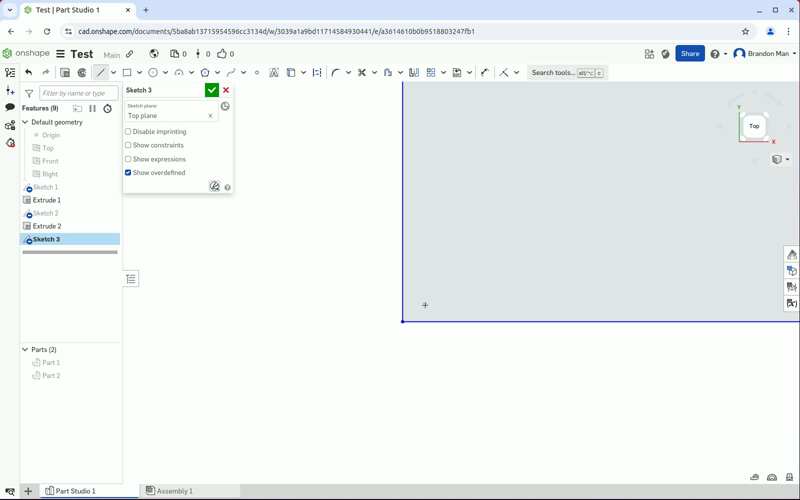
scroll(-6)
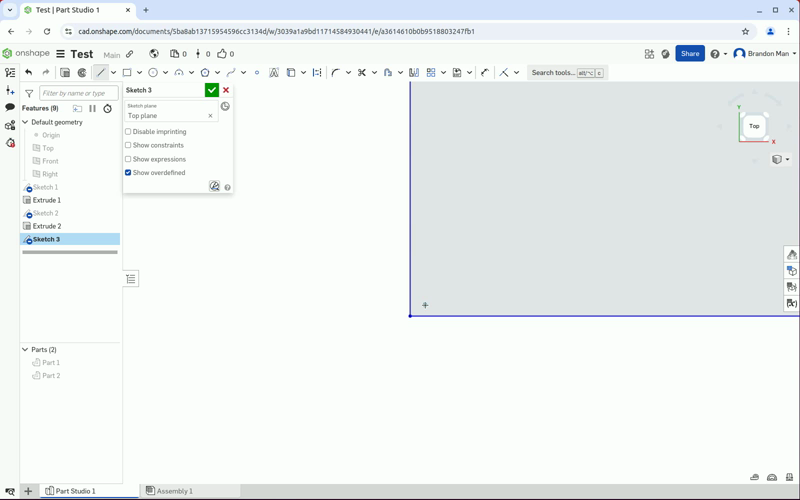
scroll(-6)
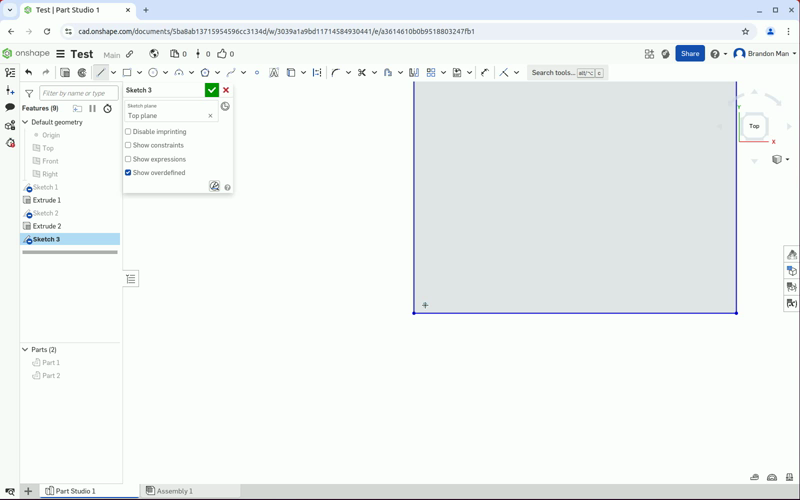
scroll(-6)
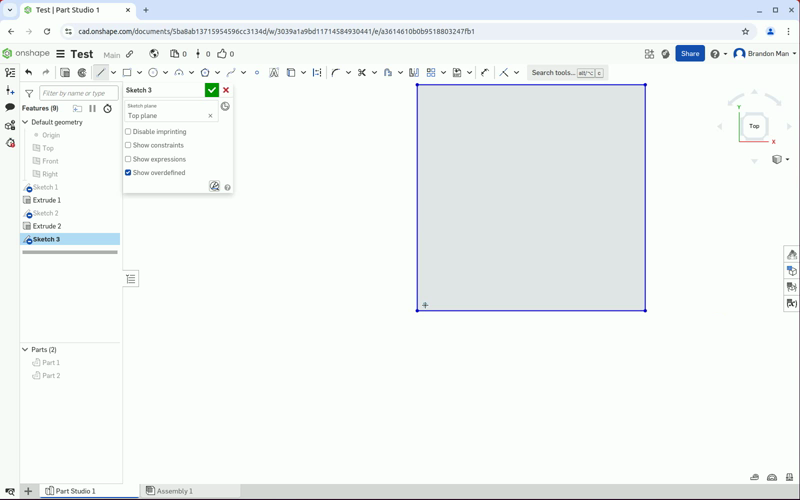
scroll(-6)
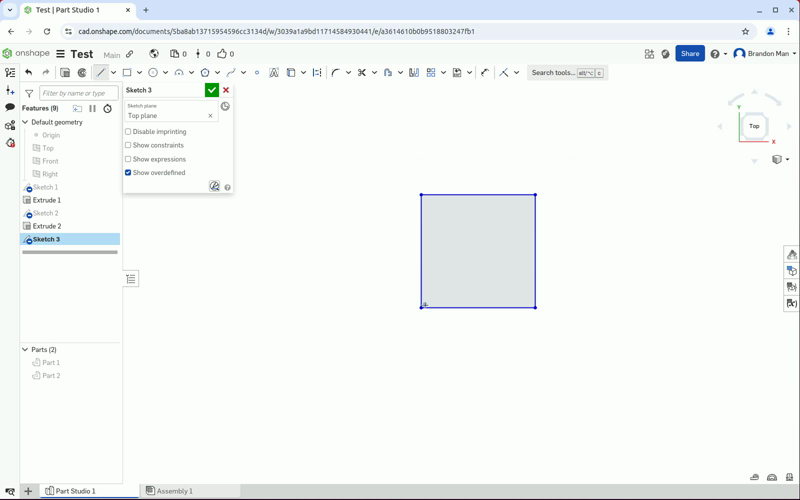
scroll(-6)
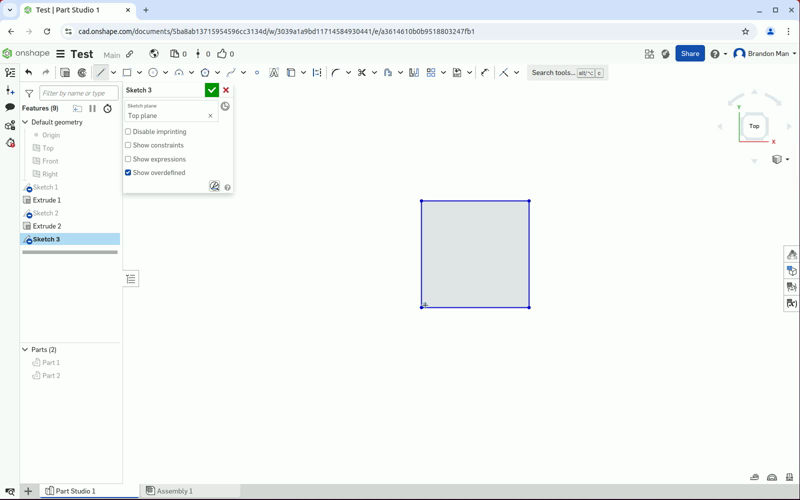
scroll(-6)
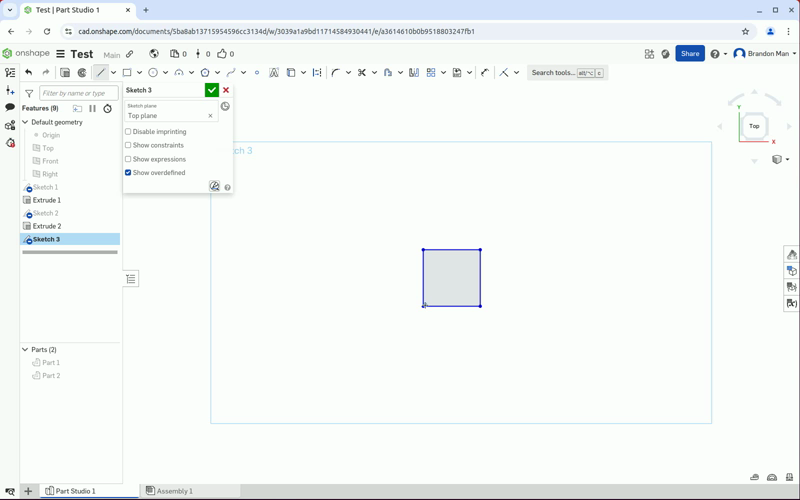
key_up(shift)
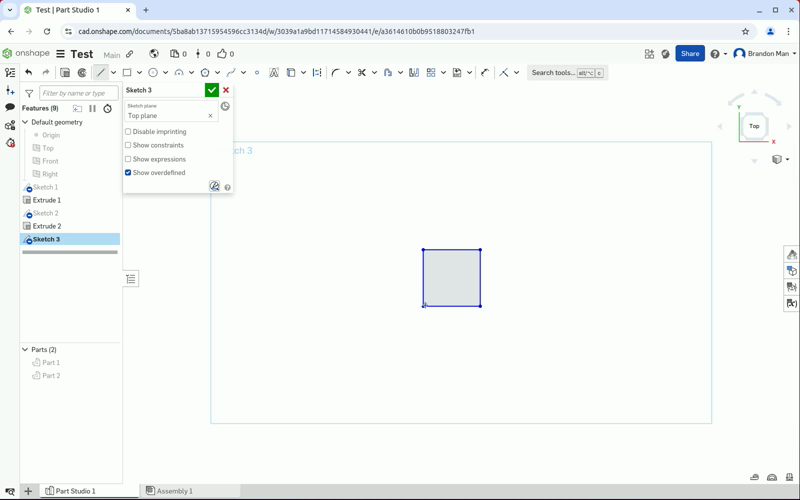
key_down(shift)
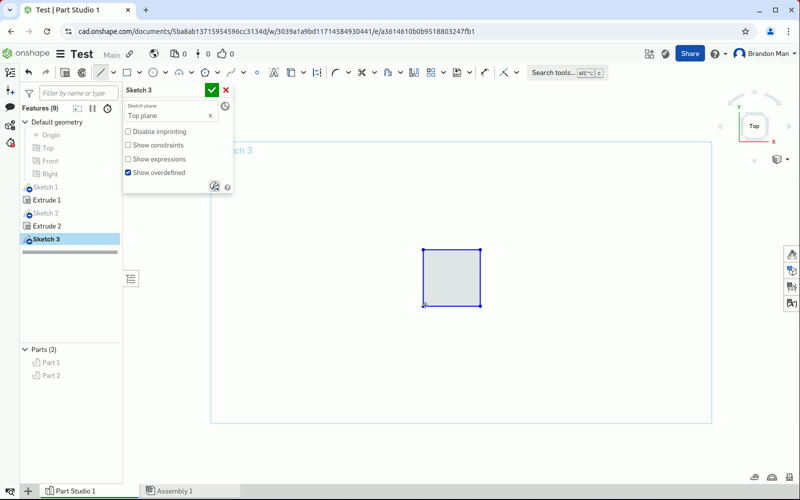
mouse_move(455, 304)
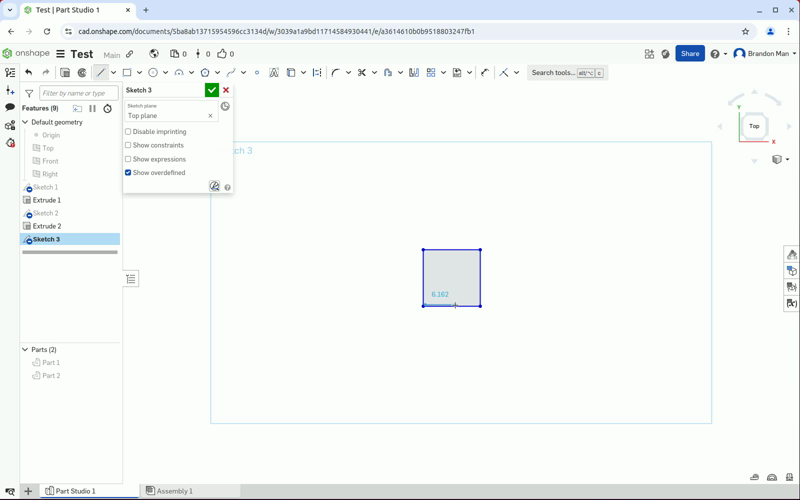
mouse_move(478, 304)
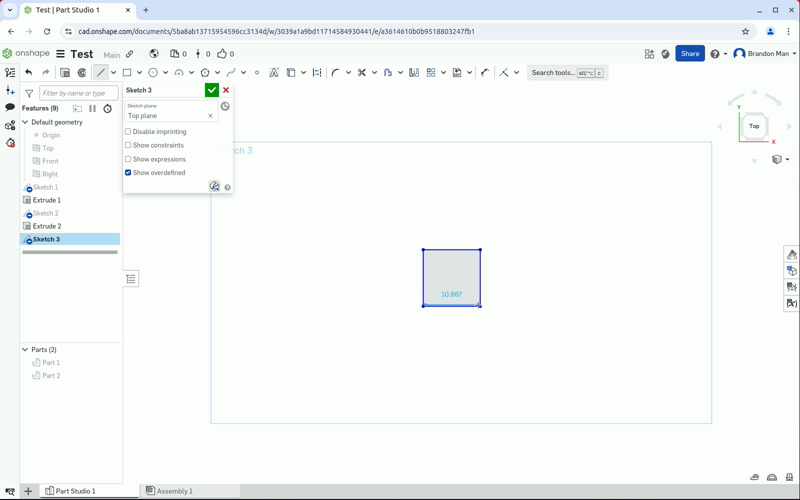
scroll(6)
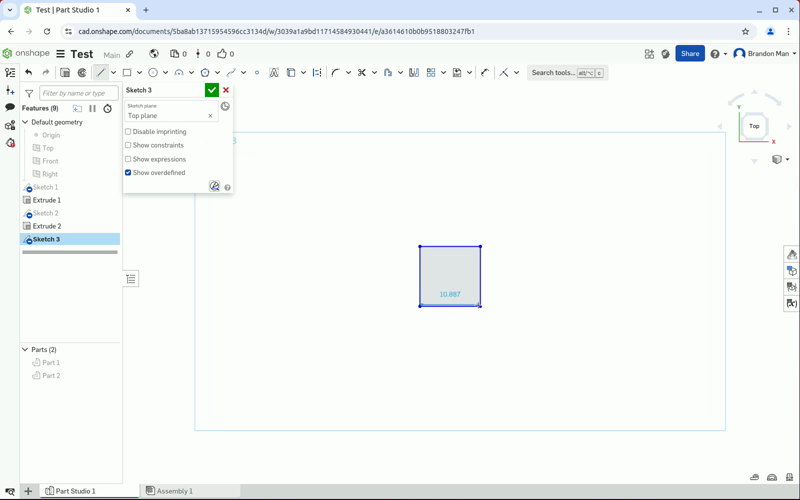
scroll(6)
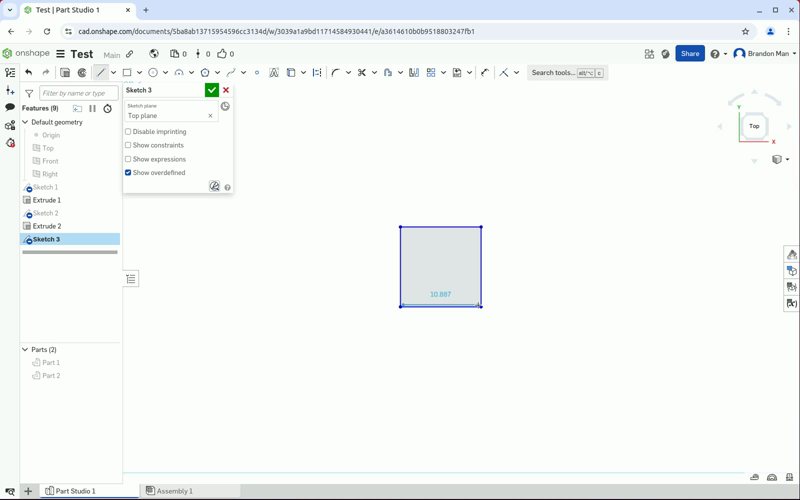
scroll(6)
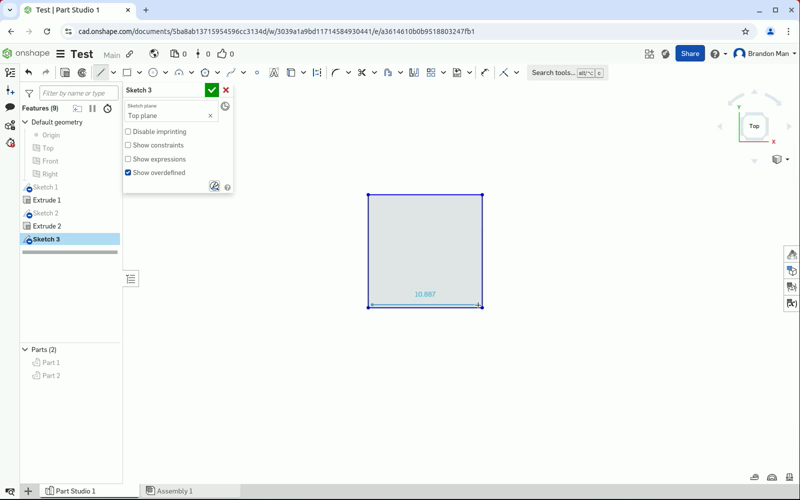
scroll(6)
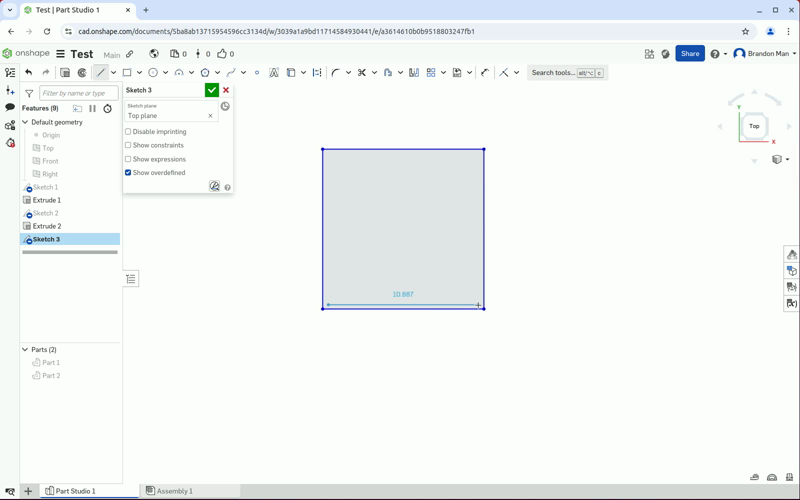
scroll(6)
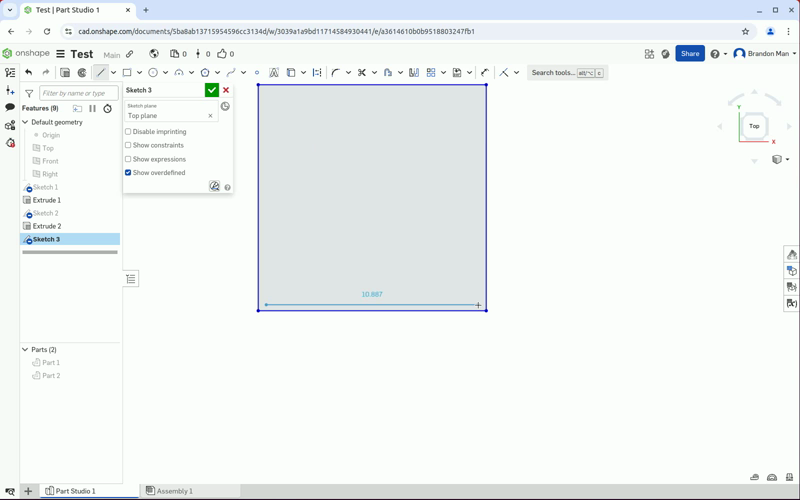
scroll(6)
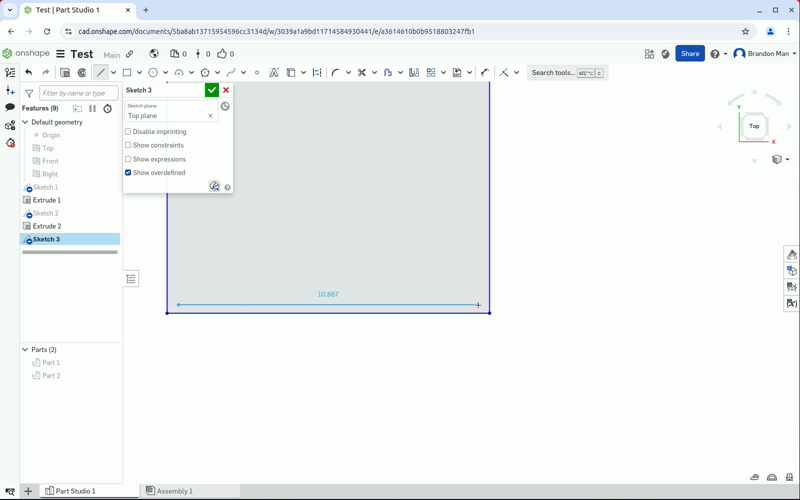
scroll(6)
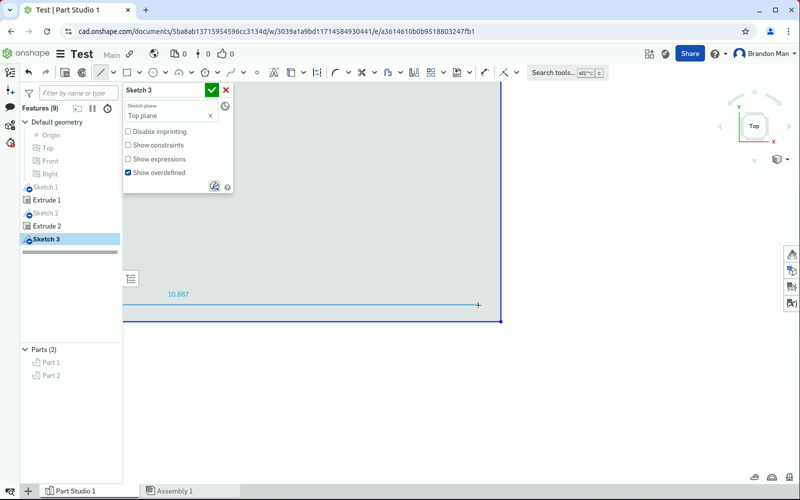
click(478, 304)
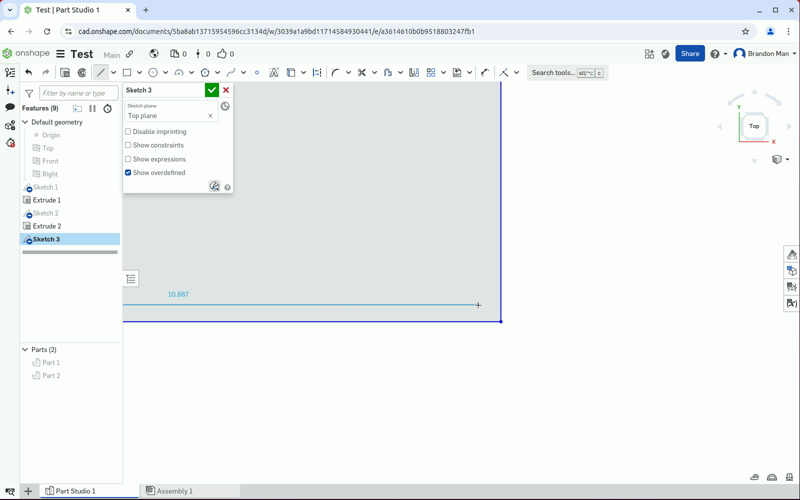
scroll(-6)
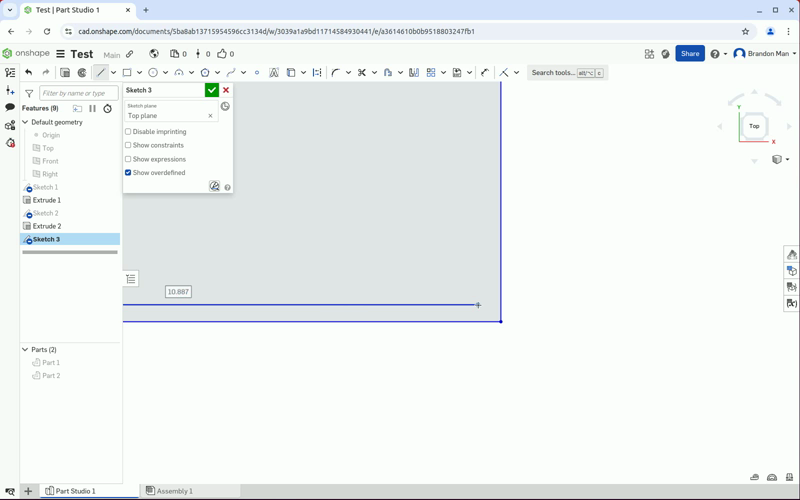
scroll(-6)
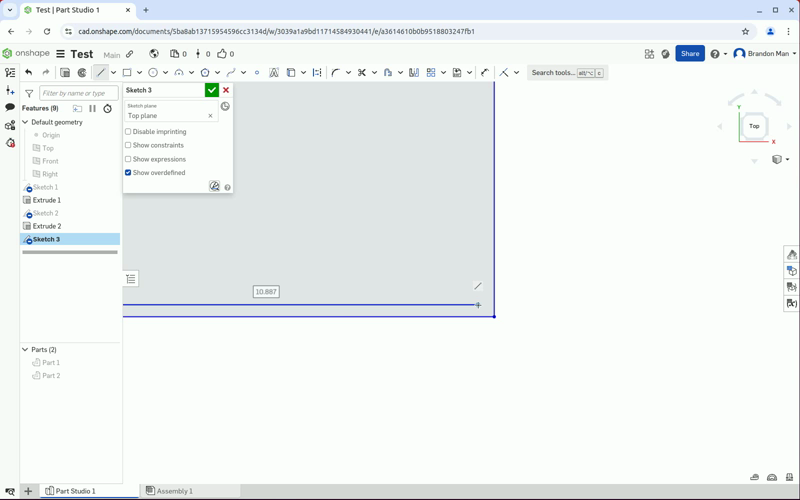
scroll(-6)
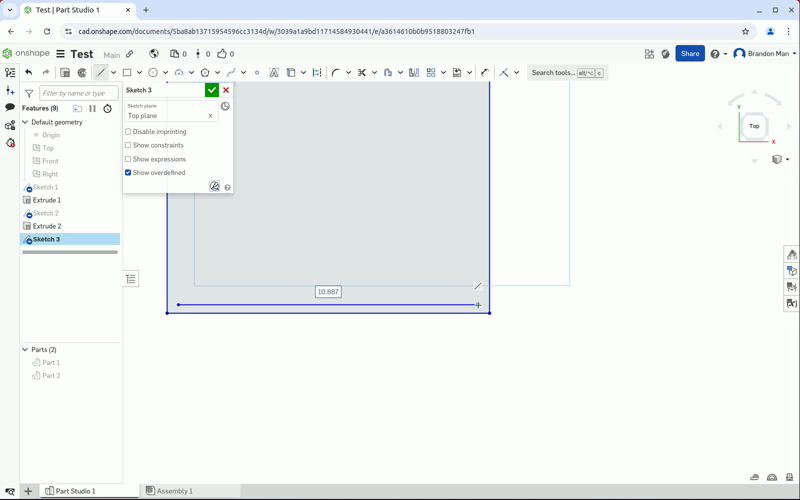
scroll(-6)
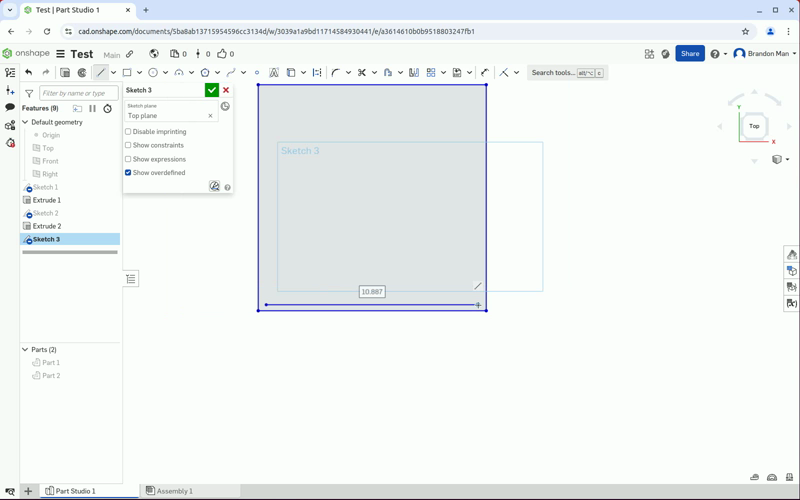
scroll(-6)
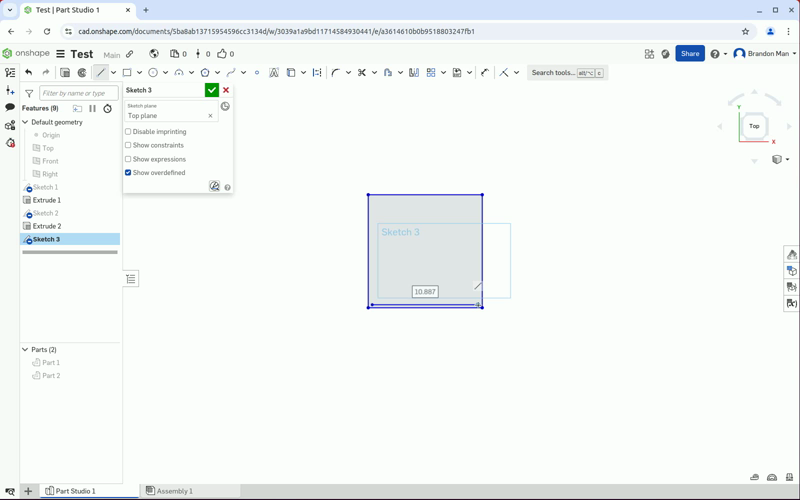
scroll(-6)
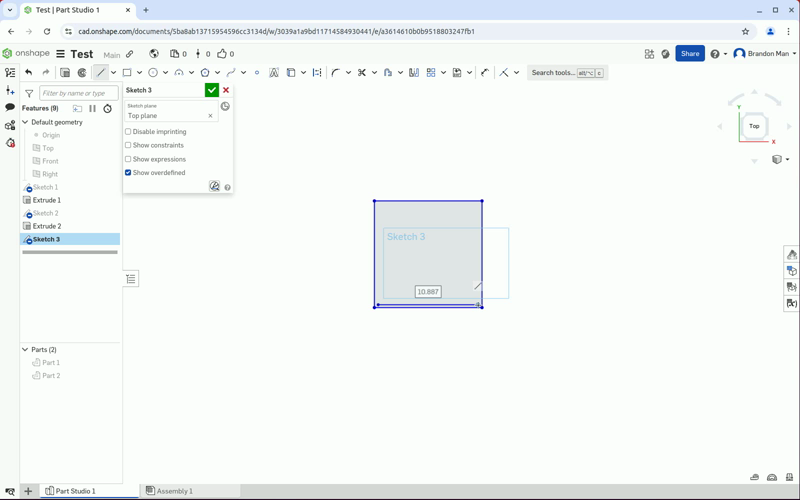
scroll(-6)
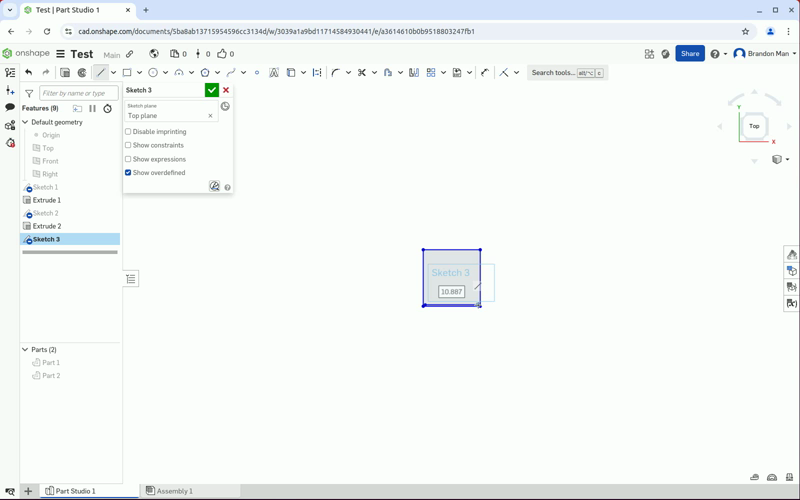
key_up(shift)
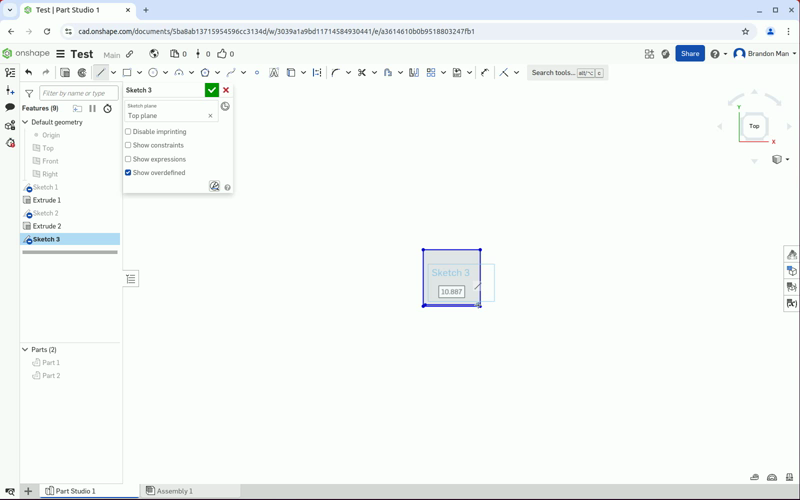
key_down(shift)
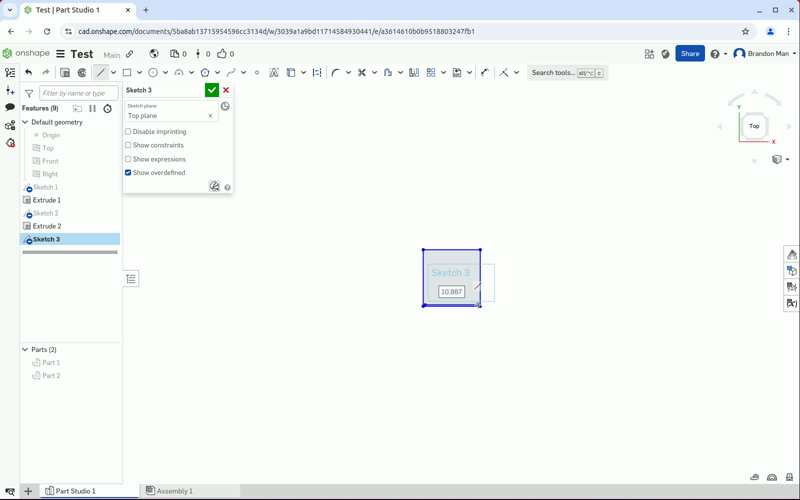
mouse_move(508, 304)
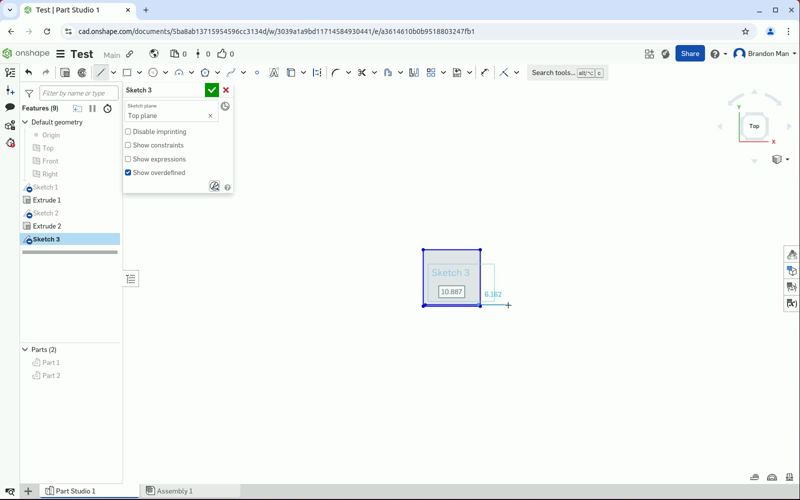
mouse_move(478, 251)
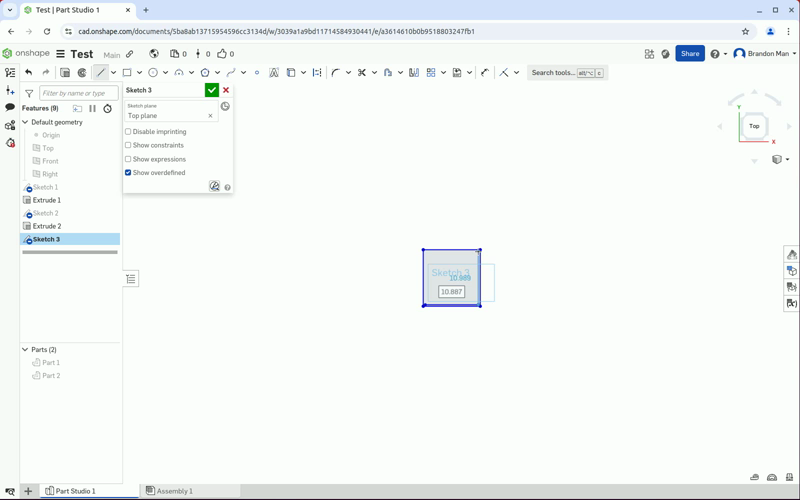
scroll(6)
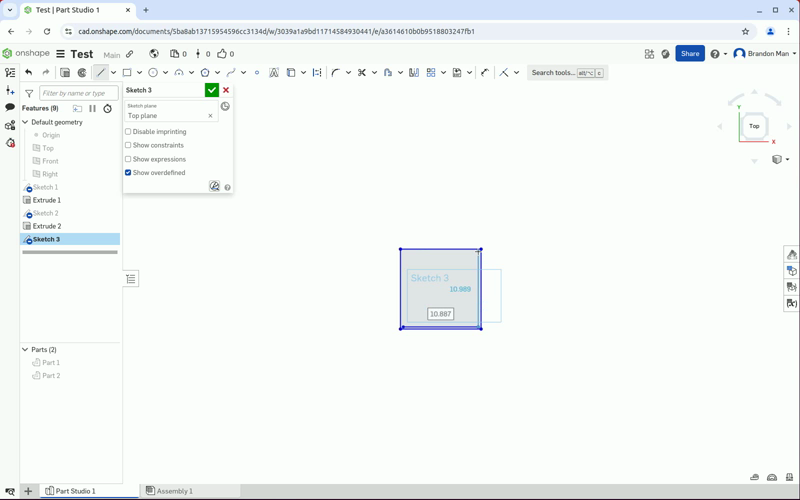
scroll(6)
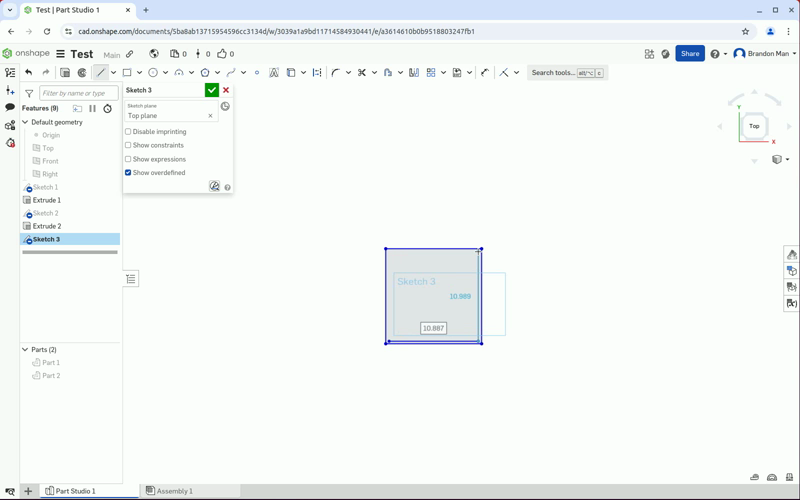
scroll(6)
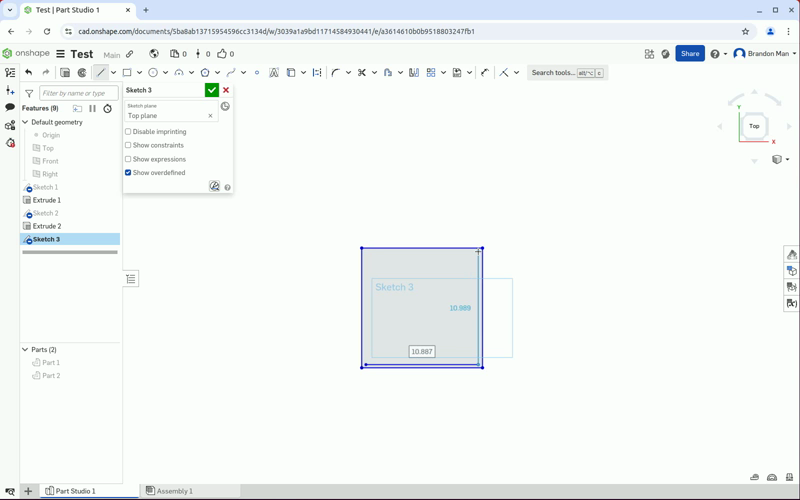
scroll(6)
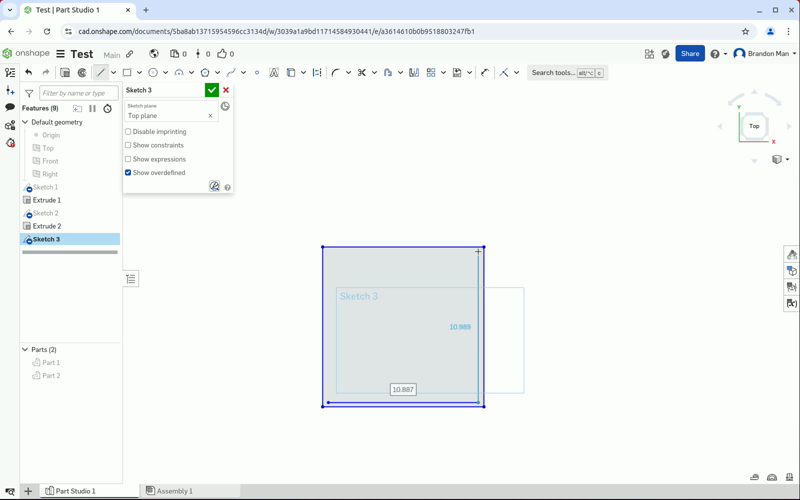
scroll(6)
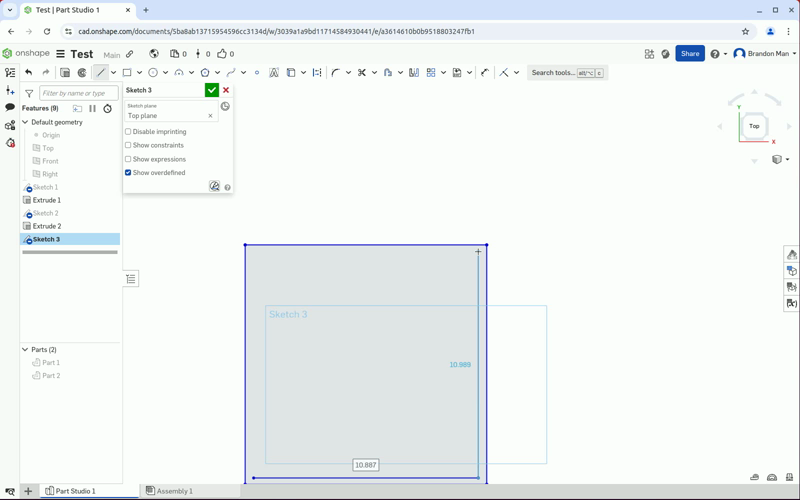
scroll(6)
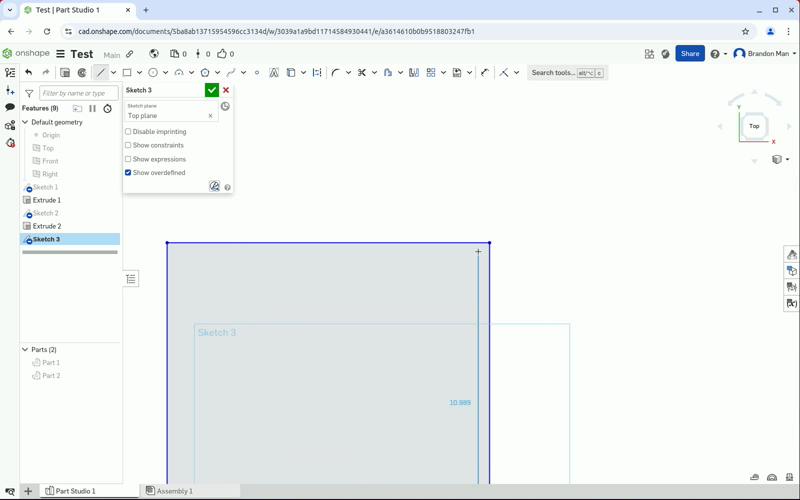
scroll(6)
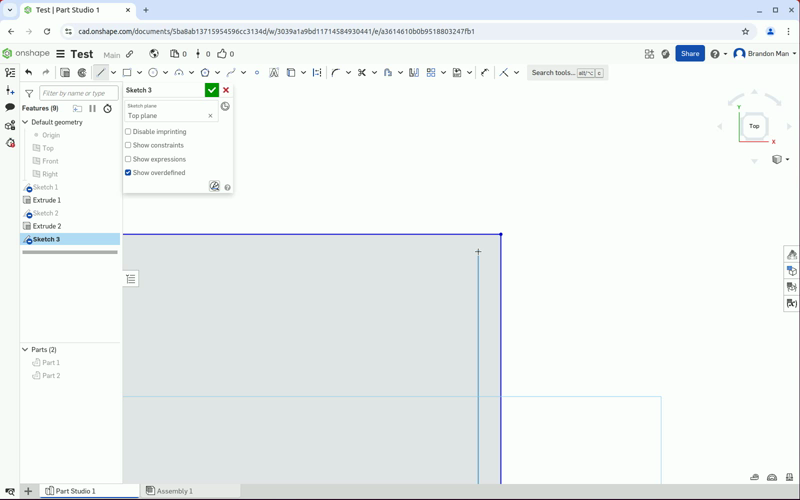
click(478, 251)
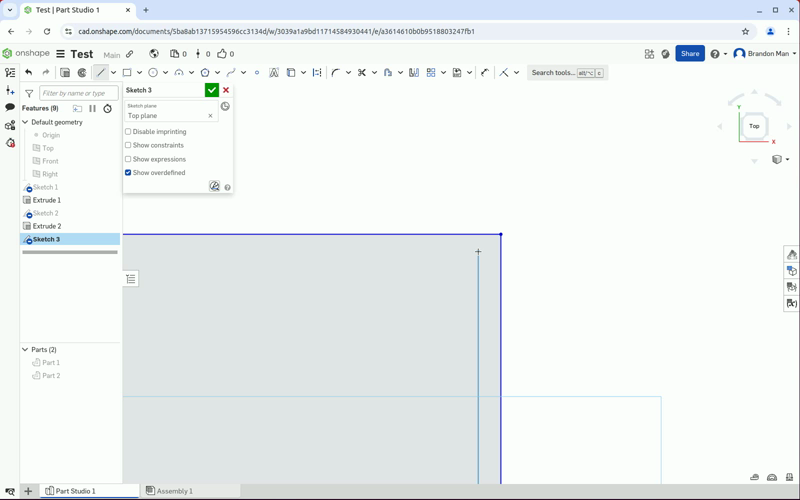
scroll(-6)
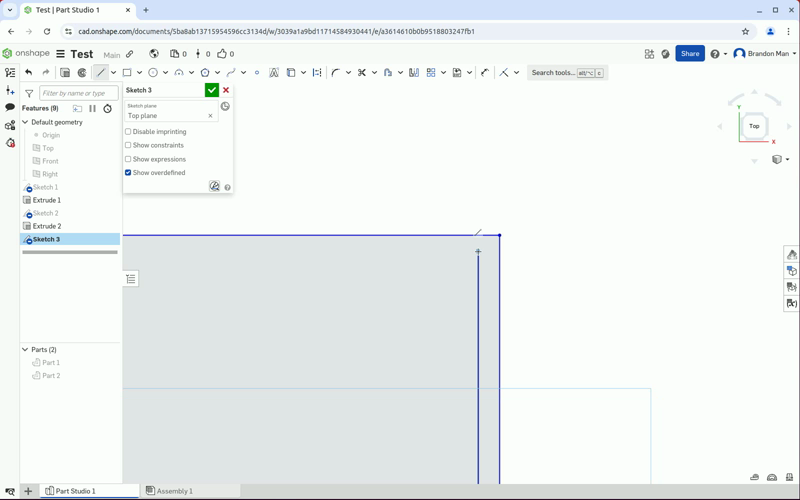
scroll(-6)
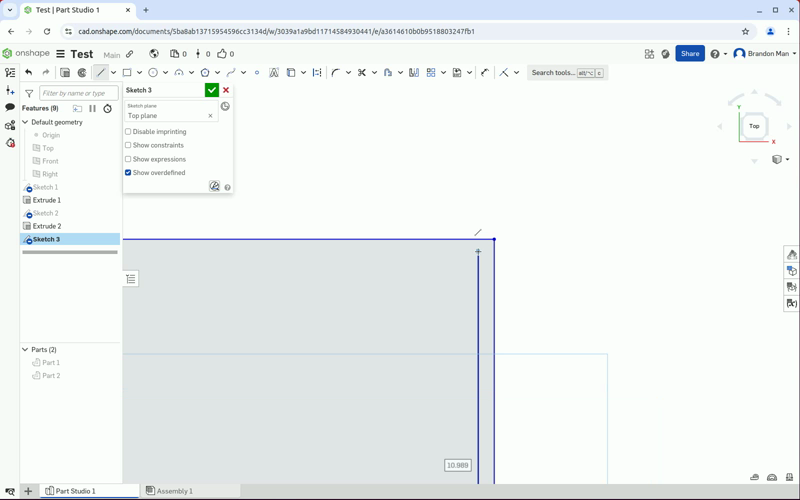
scroll(-6)
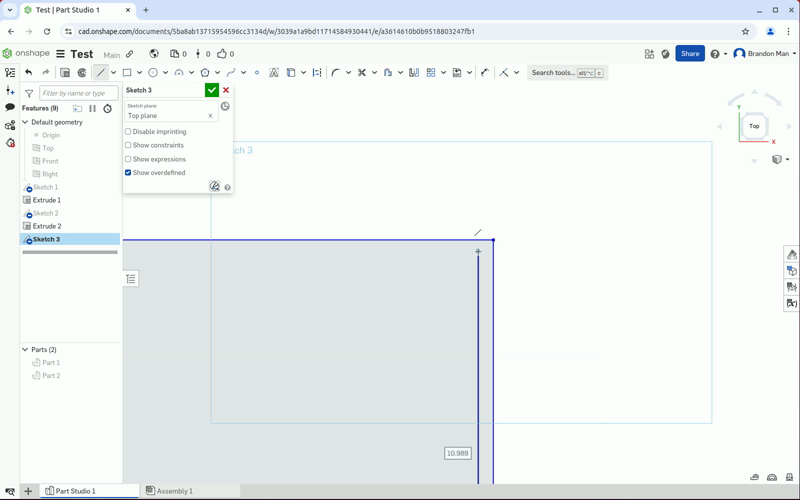
scroll(-6)
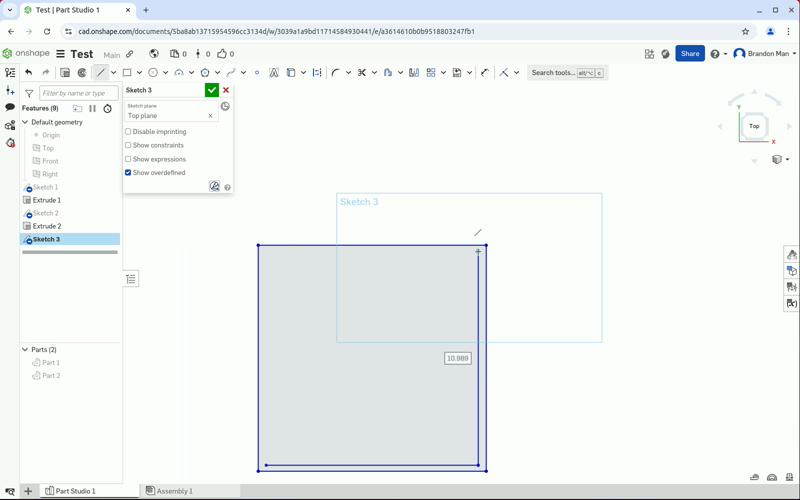
scroll(-6)
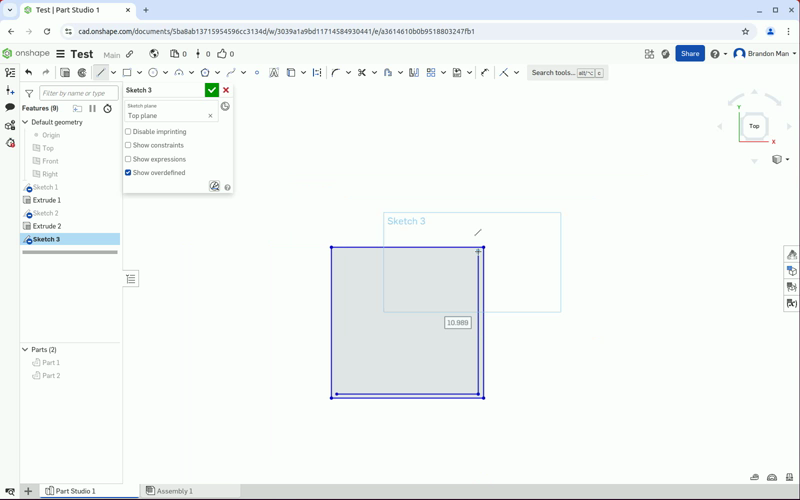
scroll(-6)
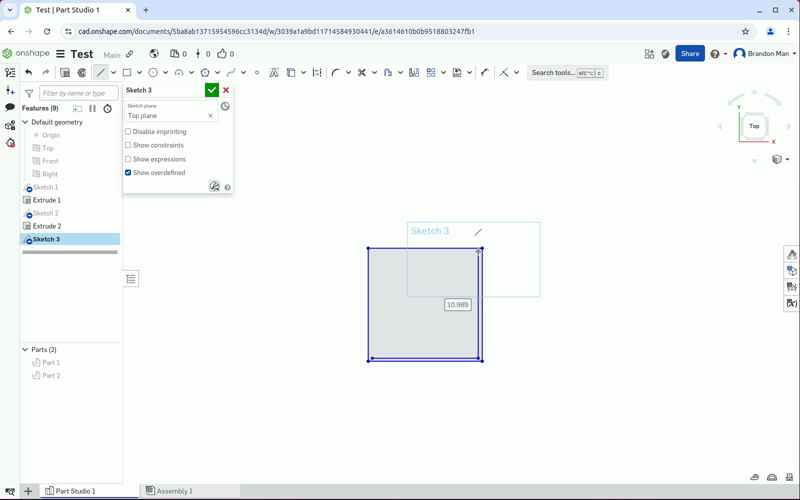
scroll(-6)
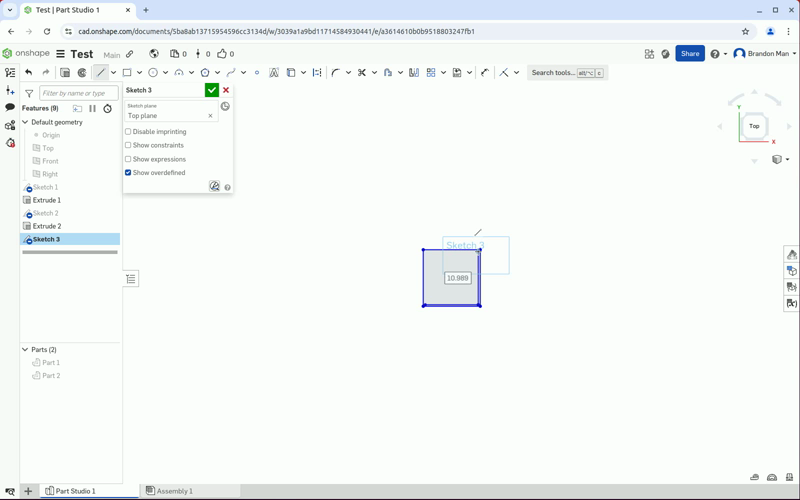
key_up(shift)
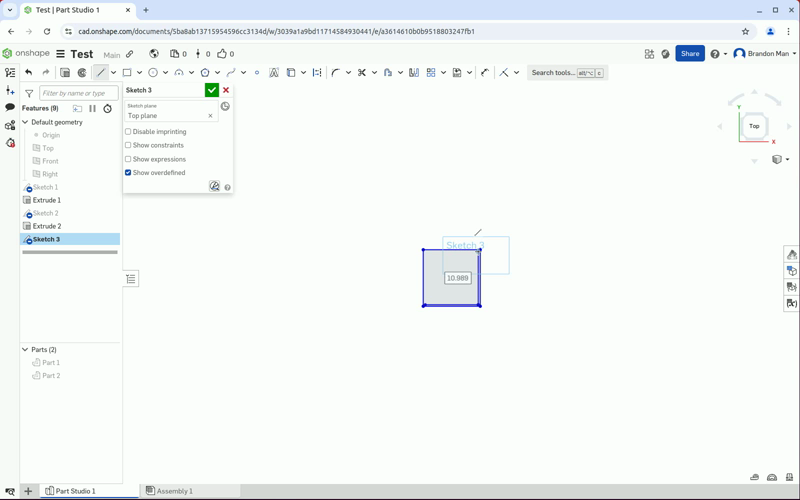
key_down(shift)
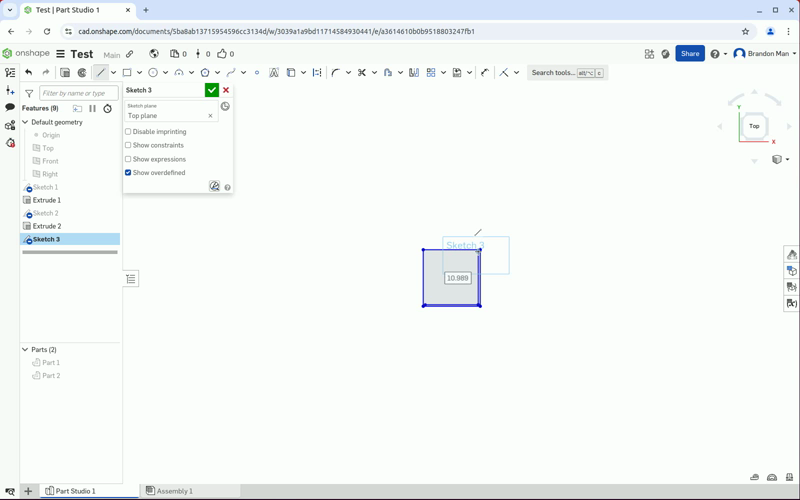
mouse_move(508, 251)
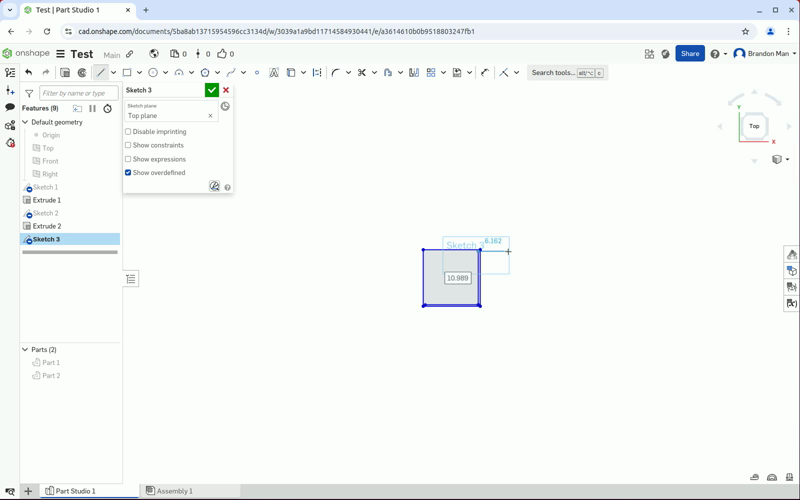
mouse_move(425, 251)
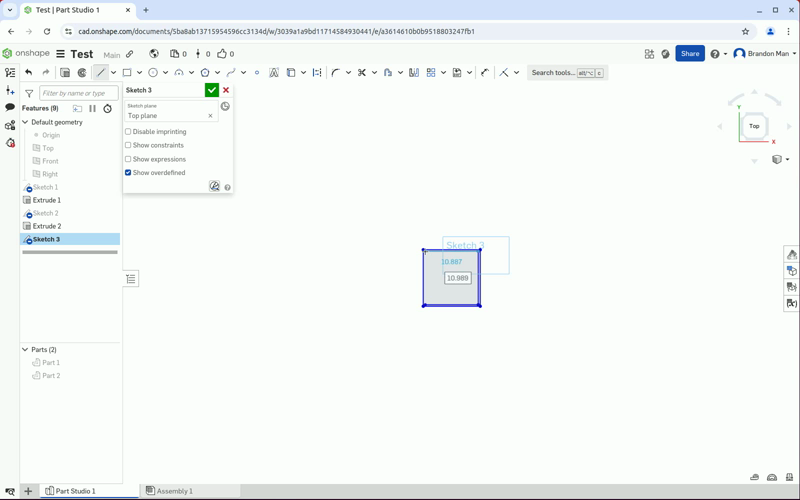
scroll(6)
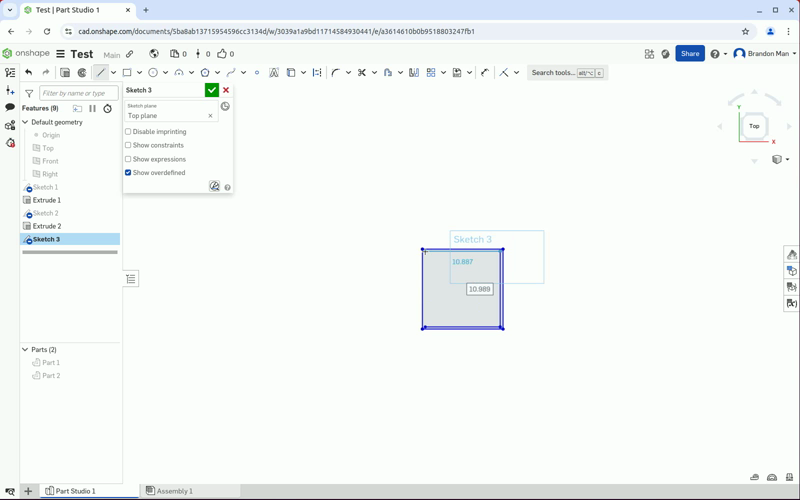
scroll(6)
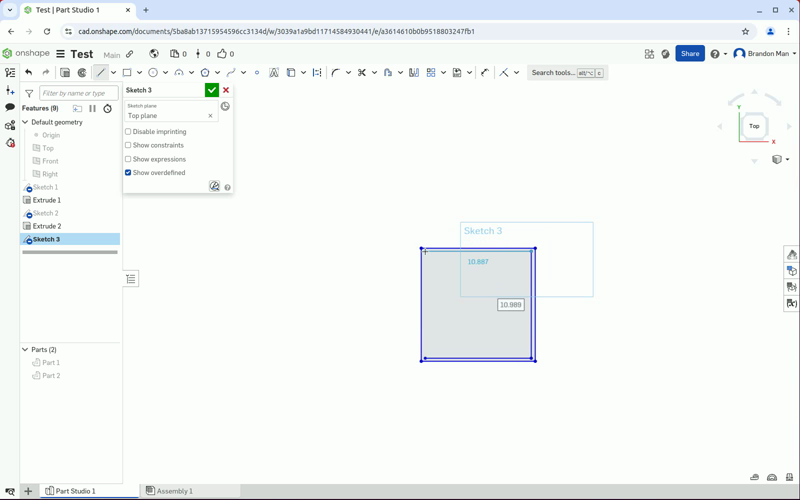
scroll(6)
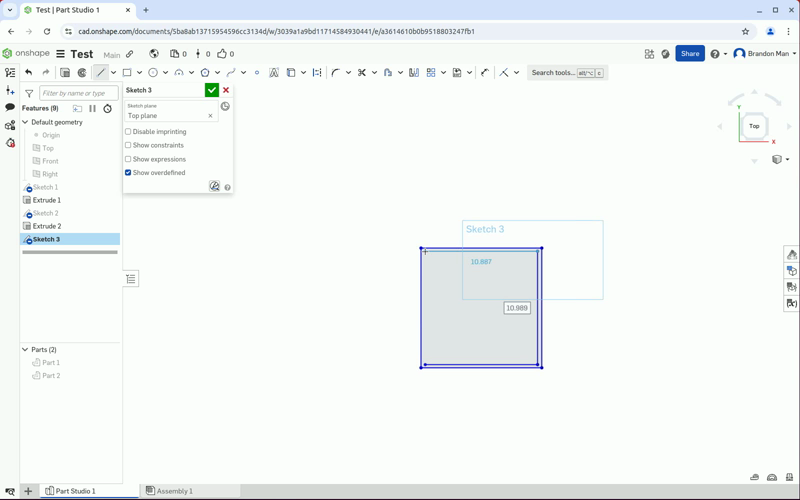
scroll(6)
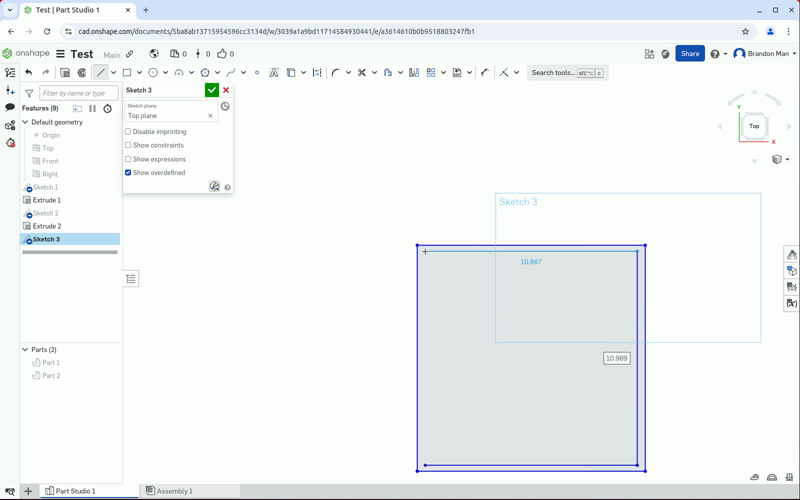
scroll(6)
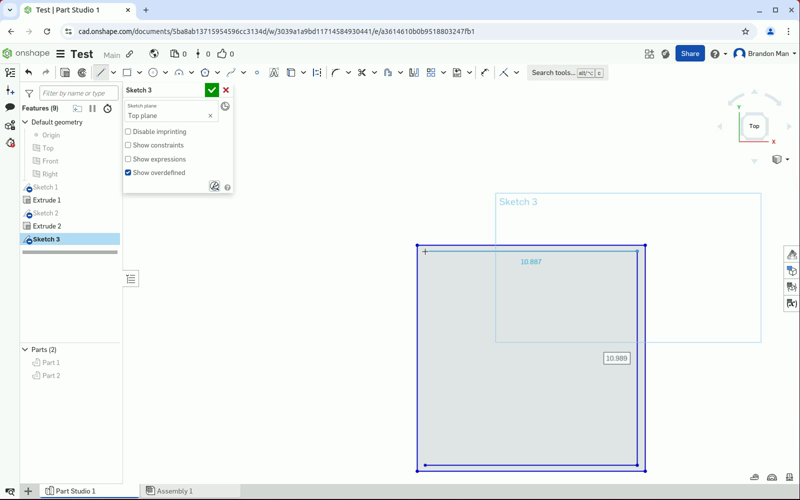
scroll(6)
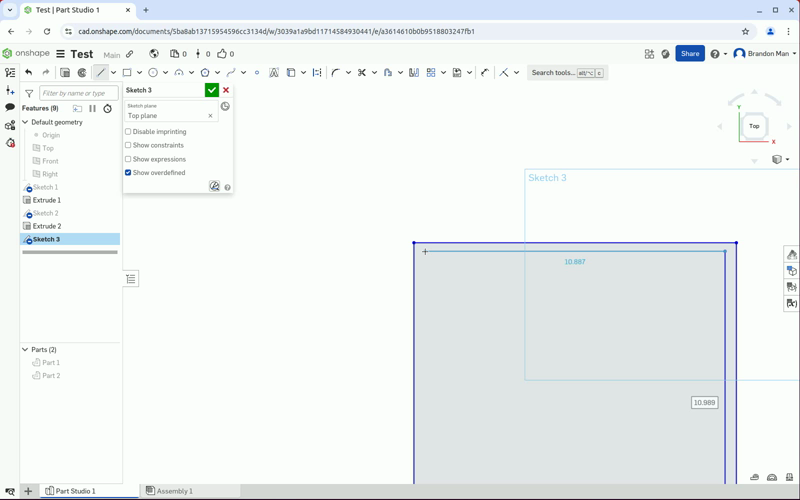
scroll(6)
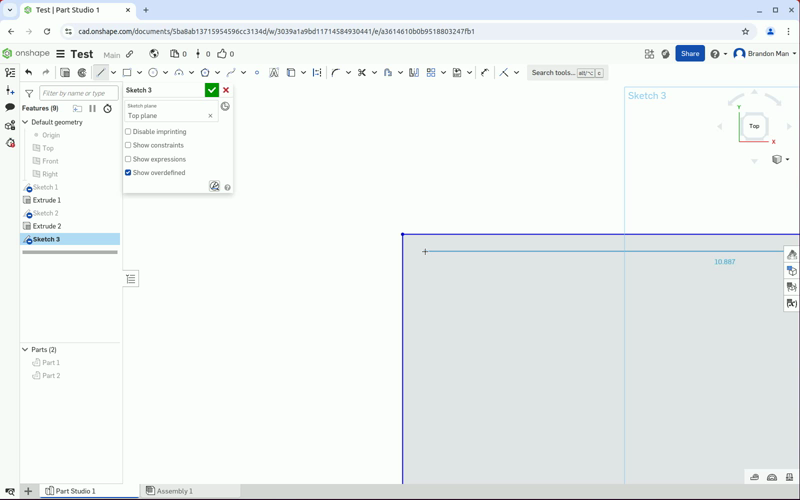
click(425, 251)
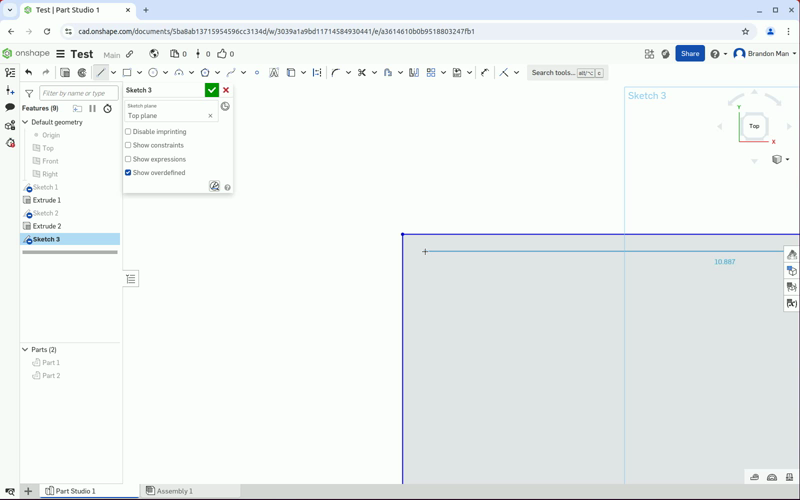
scroll(-6)
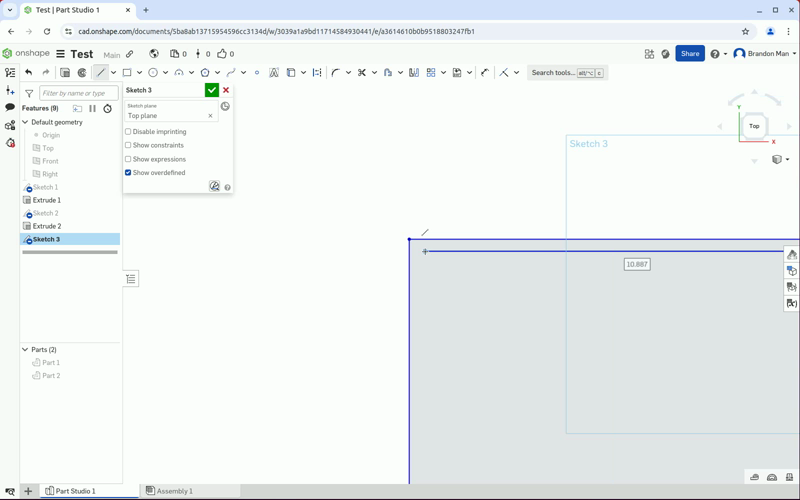
scroll(-6)
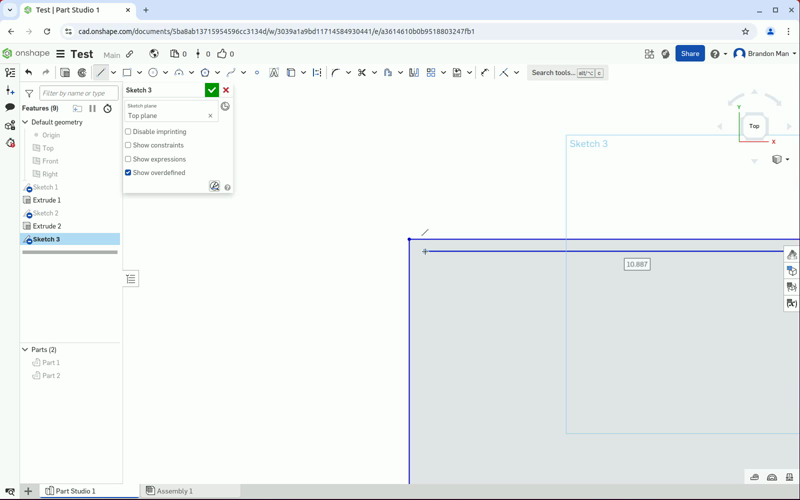
scroll(-6)
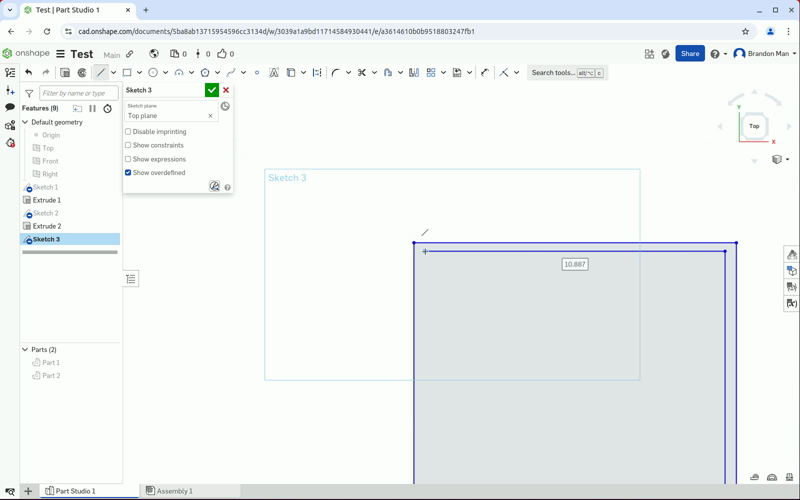
scroll(-6)
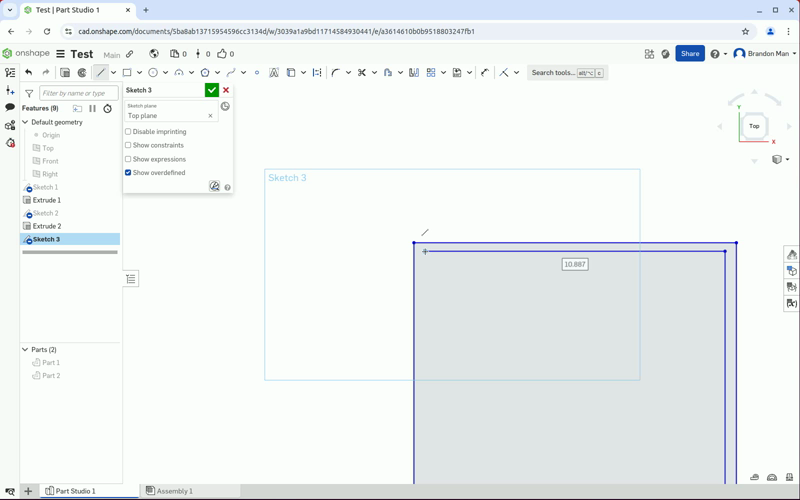
scroll(-6)
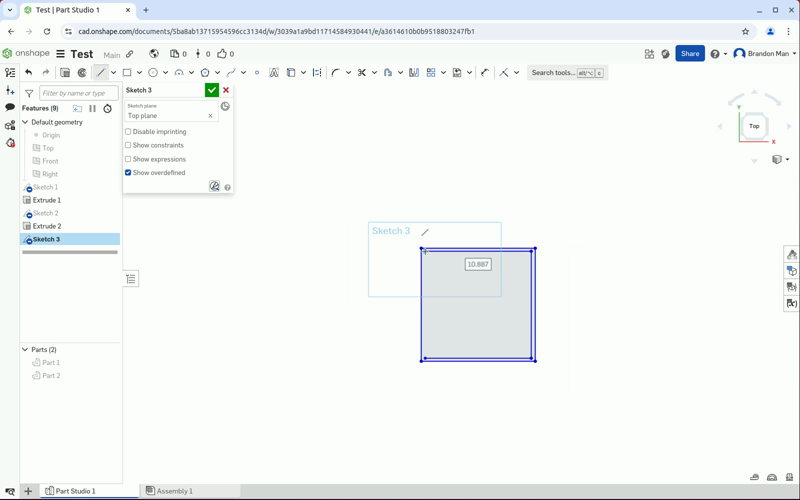
scroll(-6)
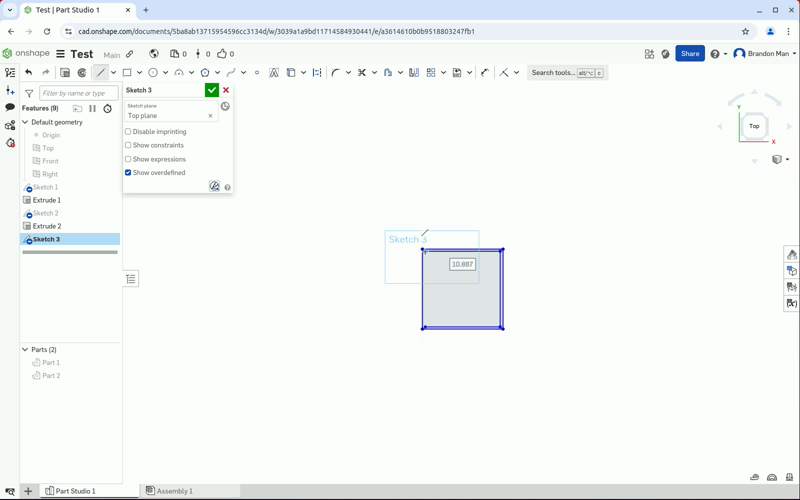
scroll(-6)
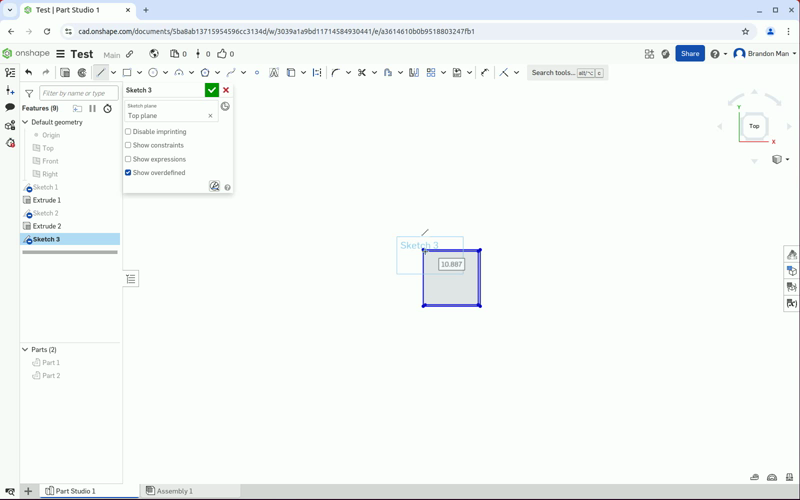
key_up(shift)
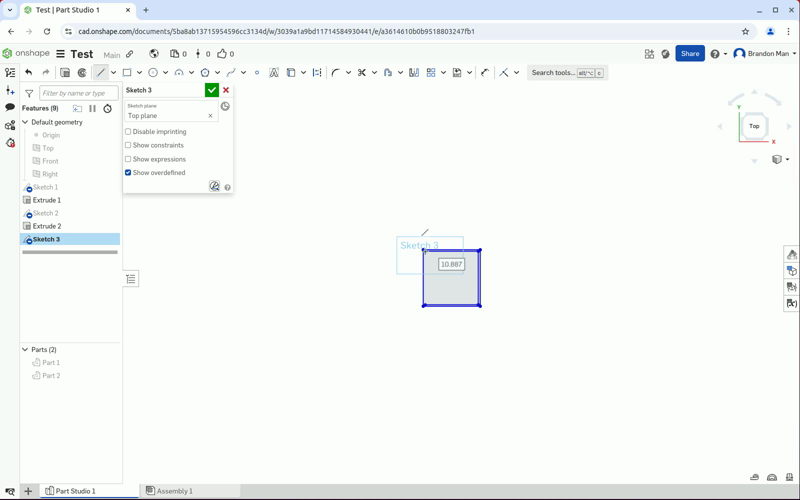
mouse_move(455, 251)
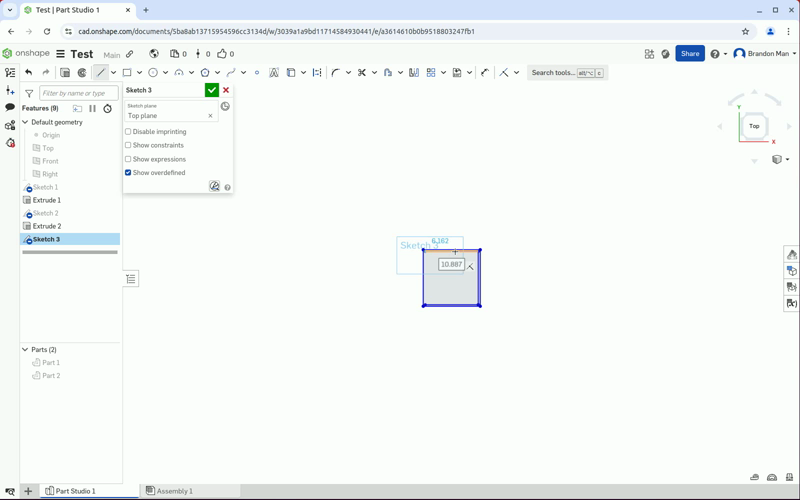
key_down(shift)
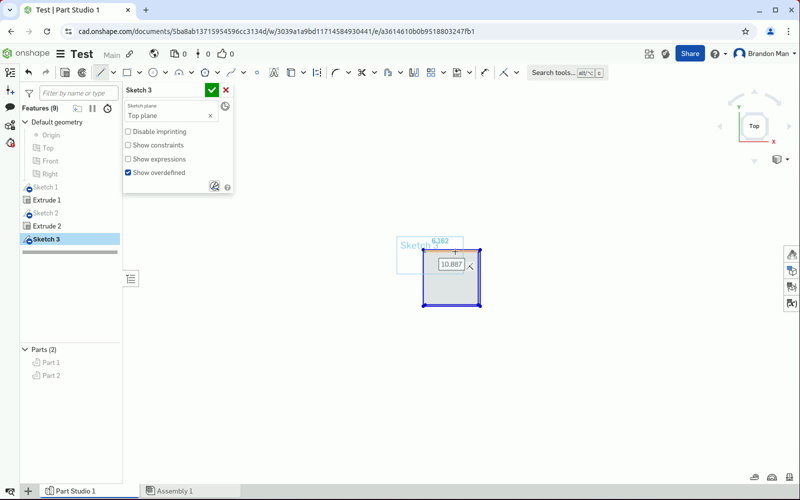
mouse_move(425, 304)
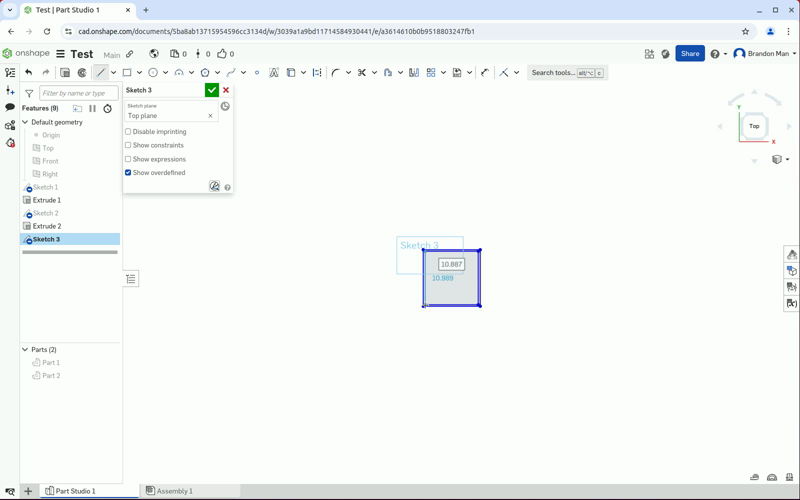
scroll(6)
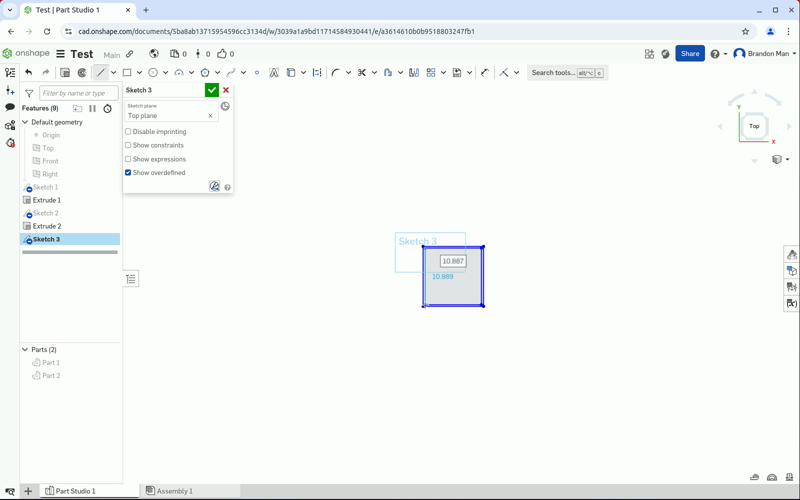
scroll(6)
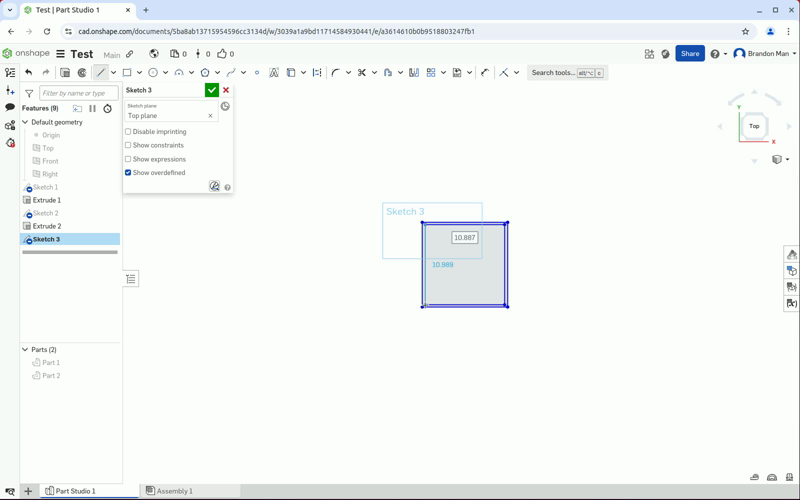
scroll(6)
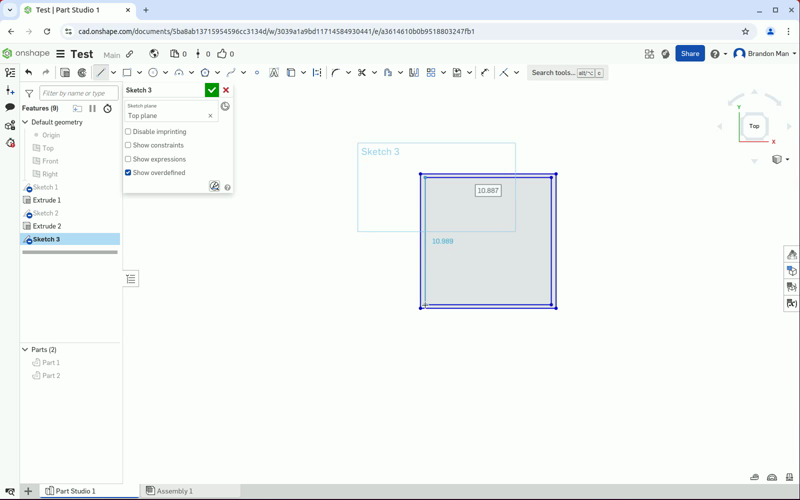
scroll(6)
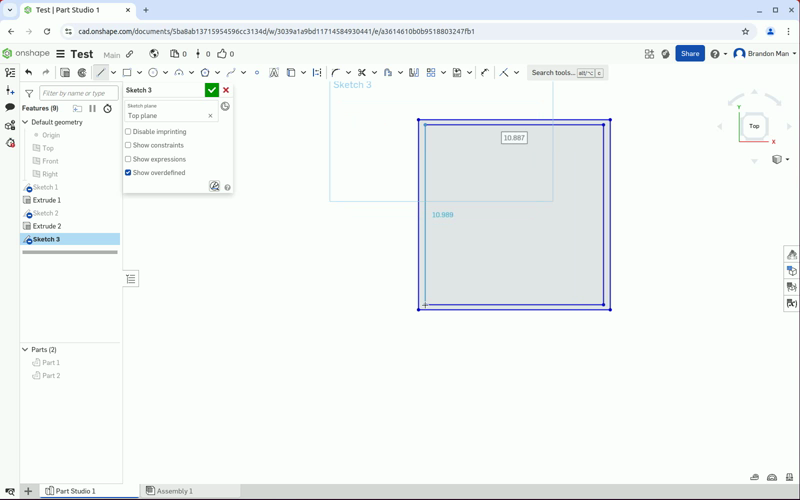
scroll(6)
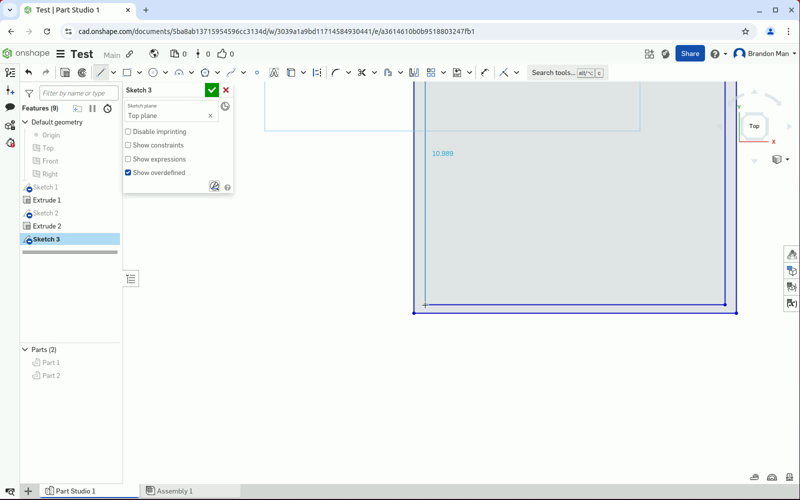
scroll(6)
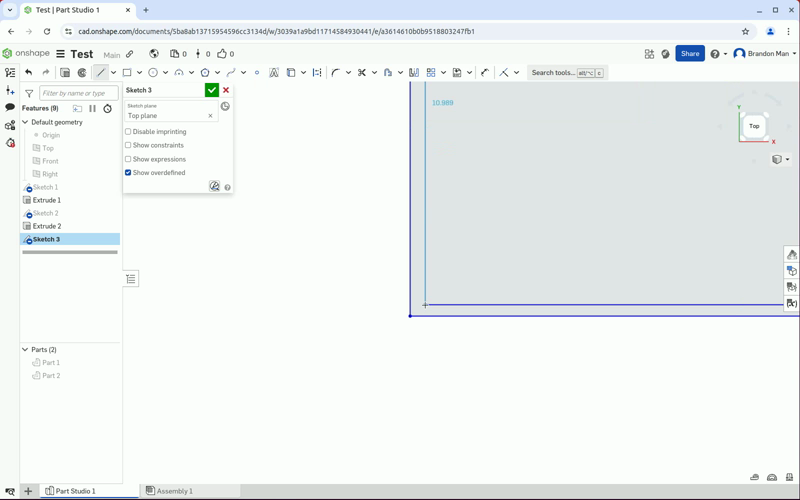
scroll(6)
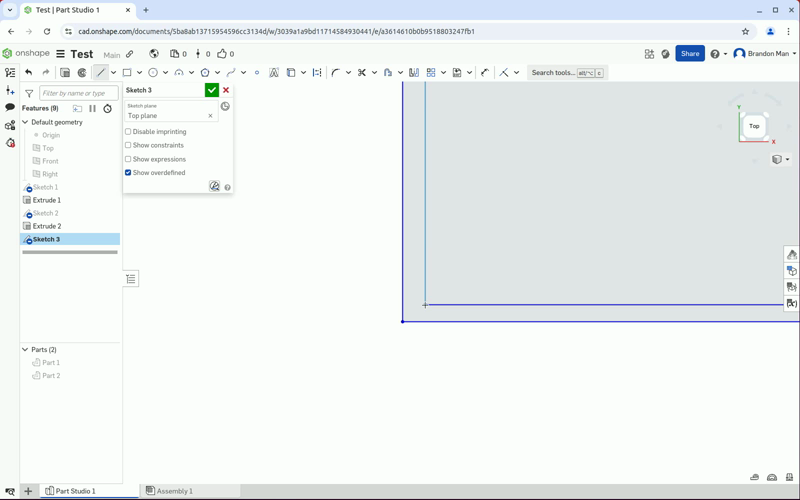
key_up(shift)
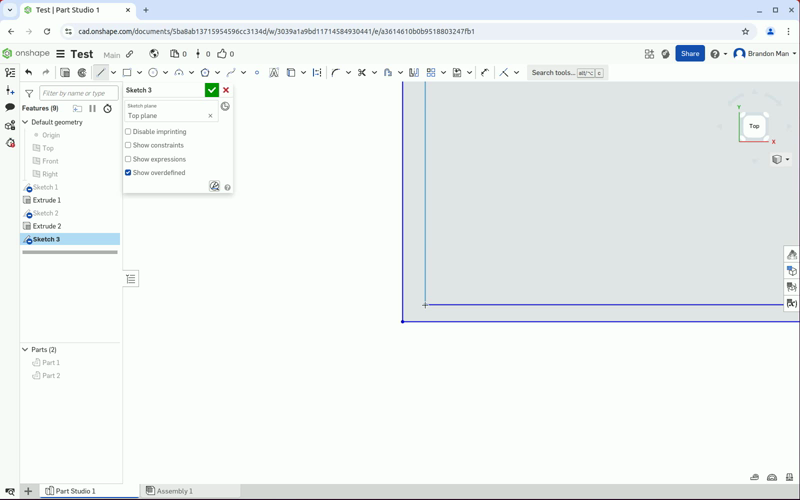
click(425, 304)
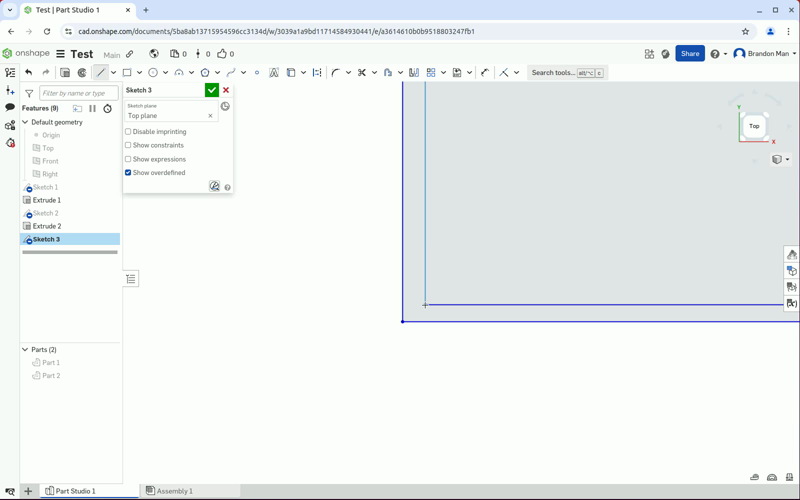
scroll(-6)
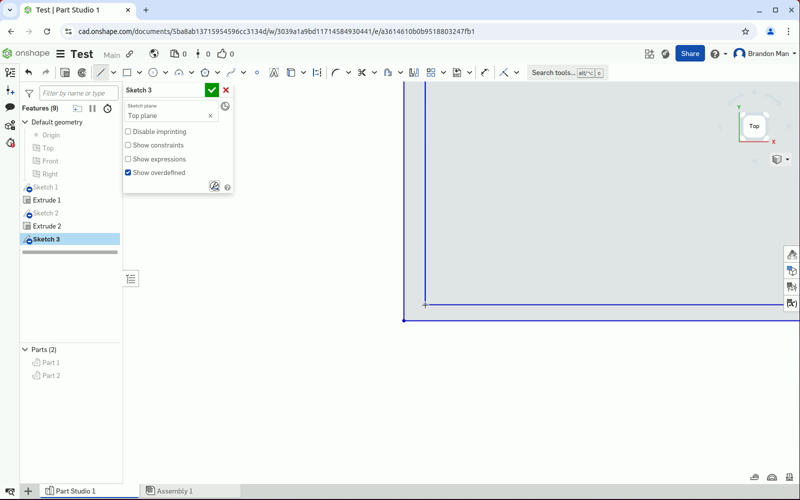
scroll(-6)
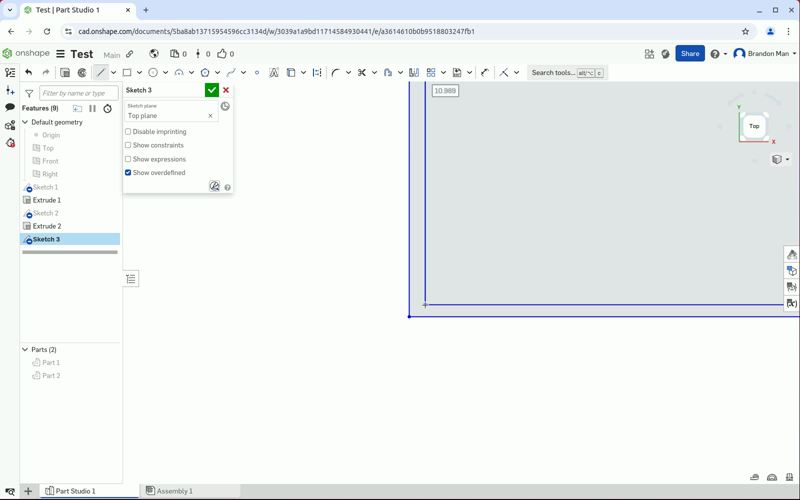
scroll(-6)
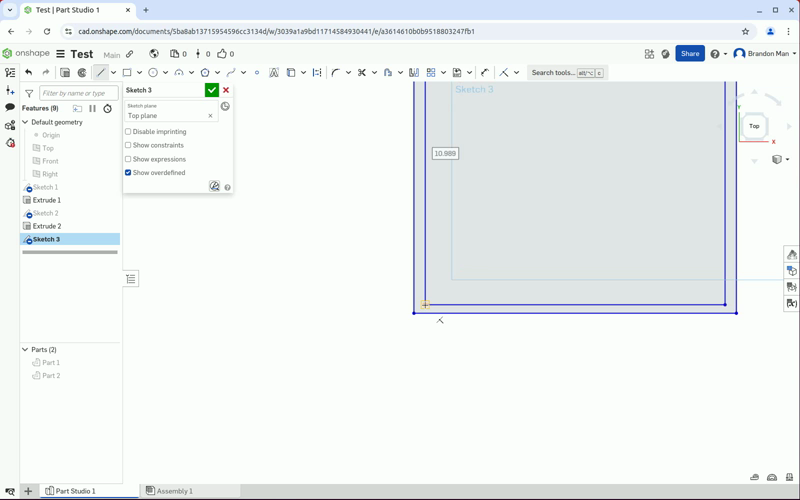
scroll(-6)
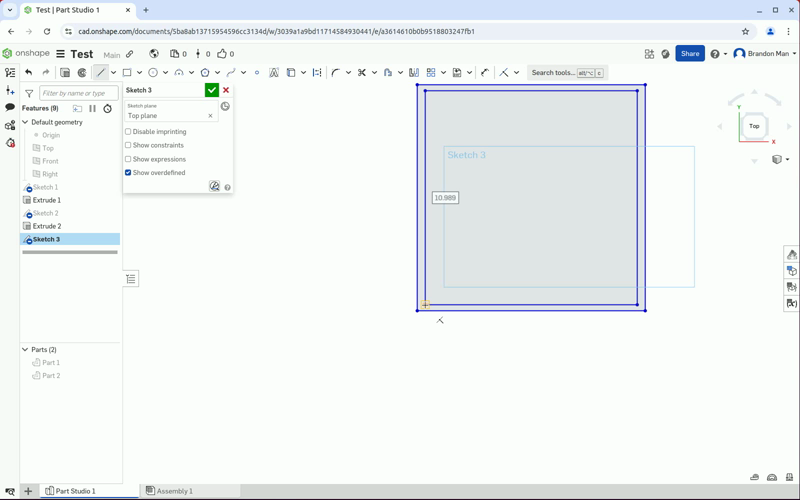
scroll(-6)
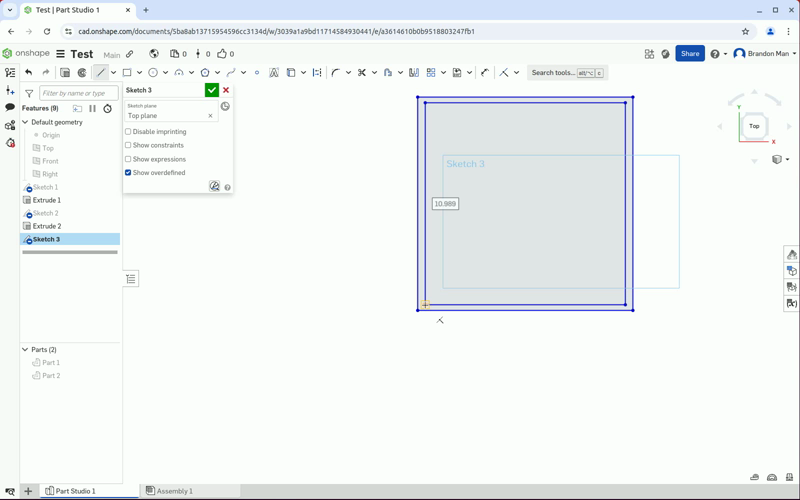
scroll(-6)
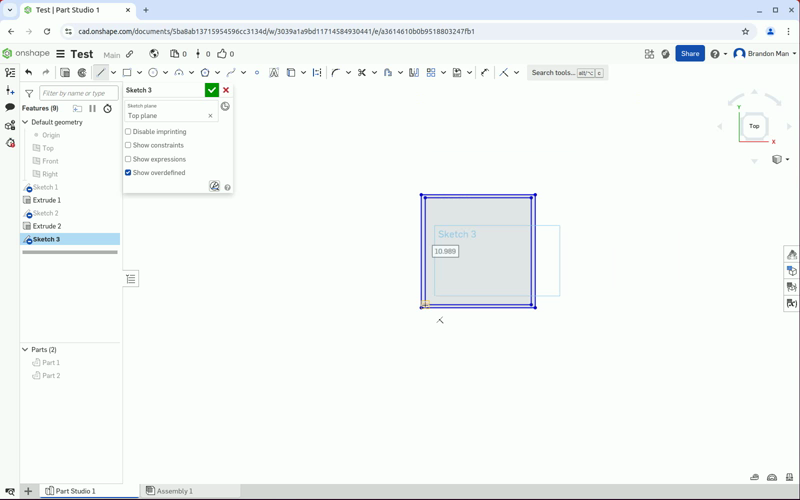
scroll(-6)
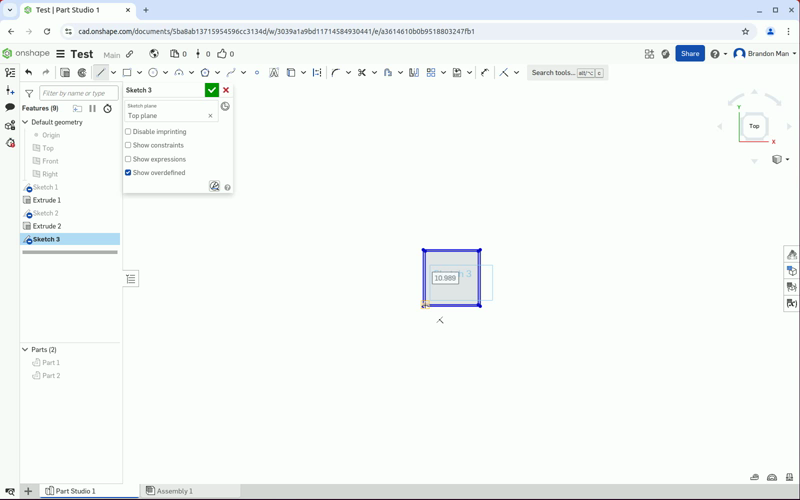
key(esc)
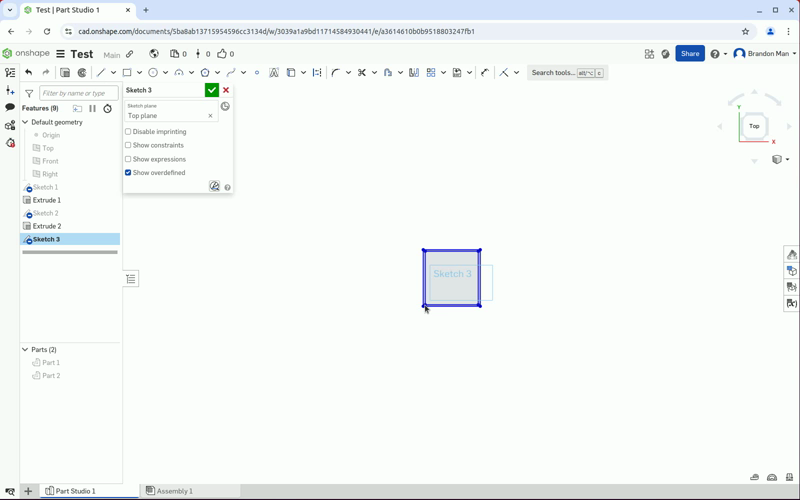
mouse_move(478, 268)
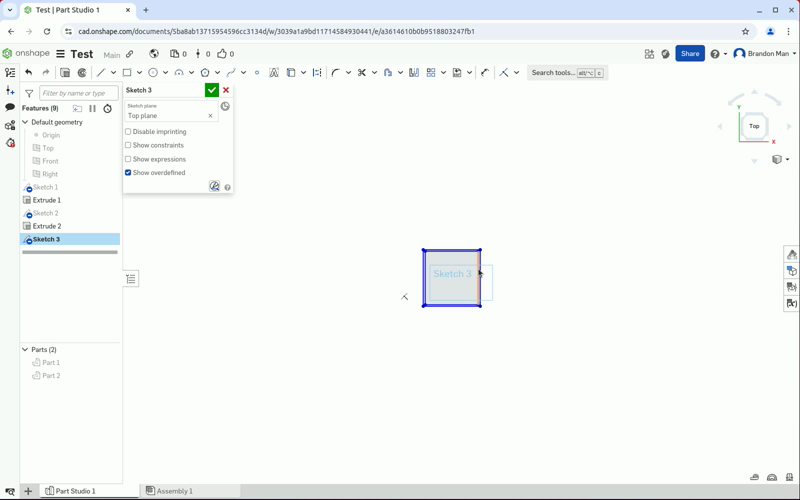
scroll(6)
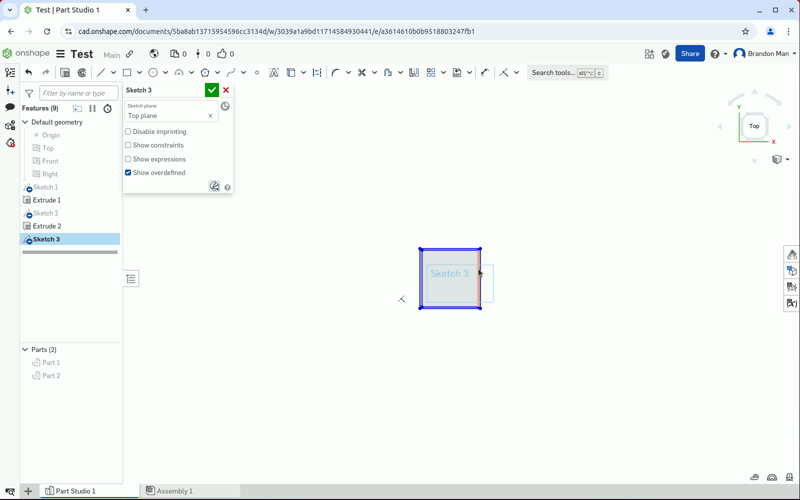
scroll(6)
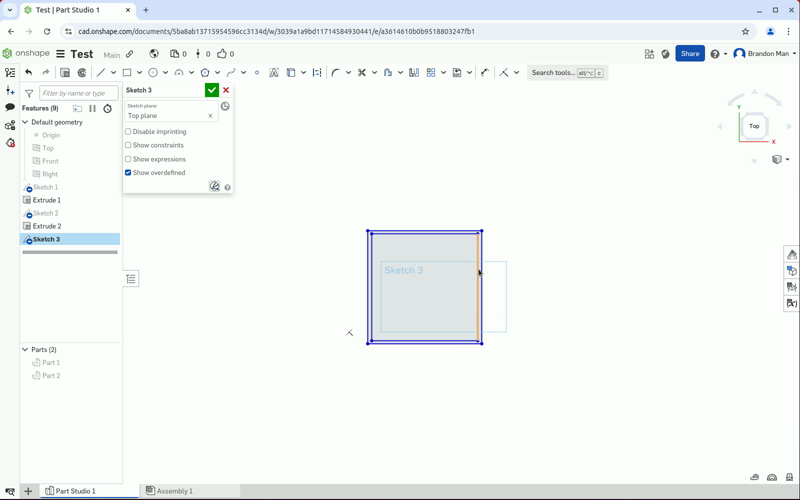
scroll(6)
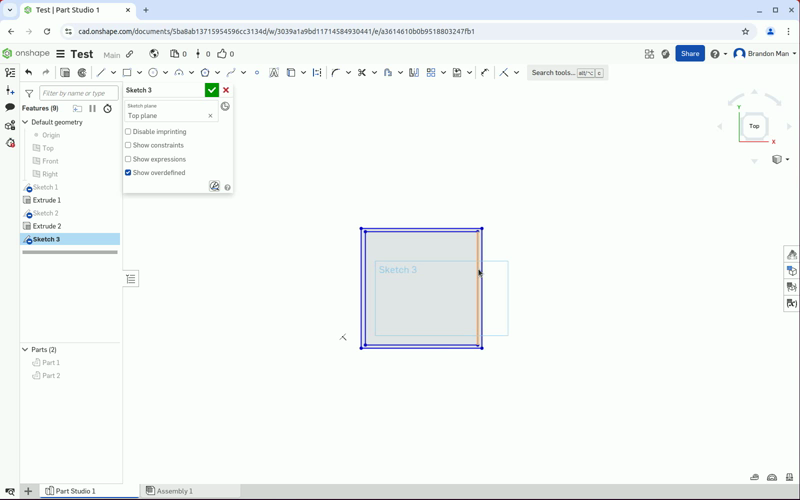
scroll(6)
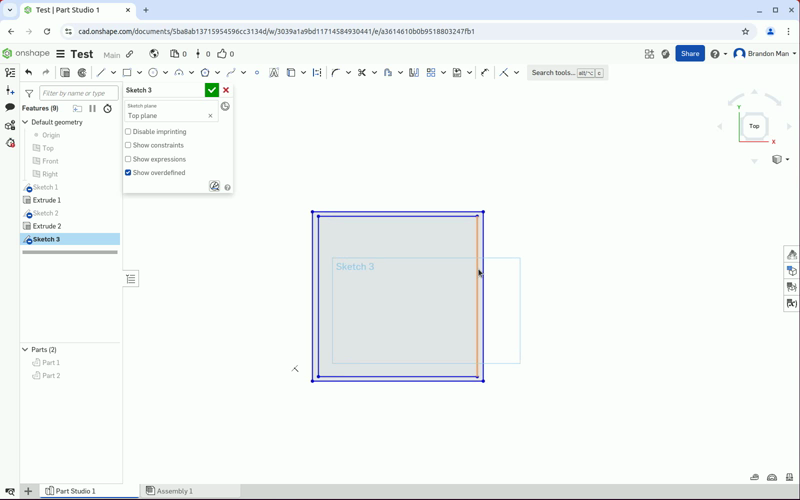
scroll(6)
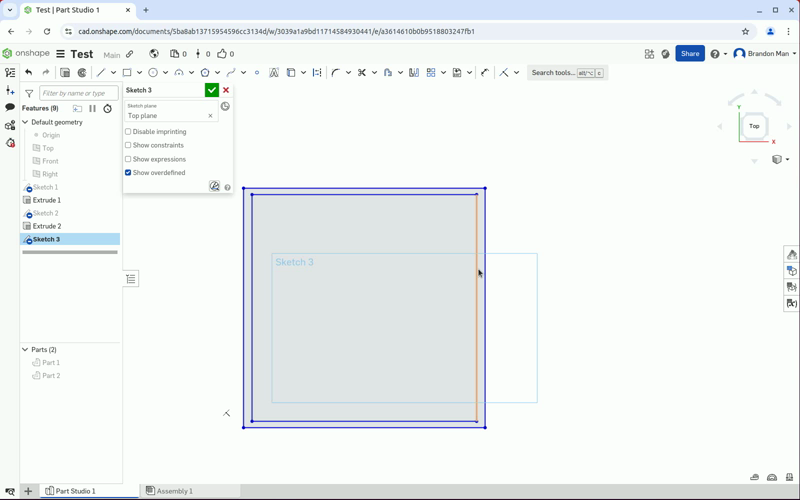
scroll(6)
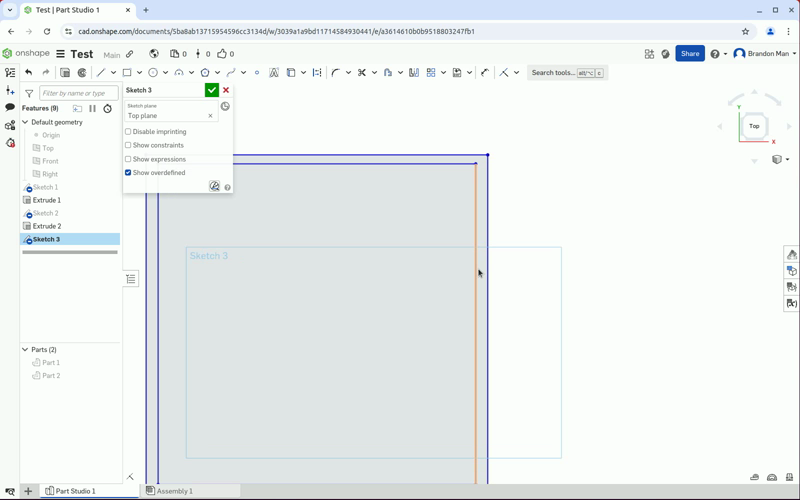
scroll(6)
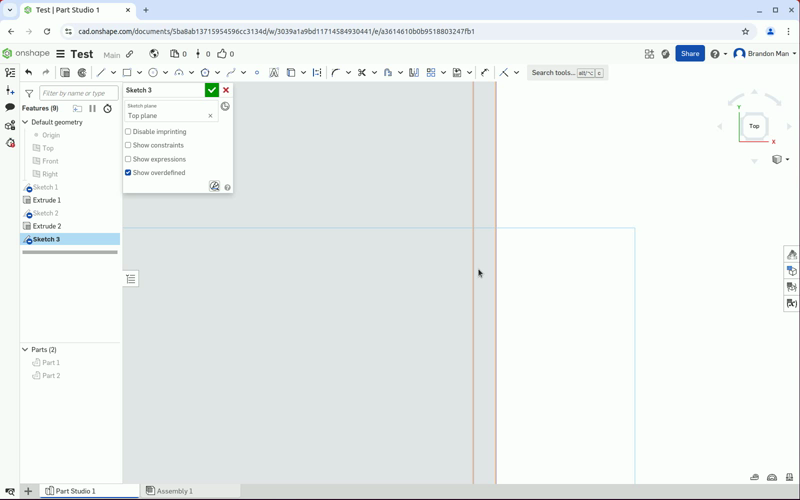
click(478, 268)
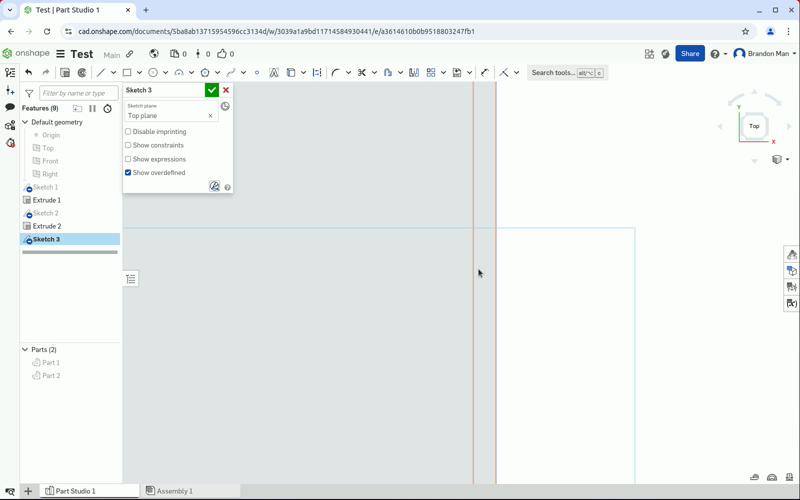
scroll(-6)
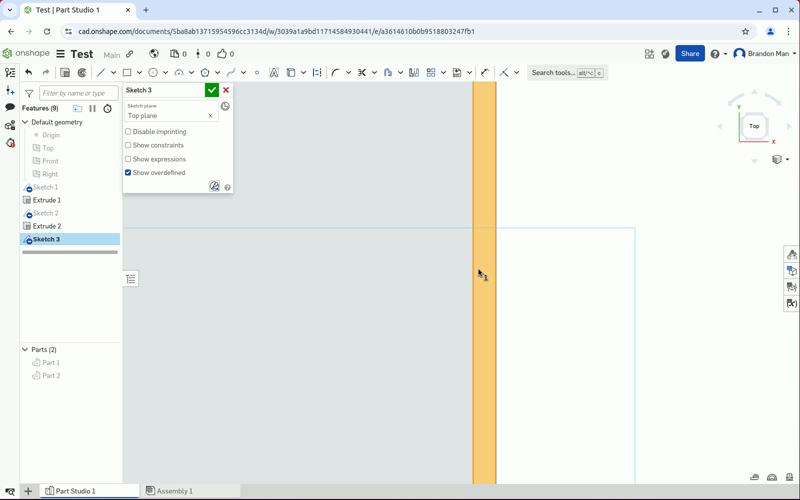
scroll(-6)
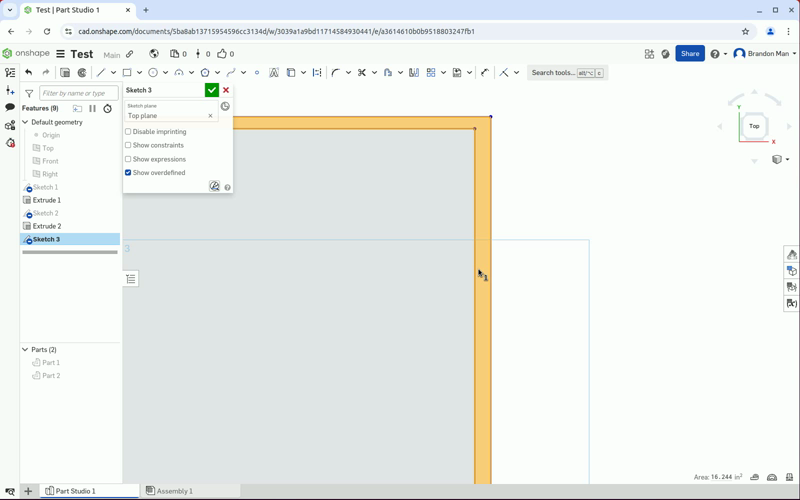
scroll(-6)
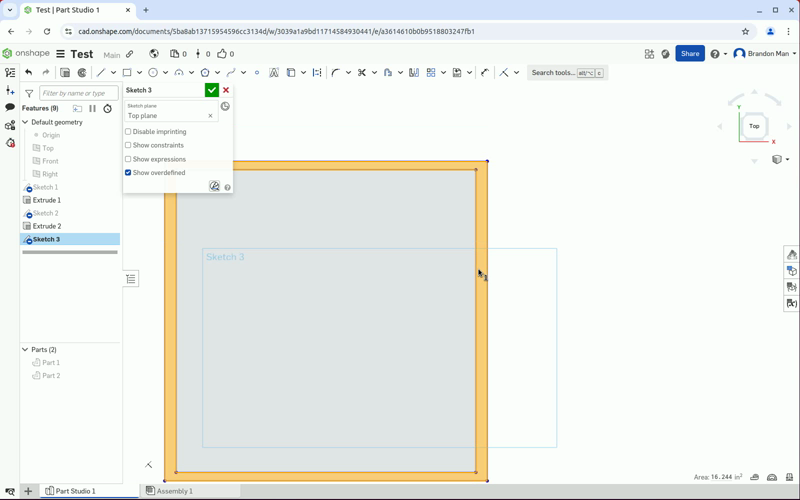
scroll(-6)
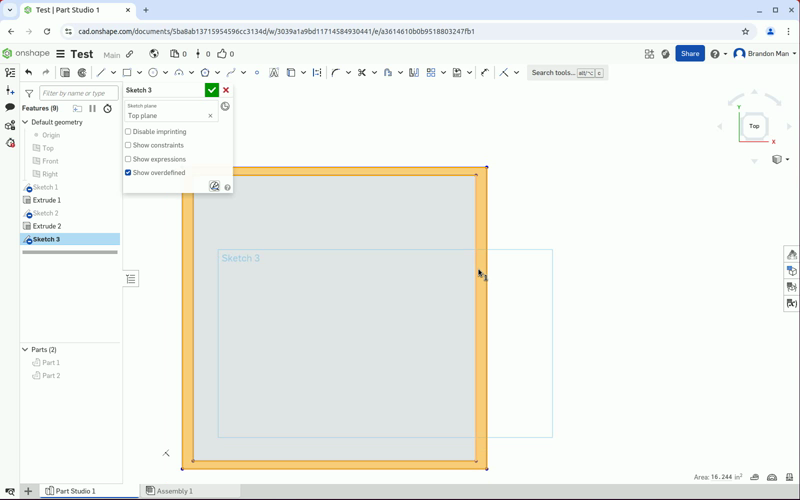
scroll(-6)
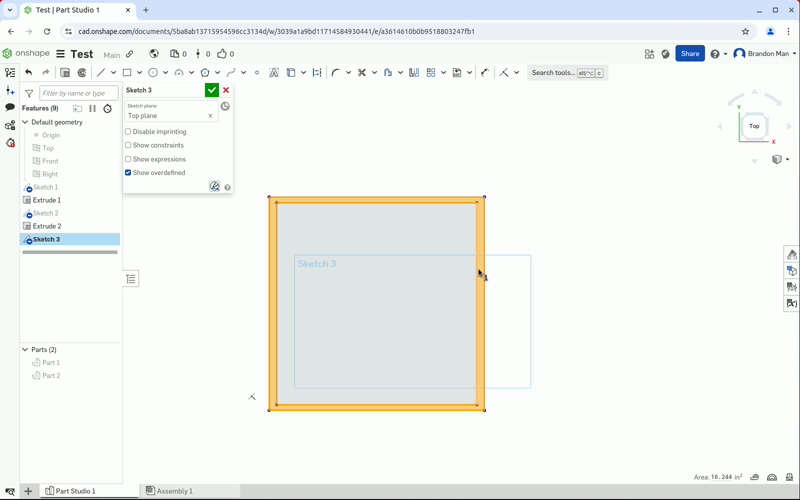
scroll(-6)
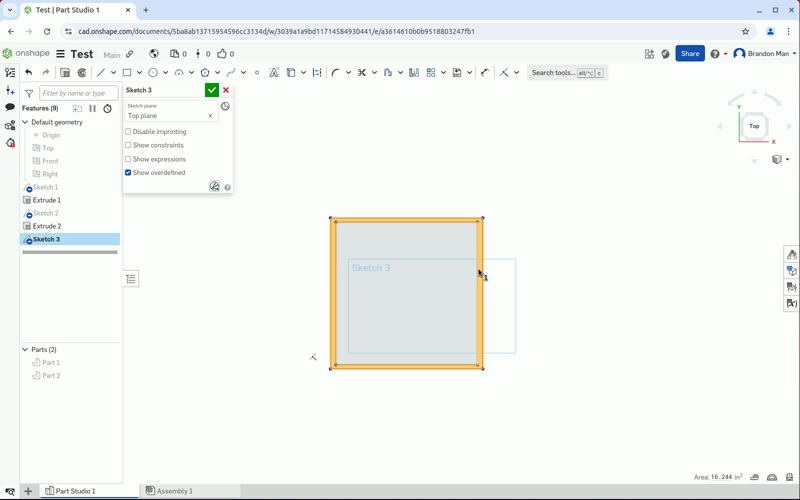
scroll(-6)
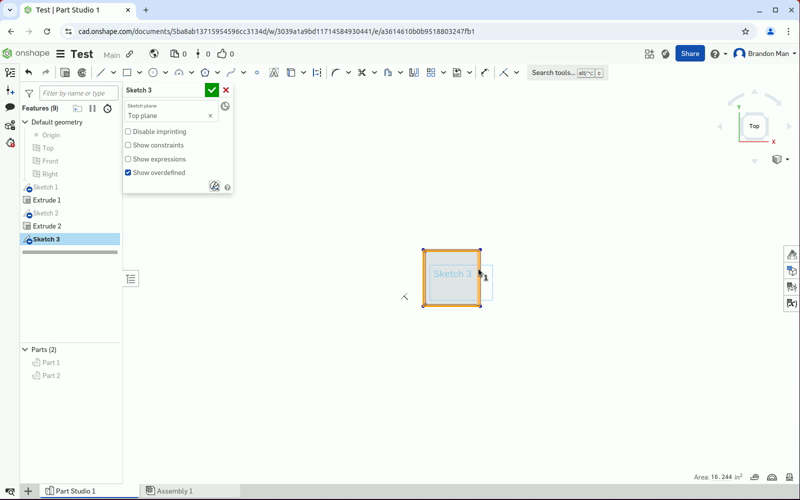
mouse_move(73, 352)
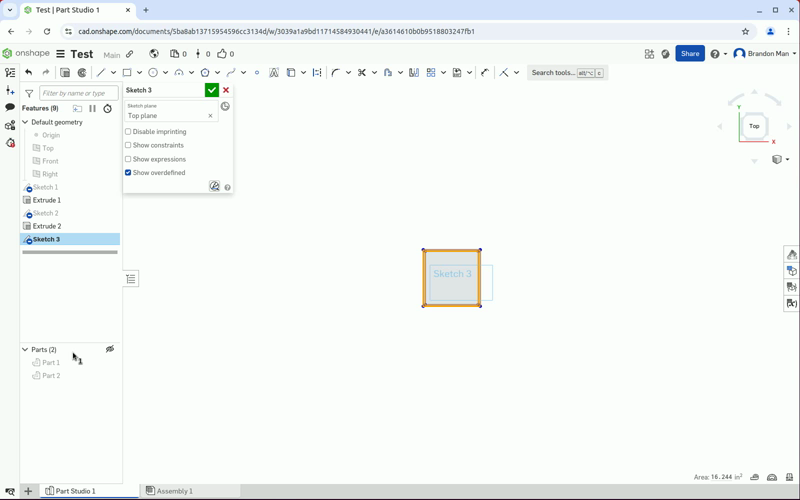
key(shift+y)
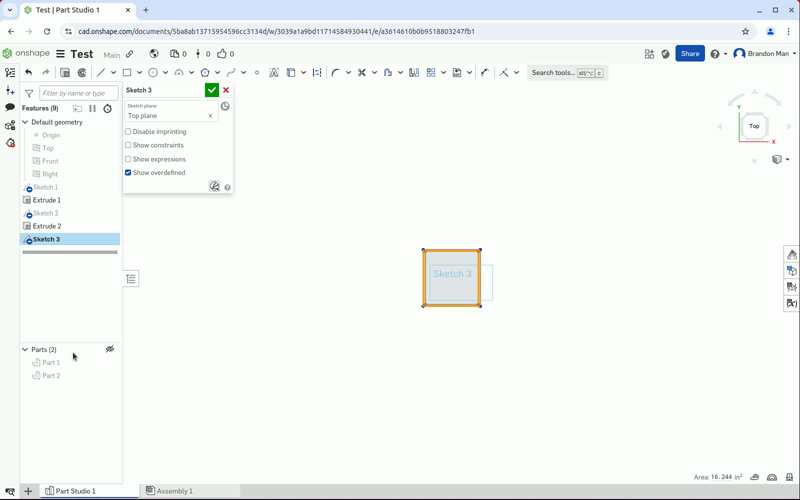
key(shift+e)
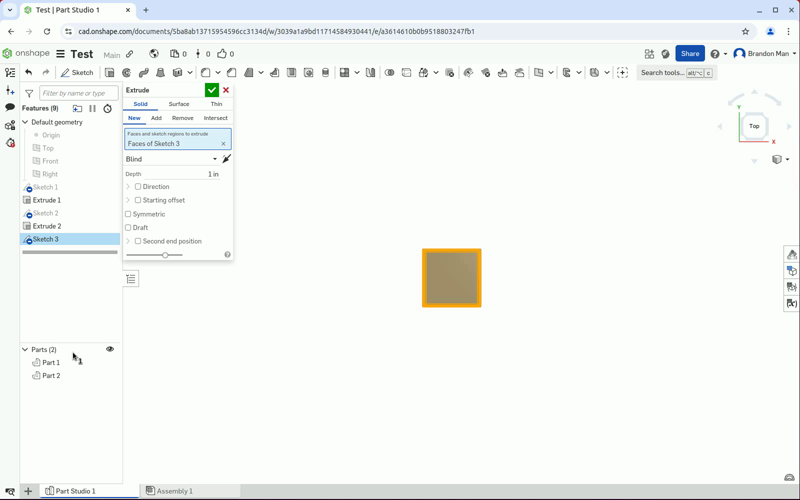
mouse_move(143, 106)
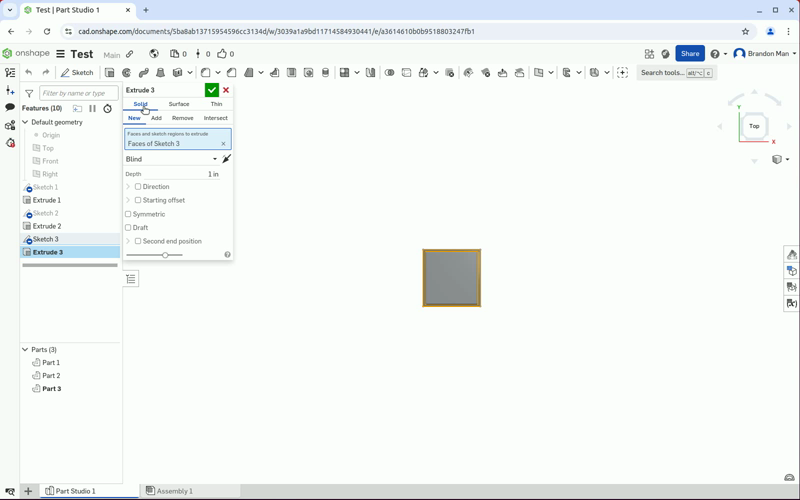
click(143, 106)
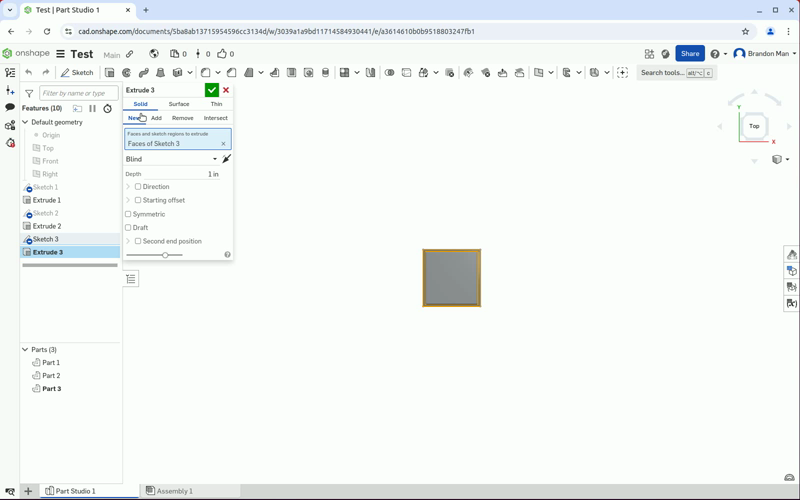
mouse_move(137, 120)
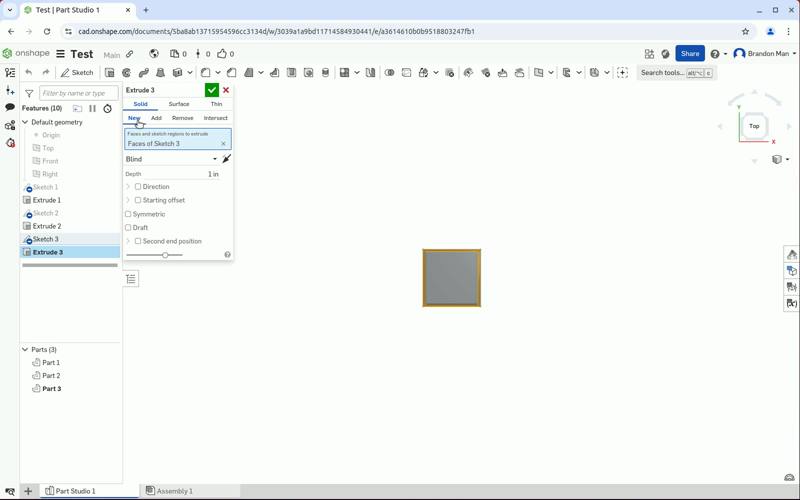
click(137, 120)
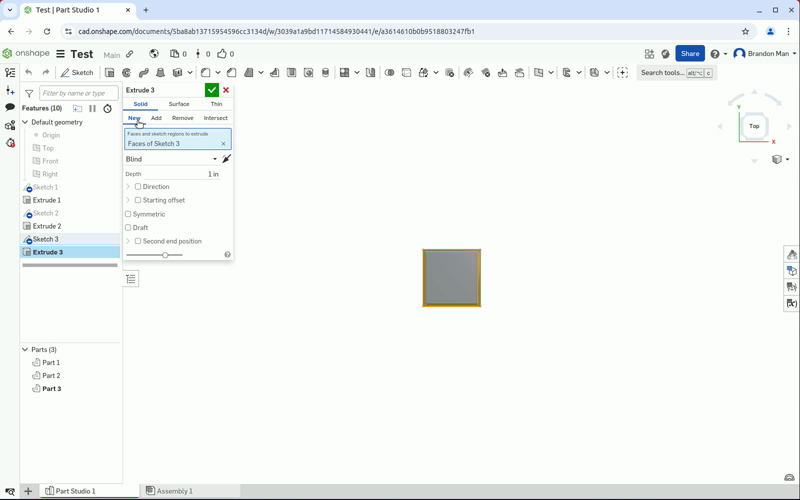
key(tab, 4)
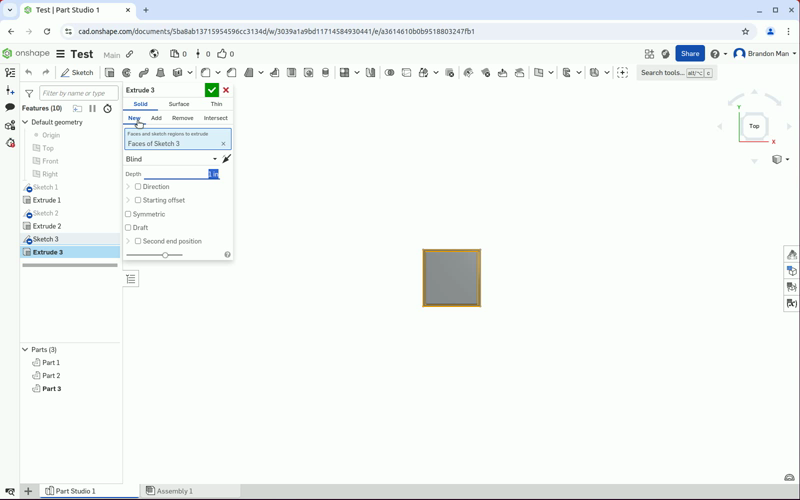
text(-0.241)
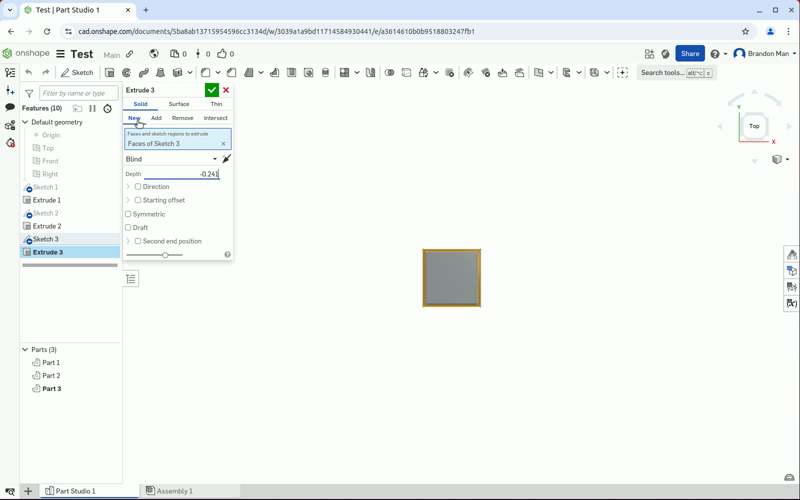
key(enter)
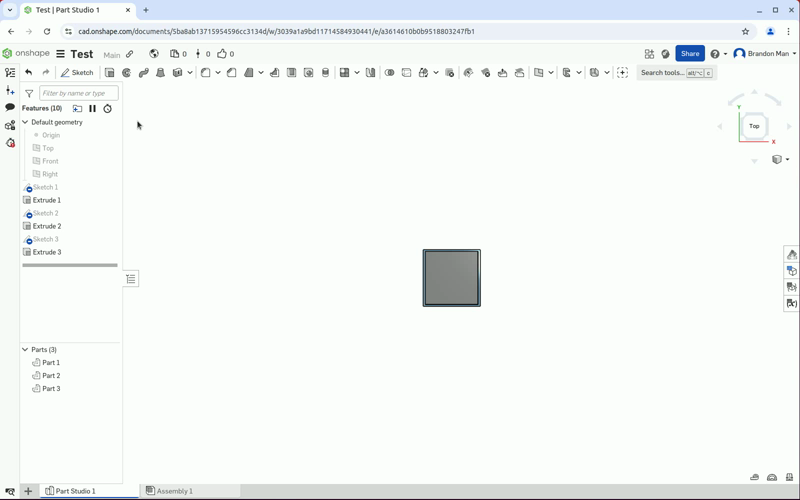
key(shift+h)
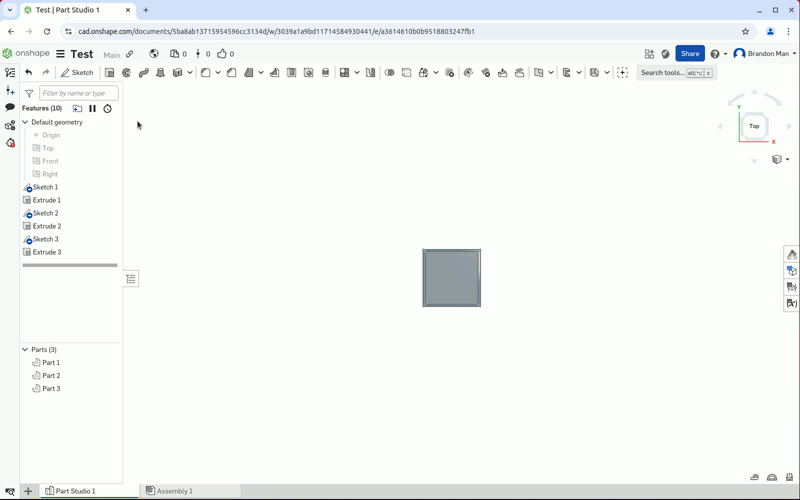
key(shift+h)
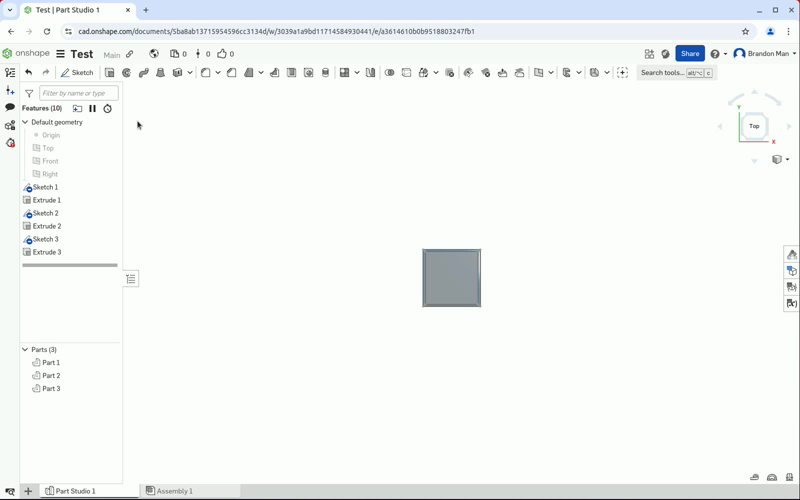
key(shift+7)
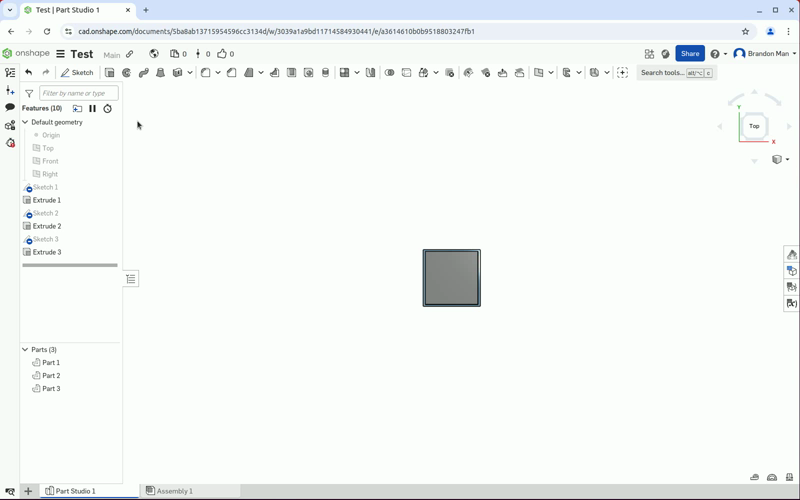
key(up, 3)
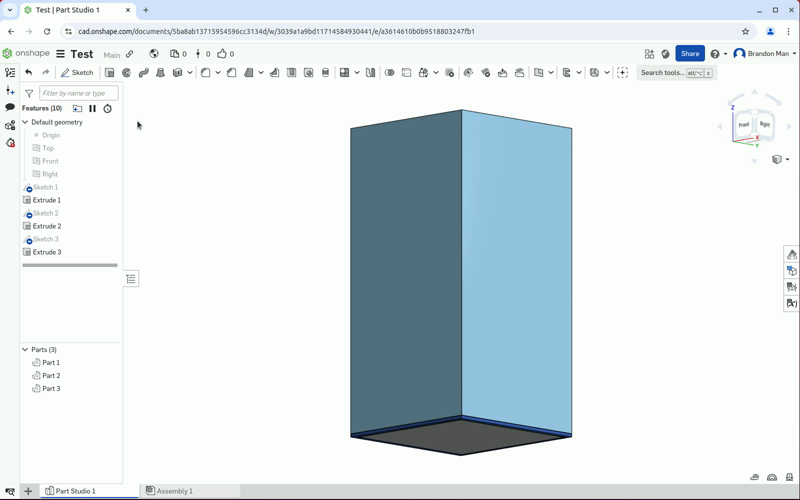
key(left, 3)
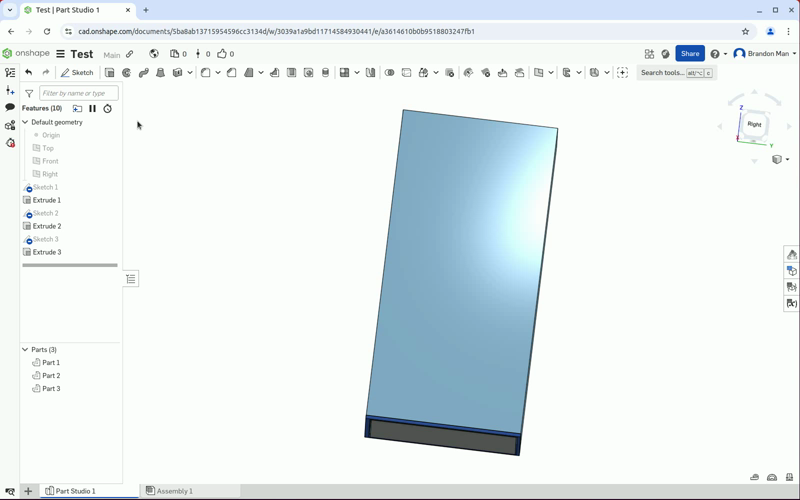
key(right, 3)
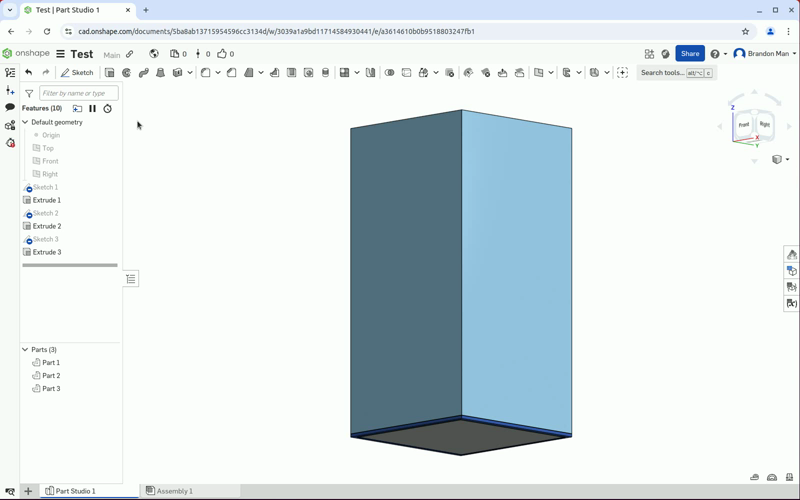
key(down, 3)
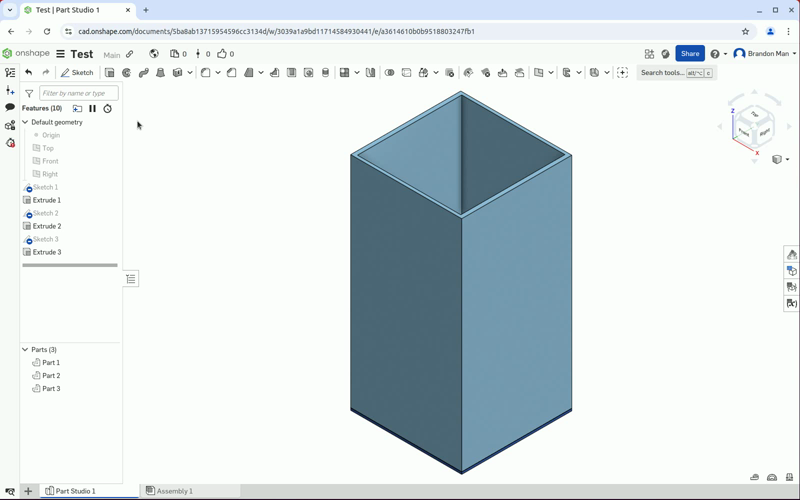
mouse_move(73, 189)
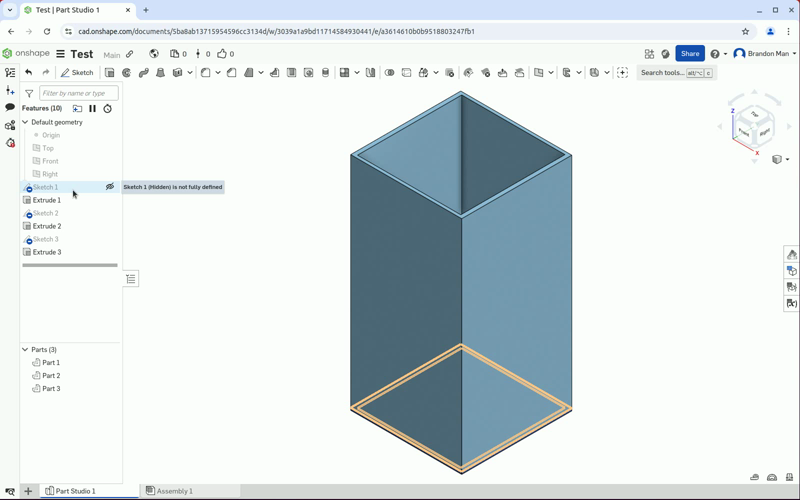
click(73, 189)